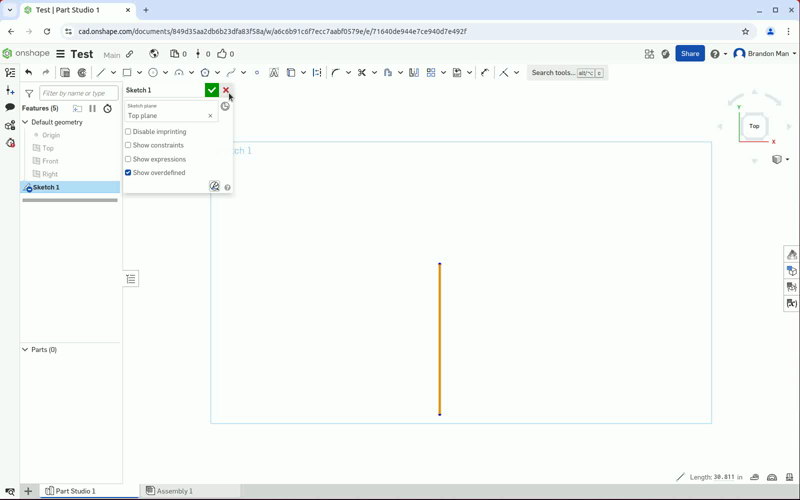
key(shift+h)
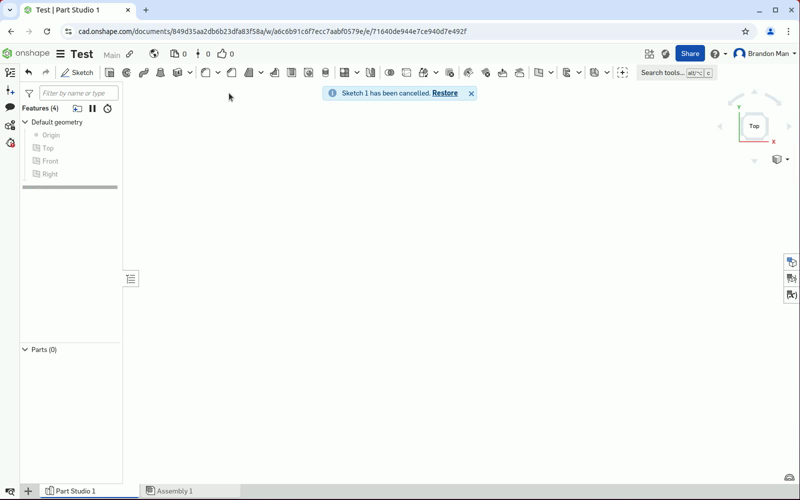
mouse_move(73, 352)
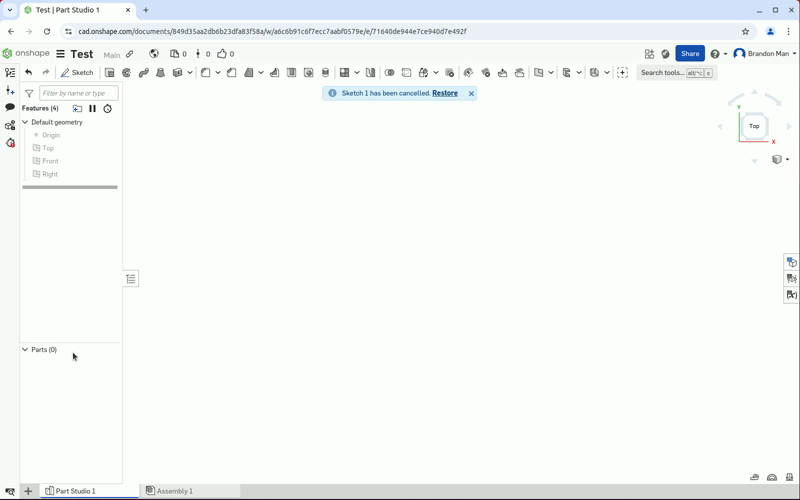
key(y)
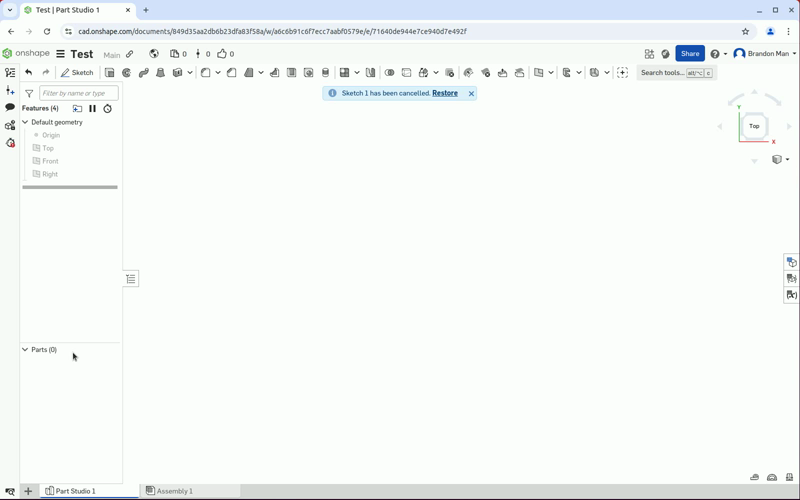
key(shift+p)
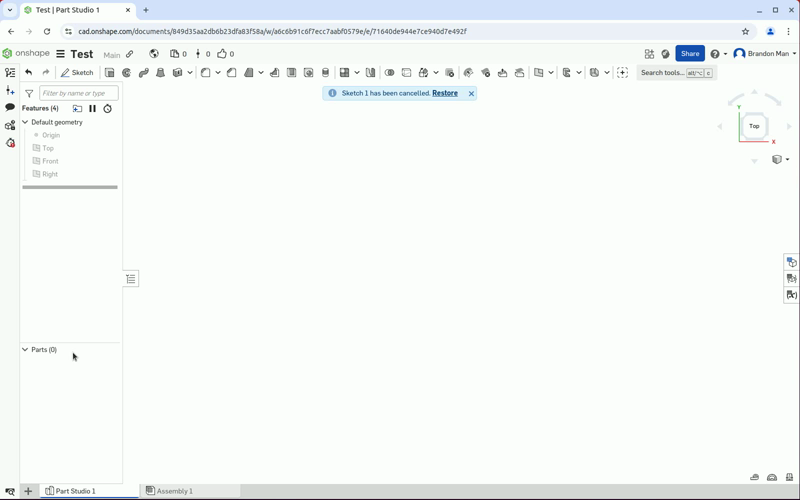
key(space)
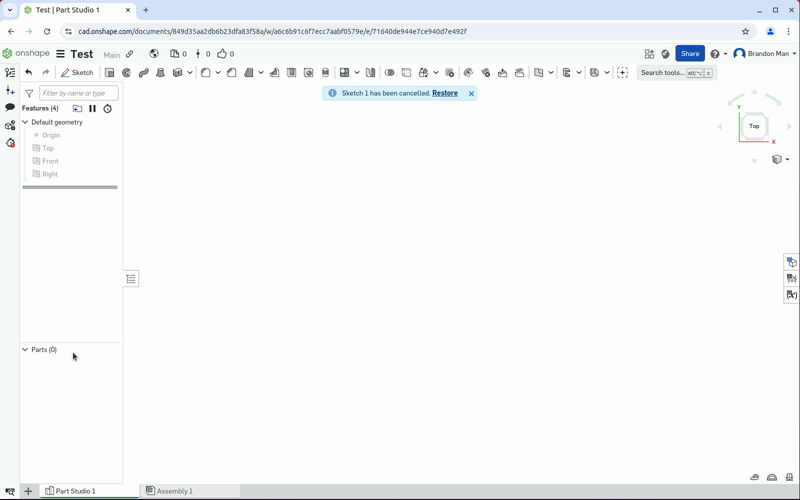
key_down(shift)
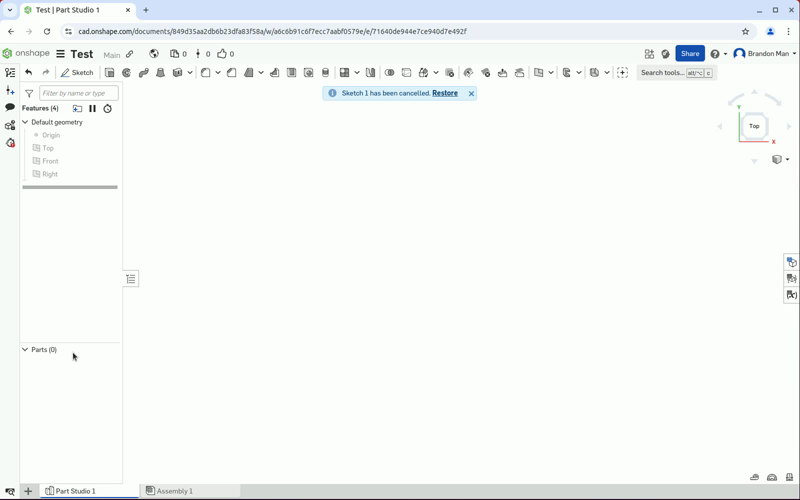
key(up)
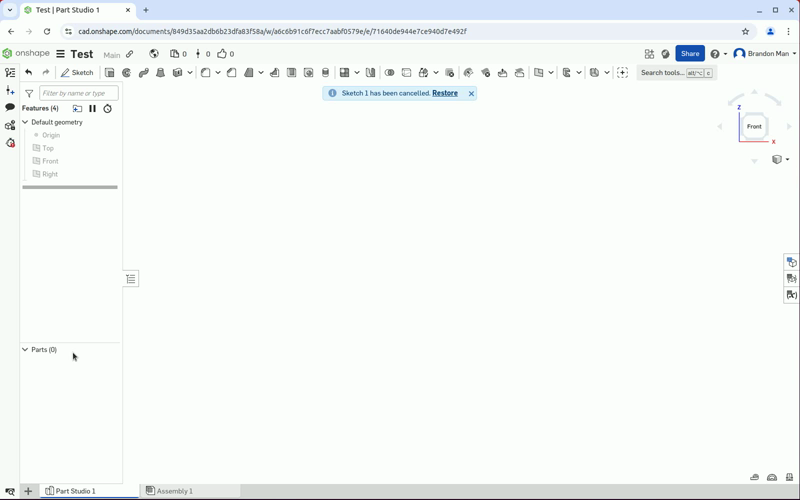
key_up(shift)
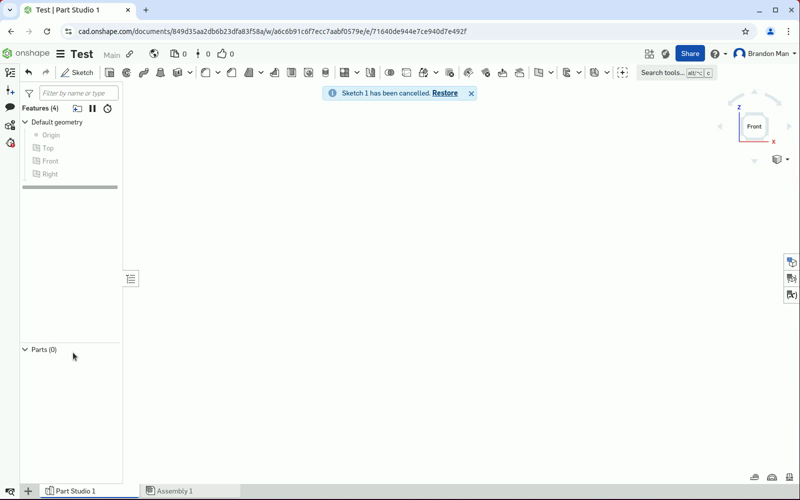
mouse_move(73, 352)
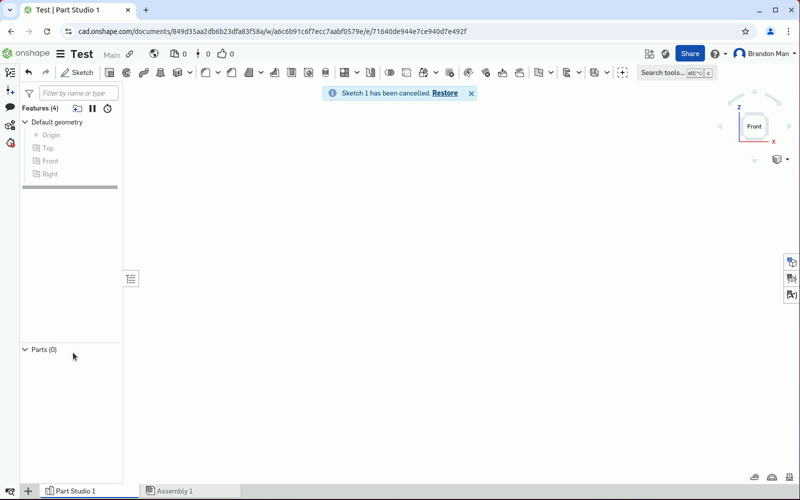
key(shift+y)
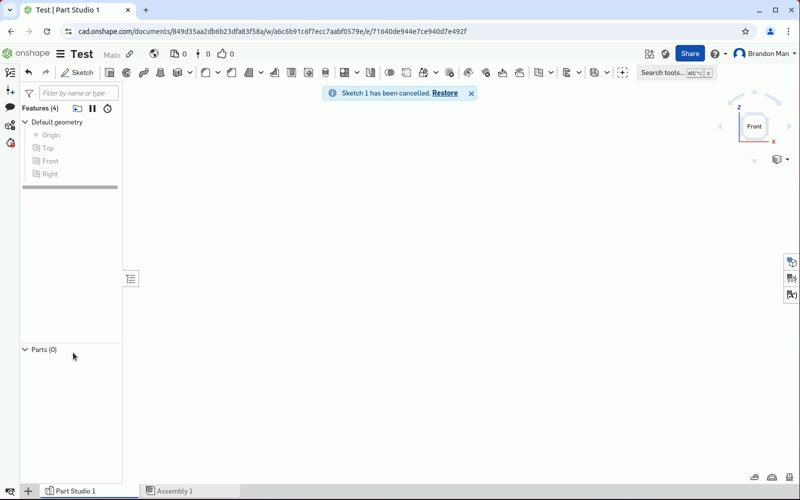
key(shift+s)
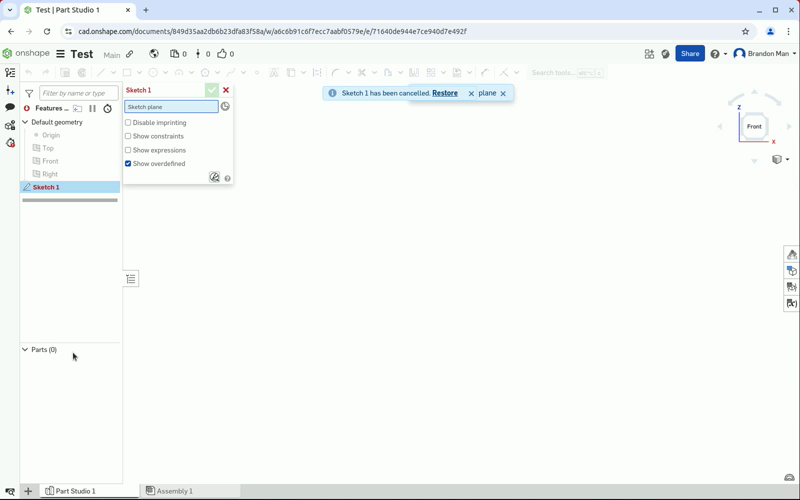
mouse_move(73, 163)
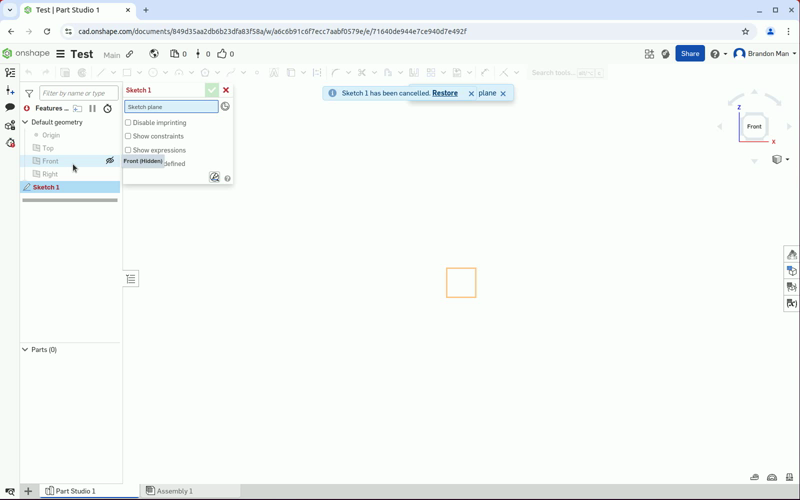
click(73, 163)
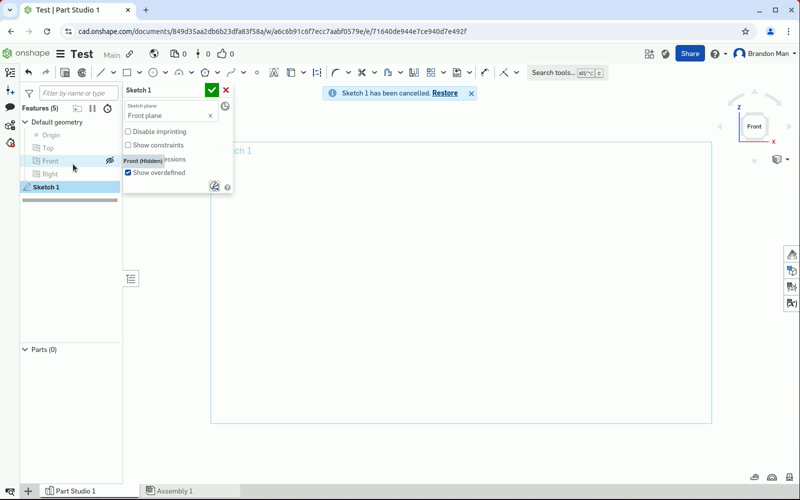
mouse_move(73, 352)
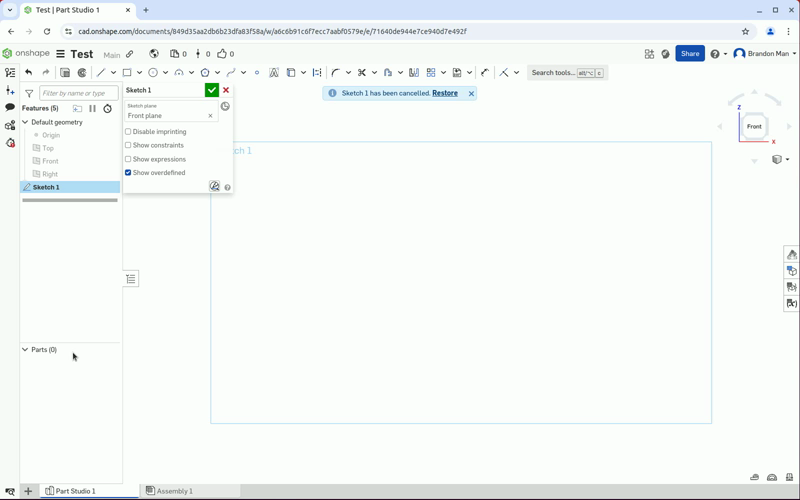
key(y)
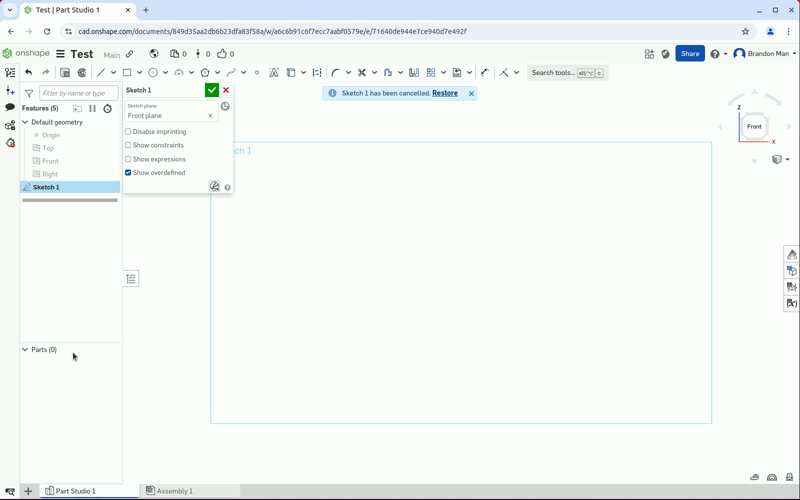
key(l)
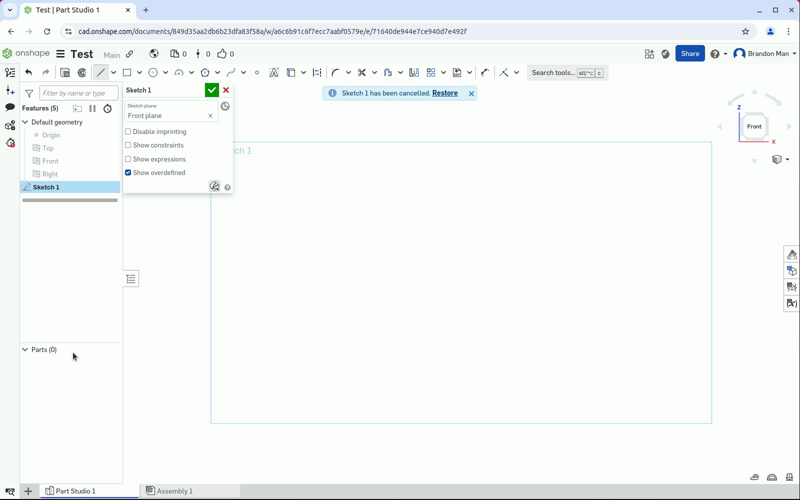
key_down(shift)
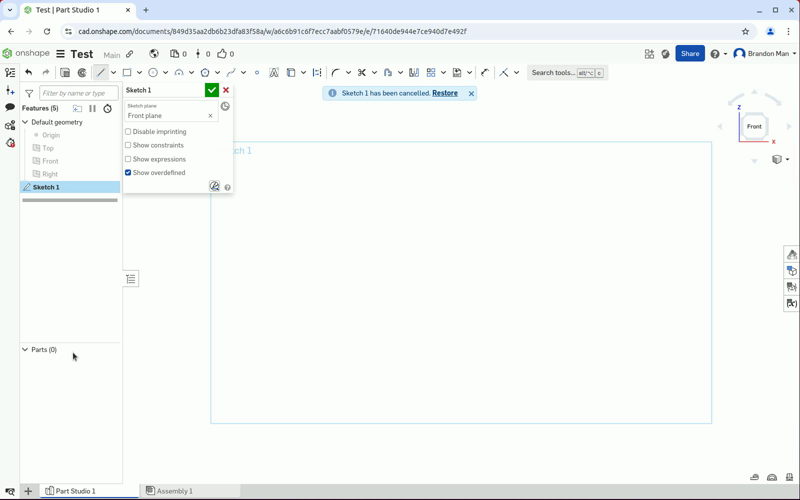
mouse_move(422, 282)
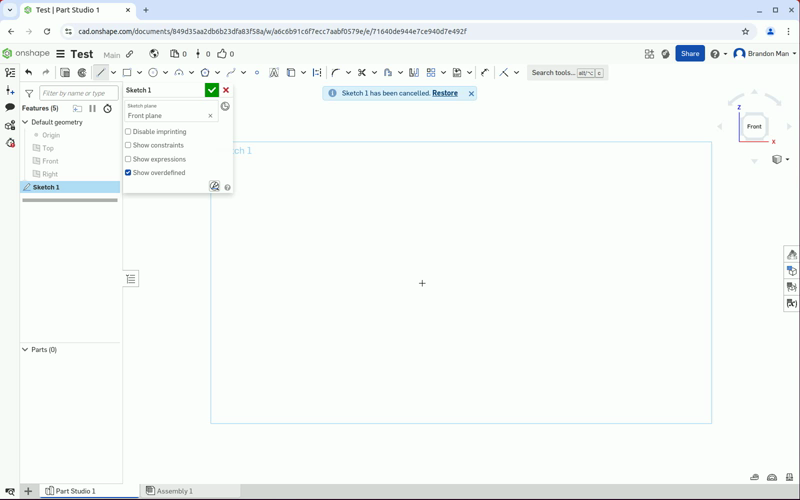
click(422, 282)
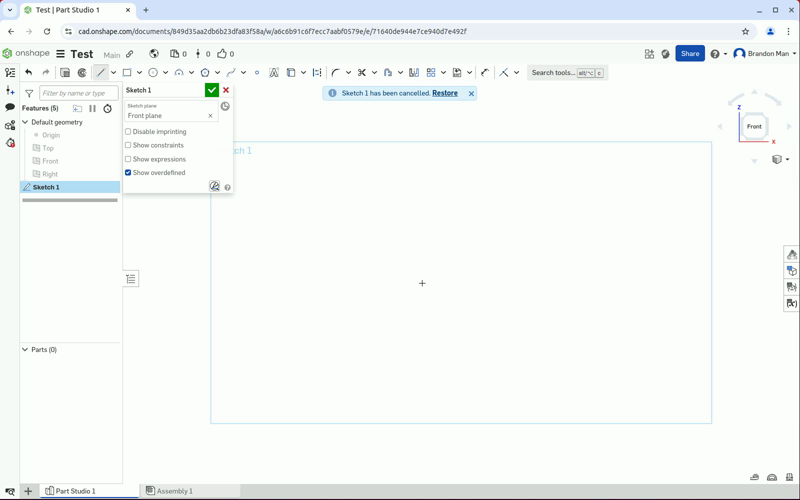
key_up(shift)
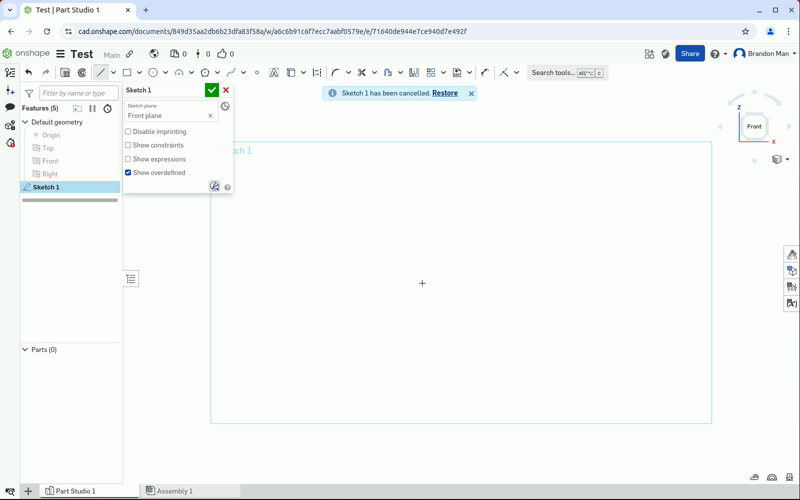
key_down(shift)
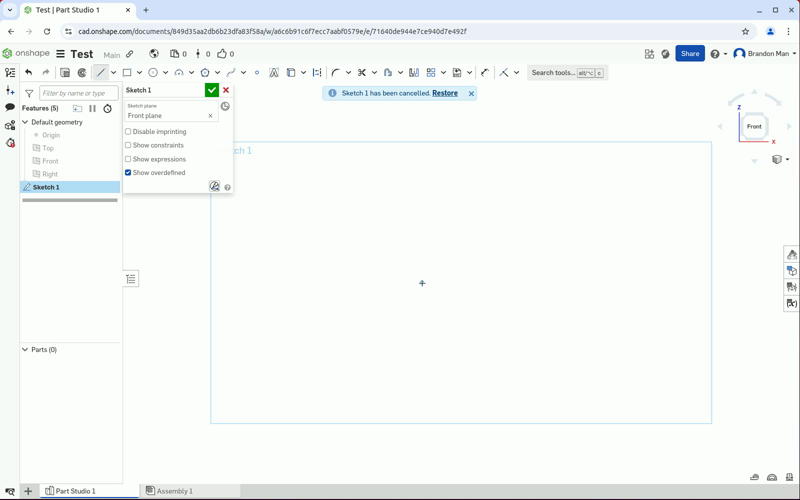
mouse_move(573, 282)
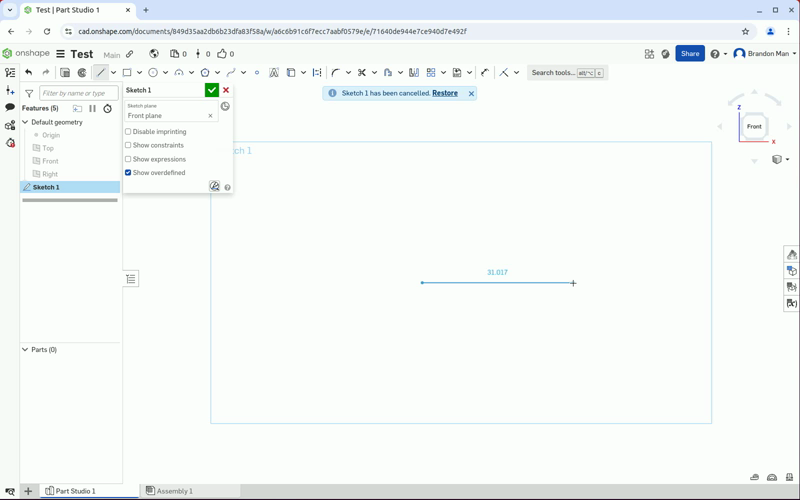
click(573, 282)
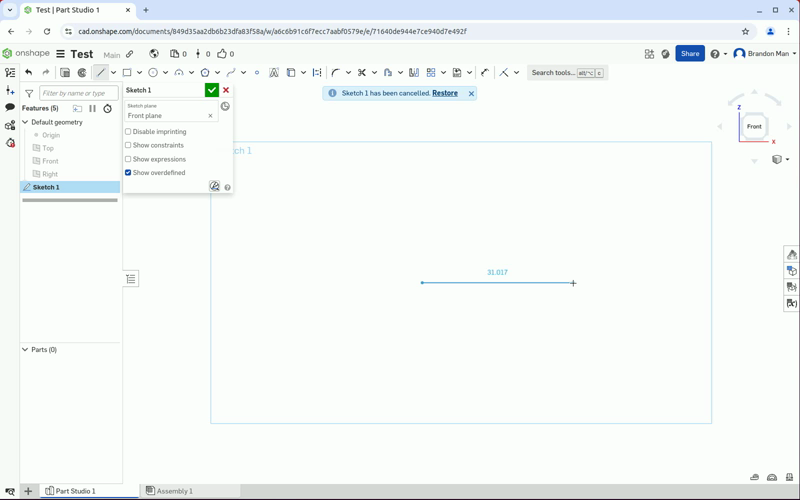
key_up(shift)
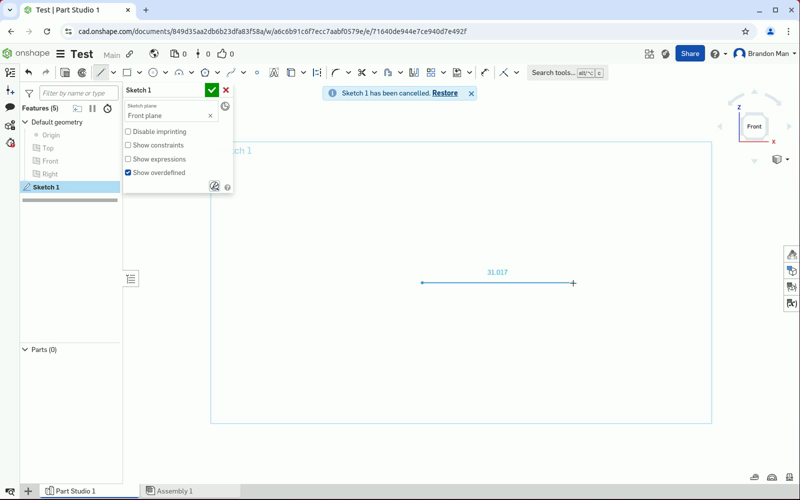
key_down(shift)
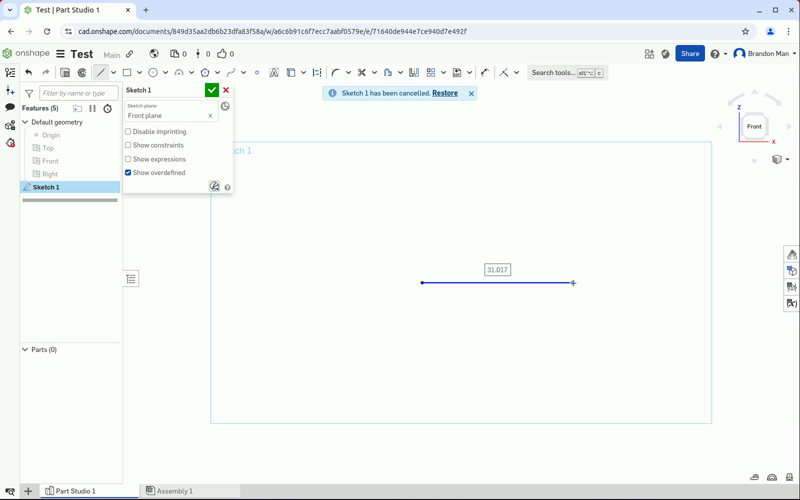
mouse_move(589, 282)
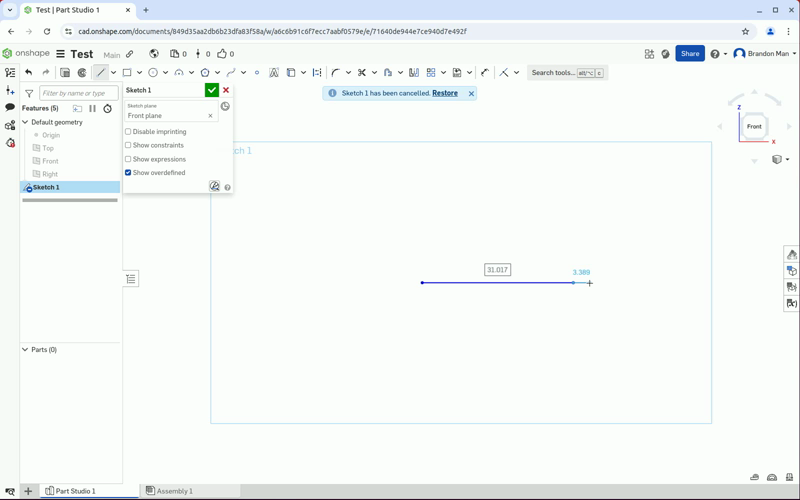
mouse_move(573, 257)
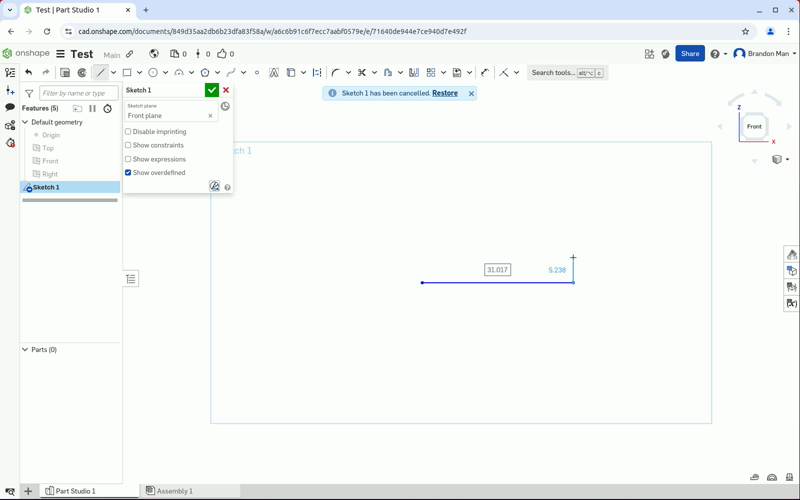
click(573, 257)
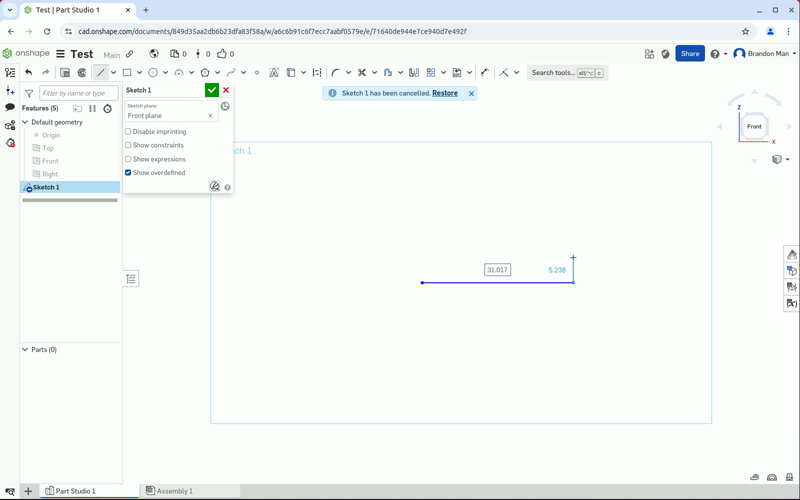
key_up(shift)
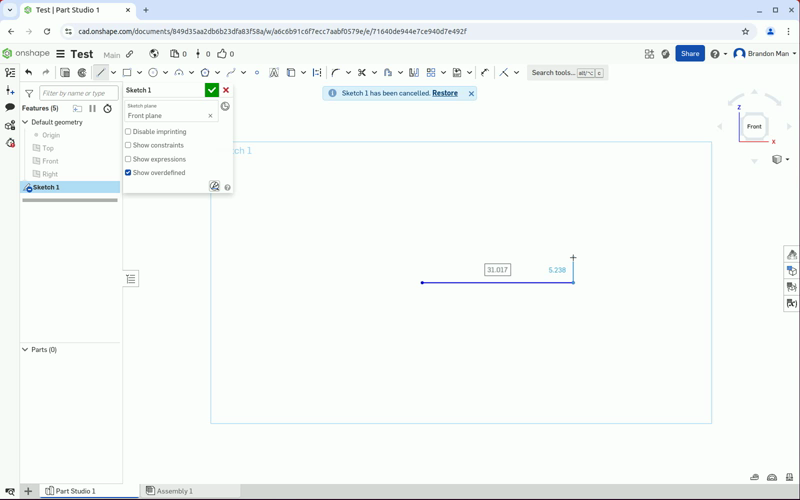
key_down(shift)
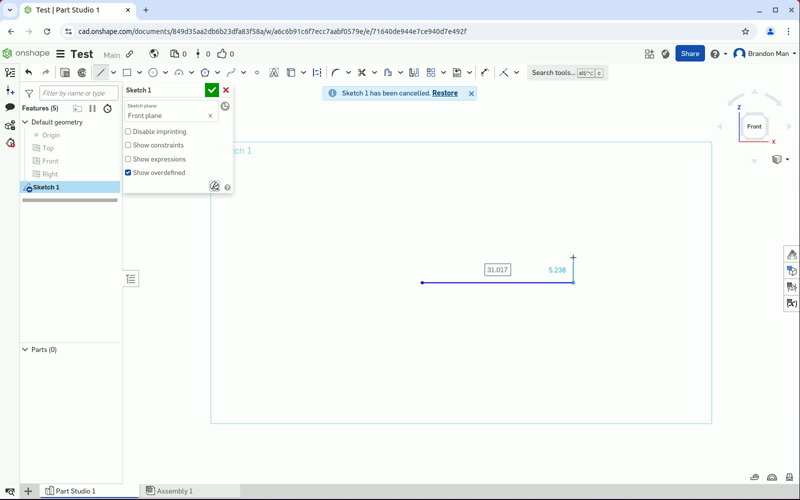
mouse_move(422, 257)
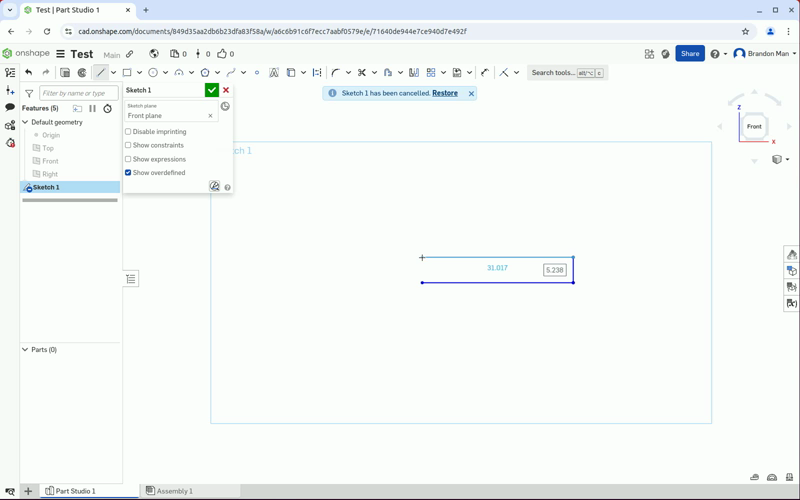
click(422, 257)
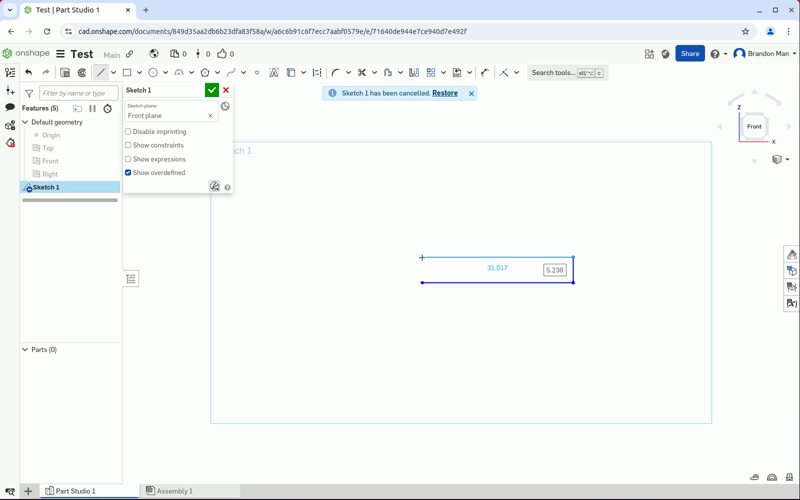
key_up(shift)
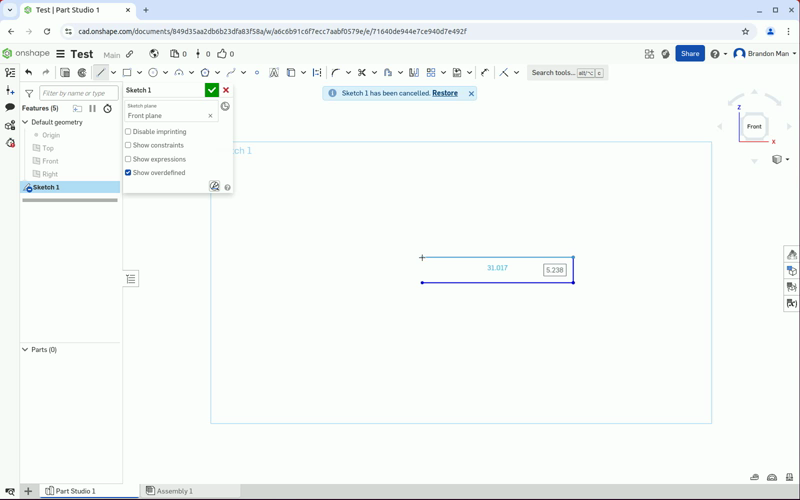
mouse_move(452, 257)
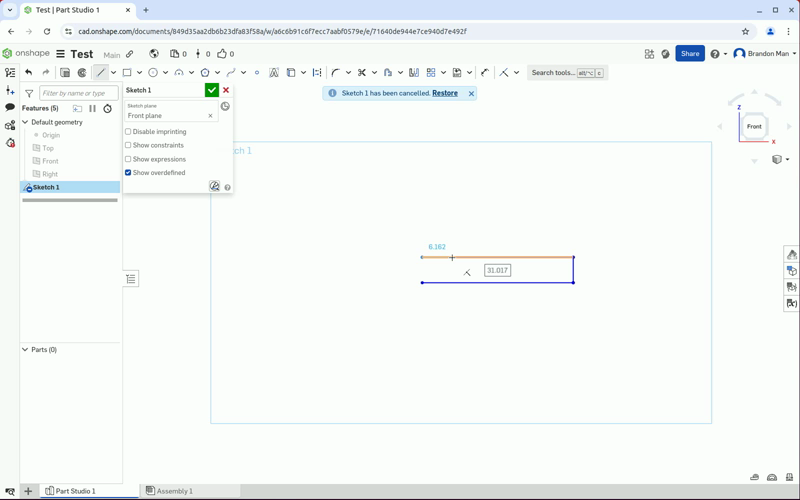
key_down(shift)
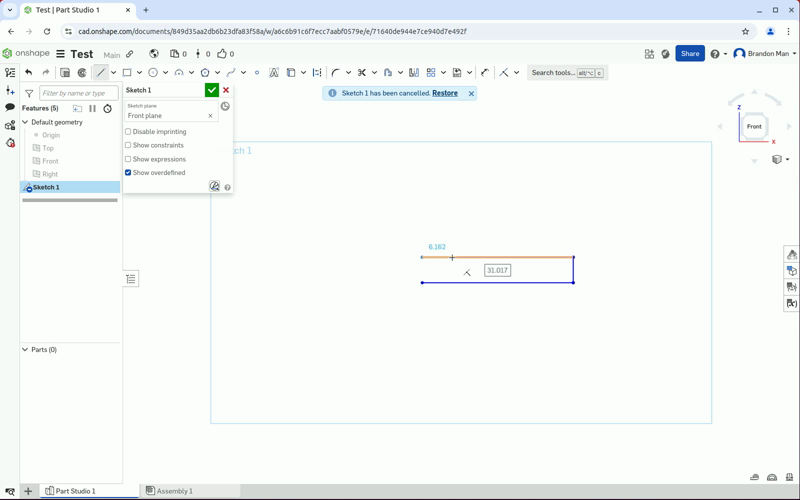
mouse_move(422, 282)
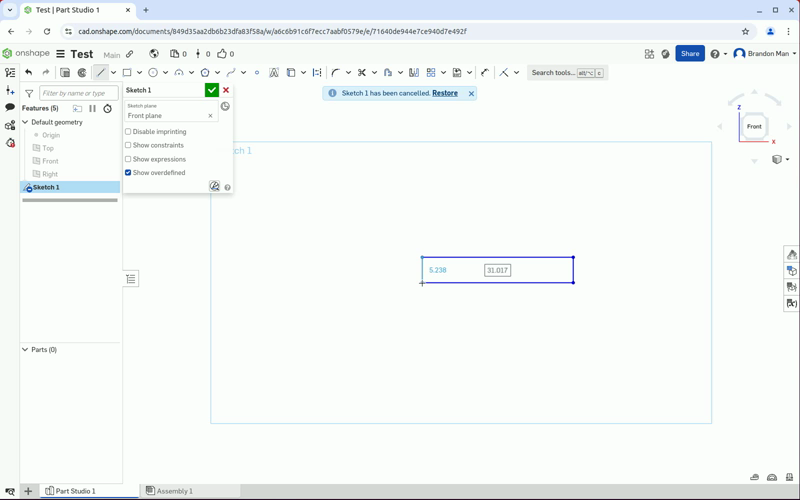
key_up(shift)
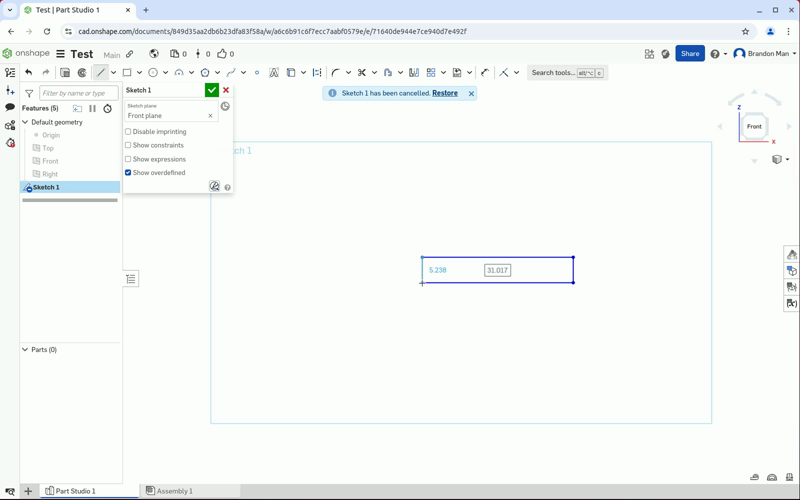
click(422, 282)
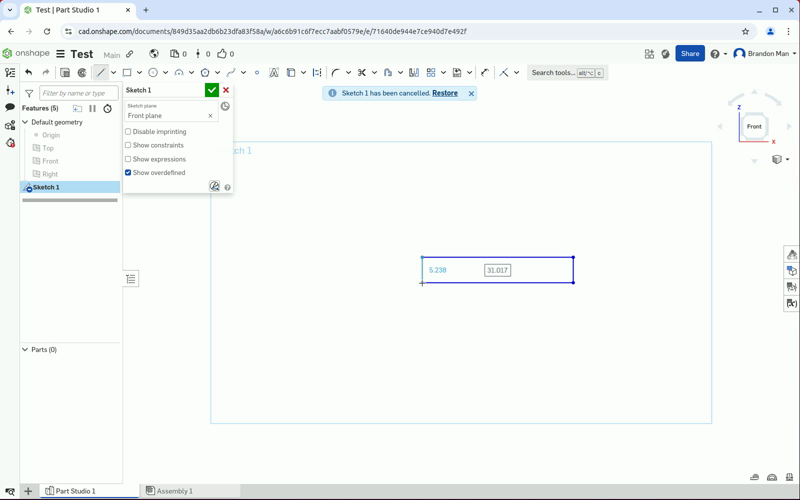
key(esc)
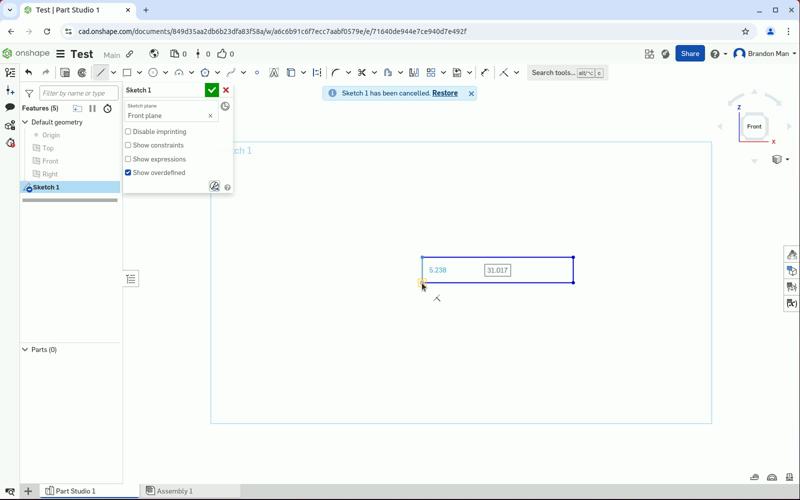
mouse_move(455, 263)
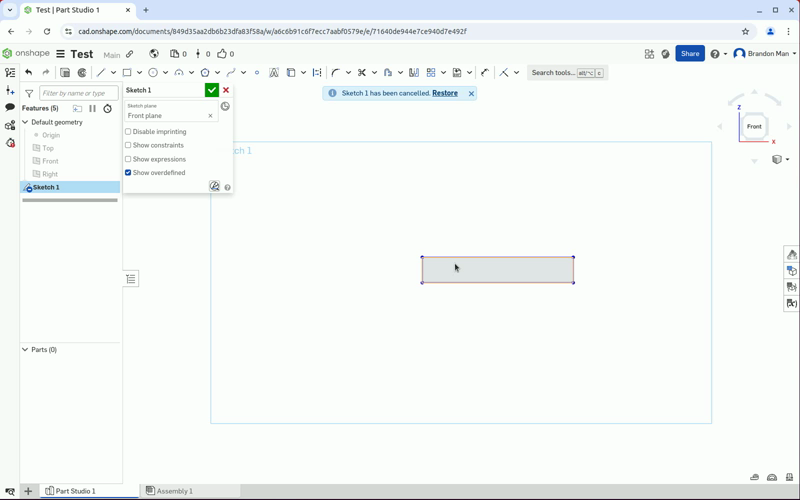
click(455, 263)
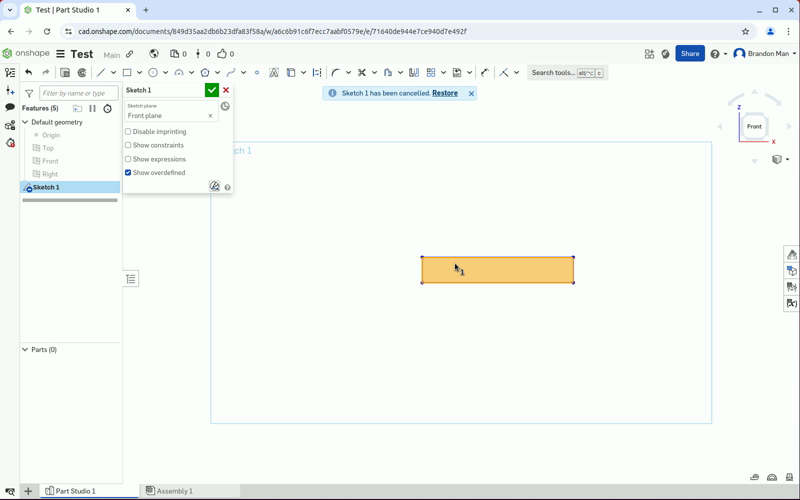
mouse_move(73, 352)
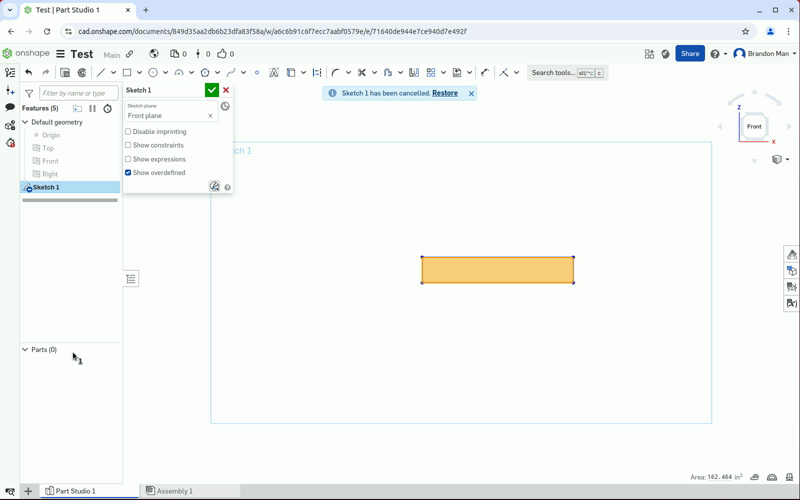
key(shift+y)
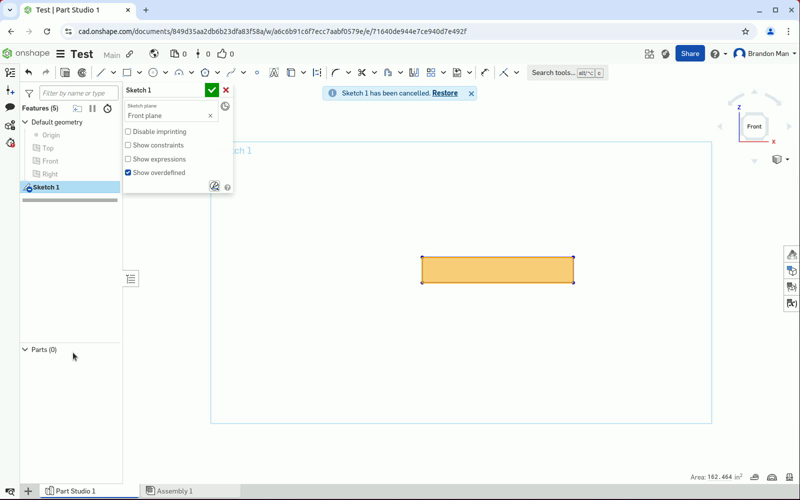
key(shift+e)
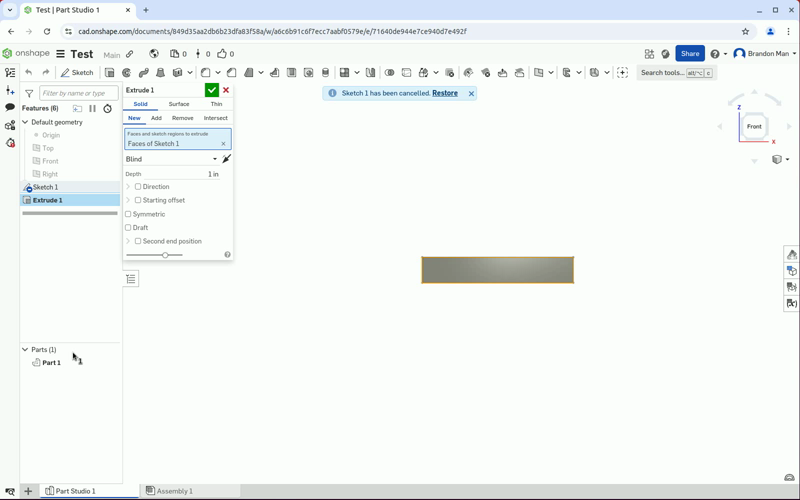
mouse_move(143, 106)
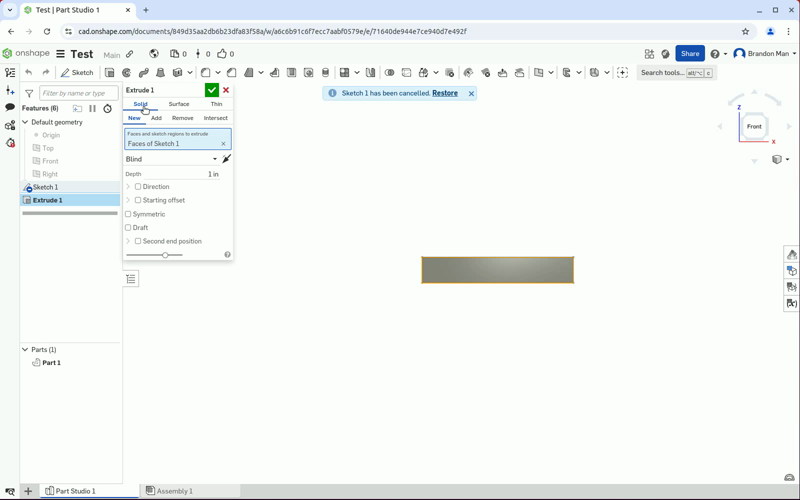
click(143, 106)
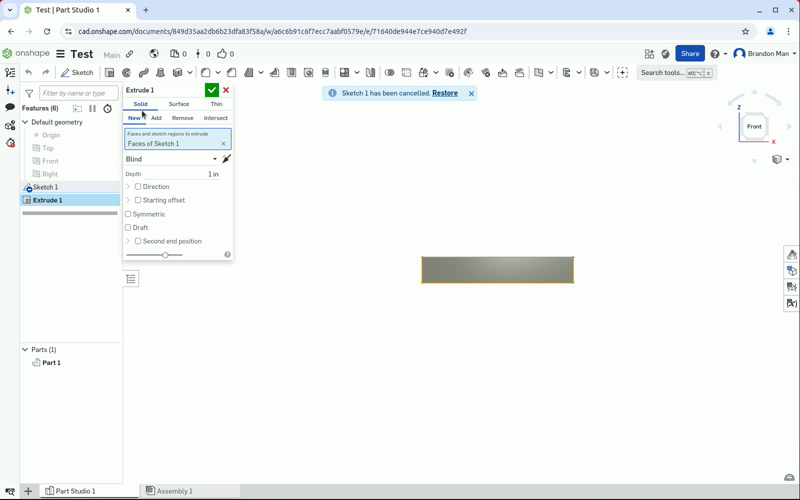
mouse_move(137, 120)
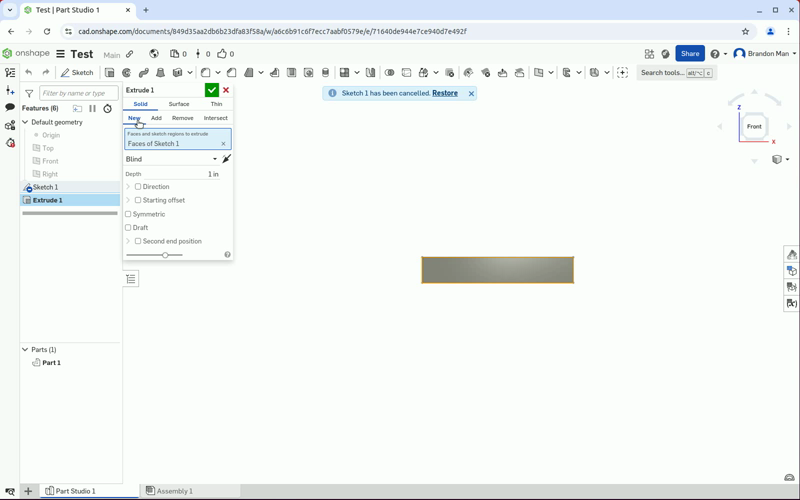
click(137, 120)
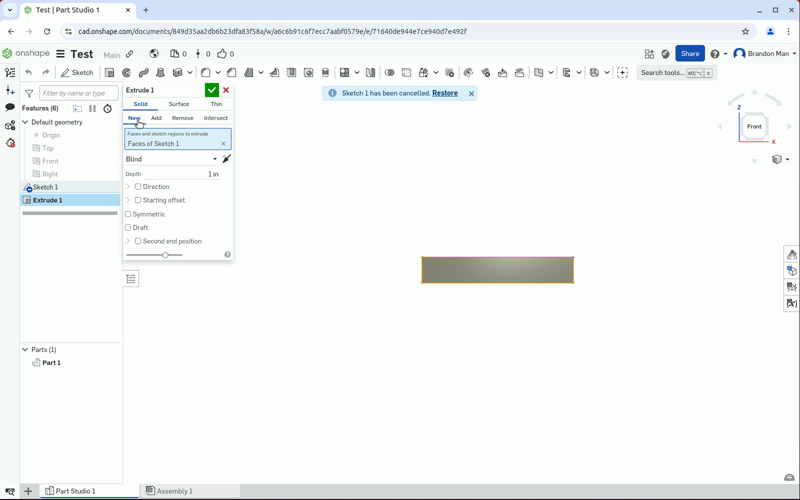
key(tab, 4)
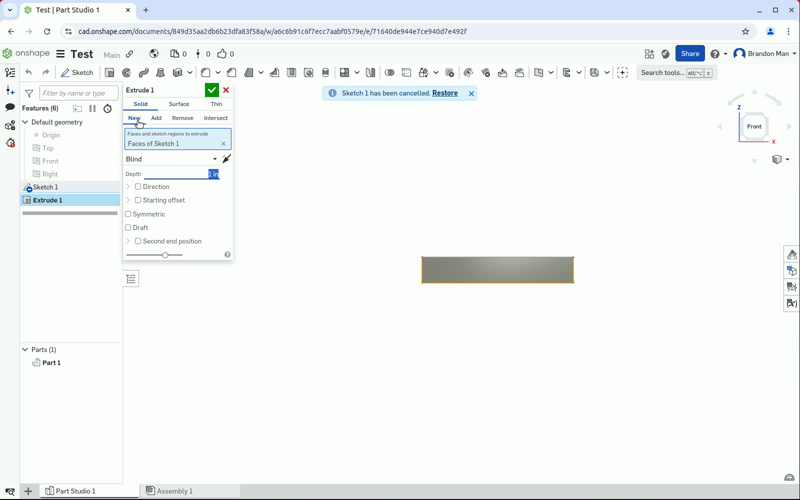
text(1.204)
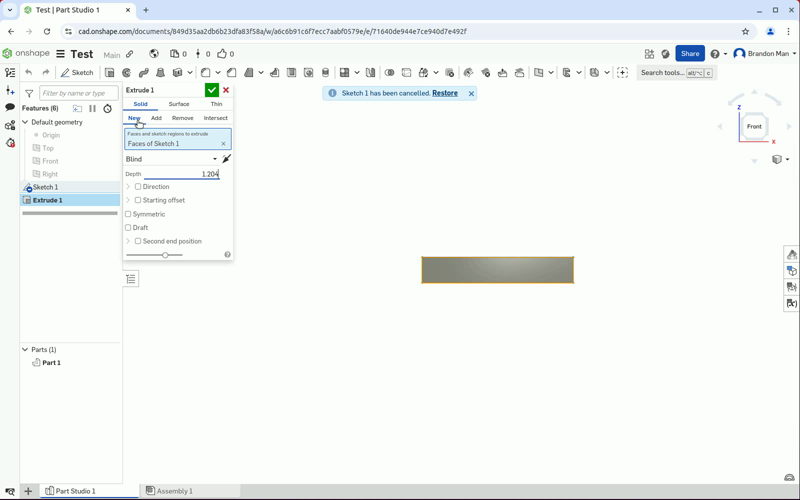
key(enter)
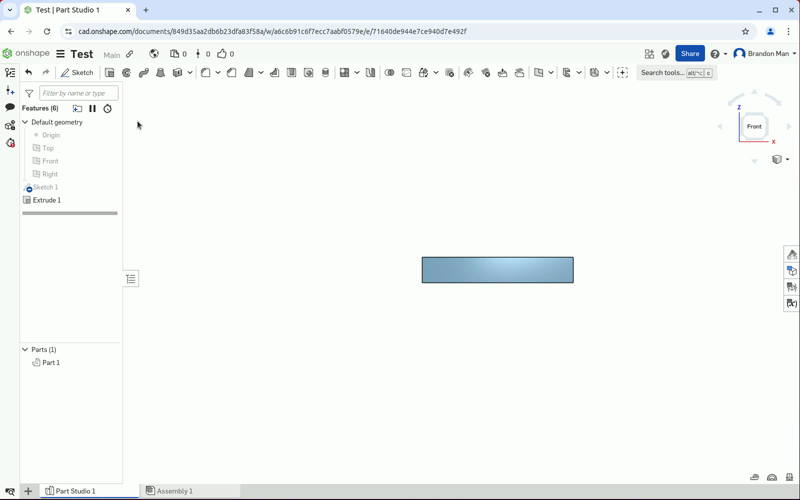
key(shift+h)
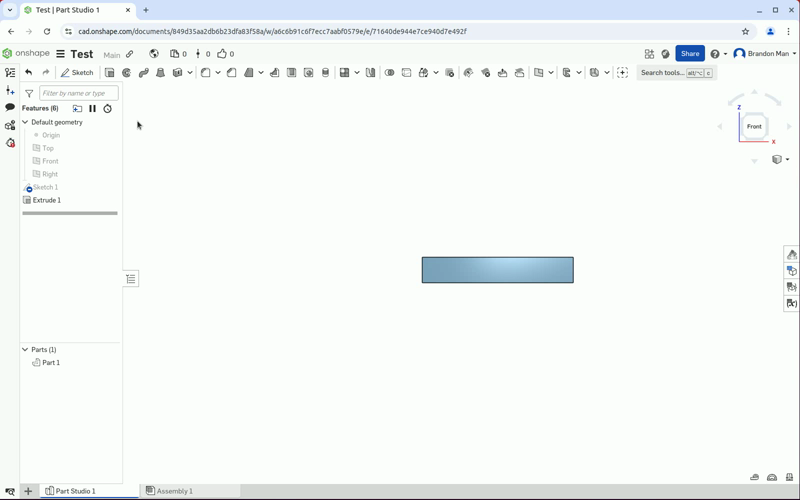
key(shift+h)
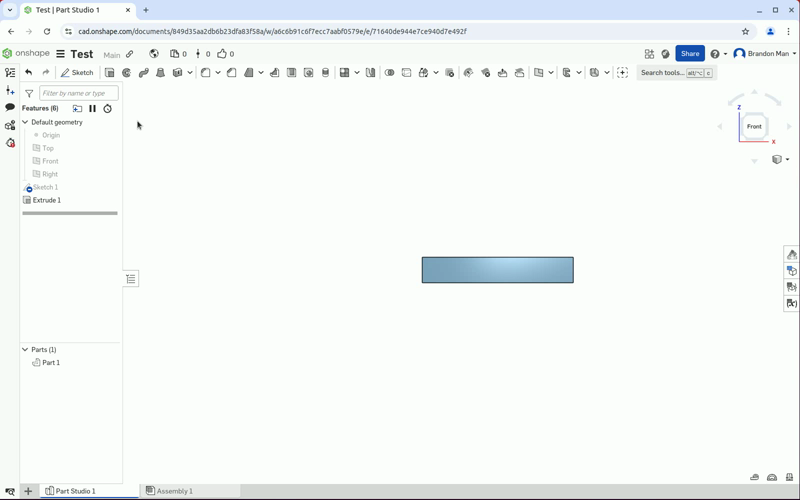
mouse_move(73, 189)
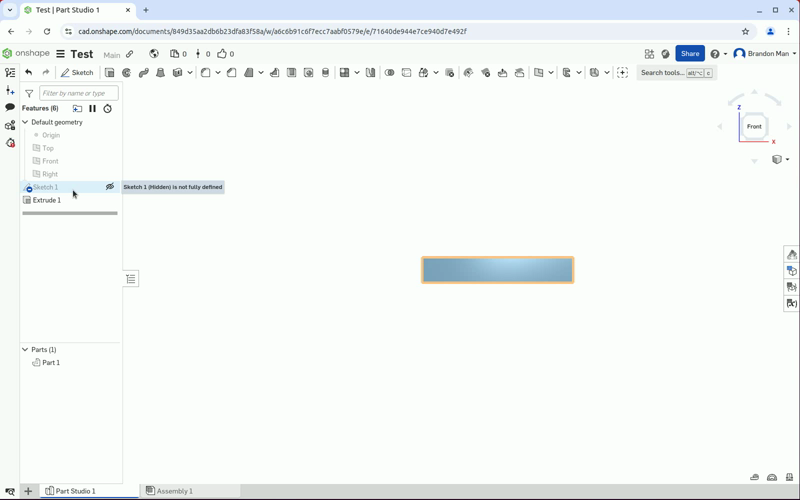
click(73, 189)
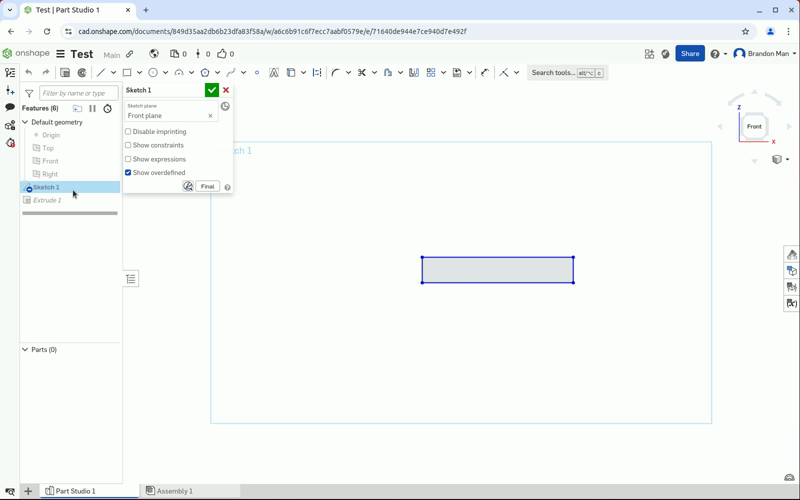
mouse_move(229, 92)
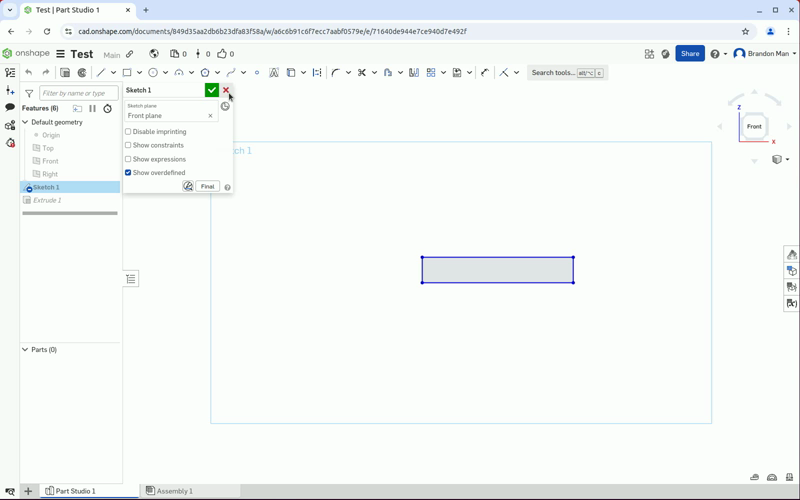
click(229, 92)
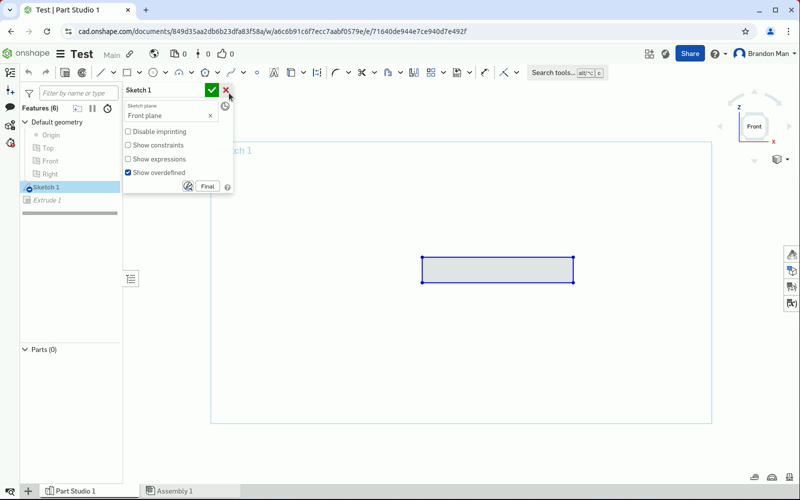
key(shift+s)
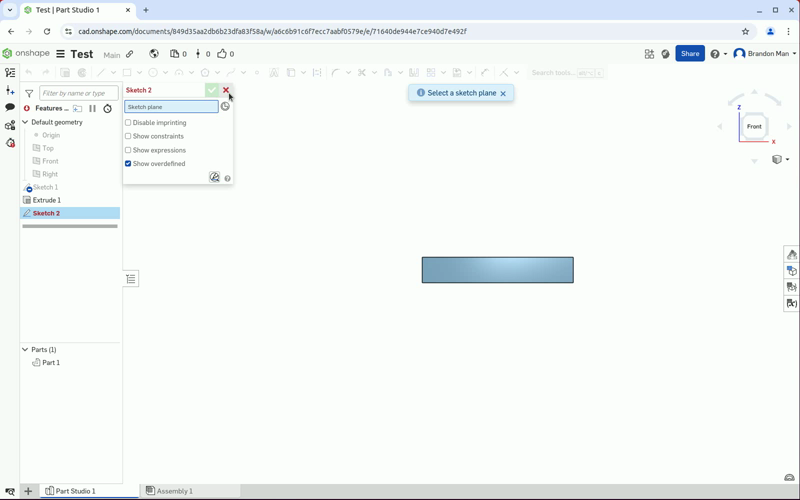
mouse_move(73, 163)
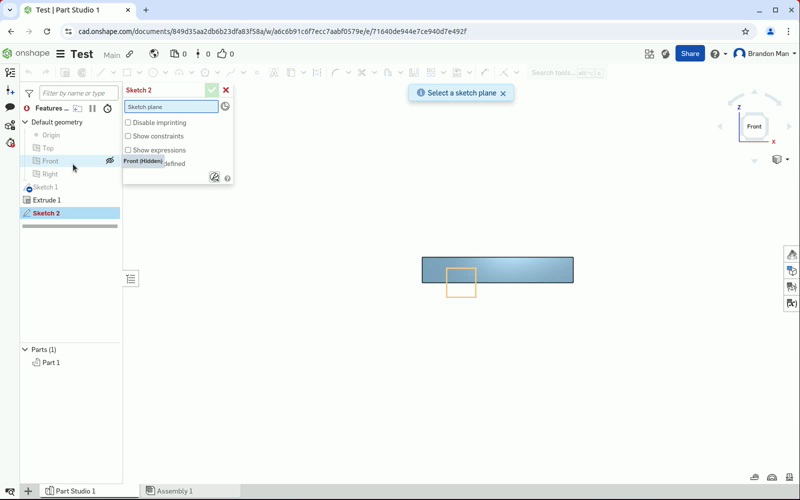
click(73, 163)
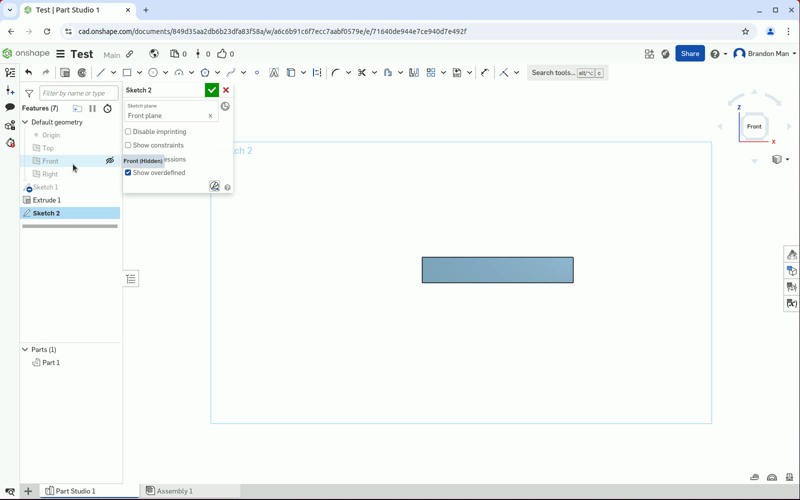
mouse_move(73, 352)
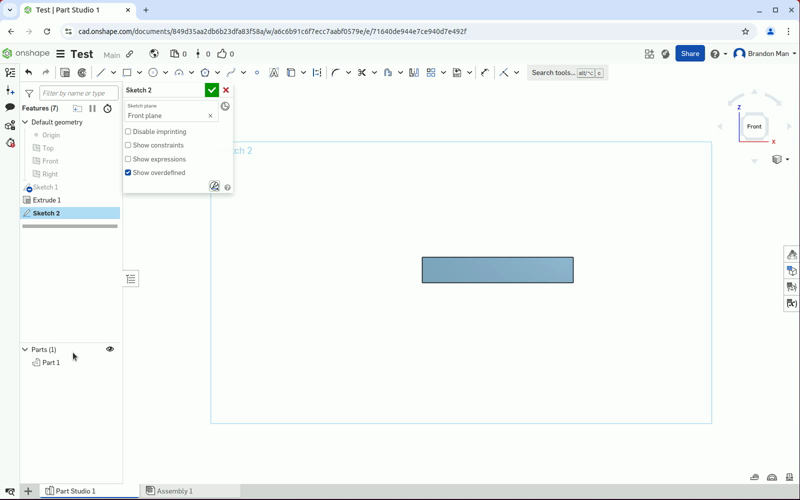
key(y)
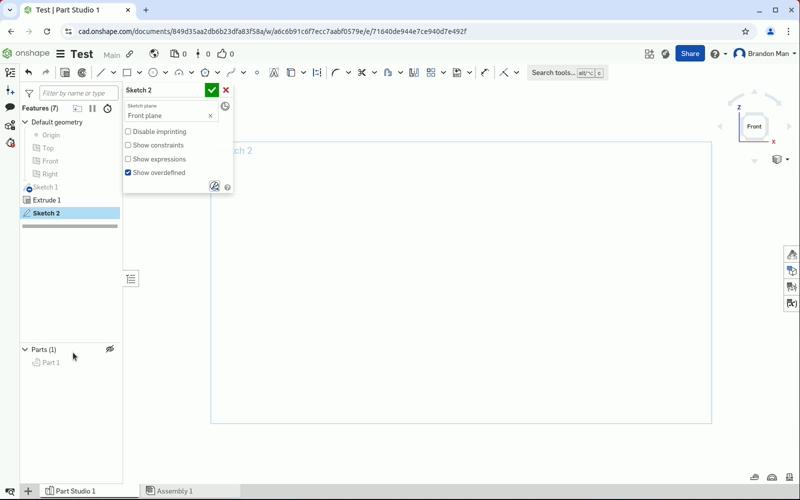
key(l)
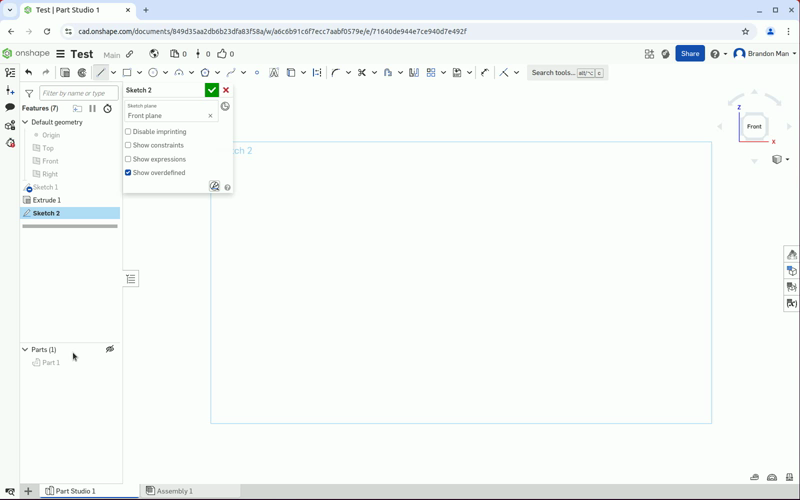
key_down(shift)
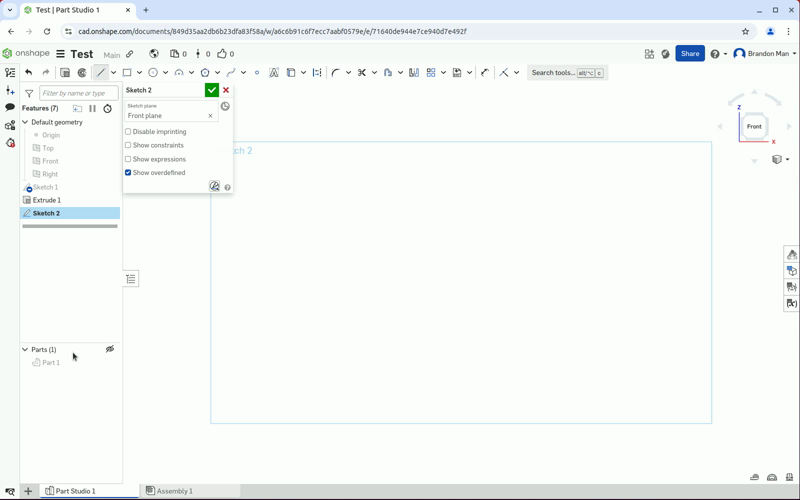
mouse_move(422, 257)
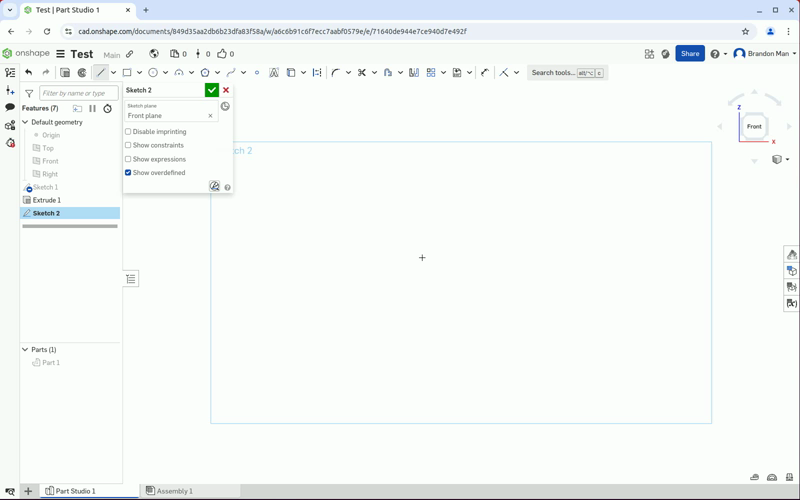
click(422, 257)
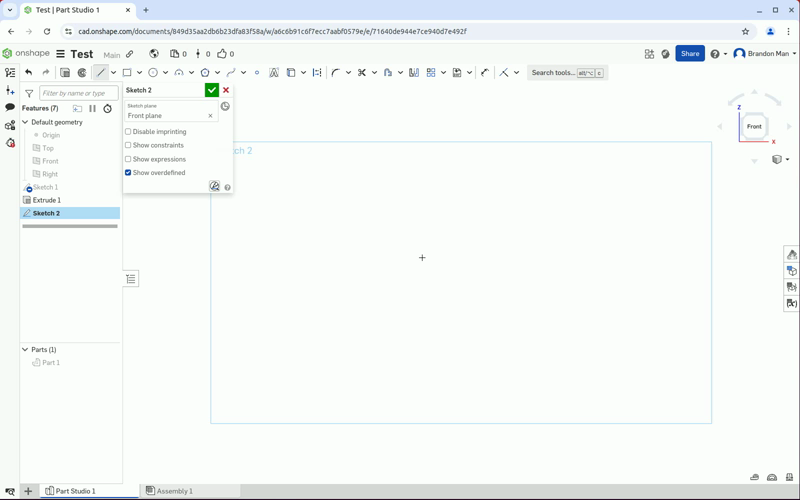
key_up(shift)
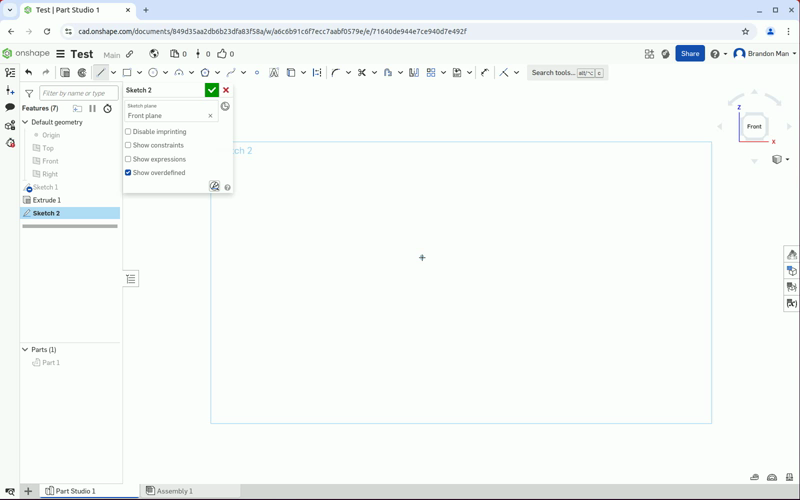
key_down(shift)
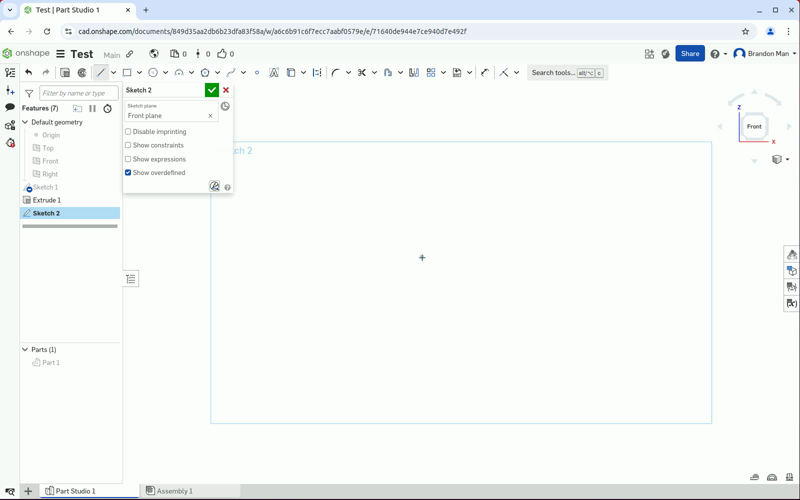
mouse_move(573, 257)
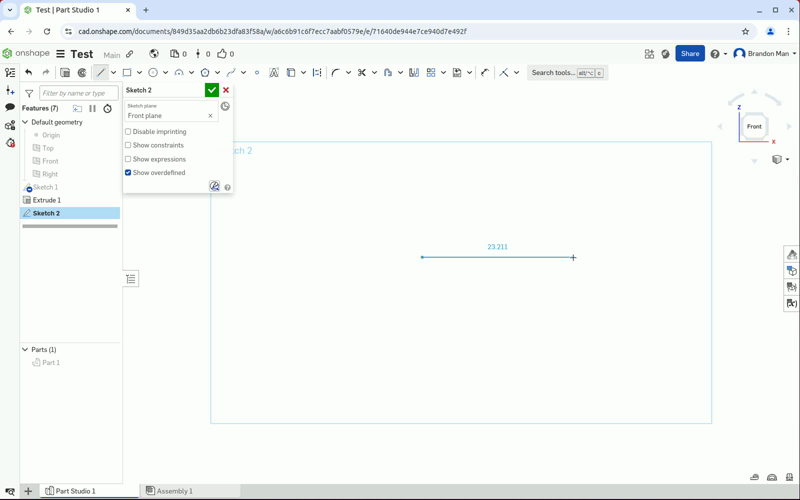
click(573, 257)
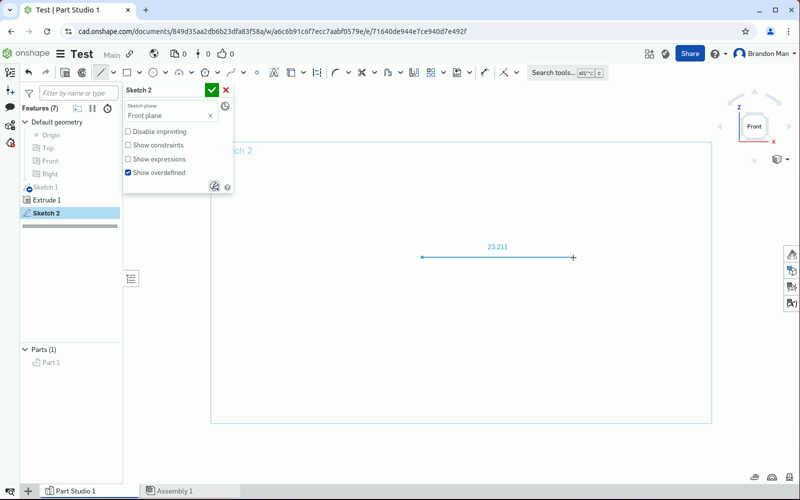
key_up(shift)
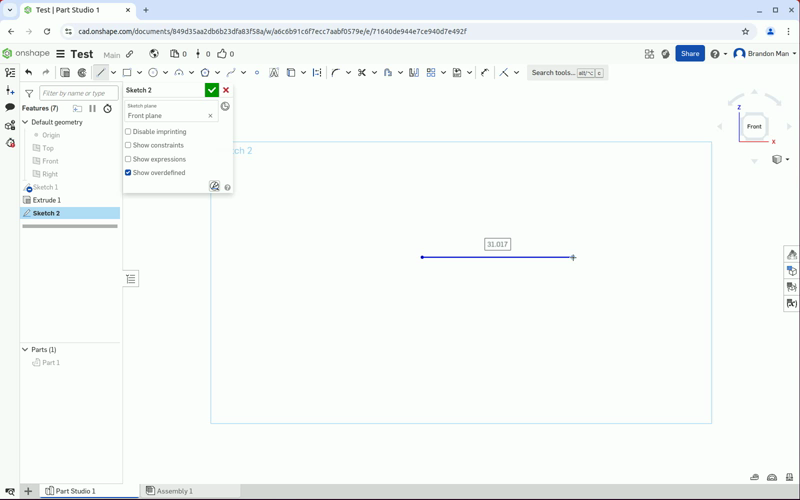
key_down(shift)
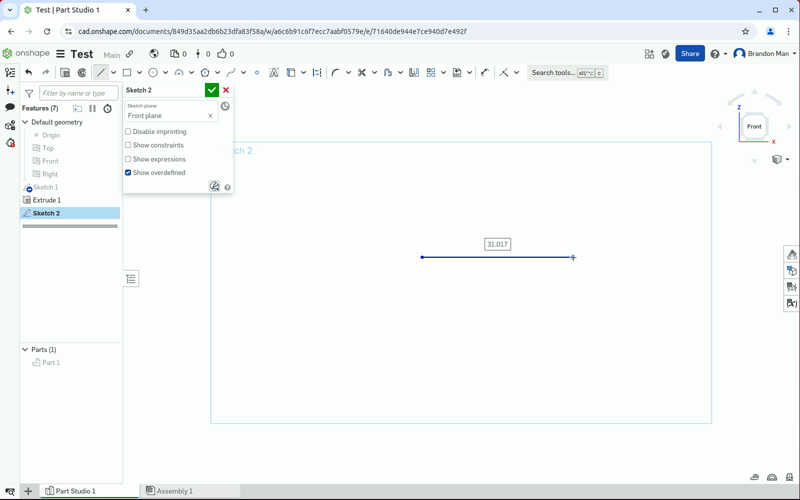
mouse_move(589, 257)
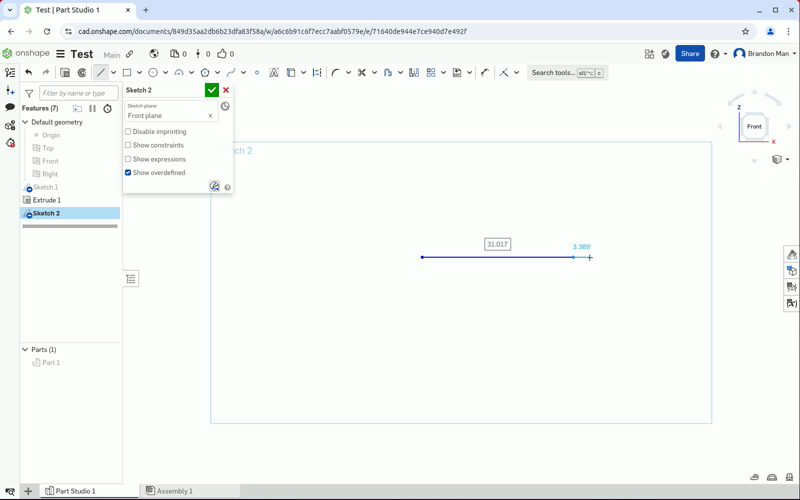
mouse_move(573, 250)
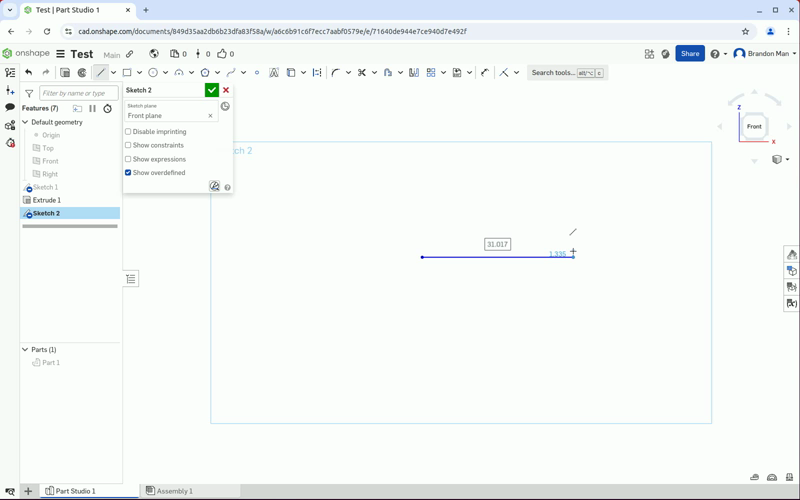
scroll(6)
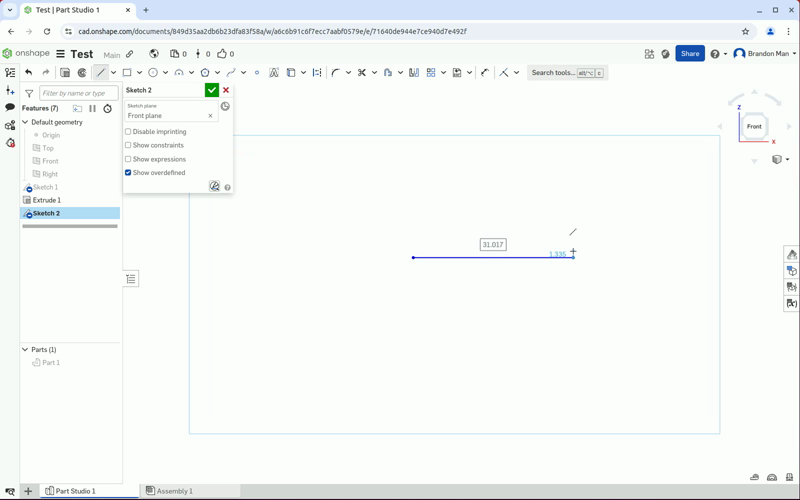
scroll(6)
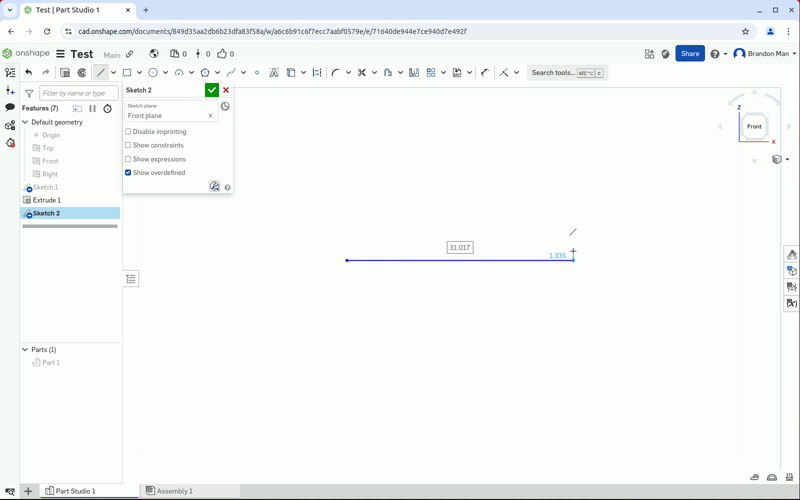
scroll(6)
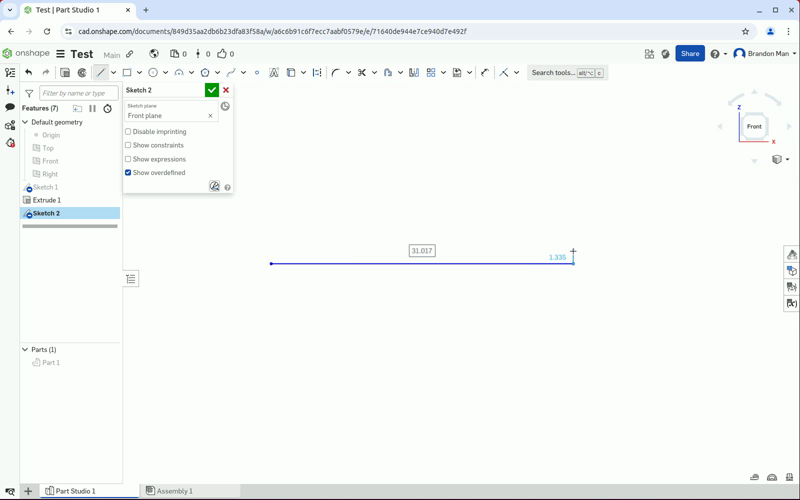
scroll(6)
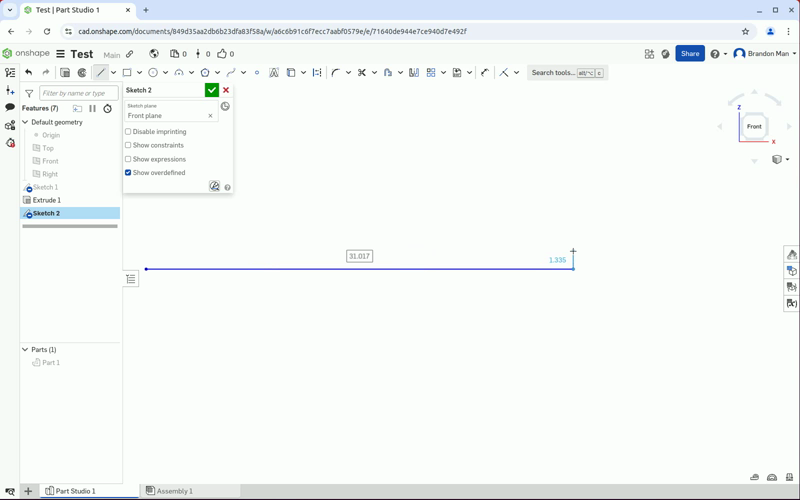
scroll(6)
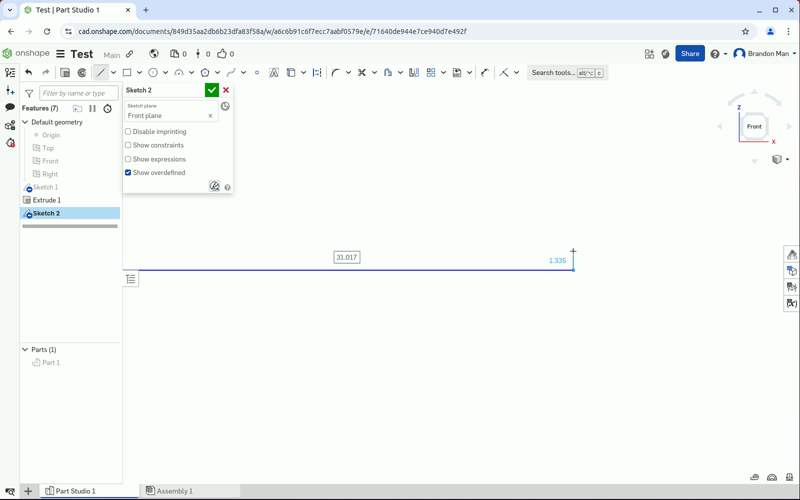
scroll(6)
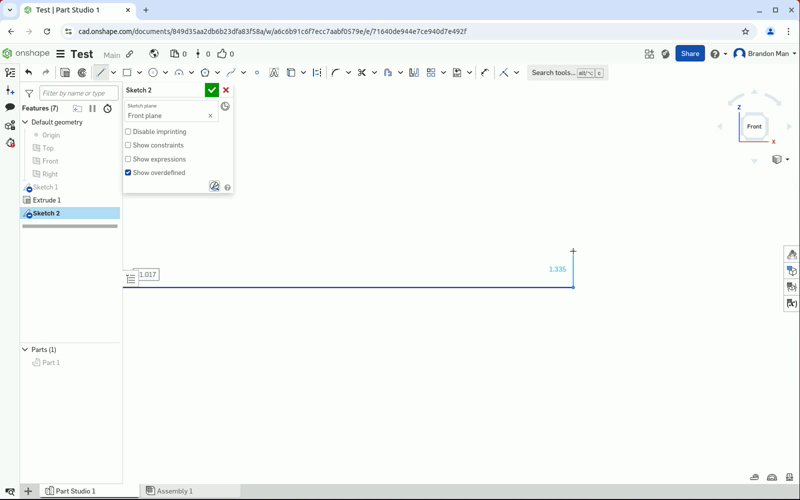
scroll(6)
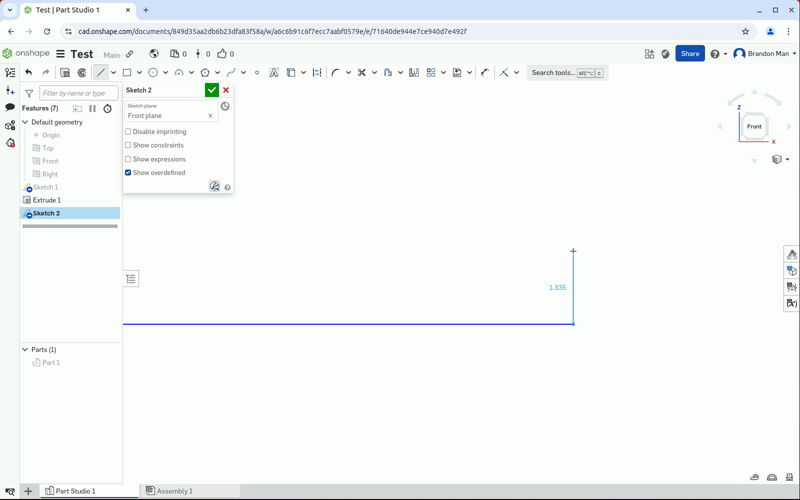
click(573, 250)
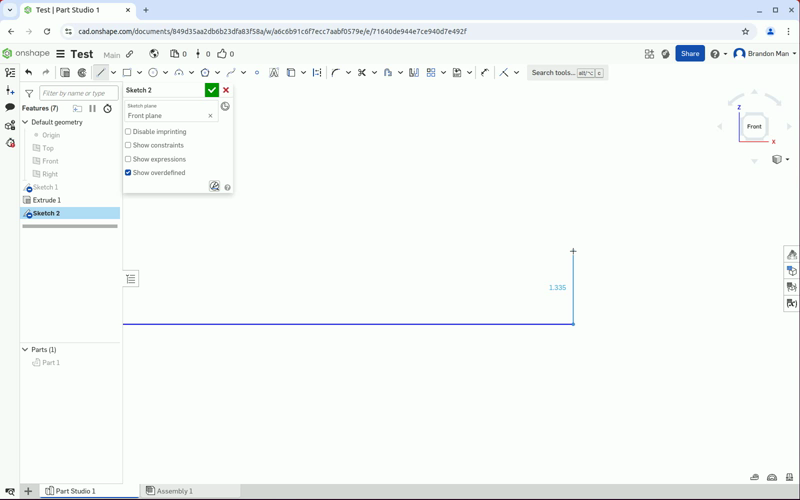
scroll(-6)
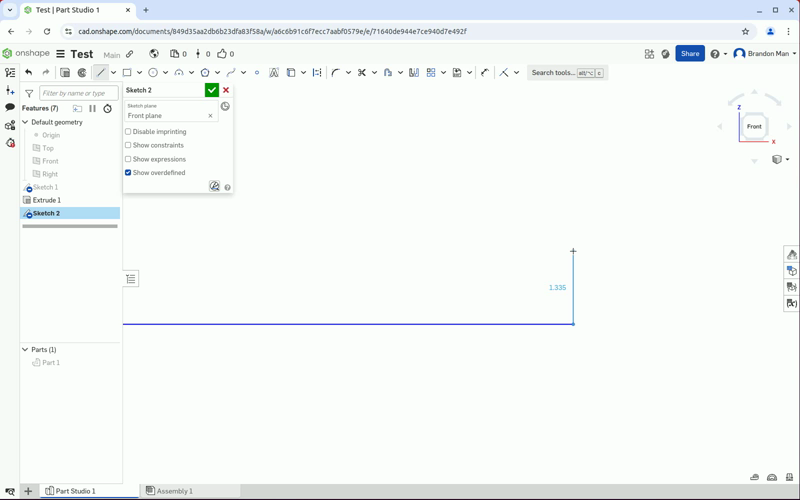
scroll(-6)
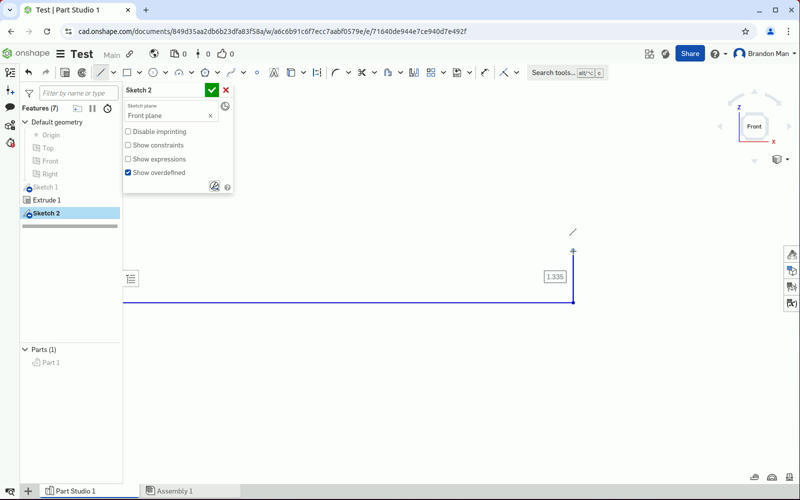
scroll(-6)
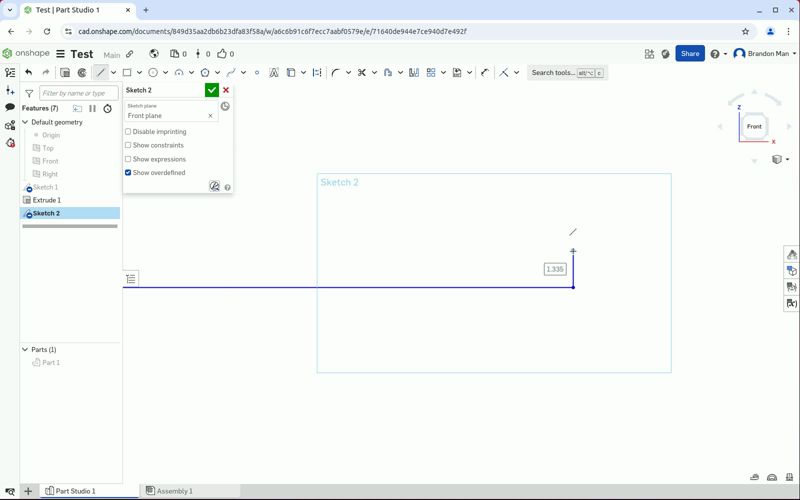
scroll(-6)
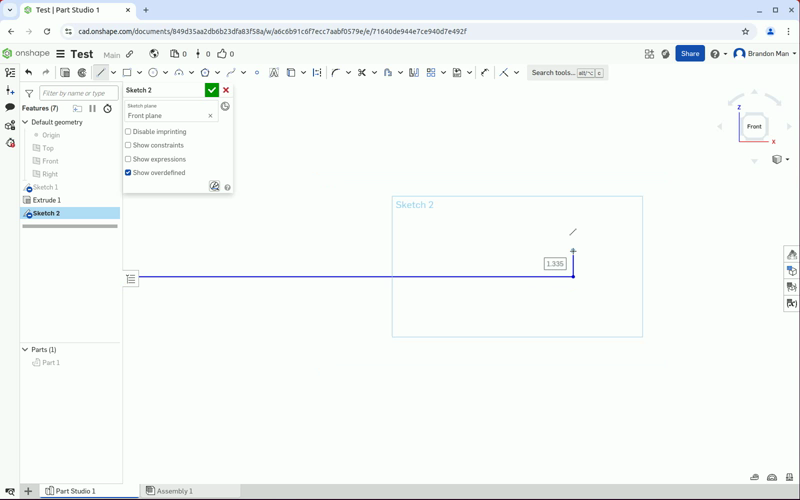
scroll(-6)
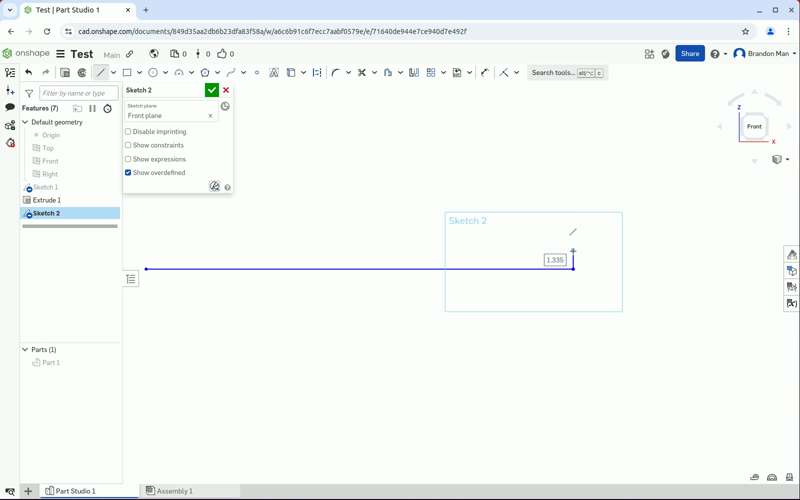
scroll(-6)
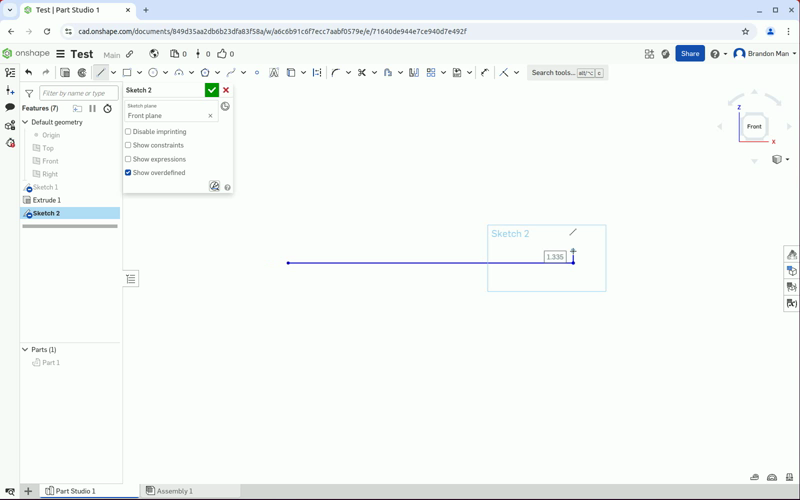
scroll(-6)
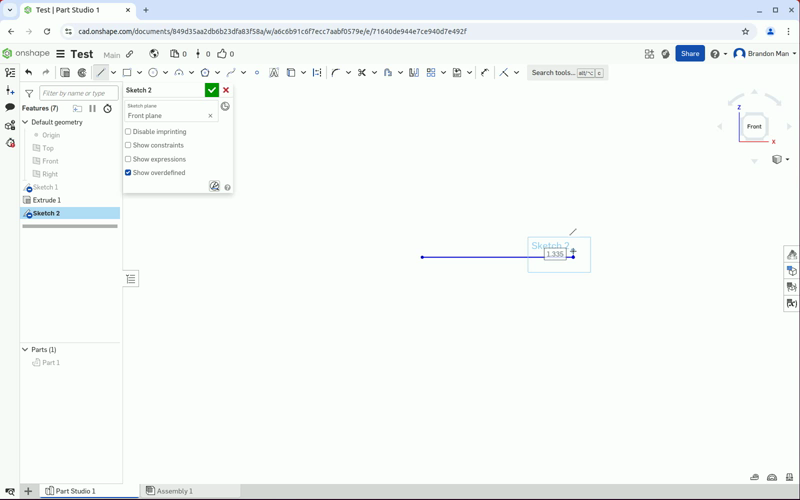
key_up(shift)
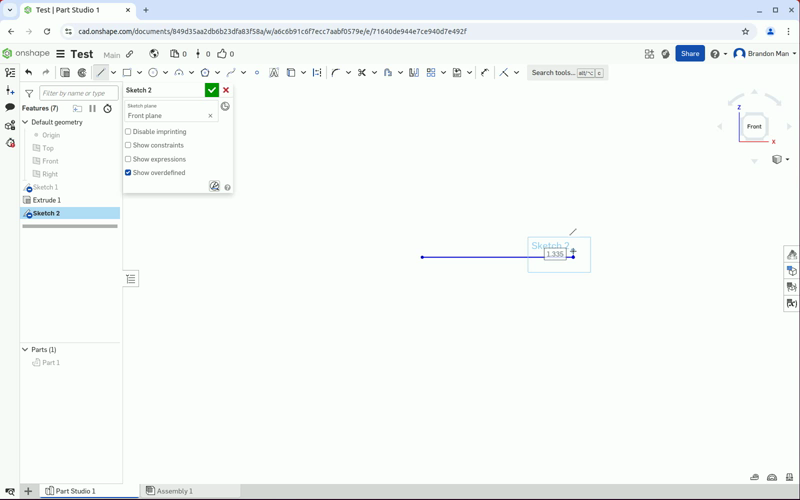
key_down(shift)
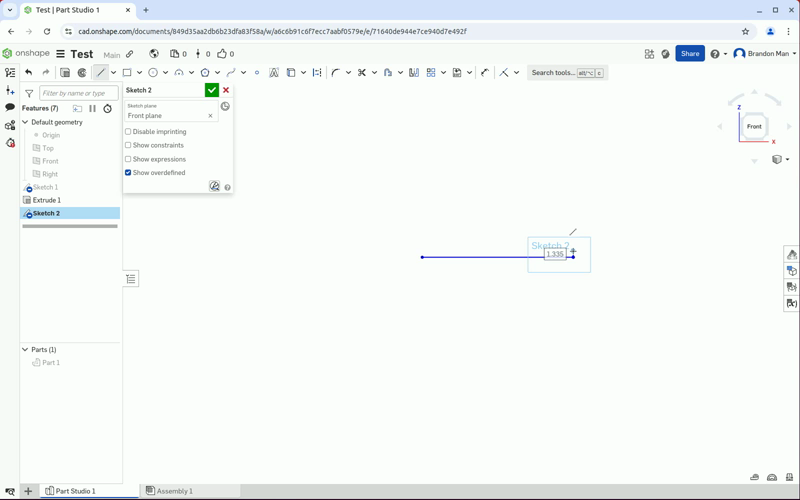
mouse_move(422, 250)
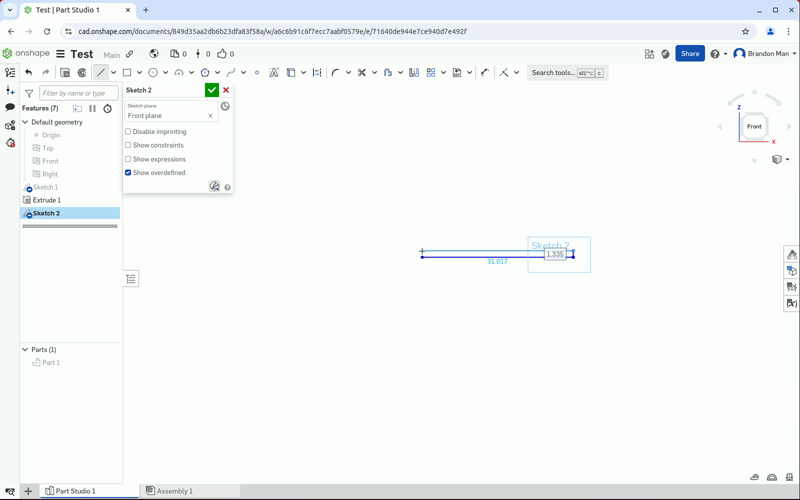
click(422, 250)
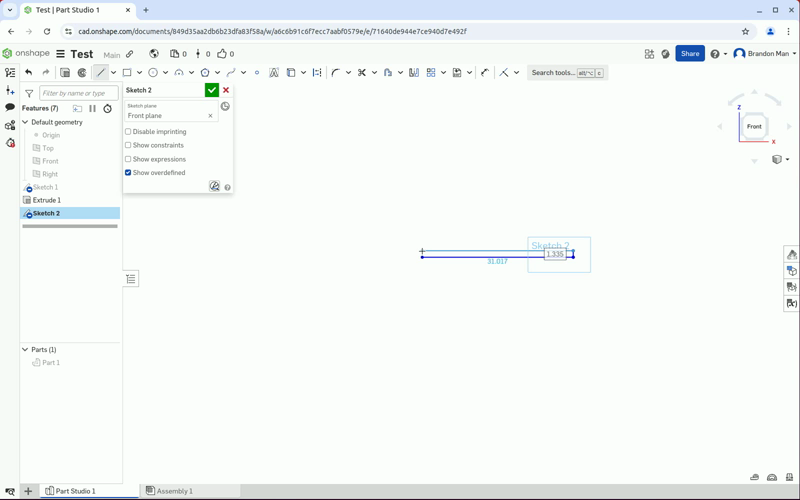
key_up(shift)
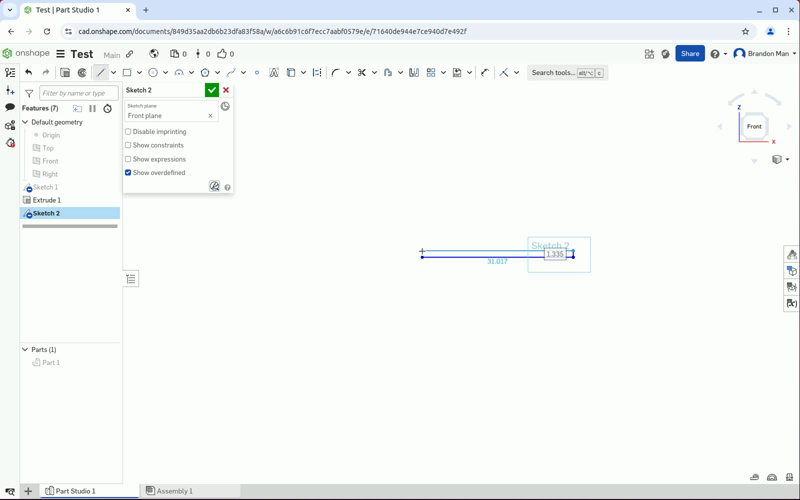
mouse_move(452, 250)
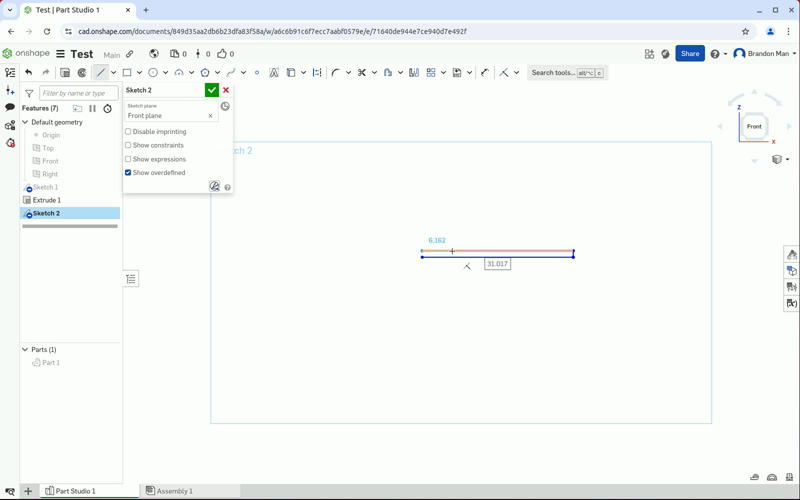
key_down(shift)
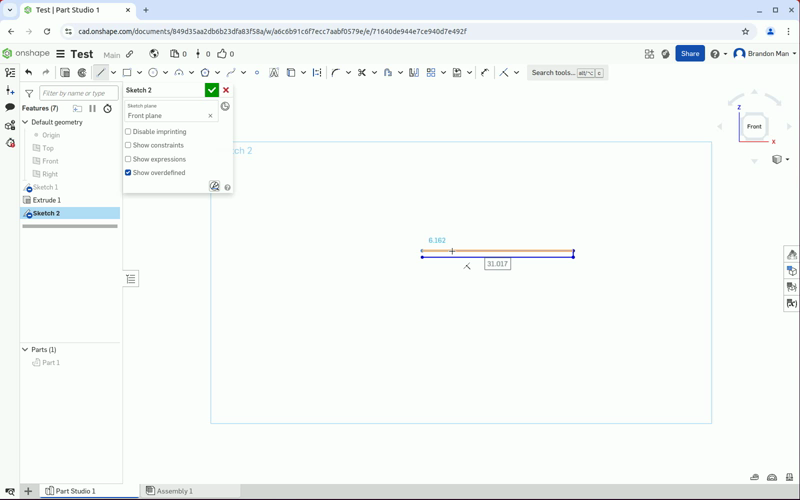
mouse_move(422, 257)
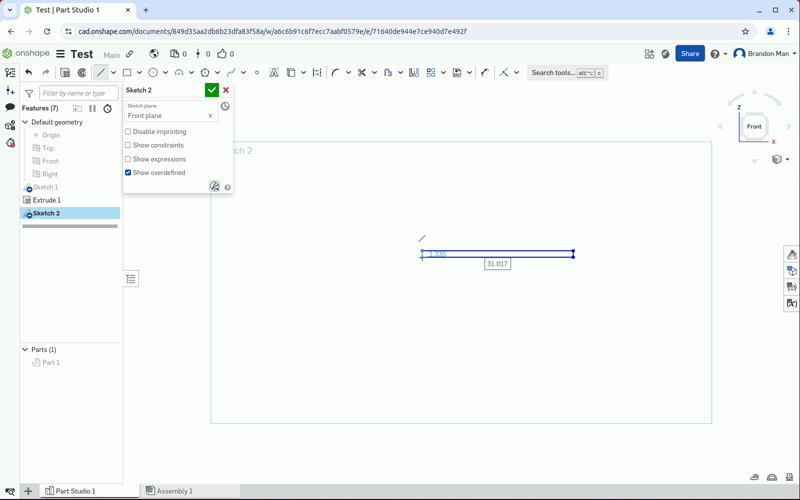
scroll(6)
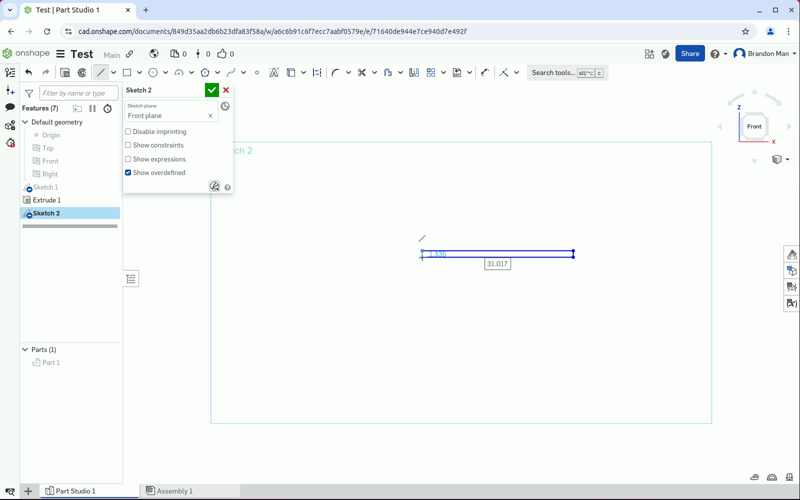
scroll(6)
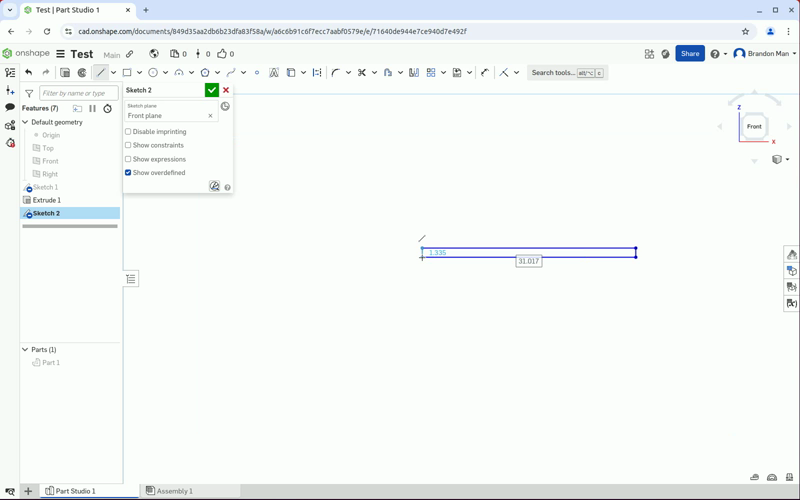
scroll(6)
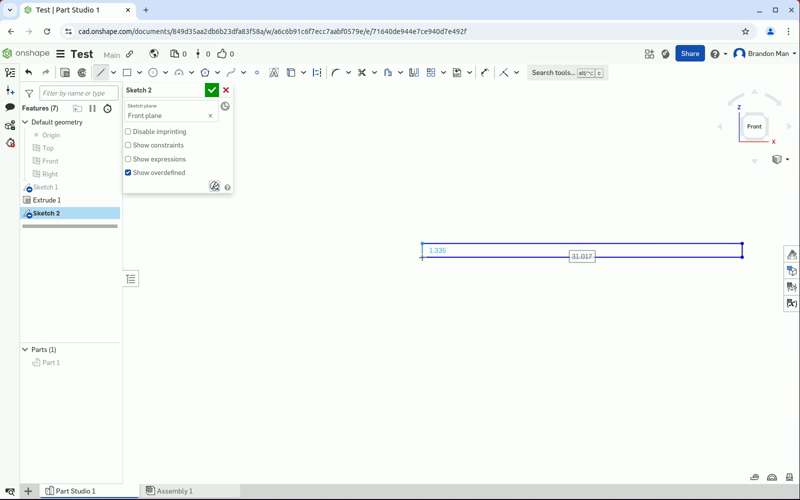
scroll(6)
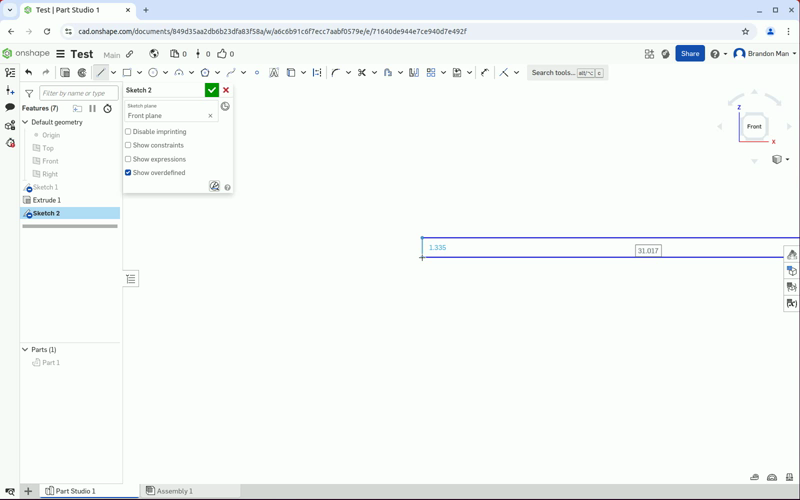
scroll(6)
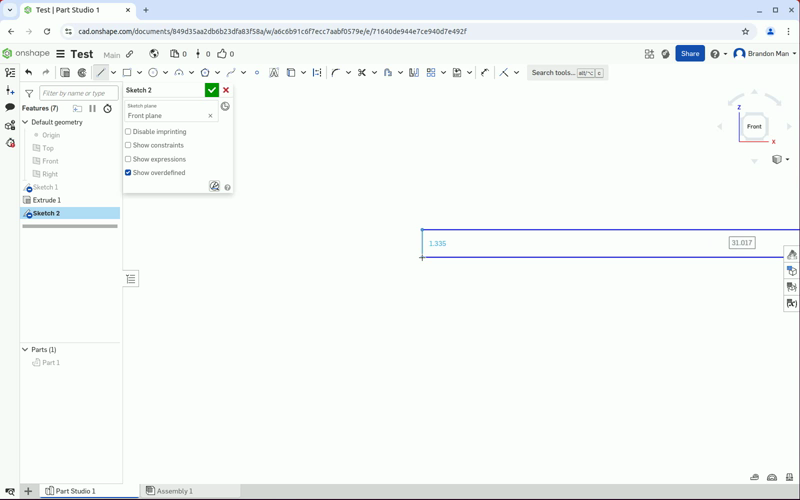
scroll(6)
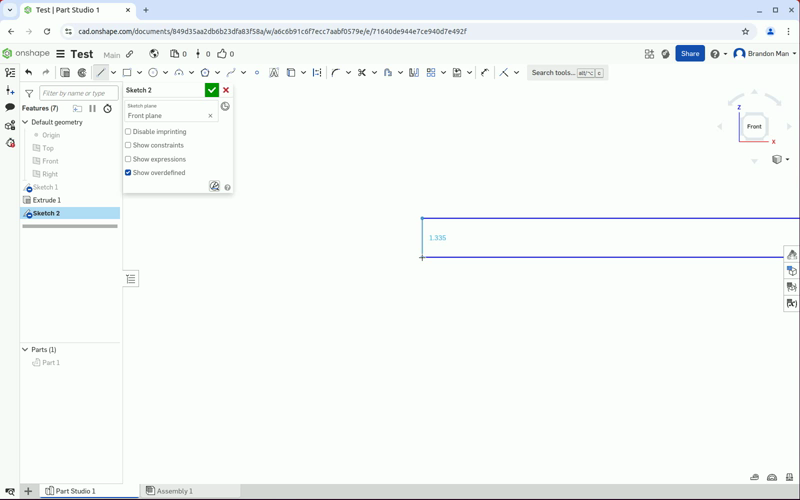
scroll(6)
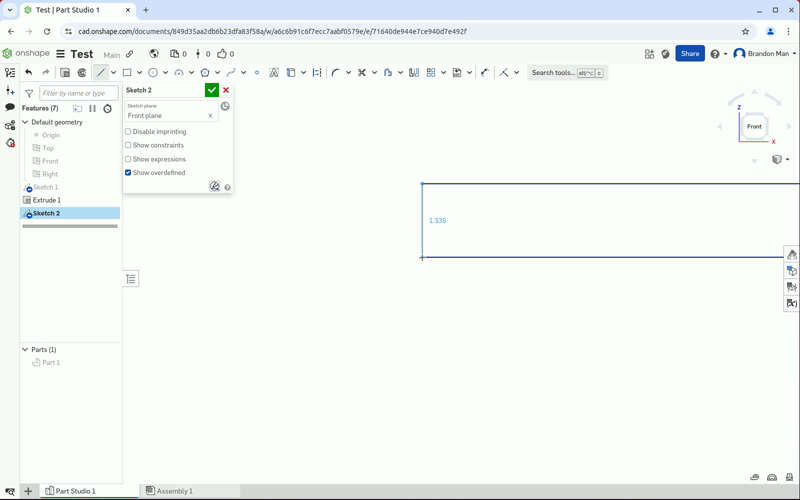
key_up(shift)
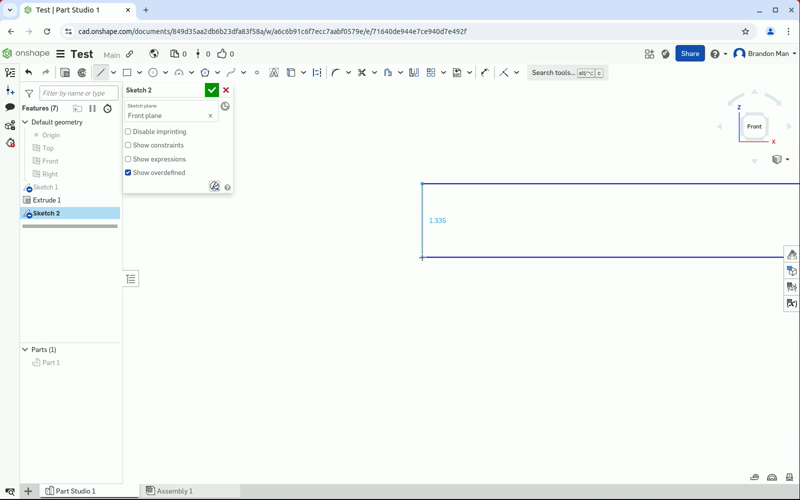
click(422, 257)
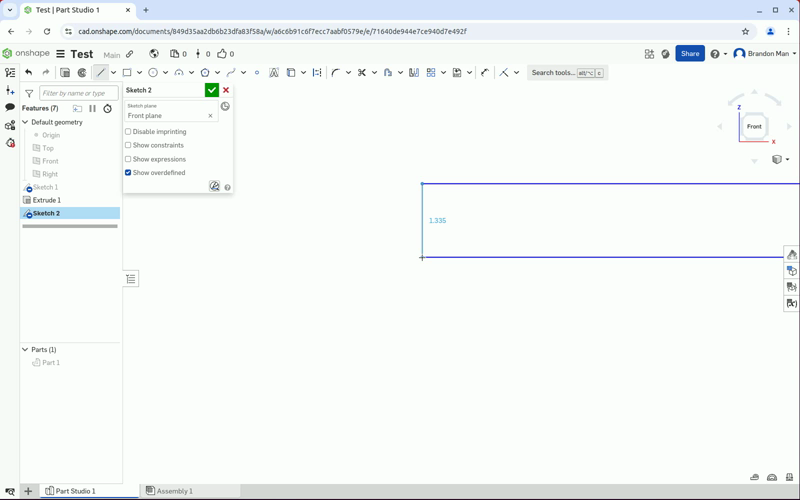
scroll(-6)
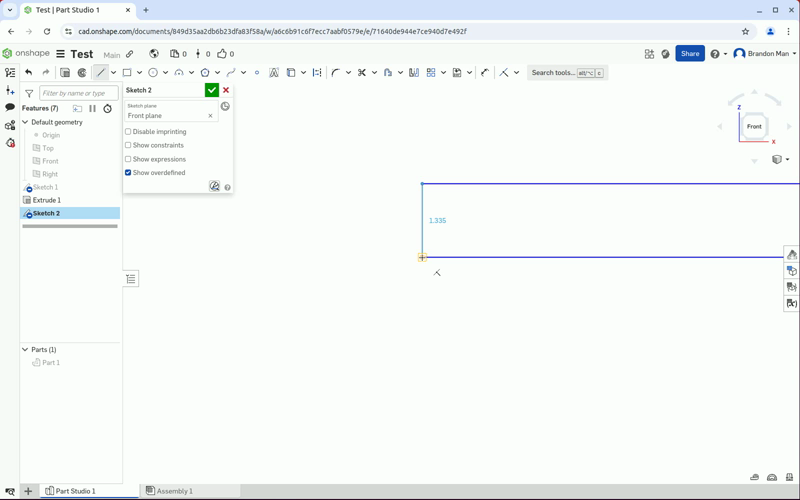
scroll(-6)
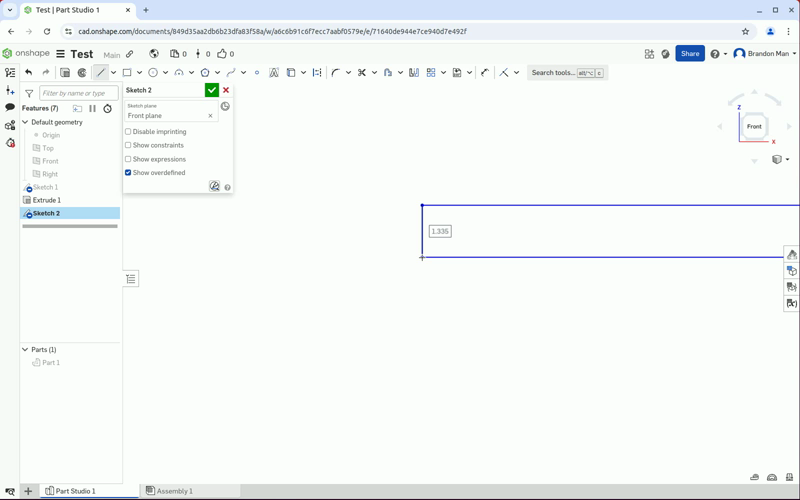
scroll(-6)
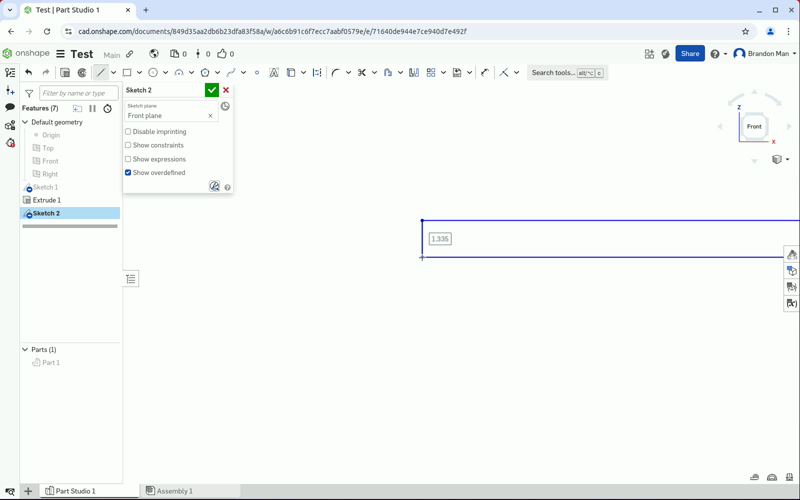
scroll(-6)
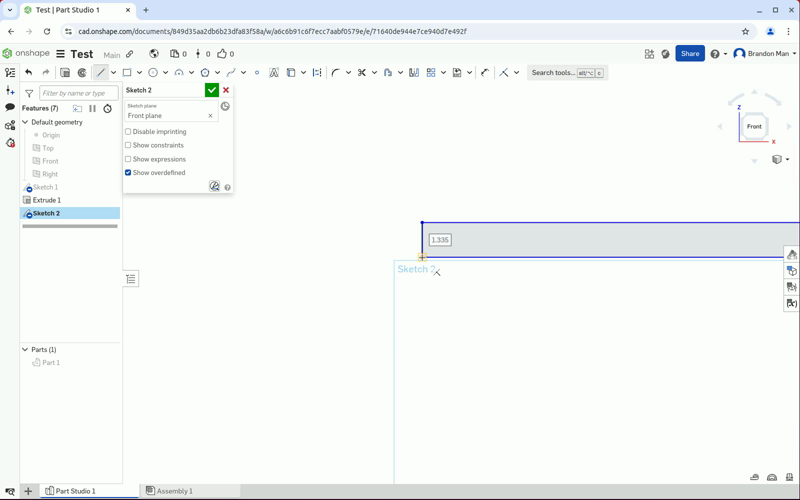
scroll(-6)
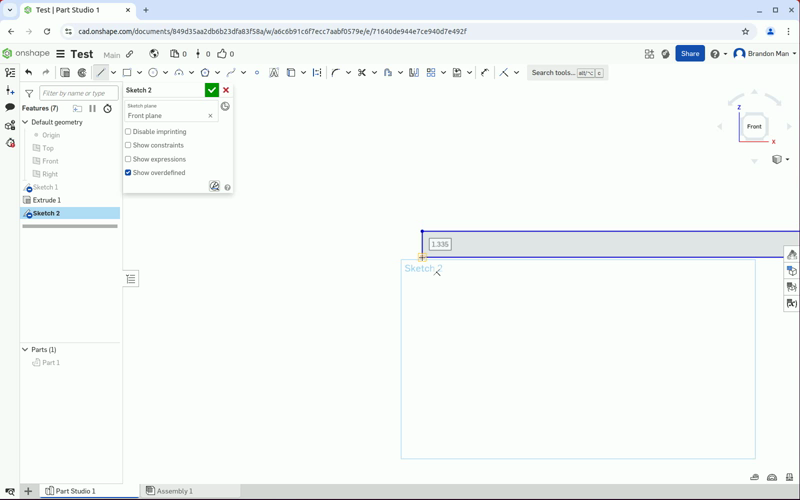
scroll(-6)
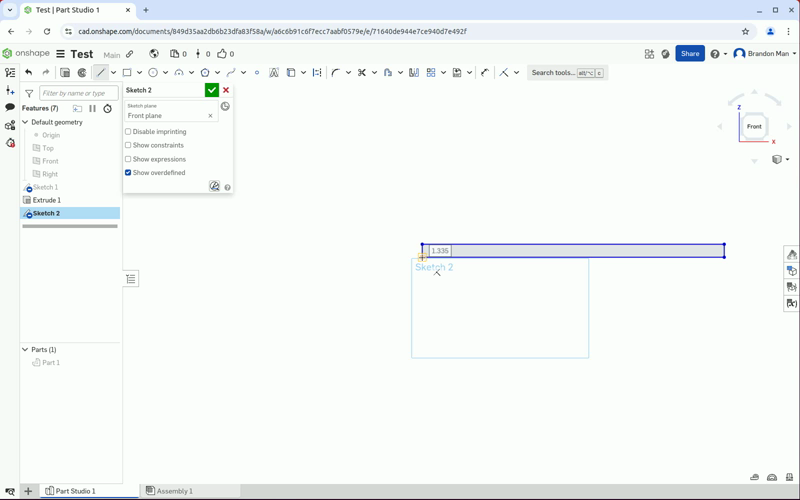
scroll(-6)
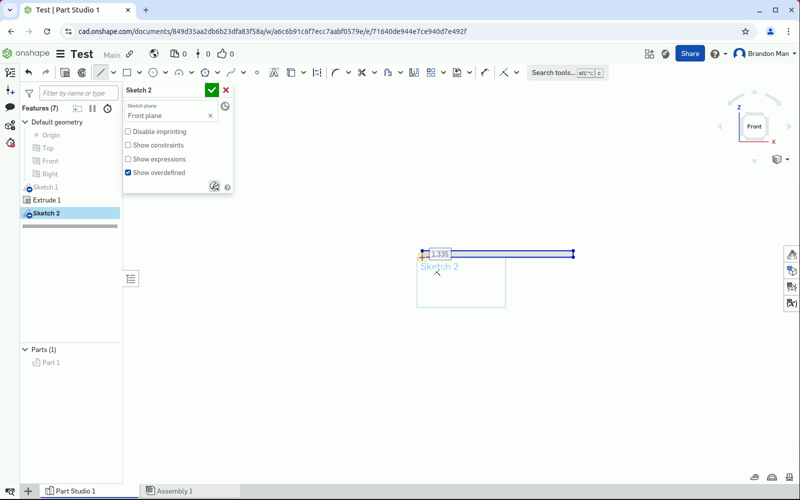
key(esc)
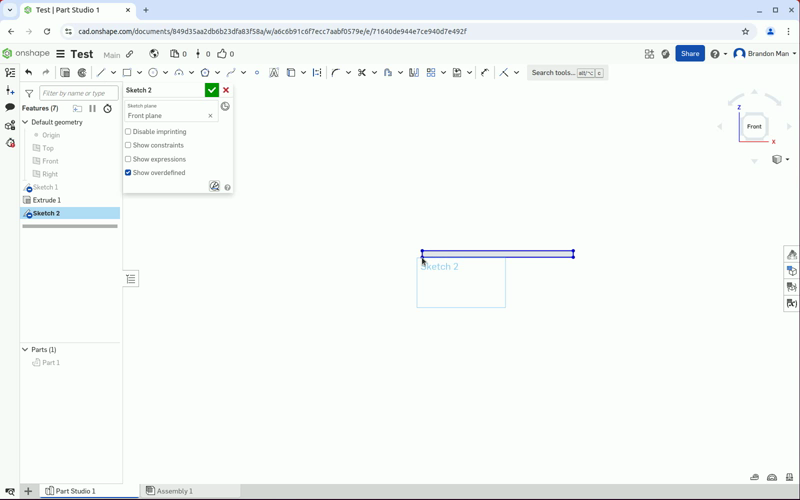
mouse_move(461, 253)
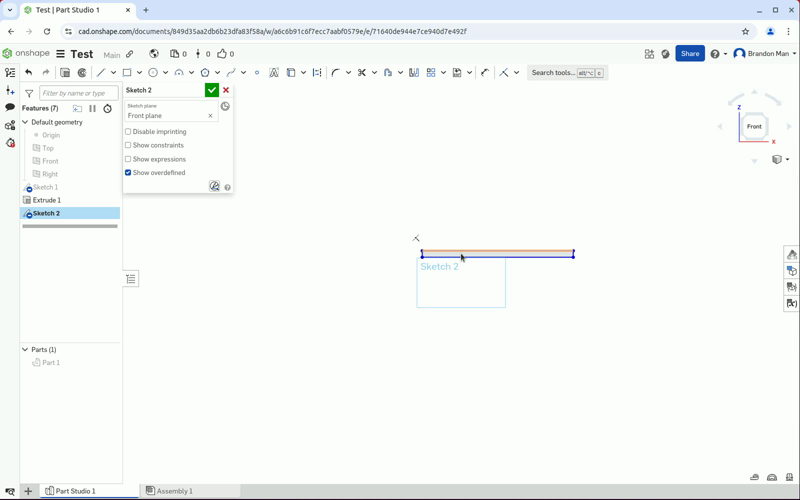
scroll(6)
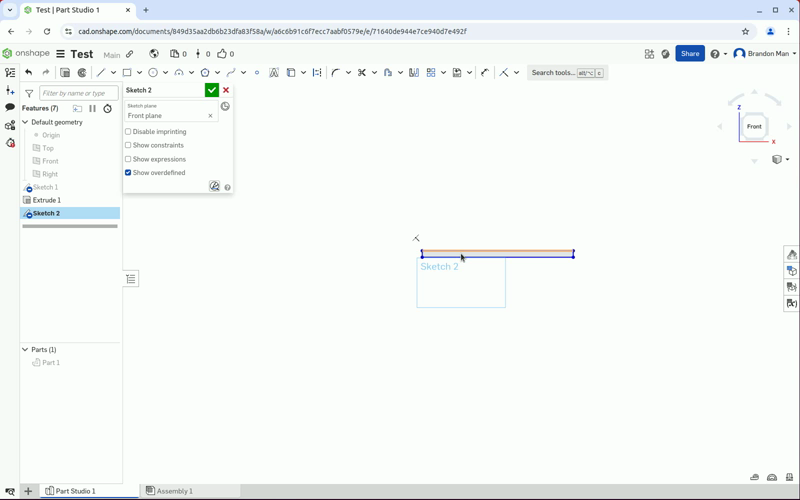
scroll(6)
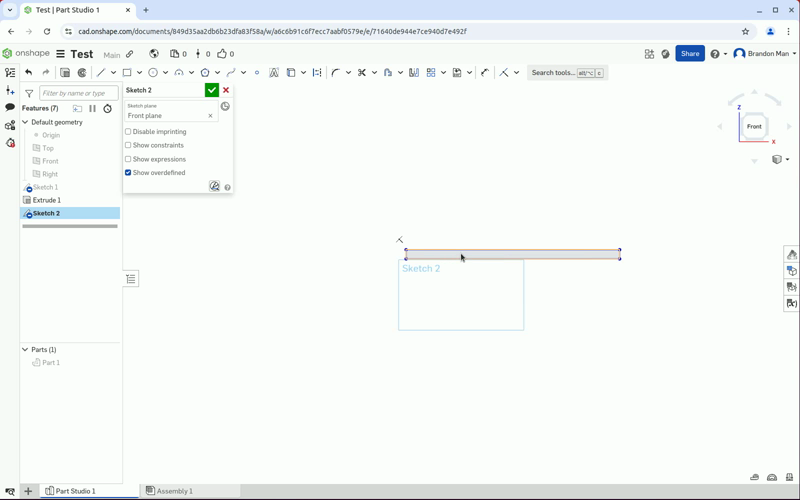
scroll(6)
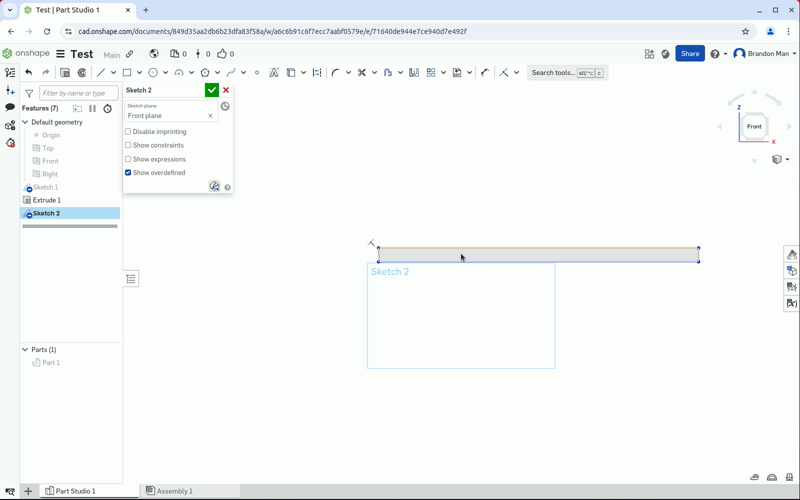
scroll(6)
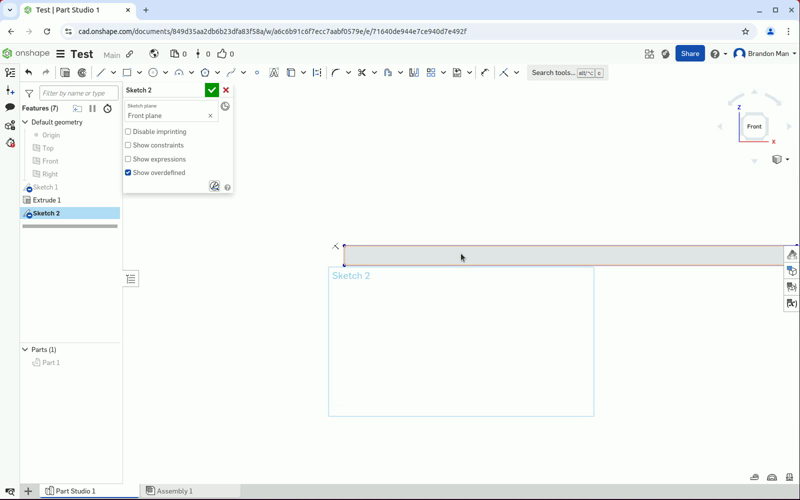
scroll(6)
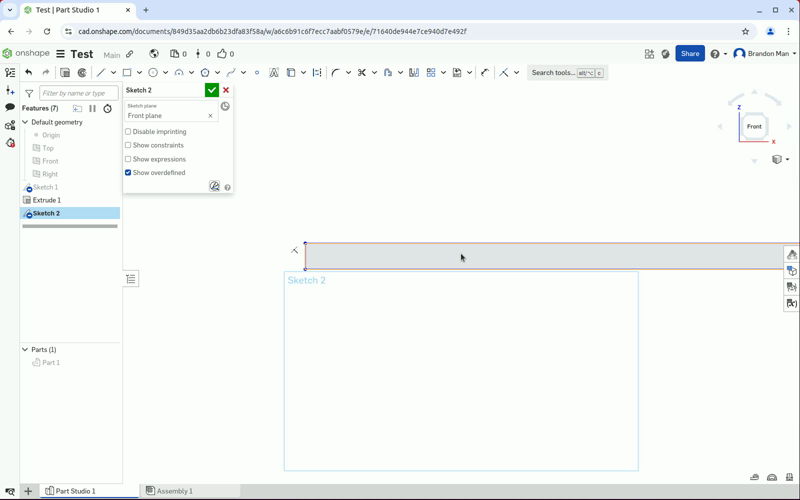
scroll(6)
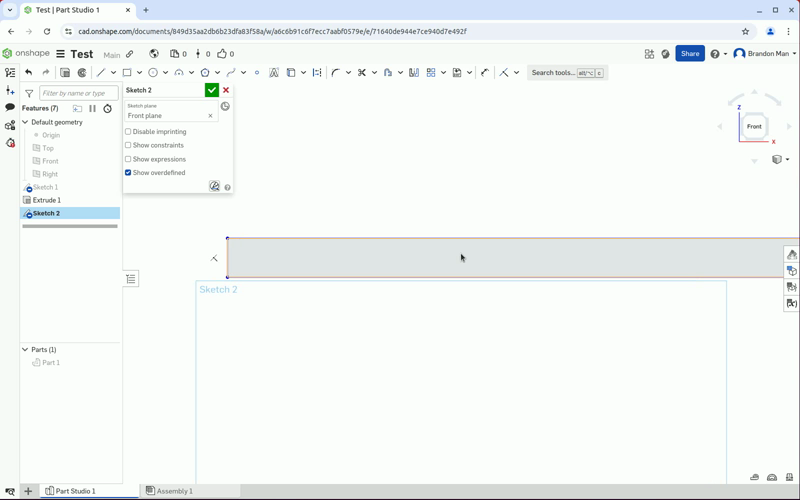
scroll(6)
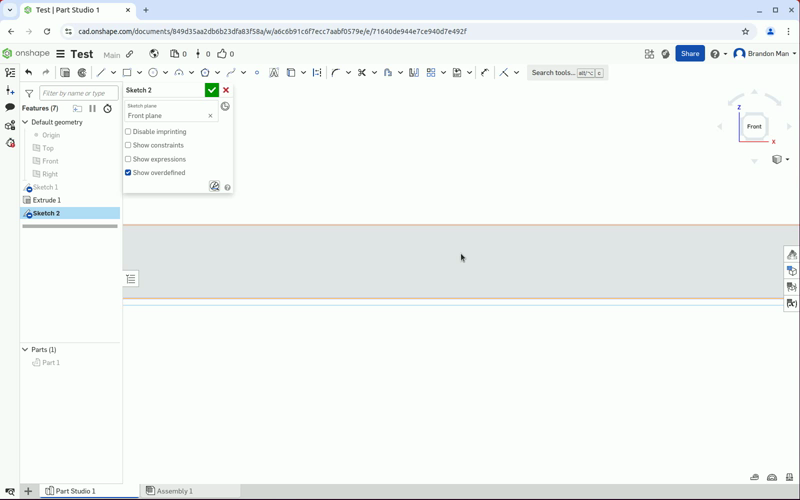
click(461, 253)
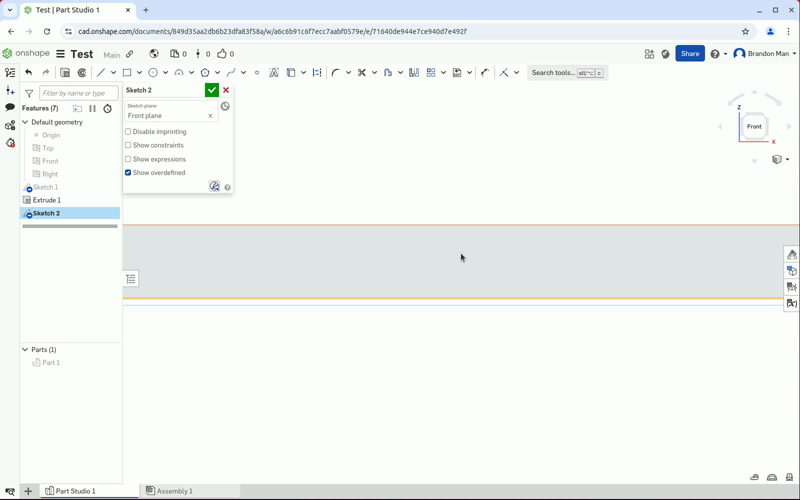
scroll(-6)
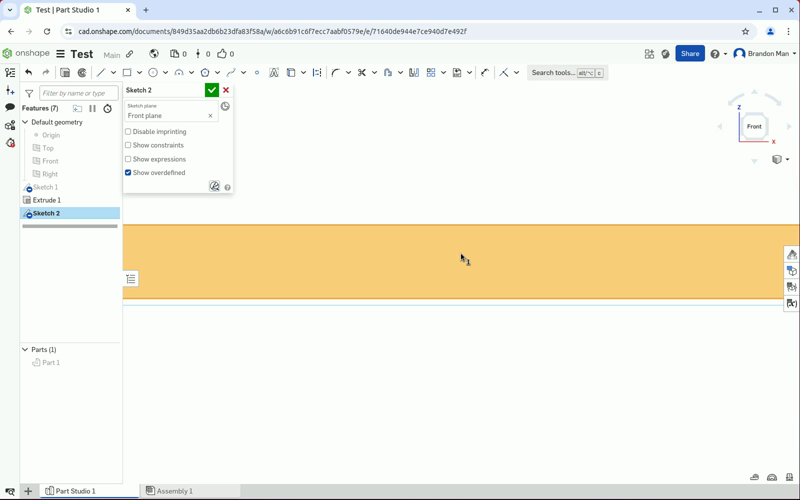
scroll(-6)
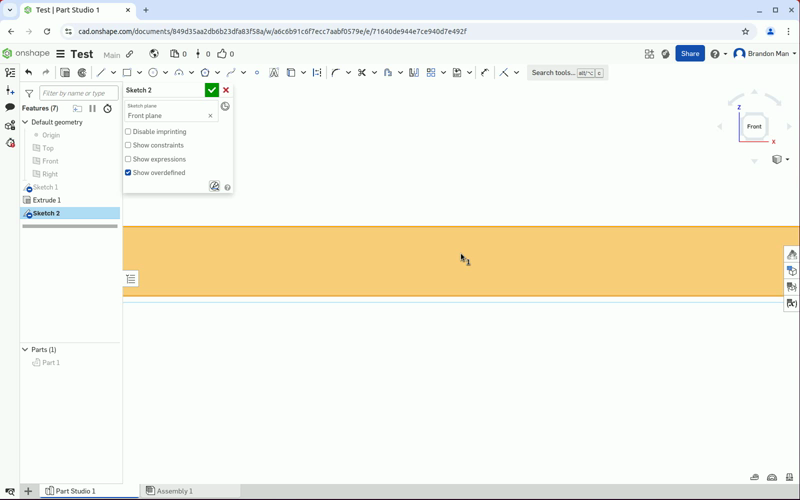
scroll(-6)
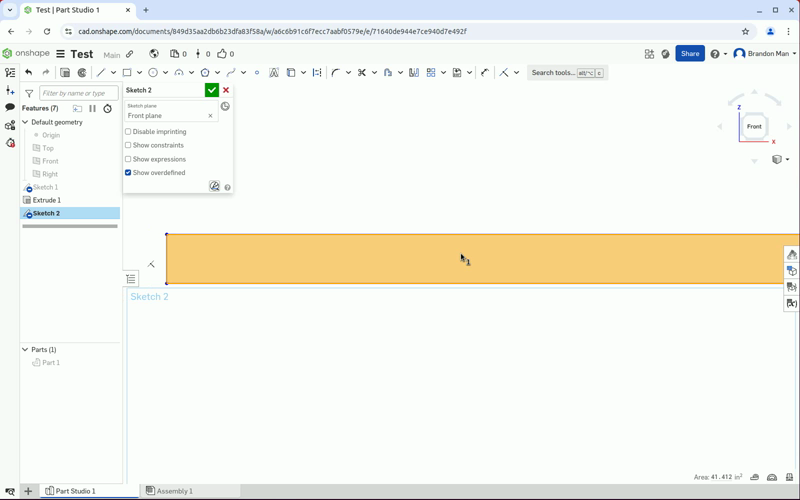
scroll(-6)
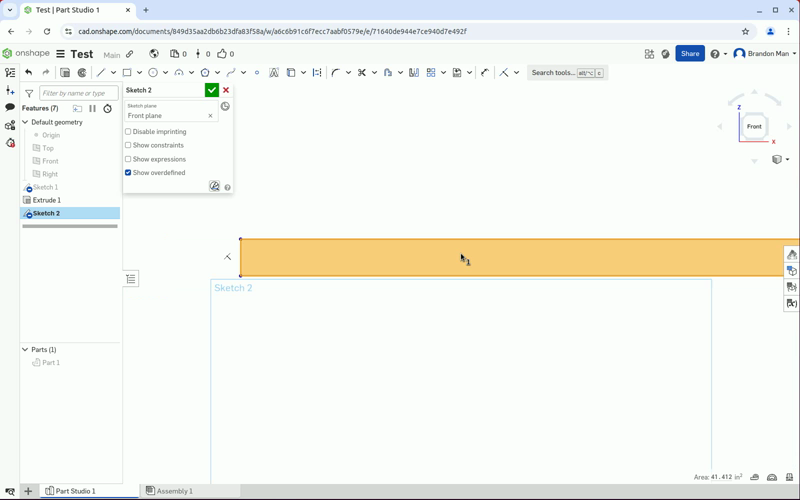
scroll(-6)
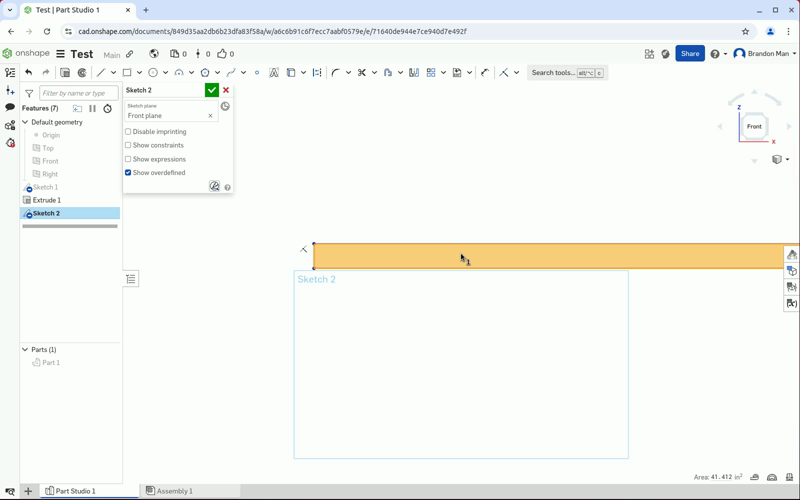
scroll(-6)
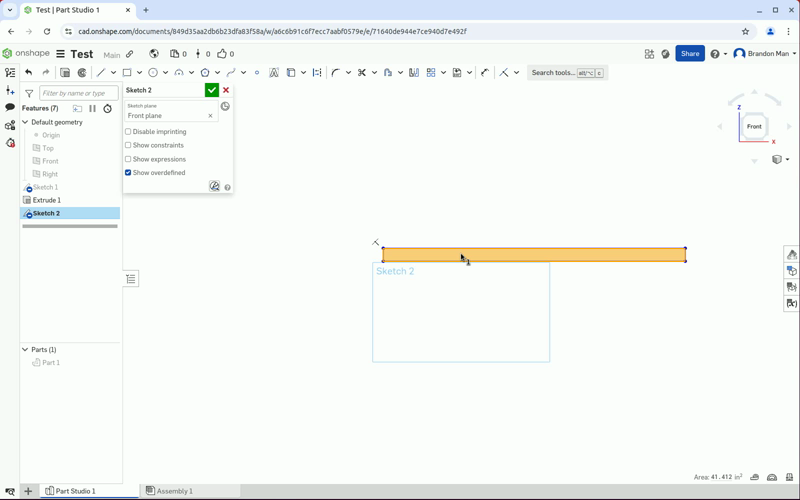
scroll(-6)
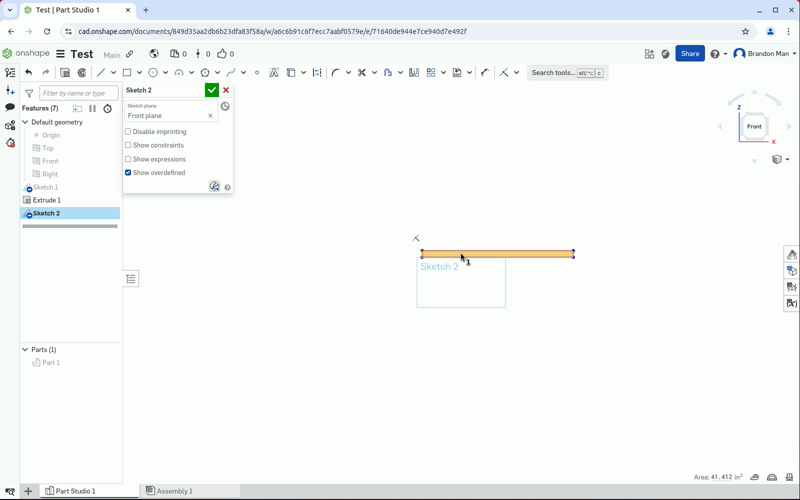
mouse_move(73, 352)
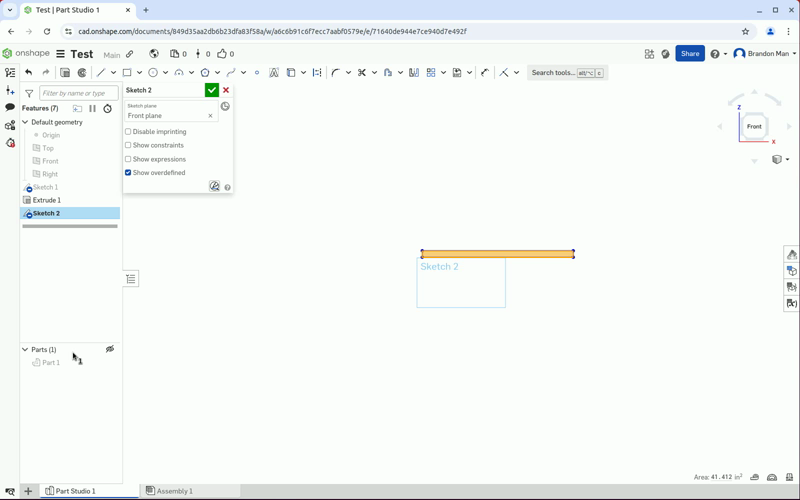
key(shift+y)
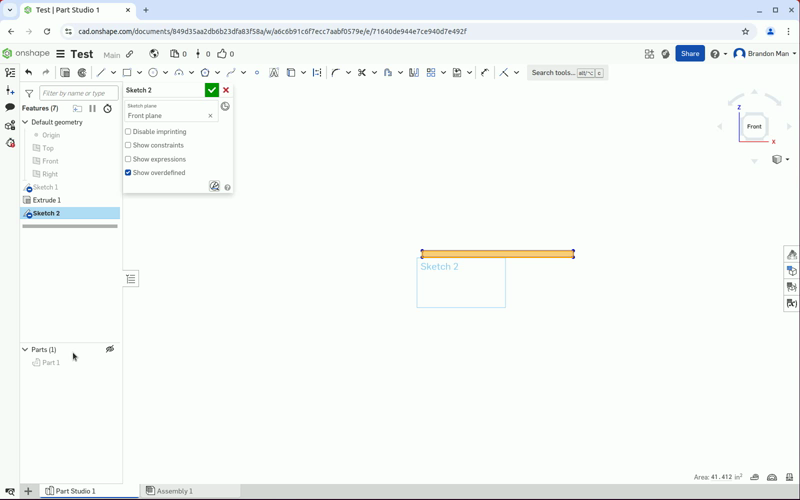
key(shift+e)
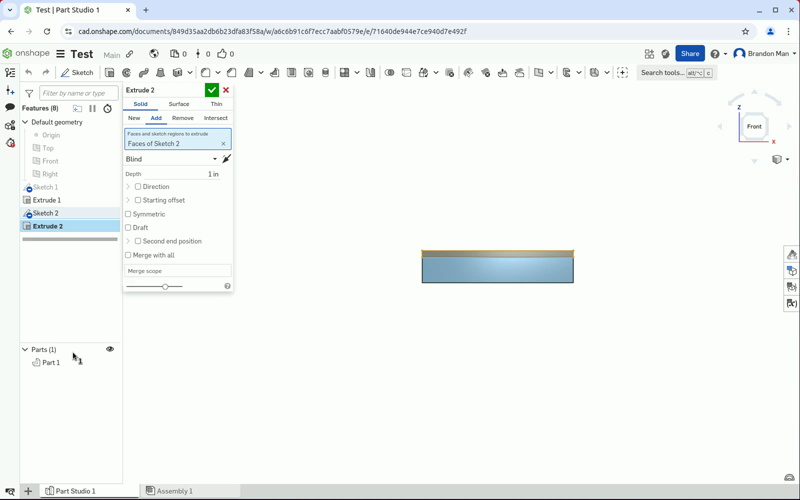
mouse_move(143, 106)
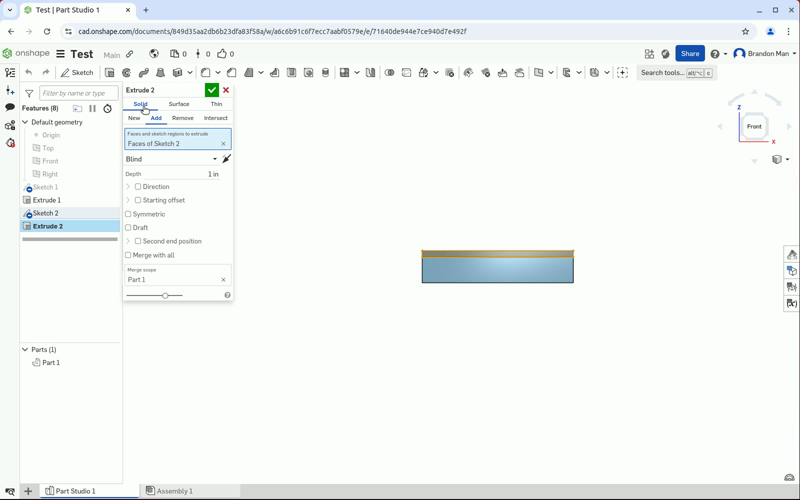
click(143, 106)
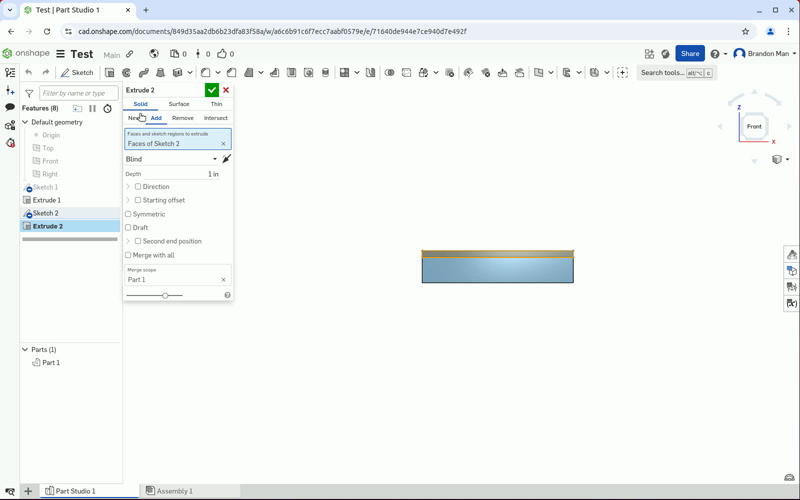
mouse_move(137, 120)
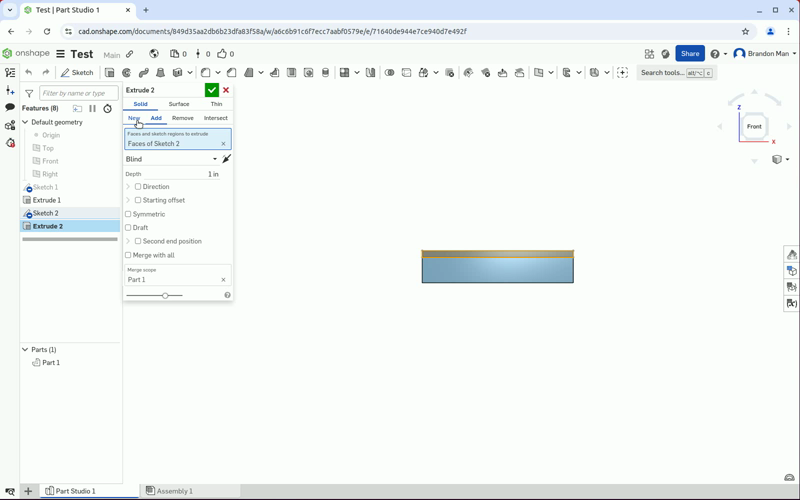
click(137, 120)
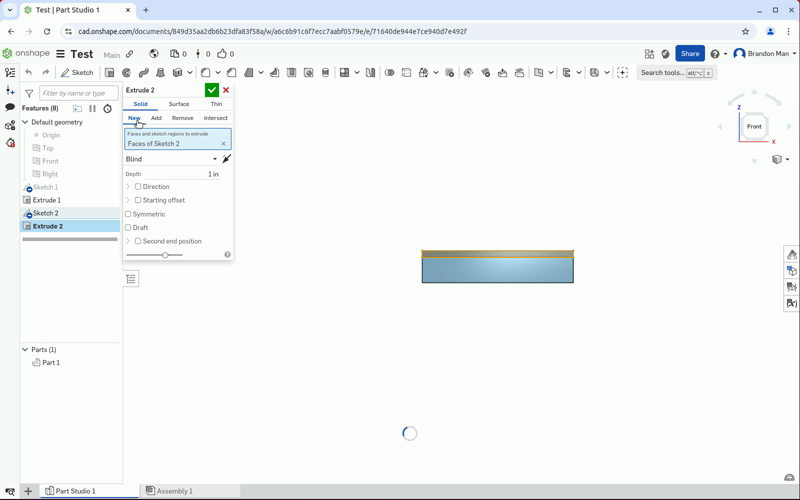
key(tab, 4)
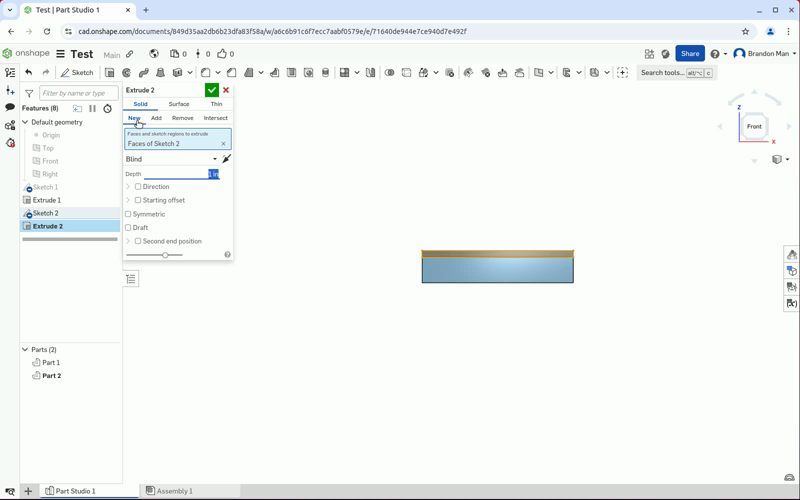
text(1.204)
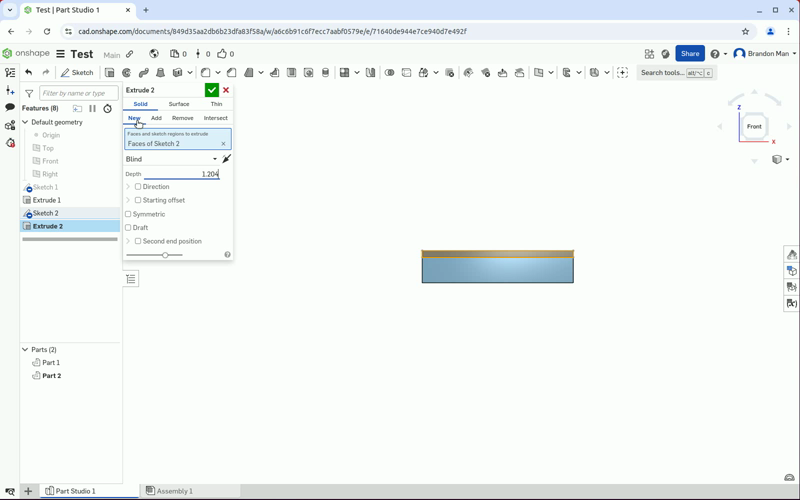
key(enter)
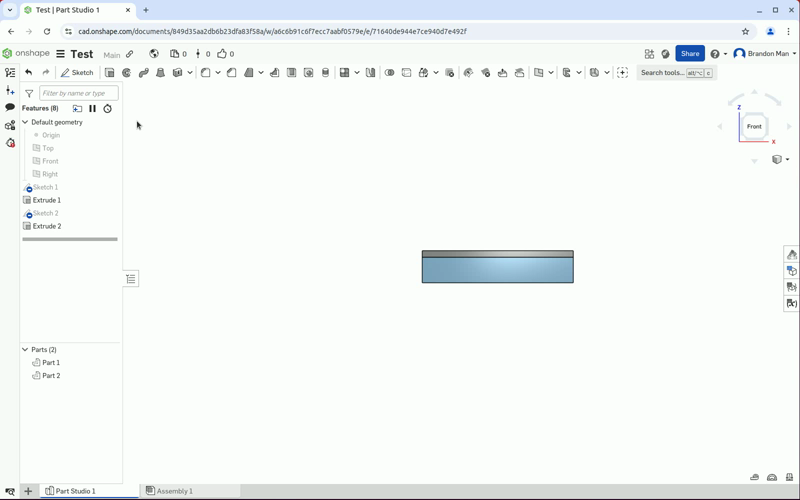
key(shift+h)
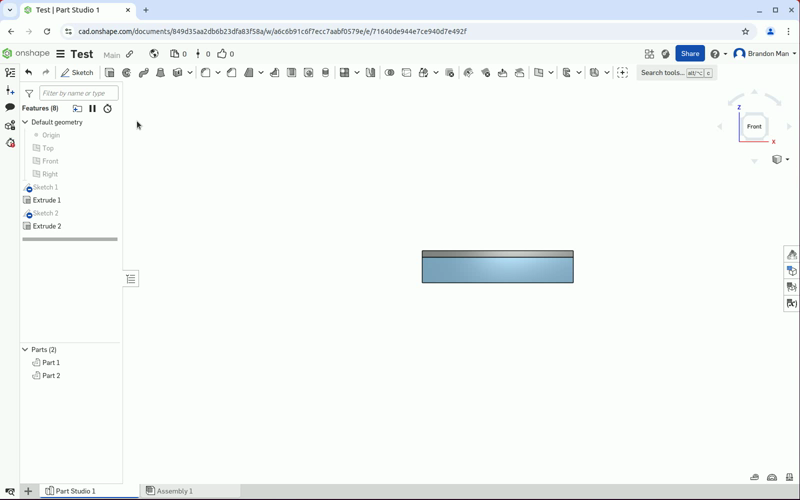
key(shift+h)
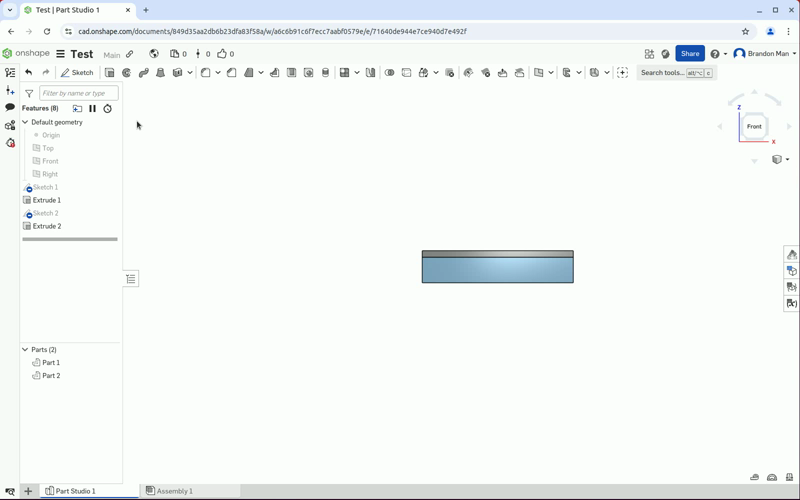
mouse_move(73, 189)
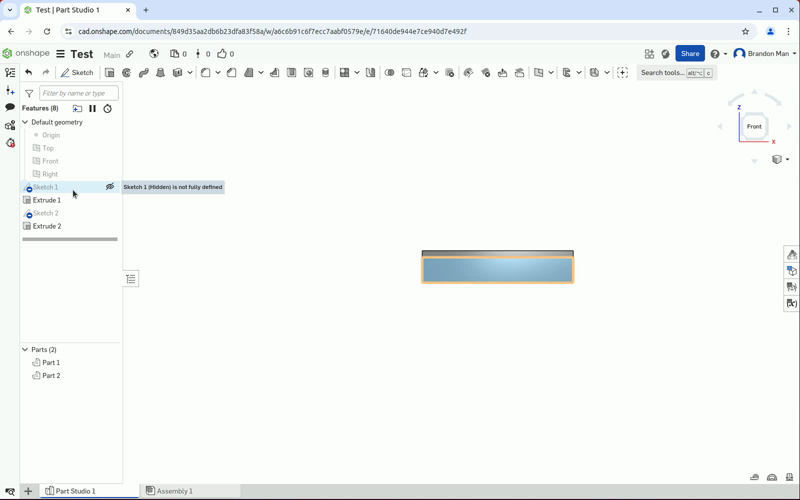
click(73, 189)
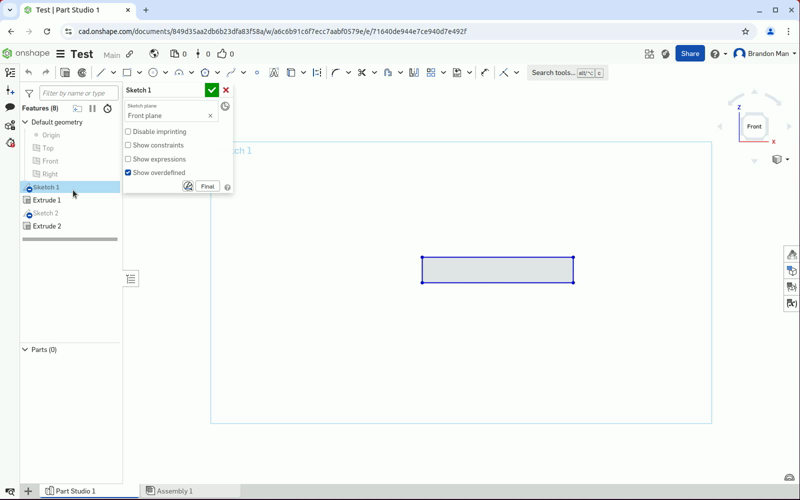
mouse_move(229, 92)
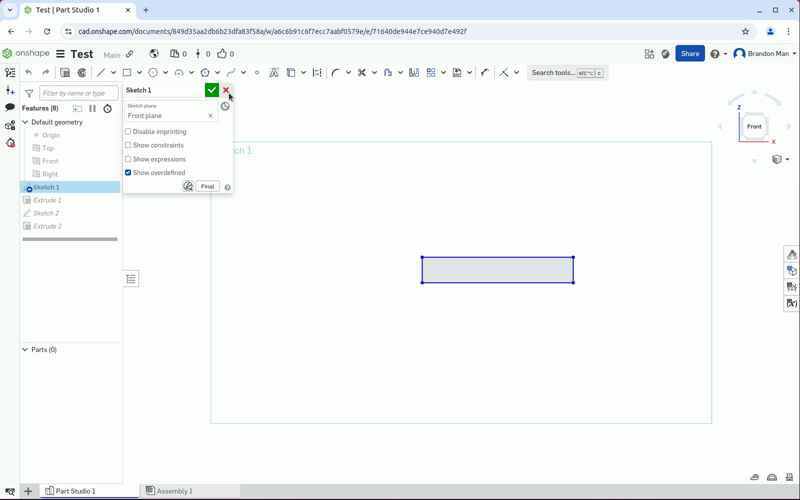
click(229, 92)
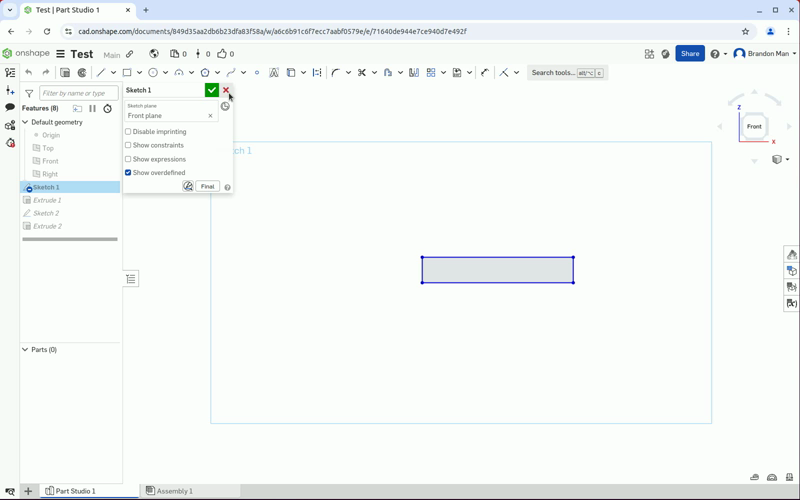
key(shift+s)
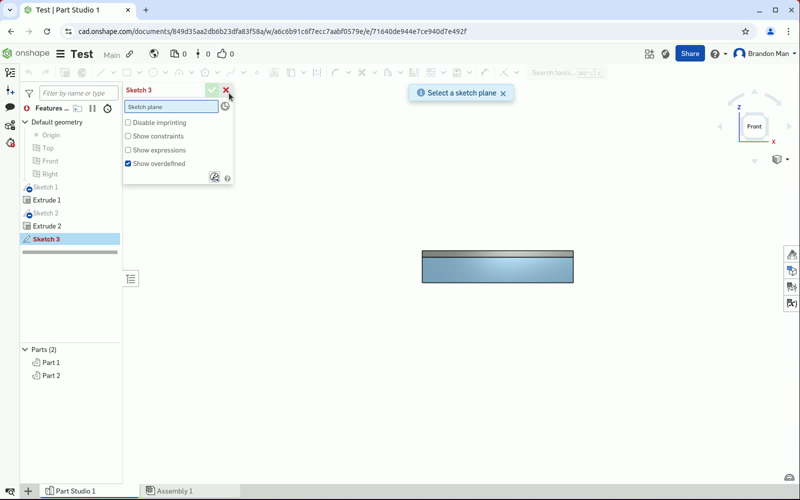
mouse_move(73, 163)
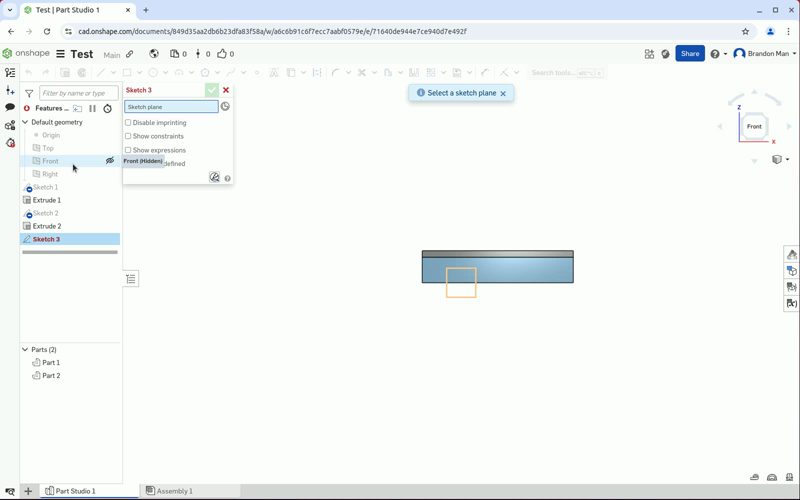
click(73, 163)
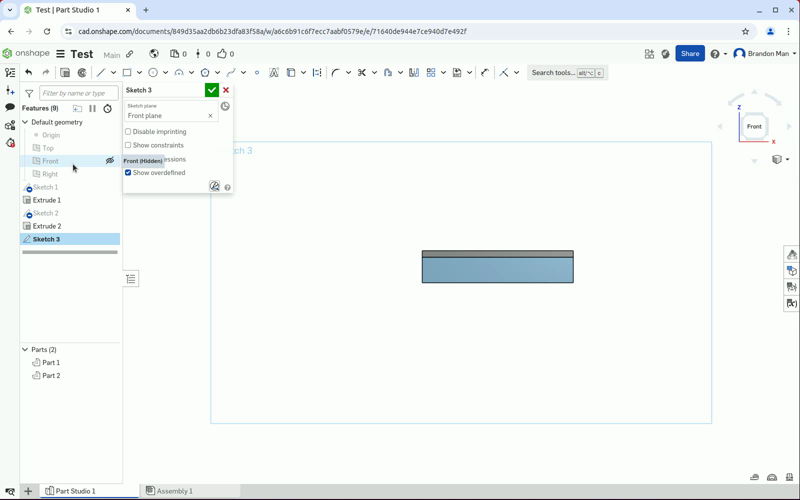
mouse_move(73, 352)
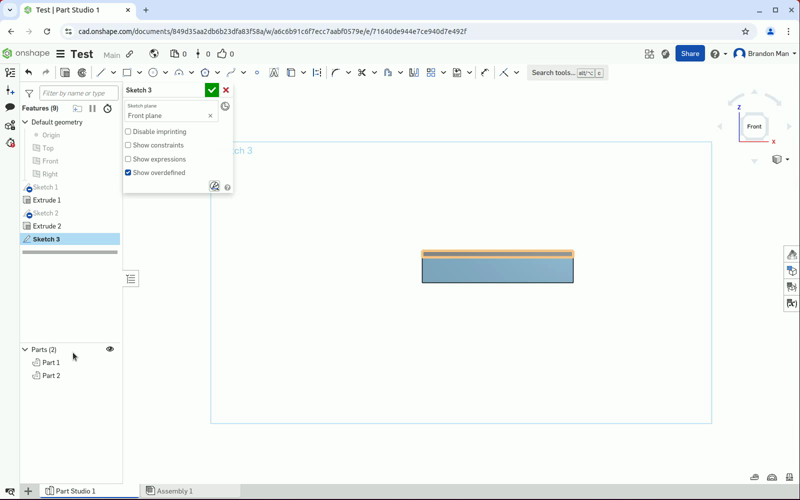
key(y)
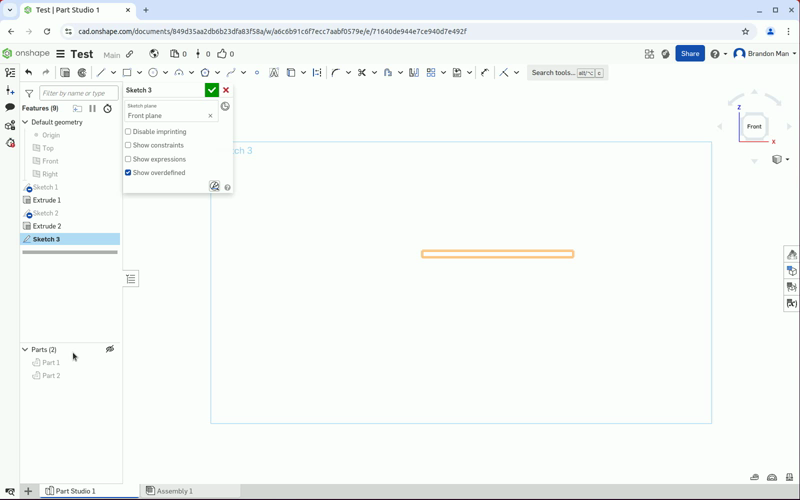
key(l)
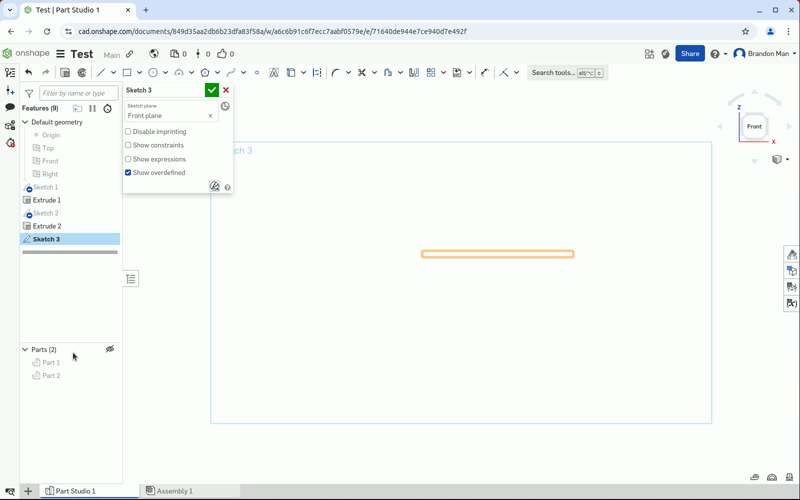
key_down(shift)
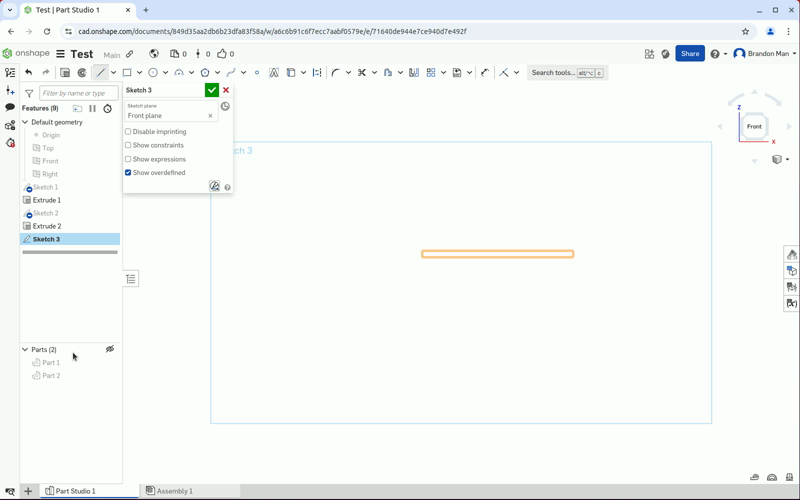
mouse_move(422, 257)
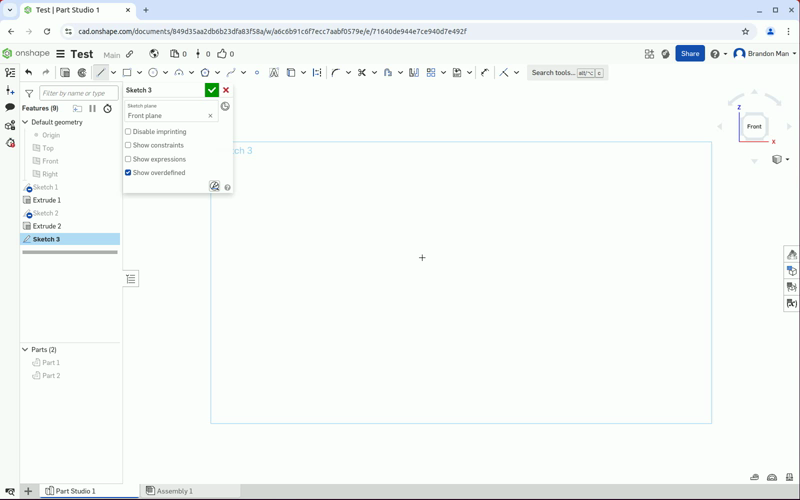
click(422, 257)
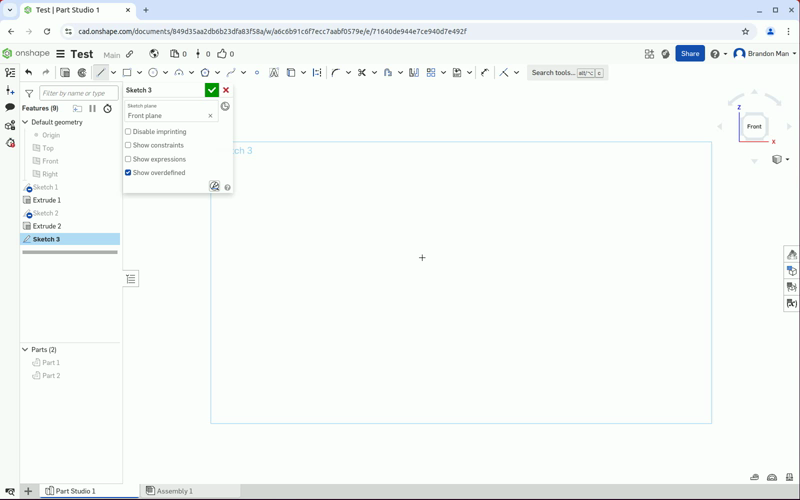
key_up(shift)
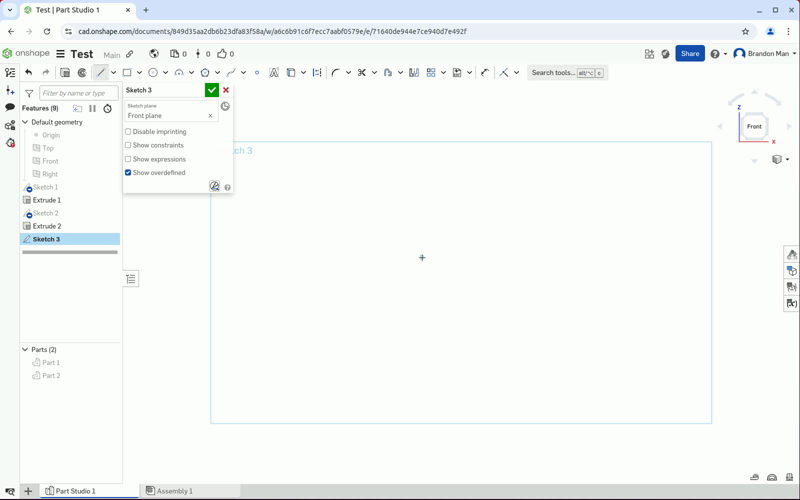
key_down(shift)
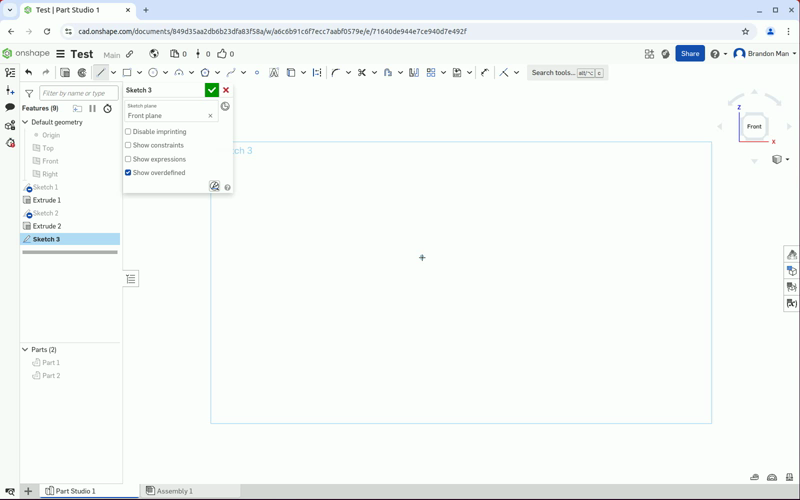
mouse_move(573, 257)
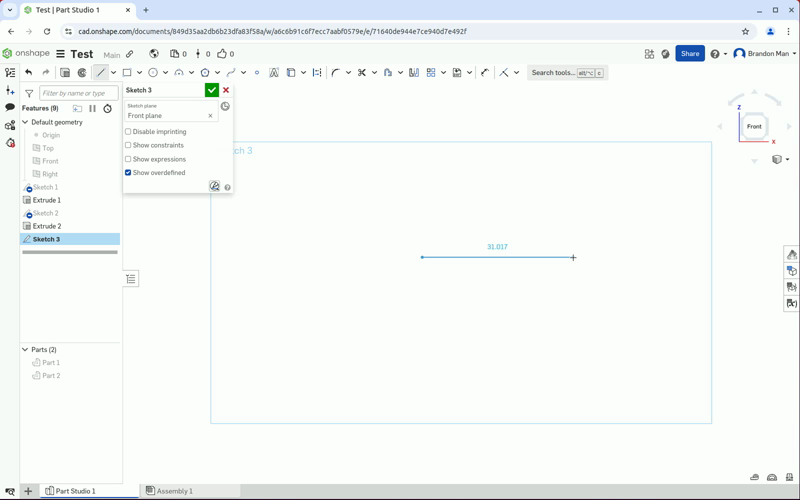
click(573, 257)
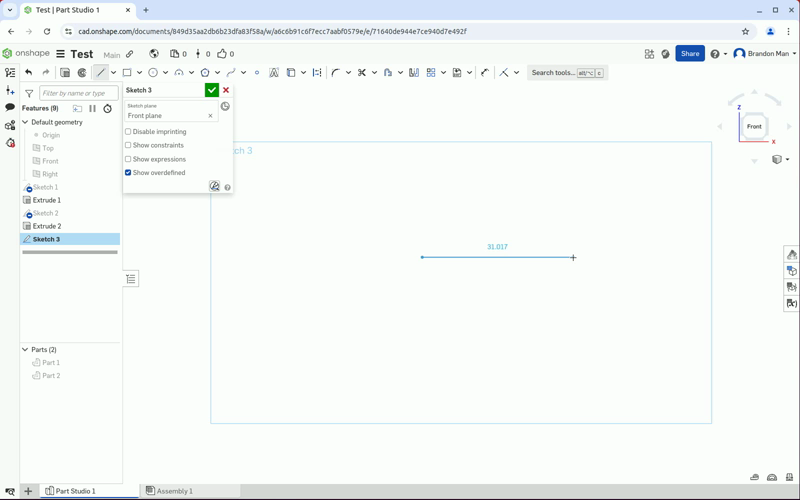
key_up(shift)
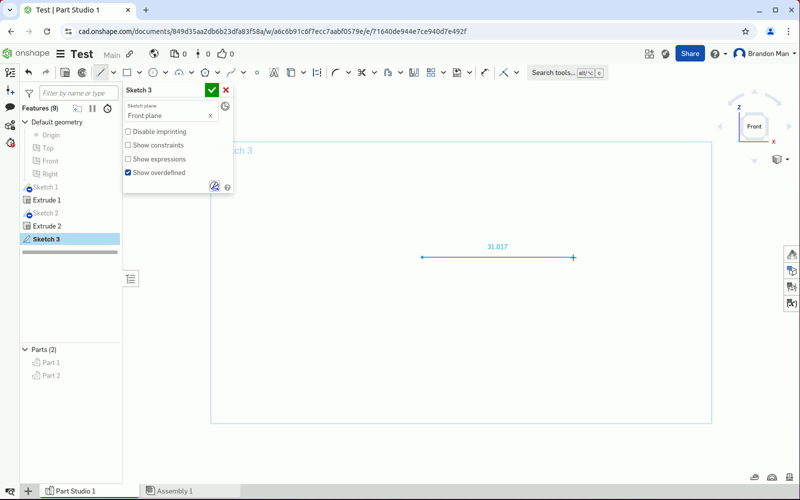
key_down(shift)
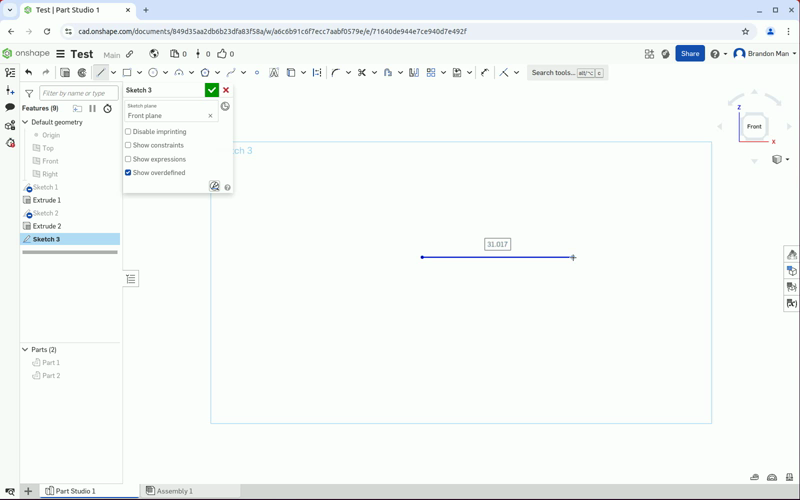
mouse_move(589, 257)
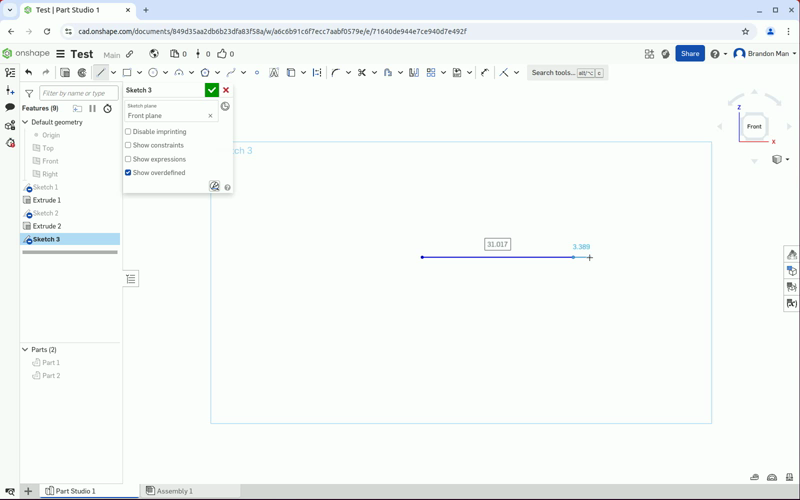
mouse_move(573, 250)
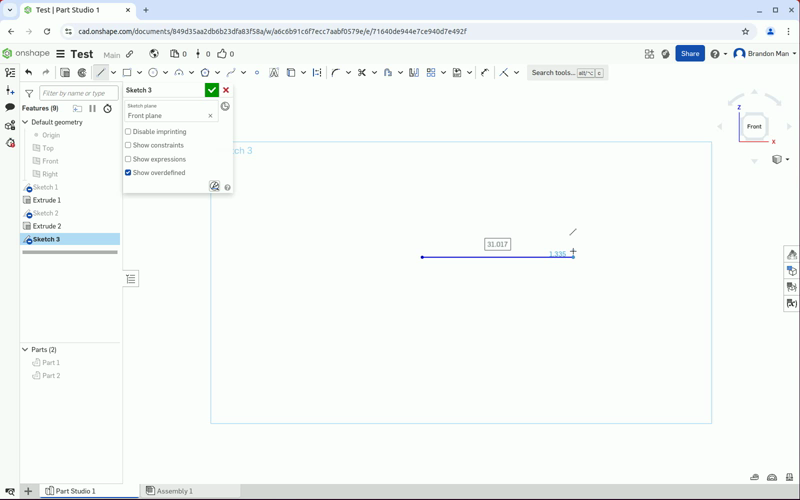
scroll(6)
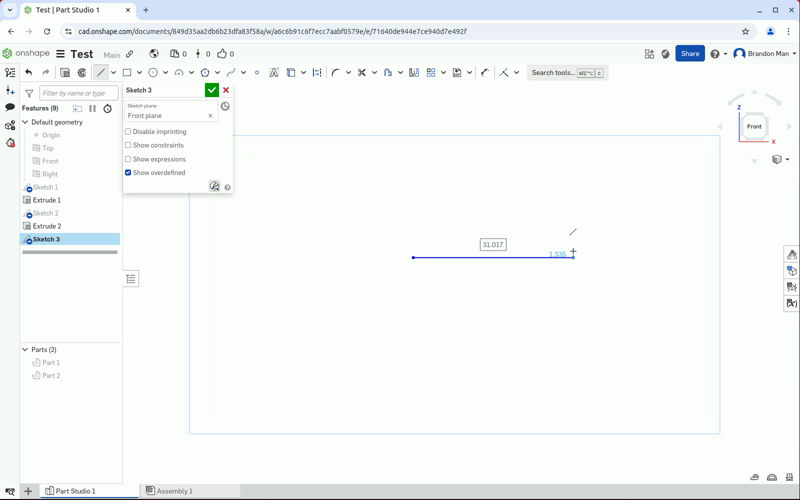
scroll(6)
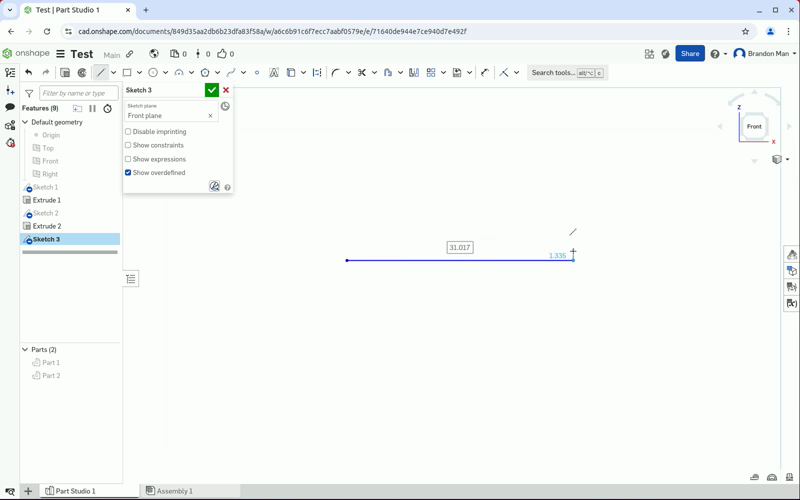
scroll(6)
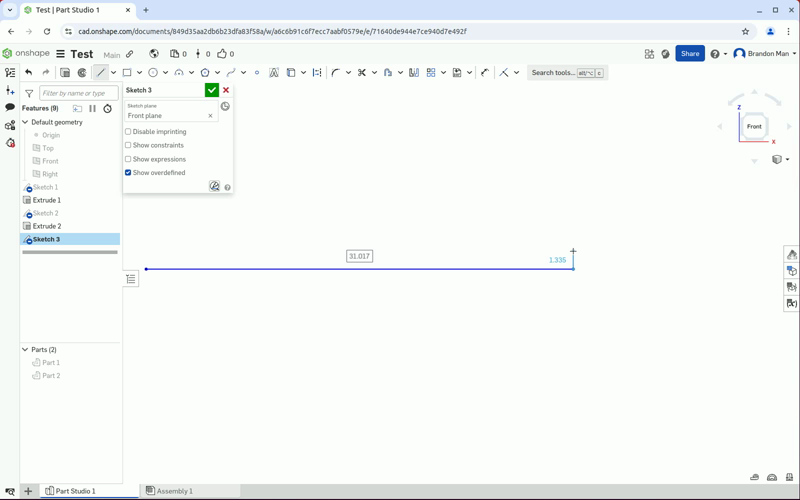
scroll(6)
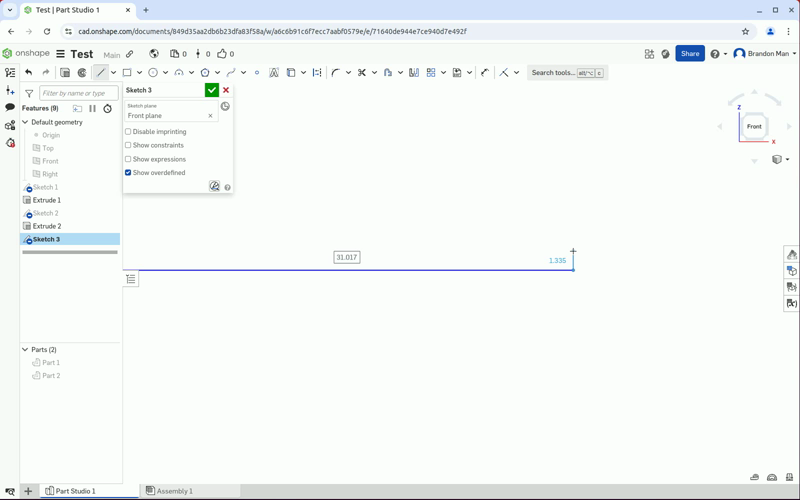
scroll(6)
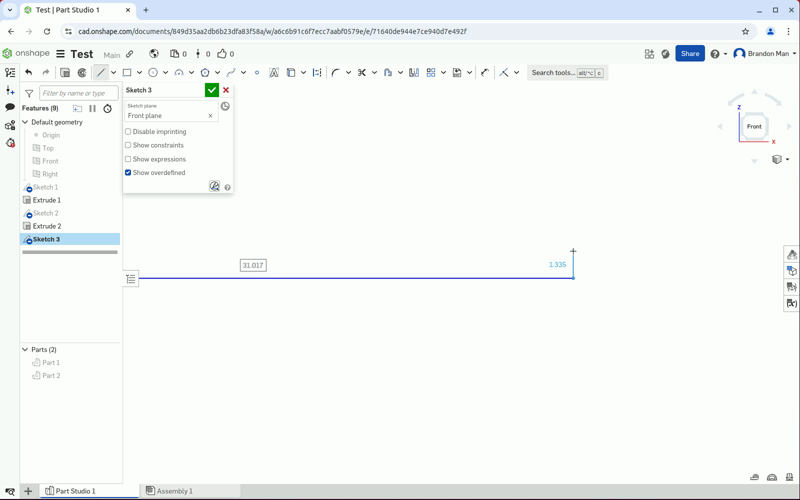
scroll(6)
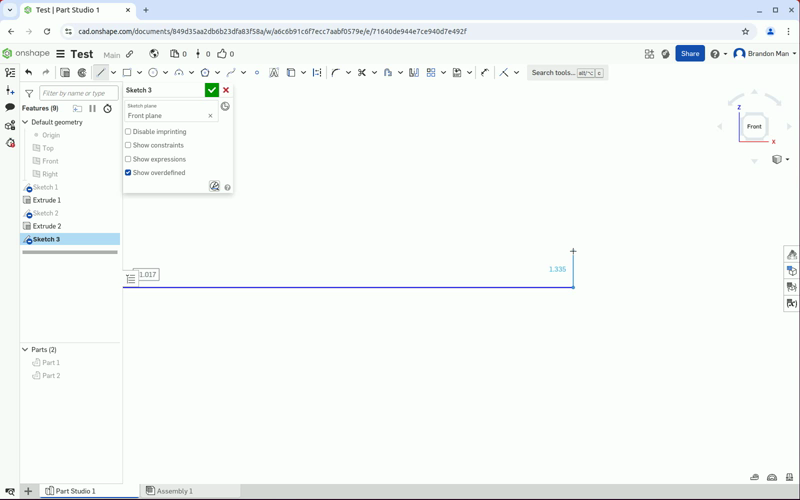
scroll(6)
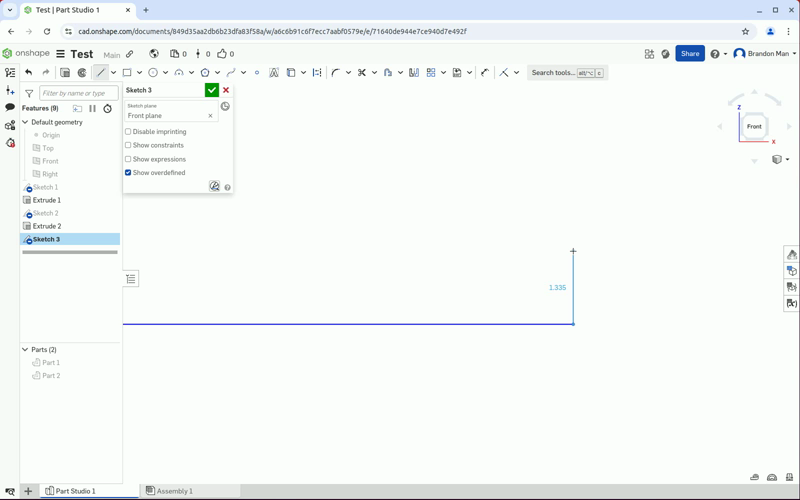
click(573, 250)
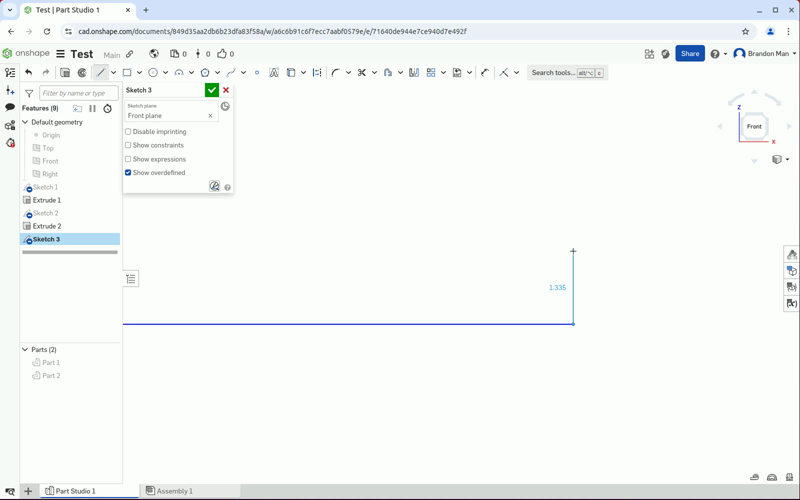
scroll(-6)
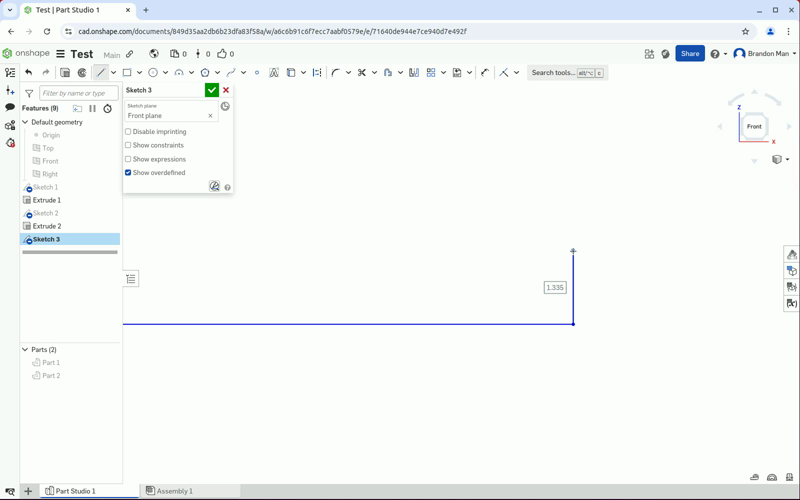
scroll(-6)
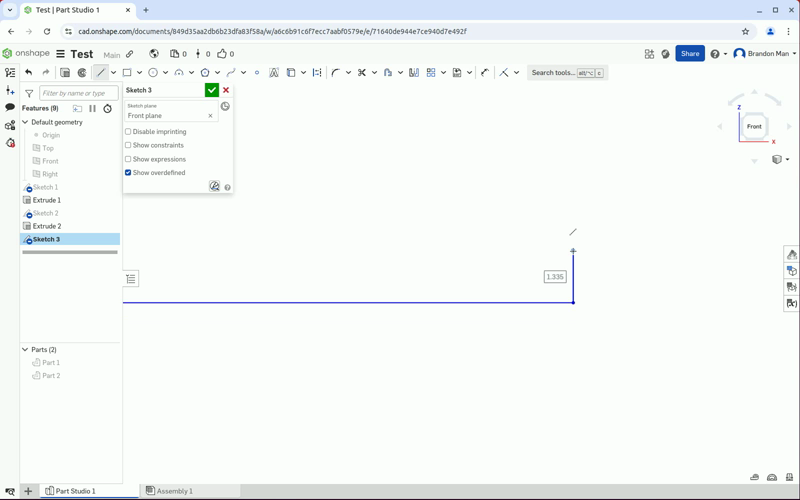
scroll(-6)
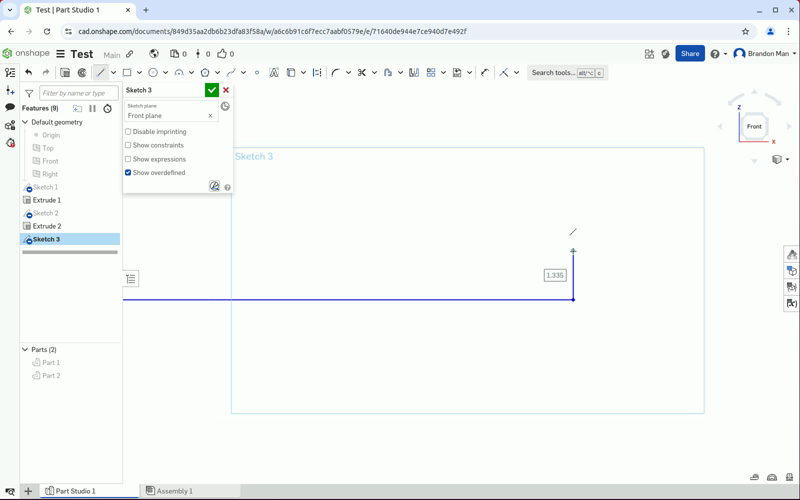
scroll(-6)
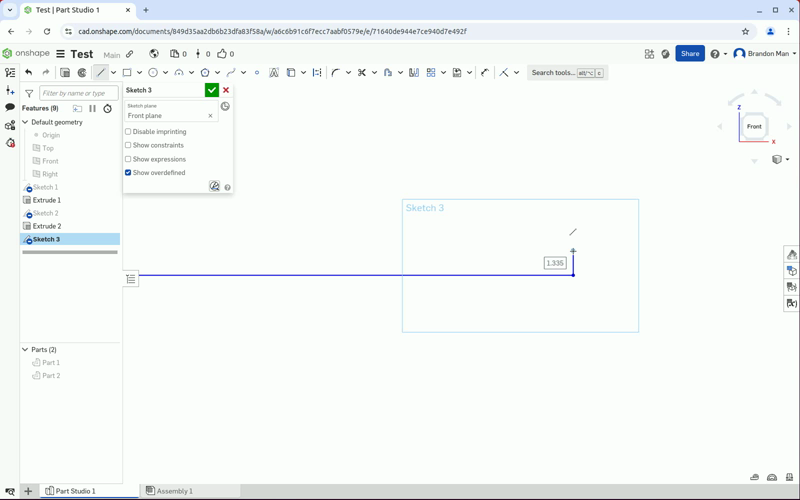
scroll(-6)
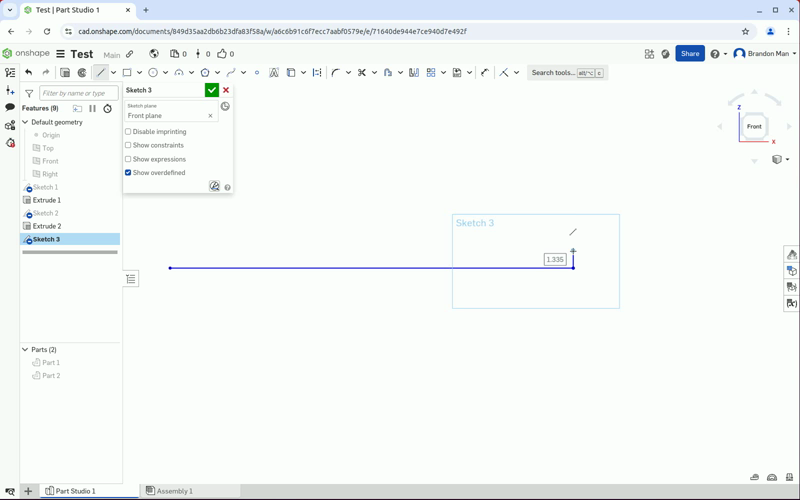
scroll(-6)
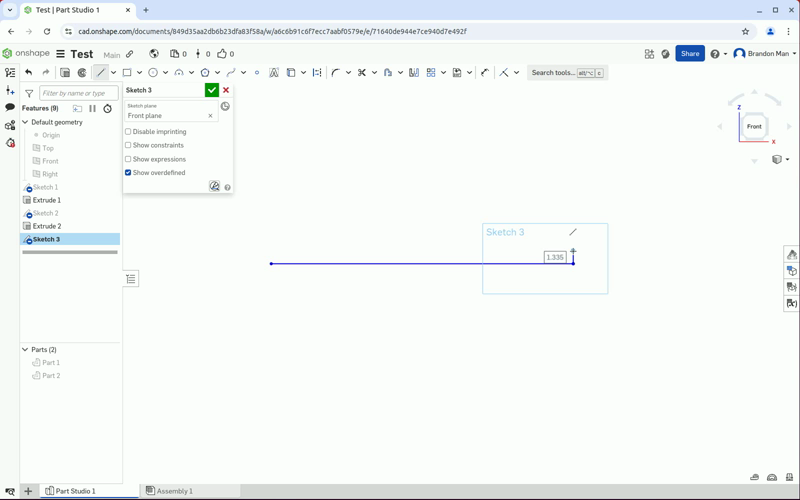
scroll(-6)
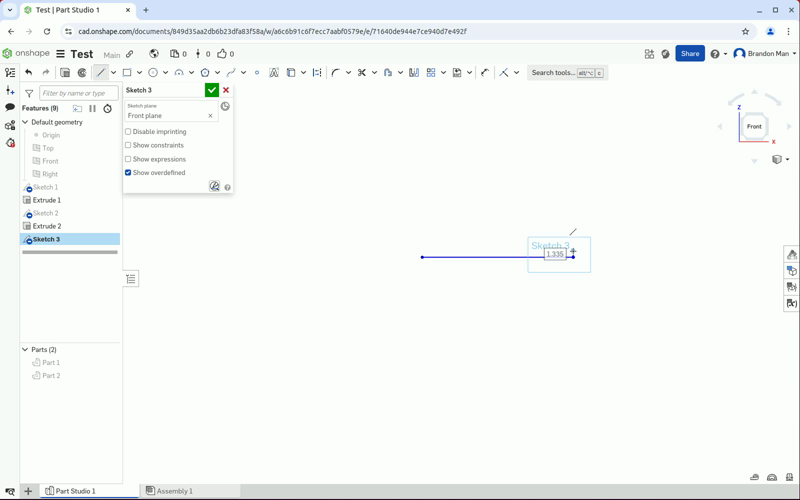
key_up(shift)
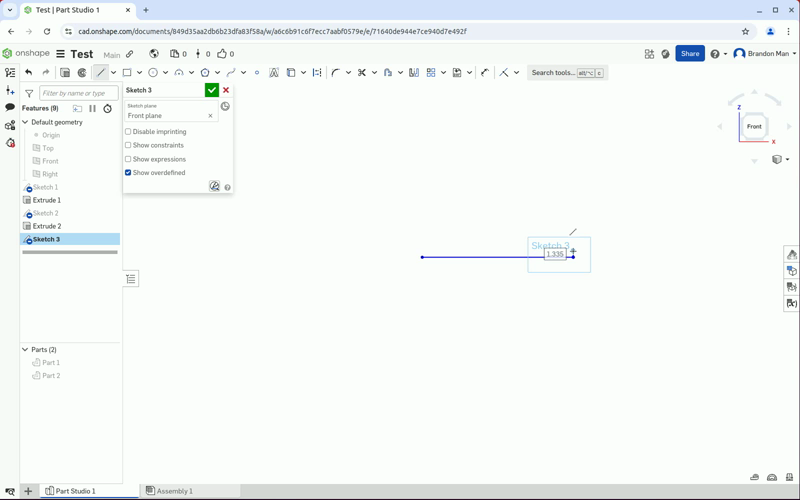
key_down(shift)
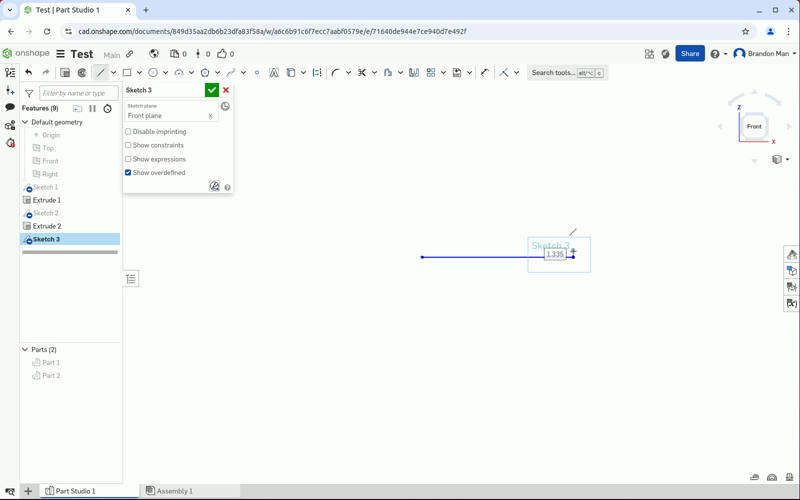
mouse_move(422, 250)
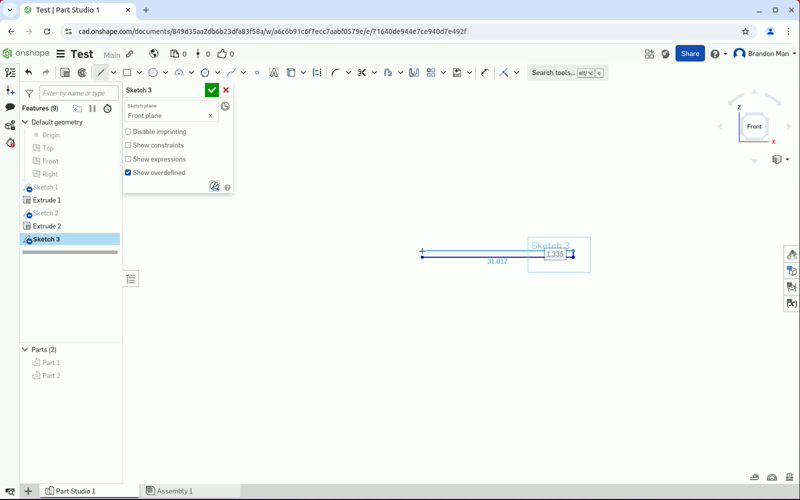
click(422, 250)
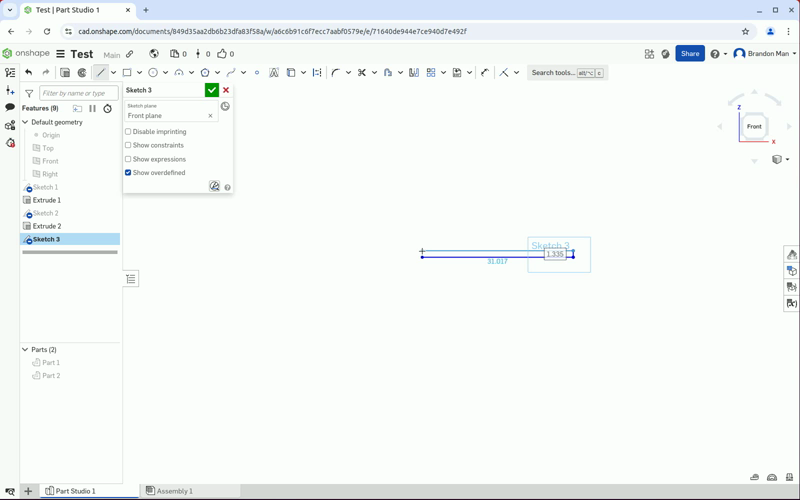
key_up(shift)
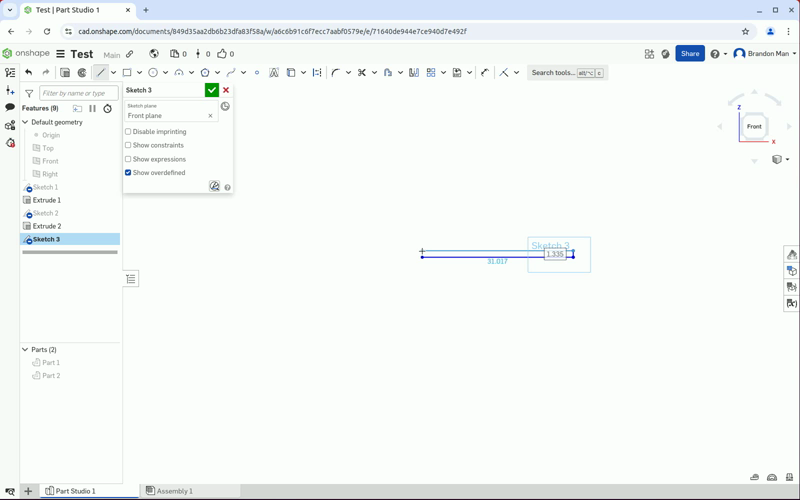
mouse_move(452, 250)
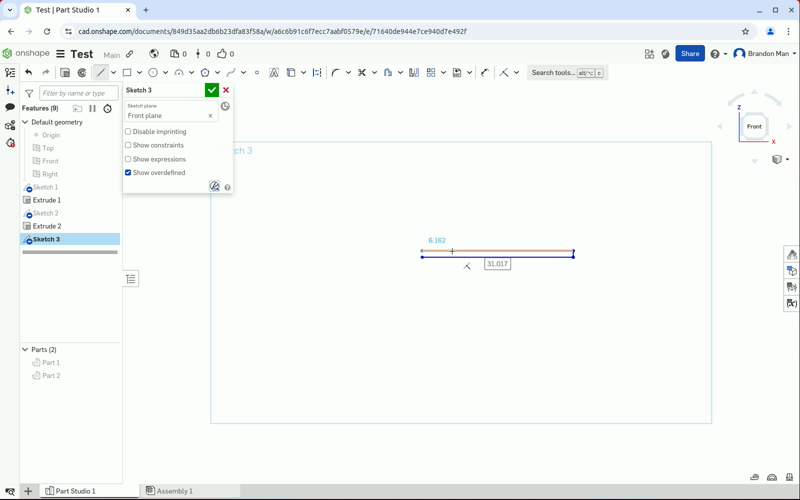
key_down(shift)
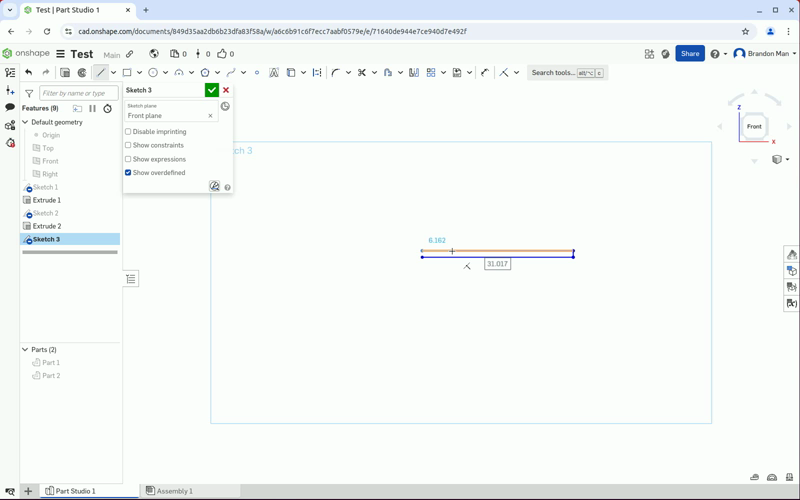
mouse_move(422, 257)
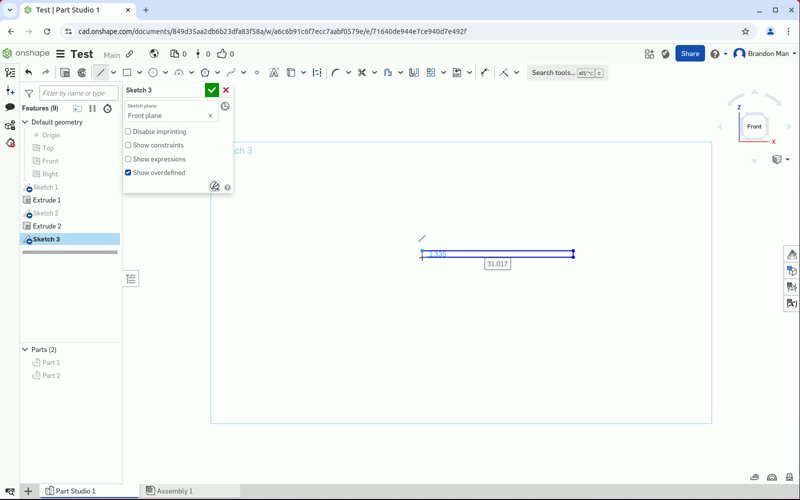
scroll(6)
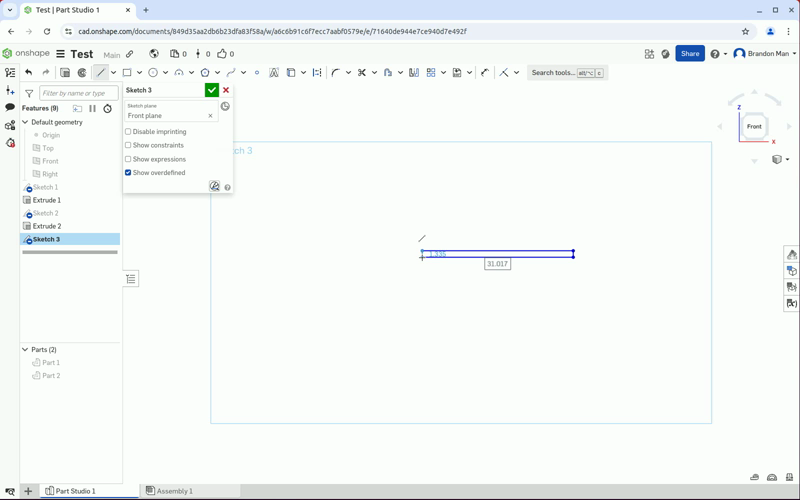
scroll(6)
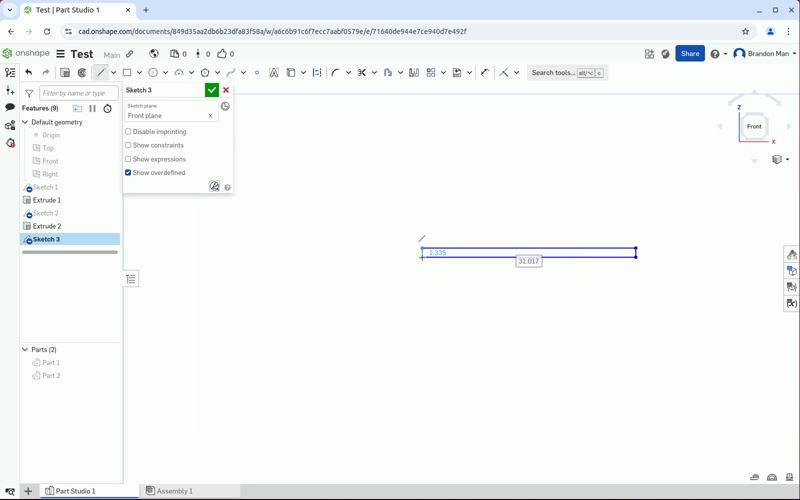
scroll(6)
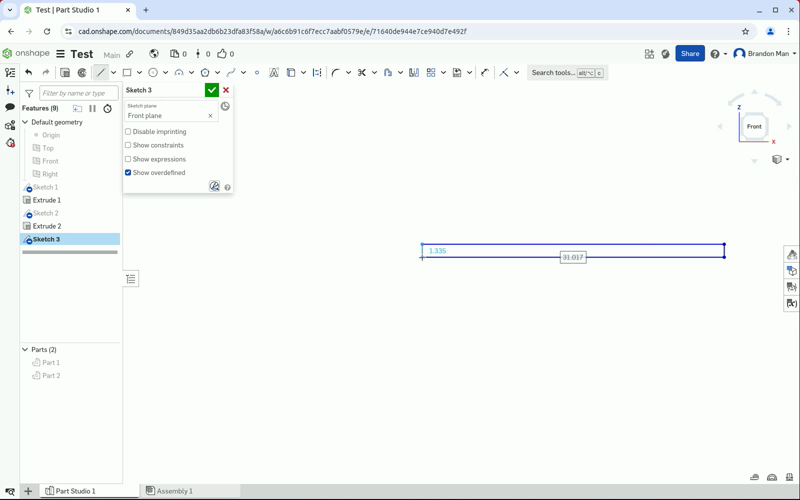
scroll(6)
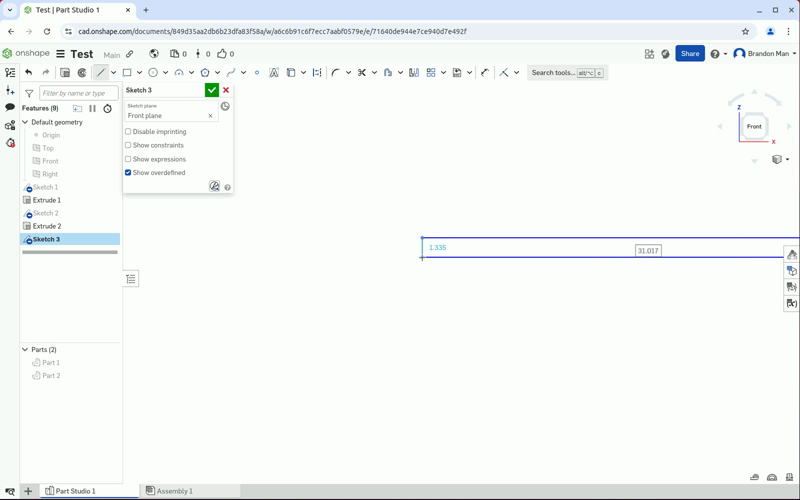
scroll(6)
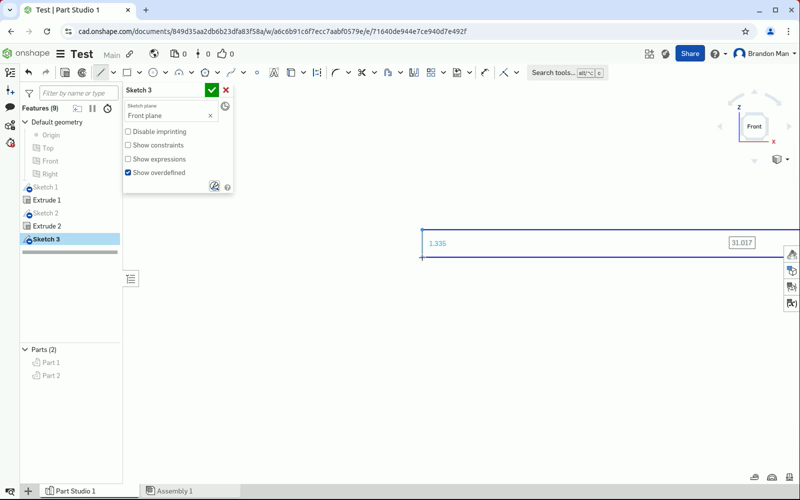
scroll(6)
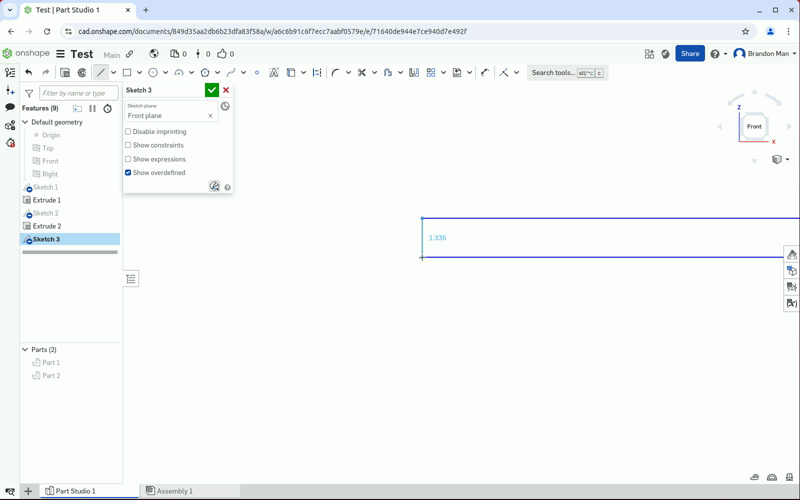
scroll(6)
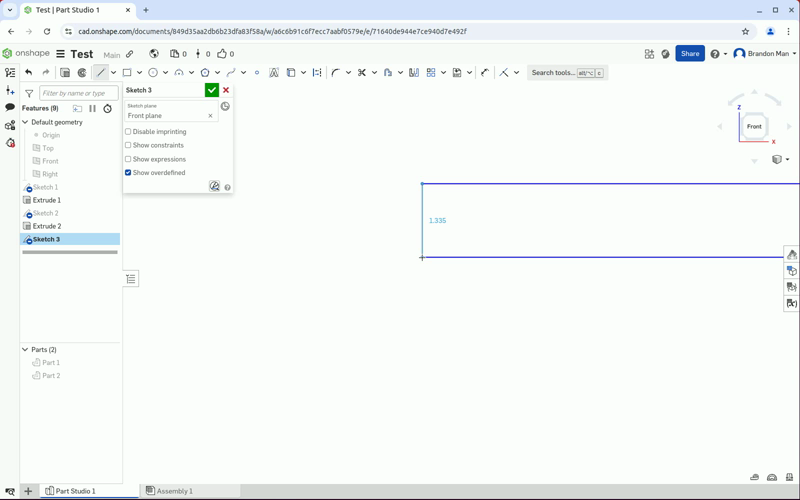
key_up(shift)
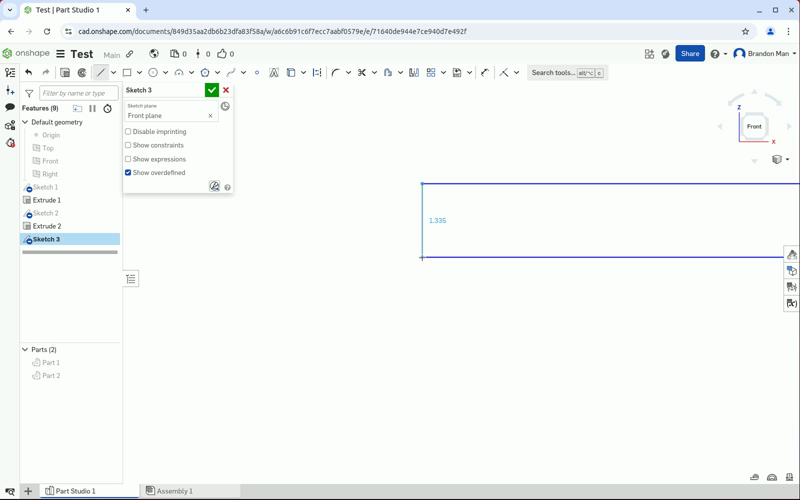
click(422, 257)
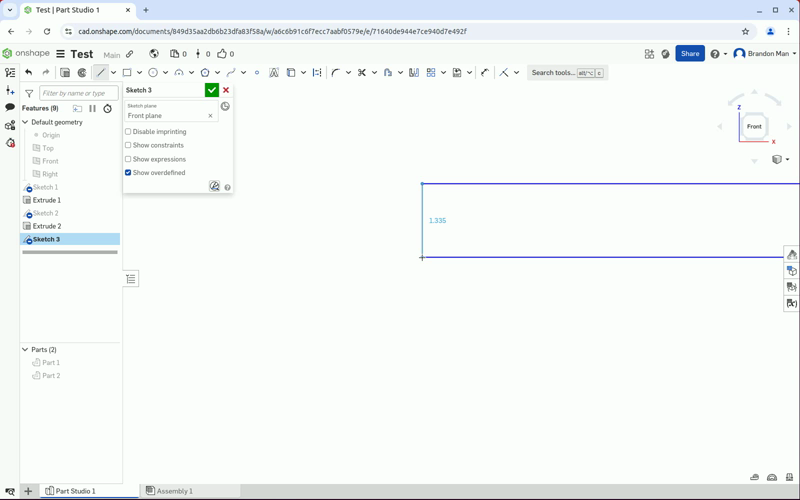
scroll(-6)
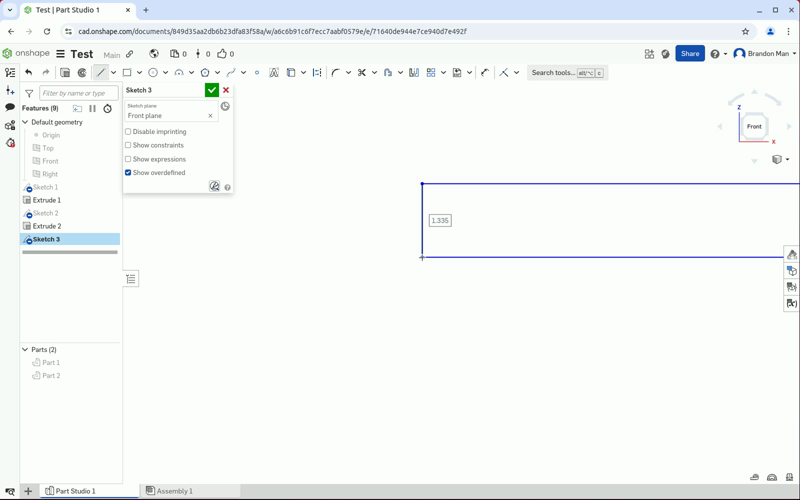
scroll(-6)
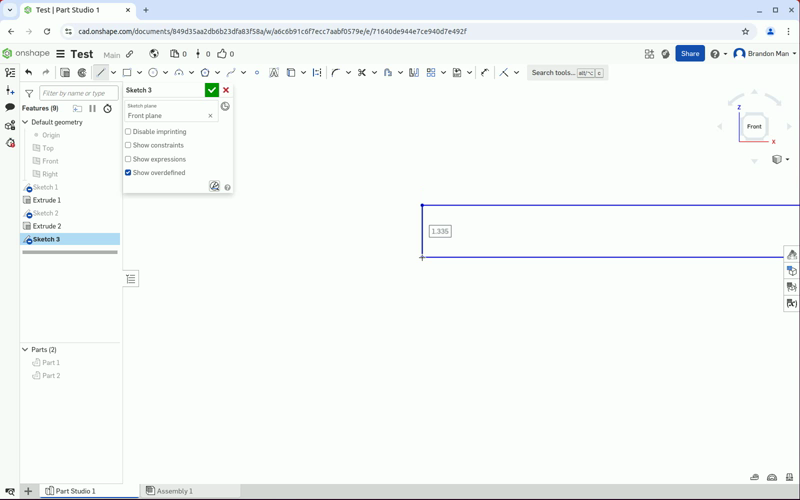
scroll(-6)
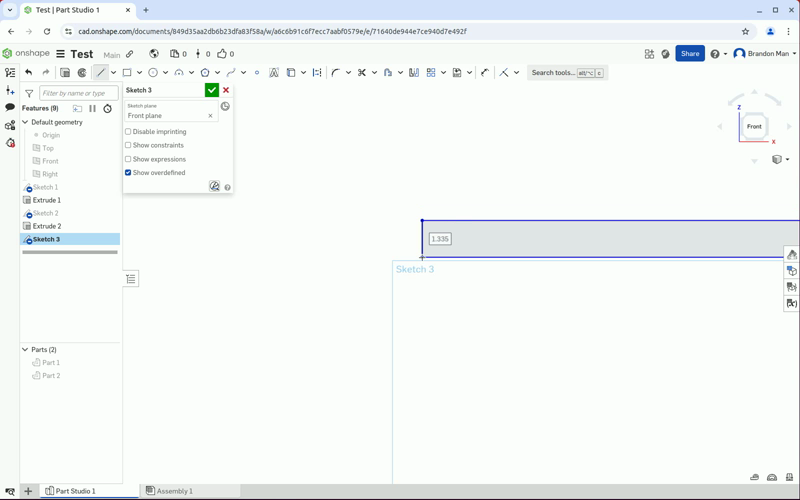
scroll(-6)
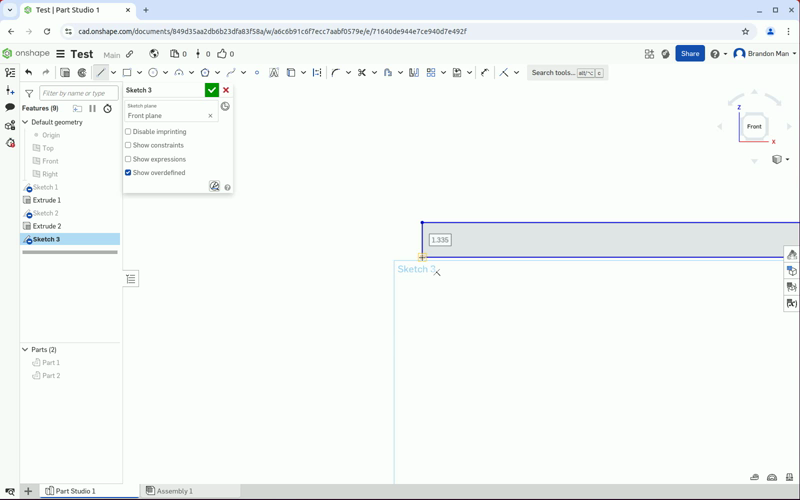
scroll(-6)
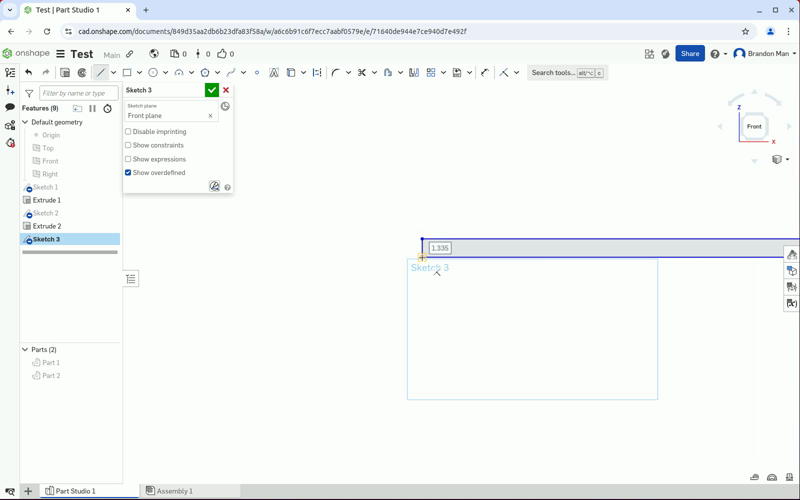
scroll(-6)
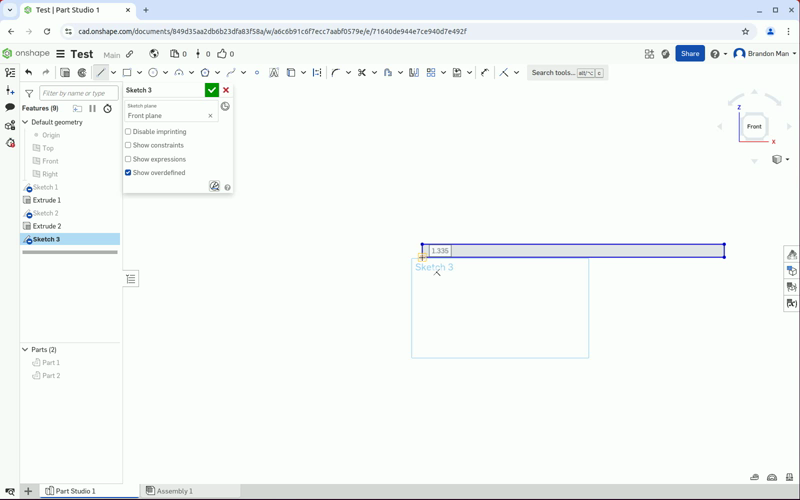
scroll(-6)
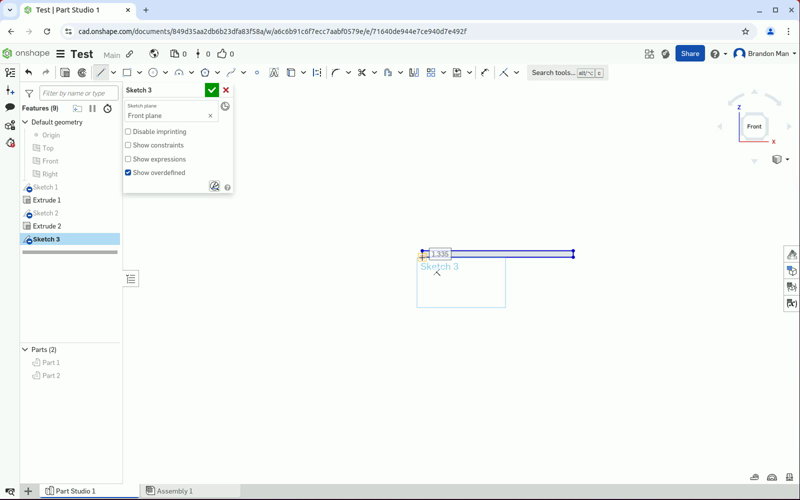
key(esc)
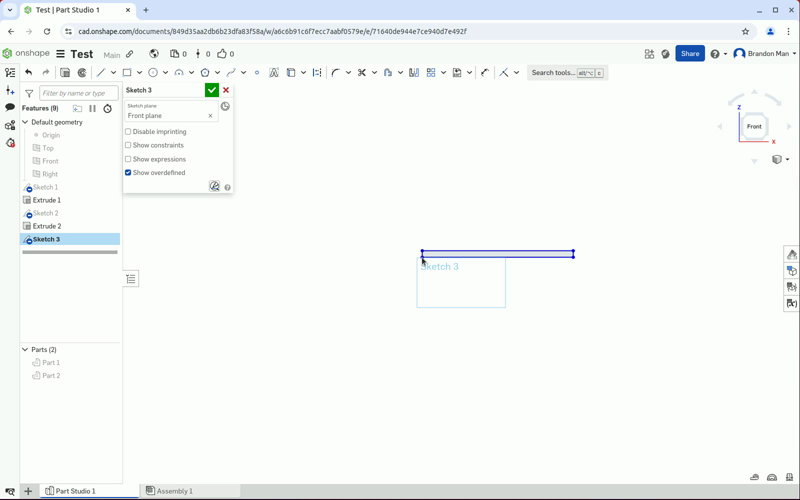
mouse_move(437, 254)
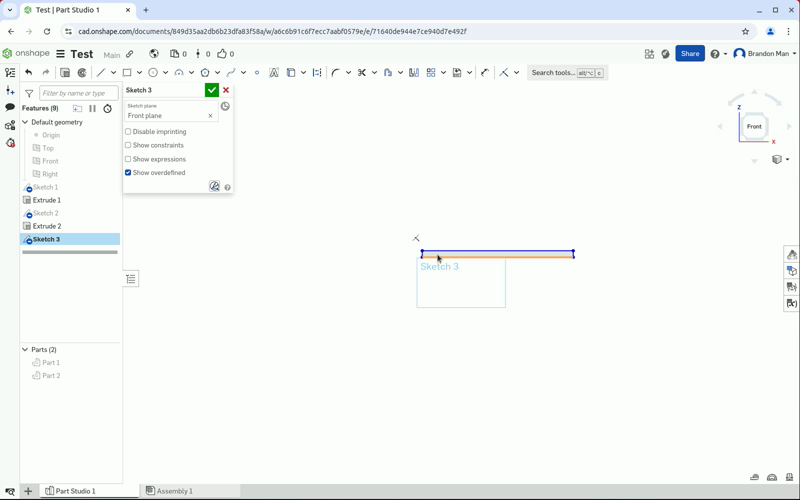
scroll(6)
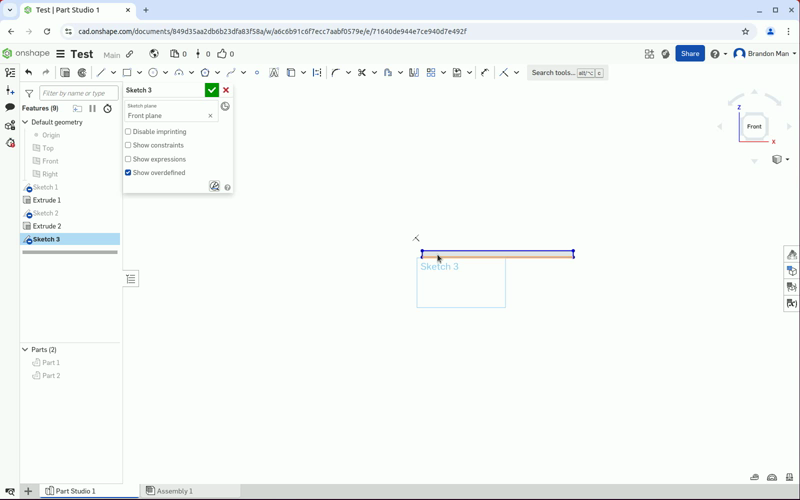
scroll(6)
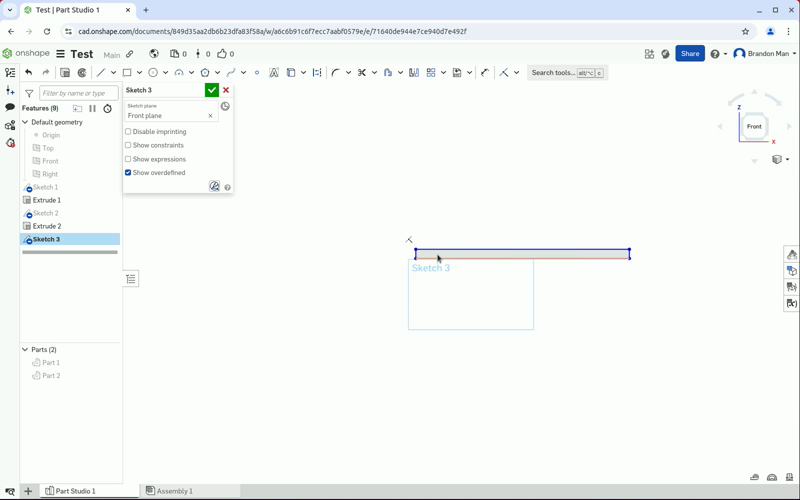
scroll(6)
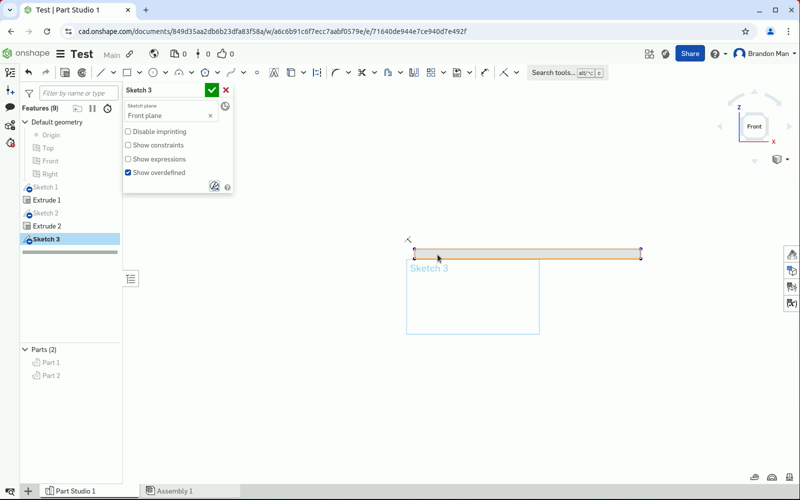
scroll(6)
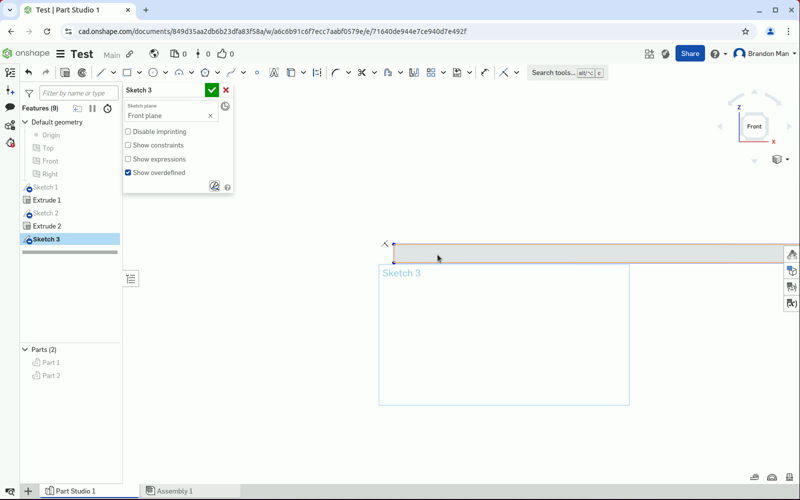
scroll(6)
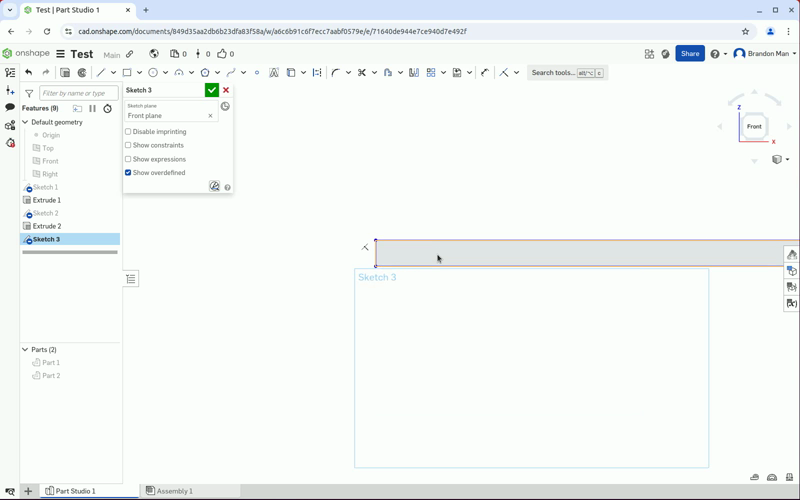
scroll(6)
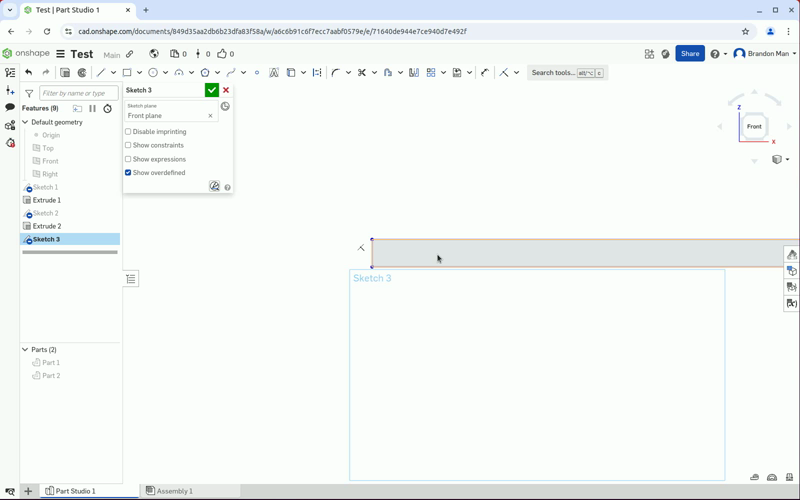
scroll(6)
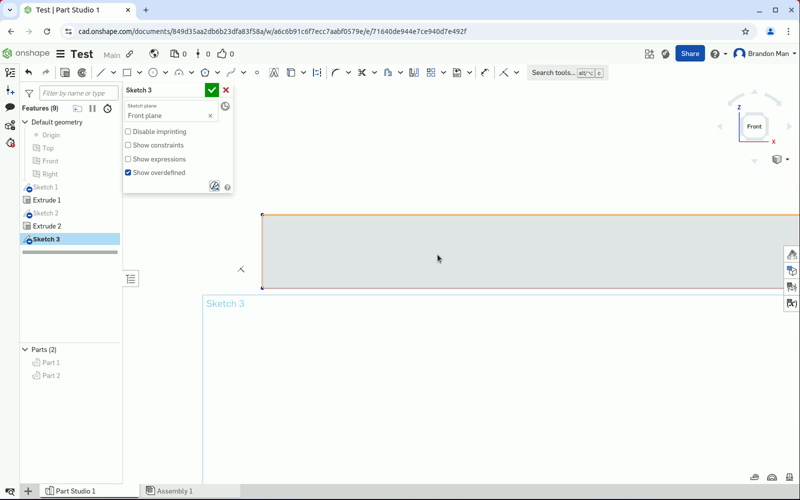
click(437, 254)
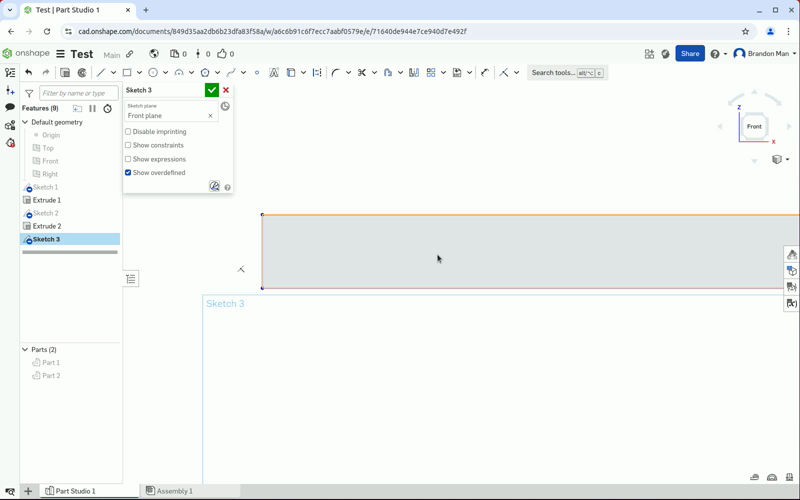
scroll(-6)
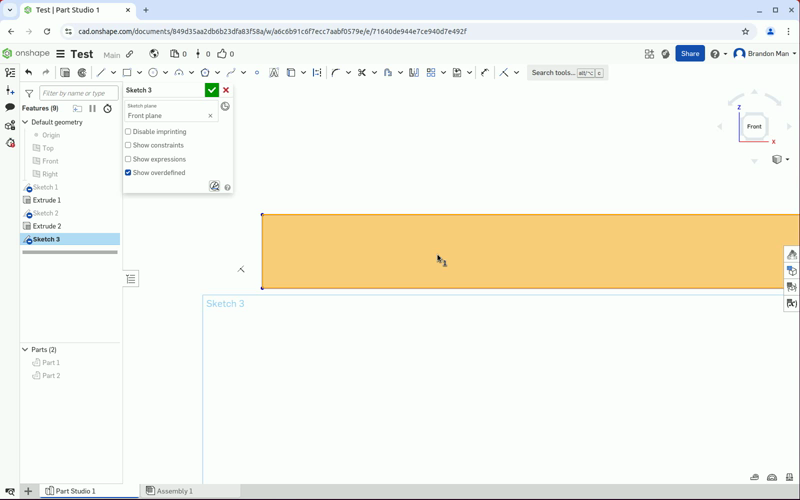
scroll(-6)
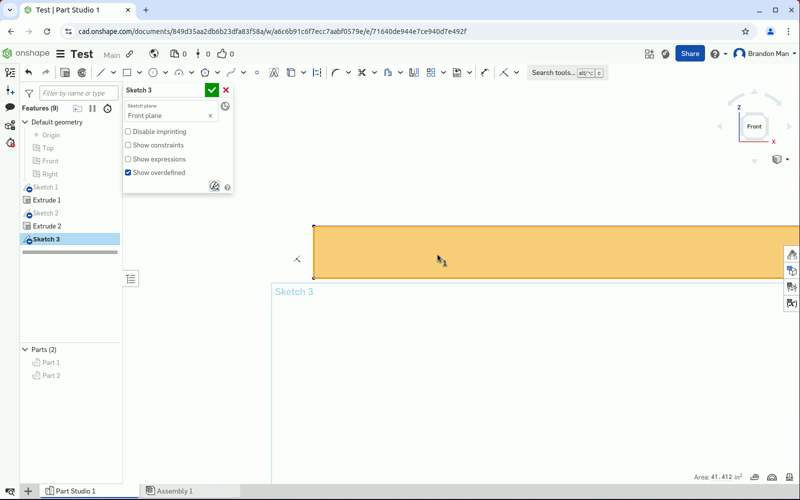
scroll(-6)
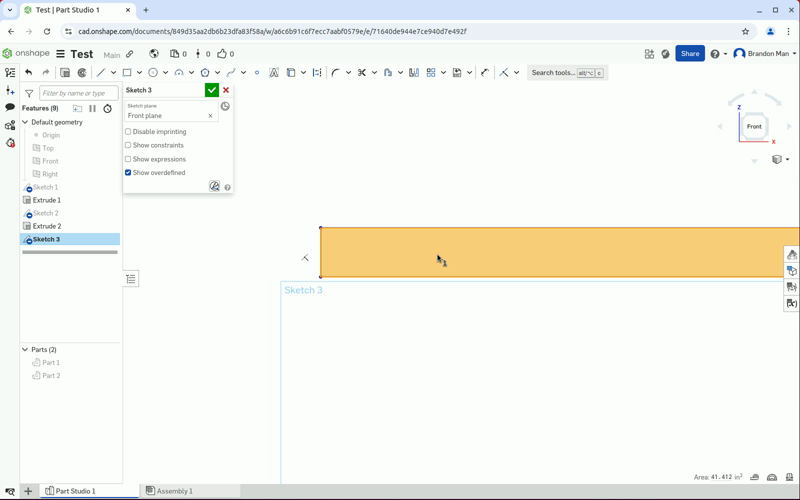
scroll(-6)
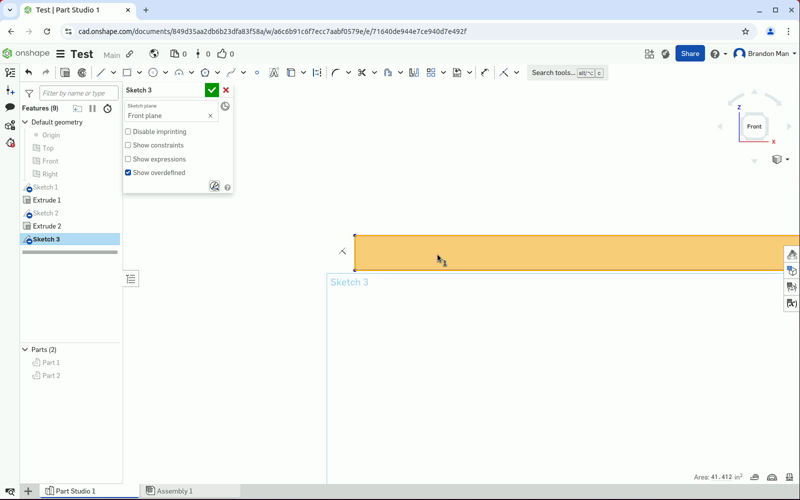
scroll(-6)
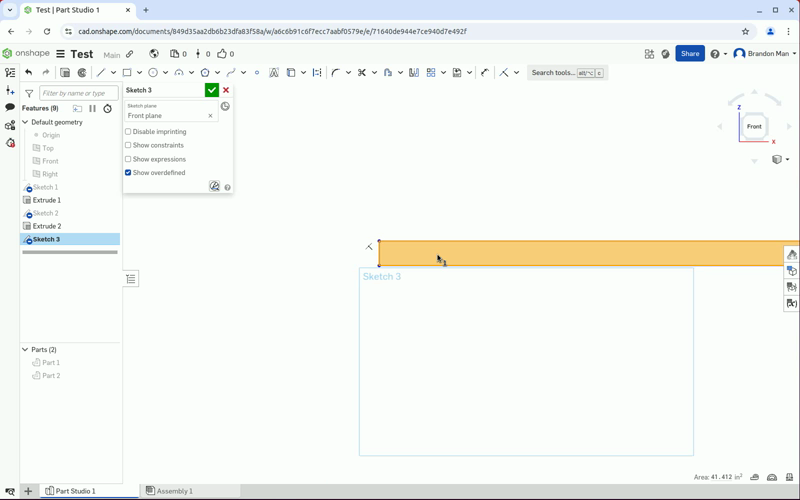
scroll(-6)
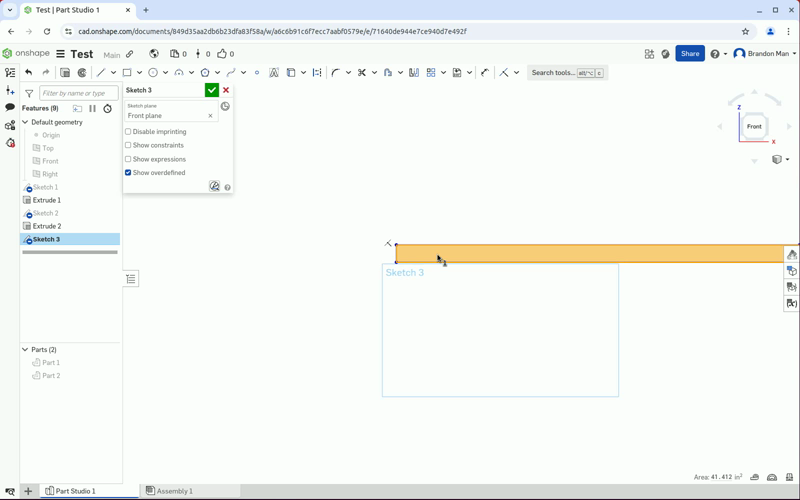
scroll(-6)
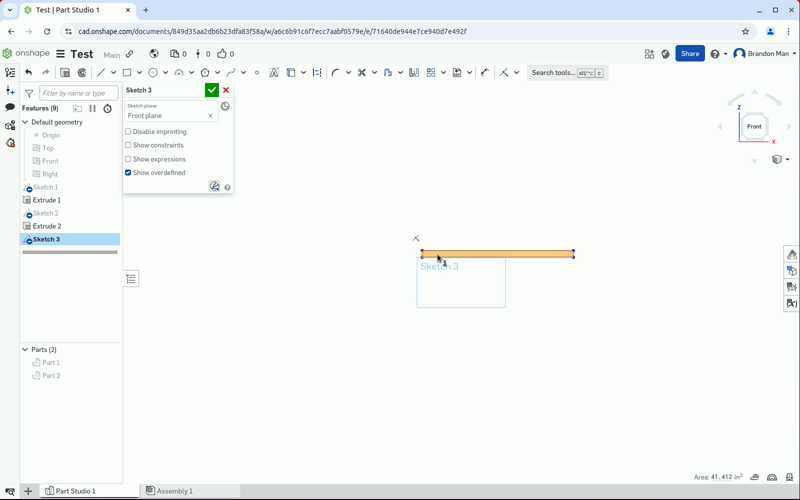
mouse_move(73, 352)
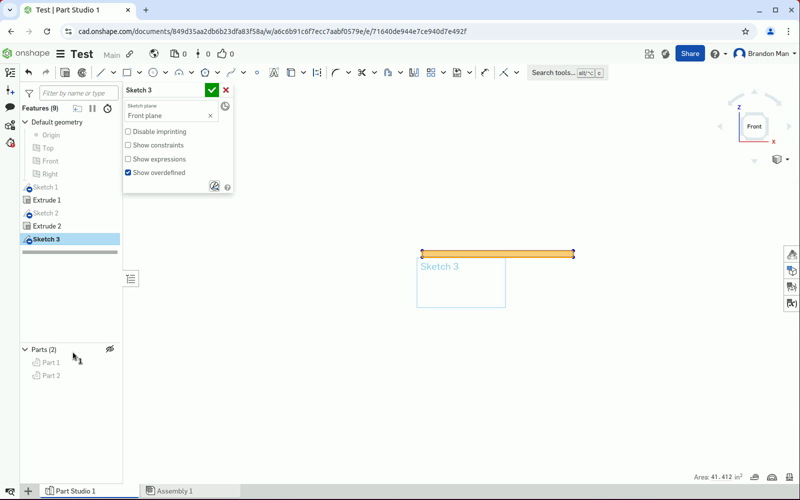
key(shift+y)
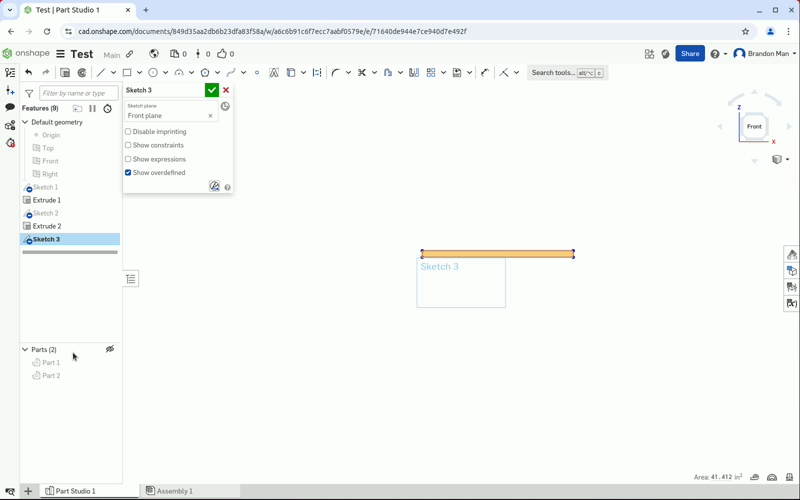
key(shift+e)
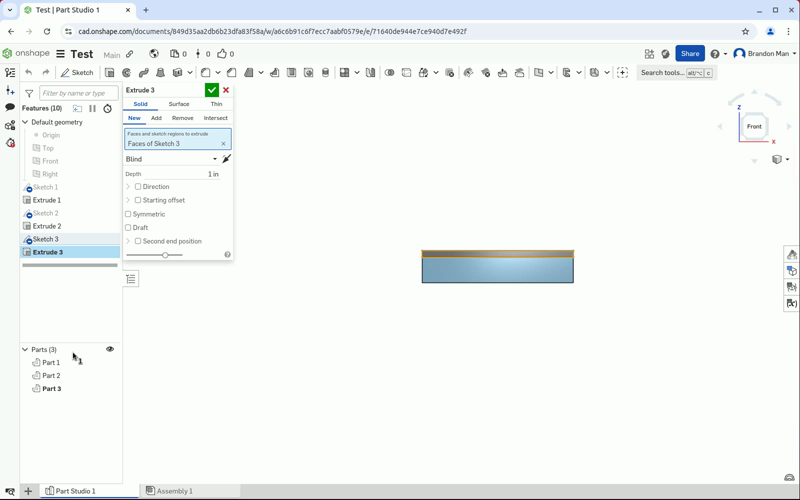
mouse_move(143, 106)
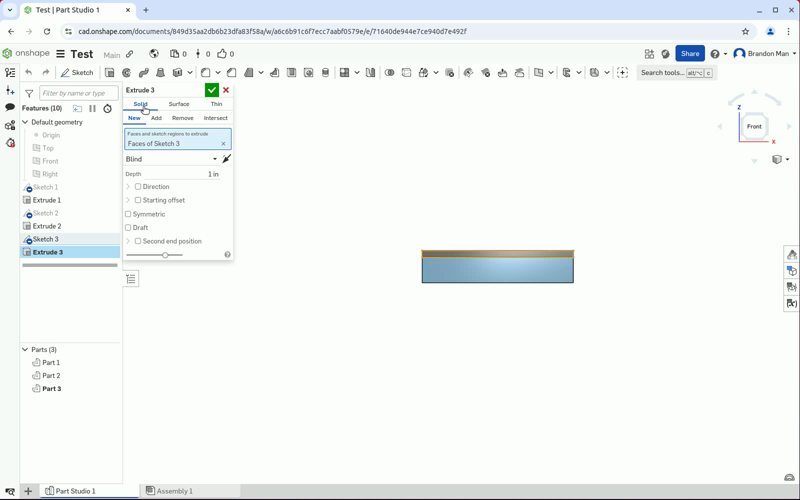
click(143, 106)
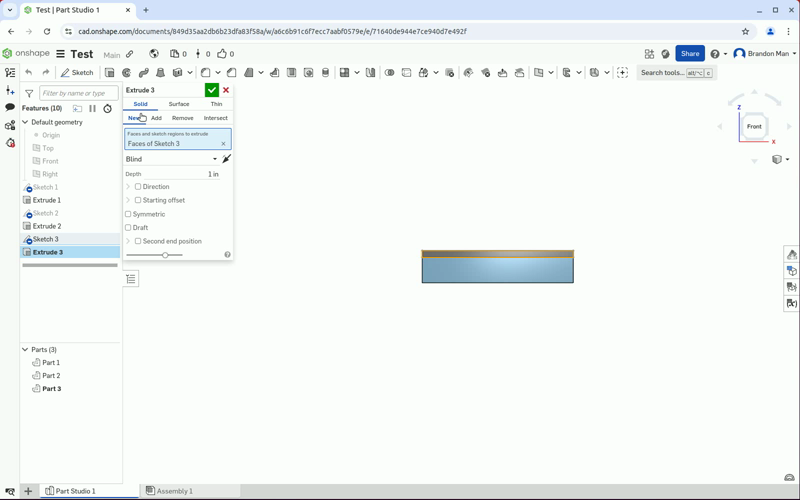
mouse_move(137, 120)
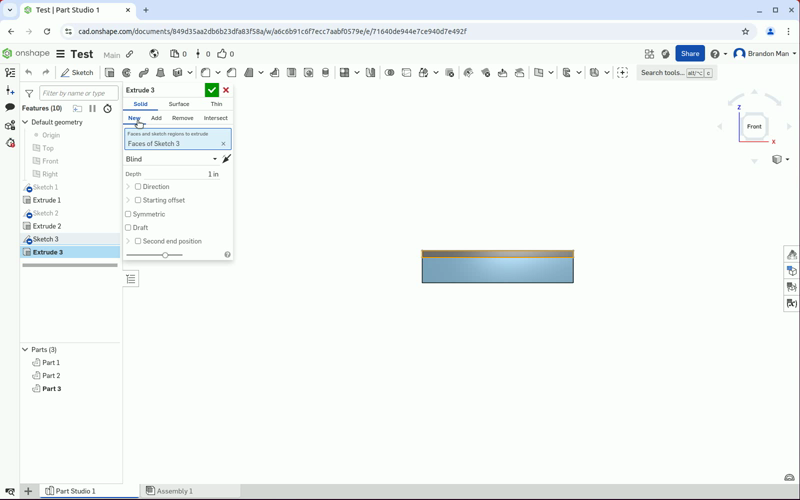
click(137, 120)
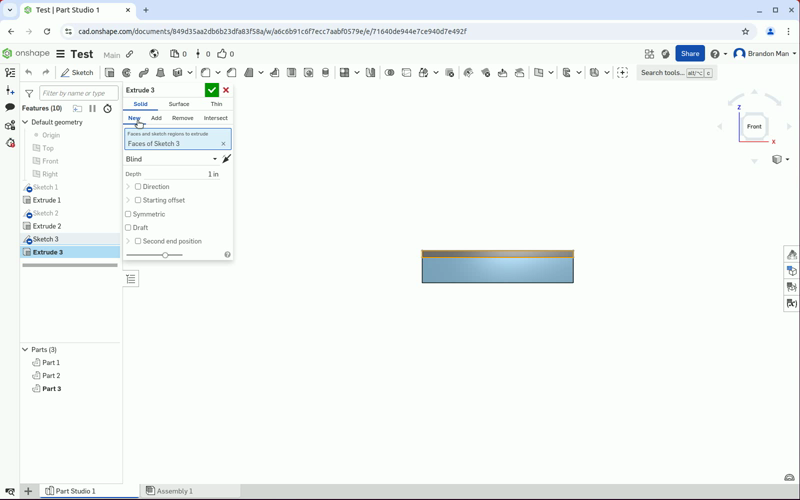
key(tab, 4)
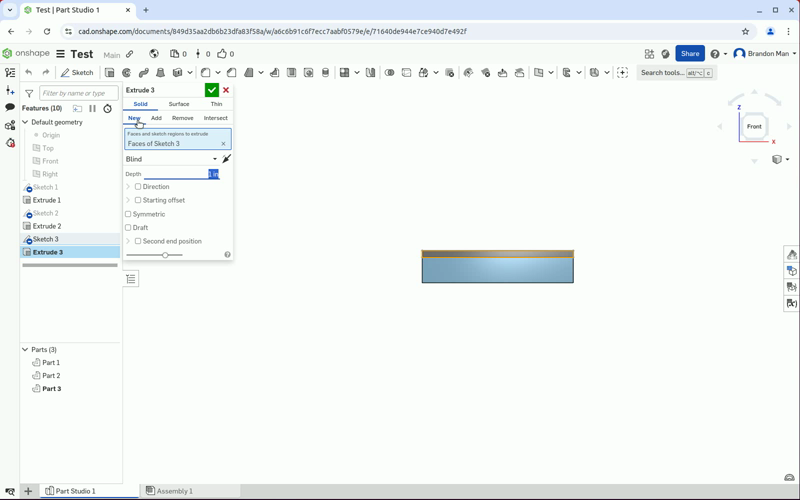
text(6.258)
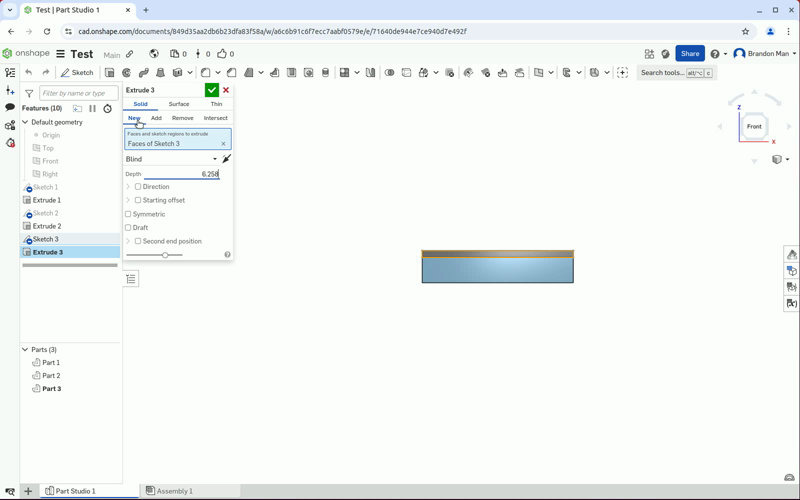
key(enter)
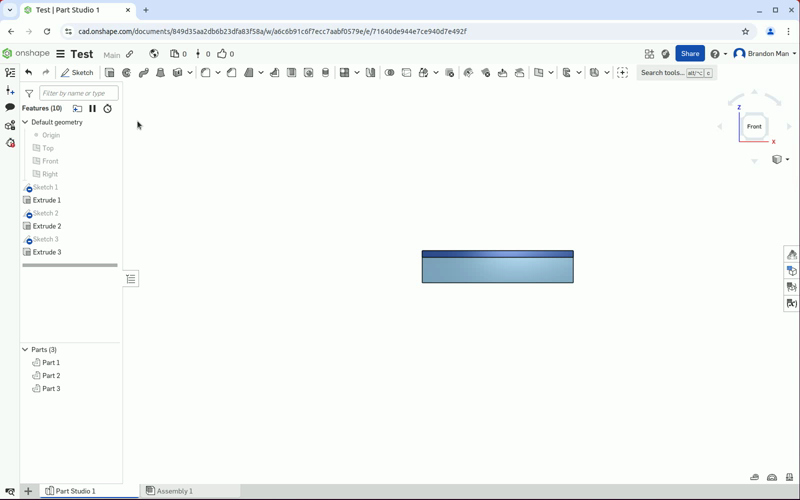
key(shift+h)
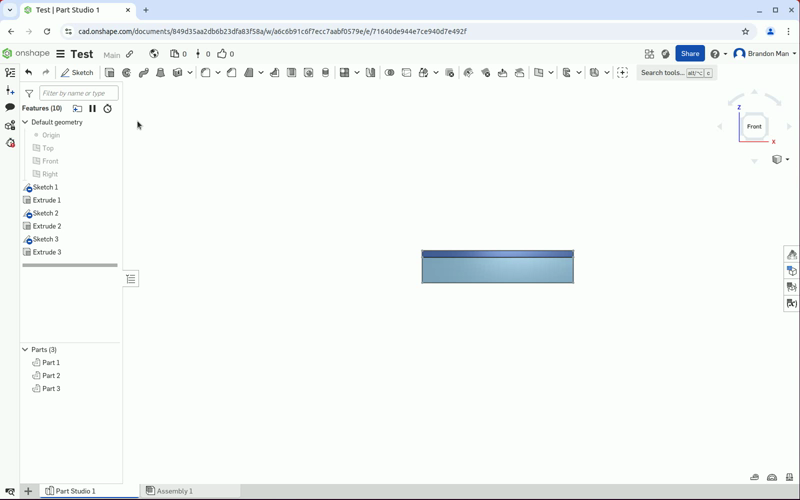
key(shift+h)
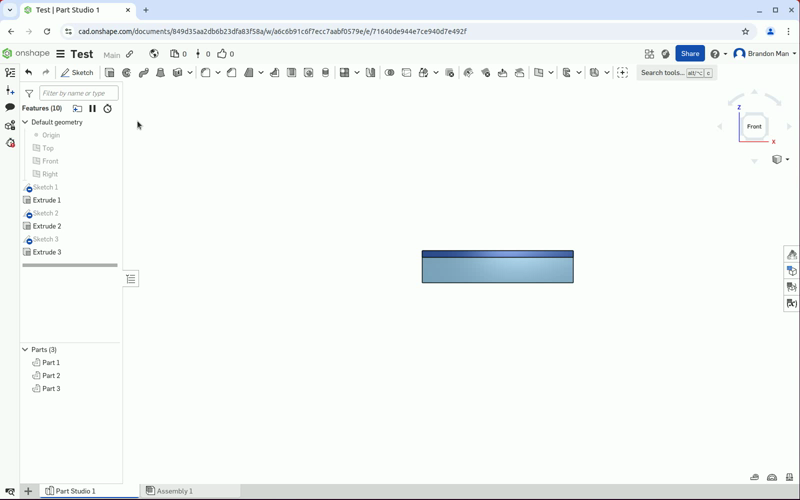
mouse_move(73, 189)
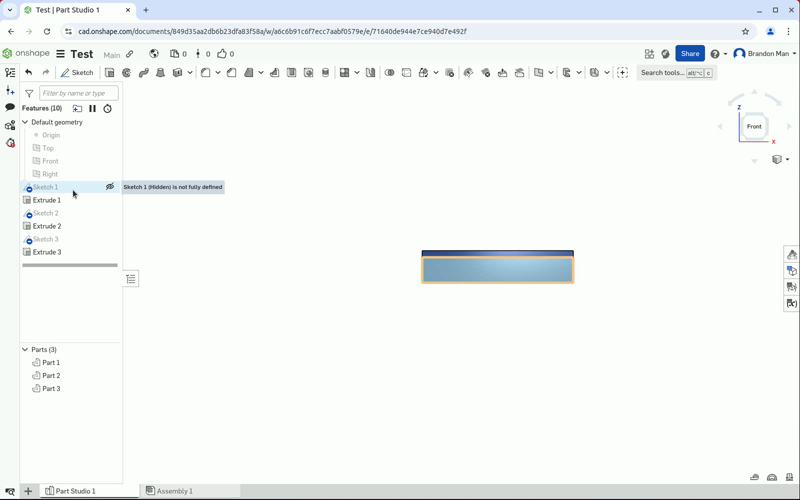
click(73, 189)
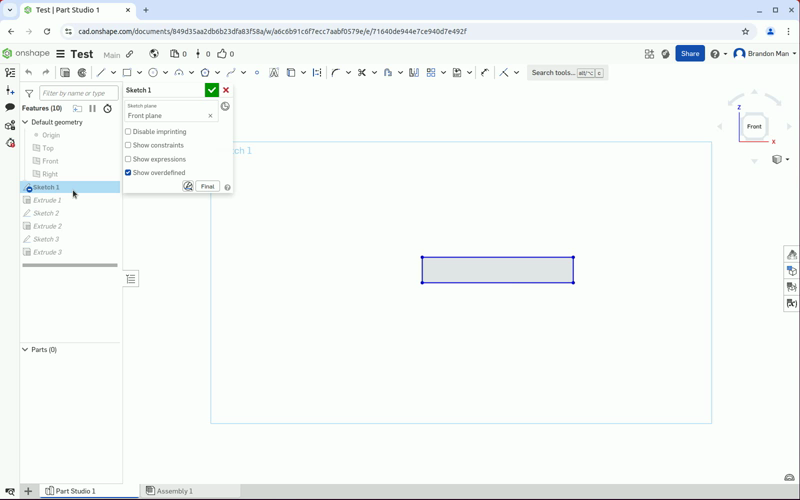
mouse_move(229, 92)
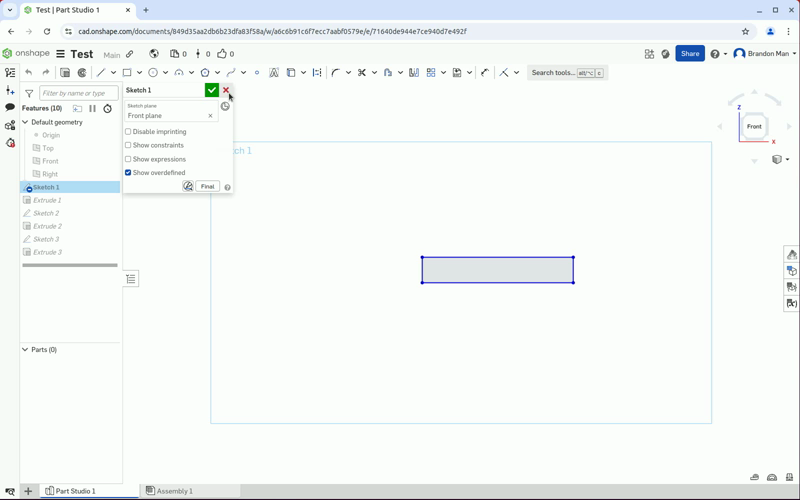
click(229, 92)
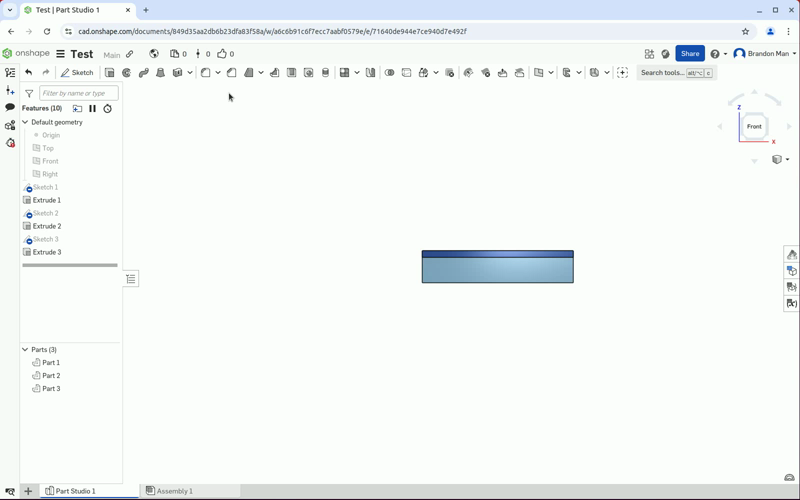
mouse_move(73, 352)
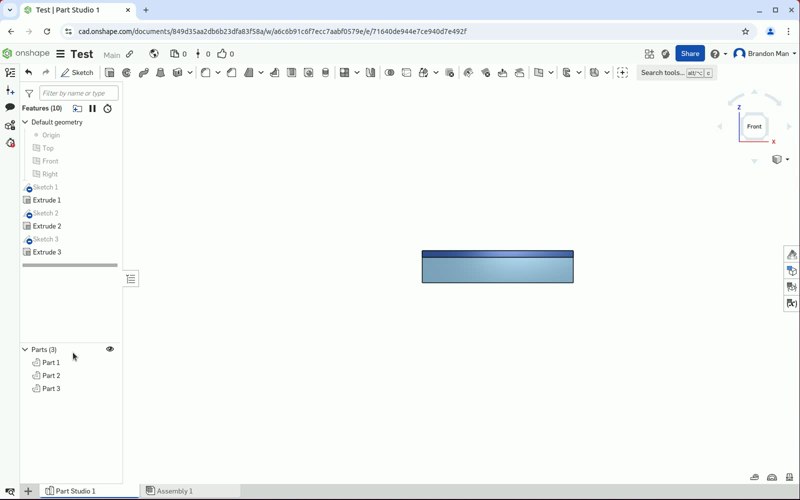
key(y)
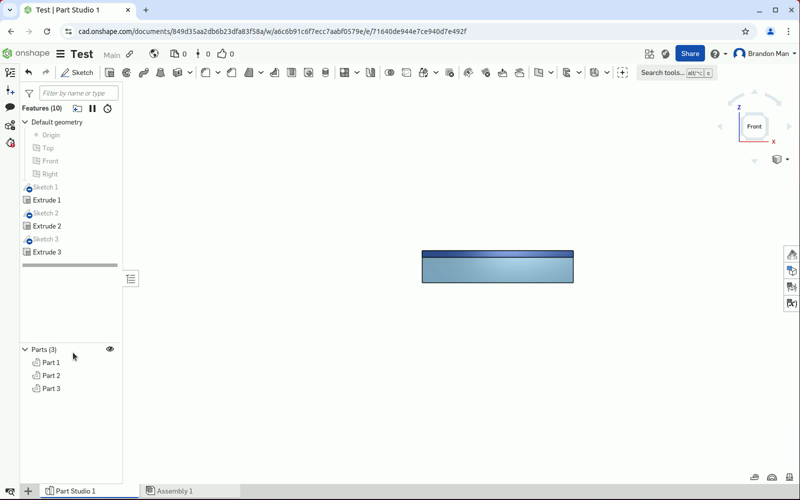
key(shift+p)
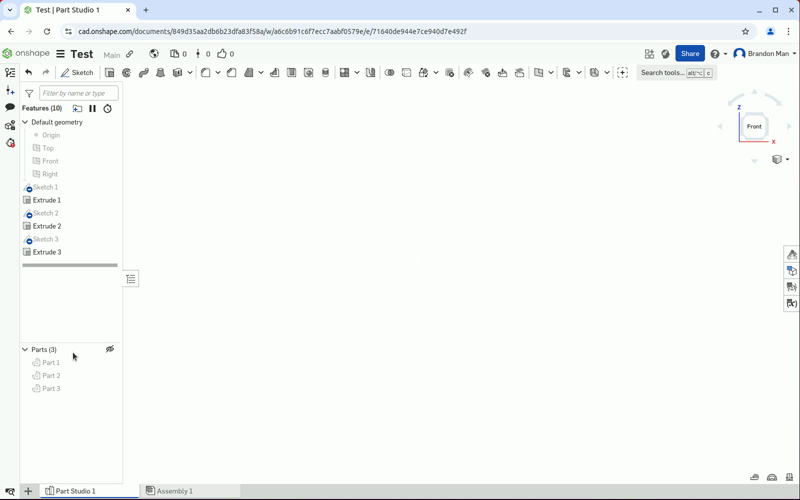
key(space)
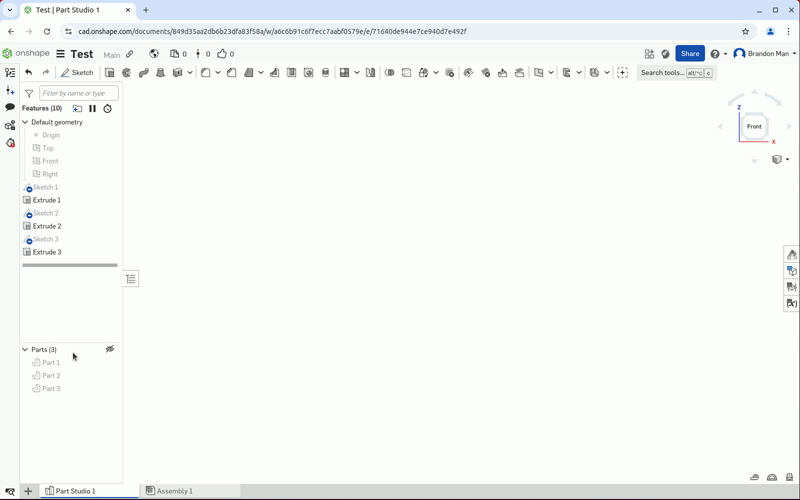
key_down(shift)
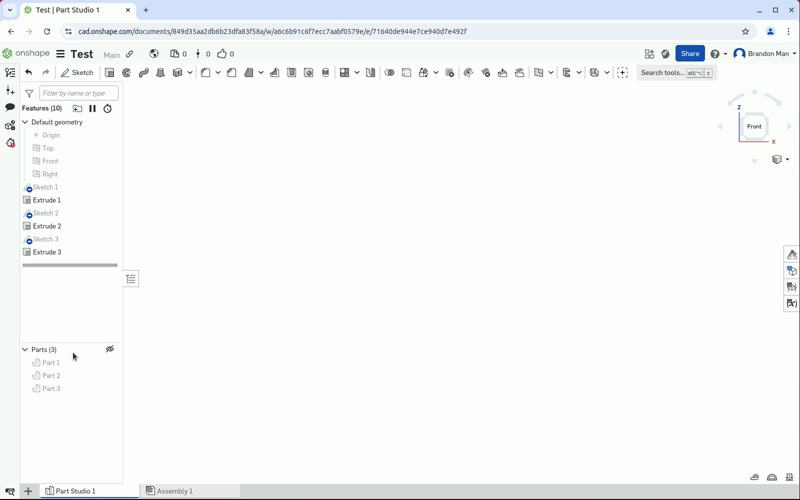
key(down)
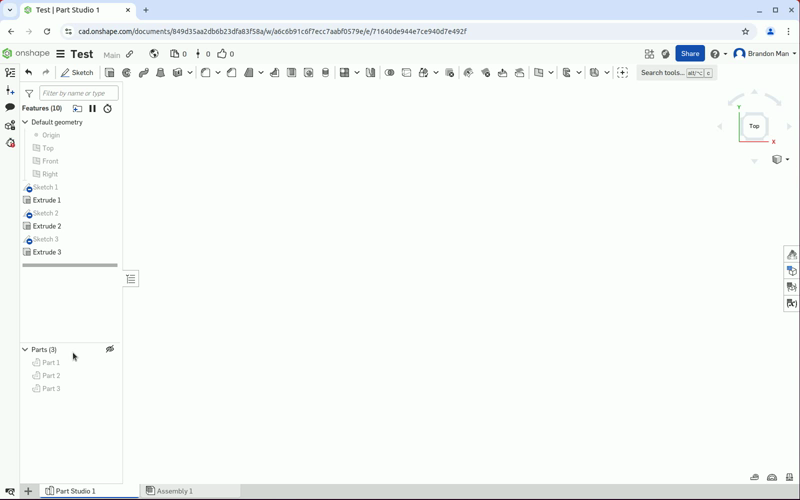
key_up(shift)
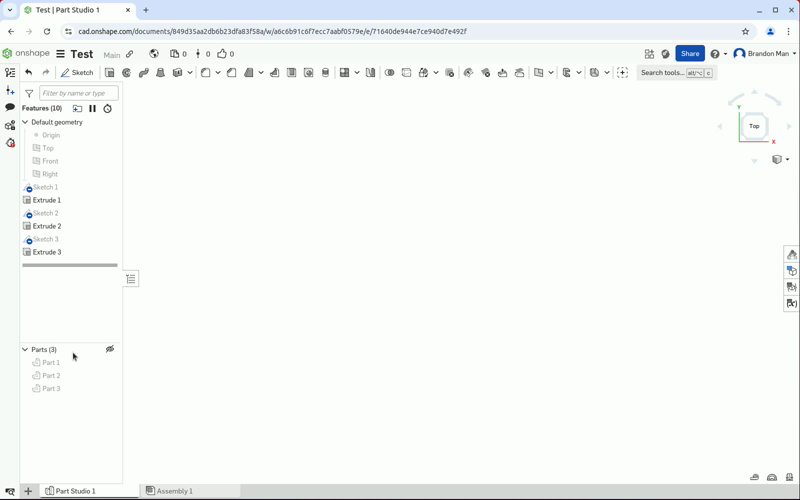
mouse_move(73, 352)
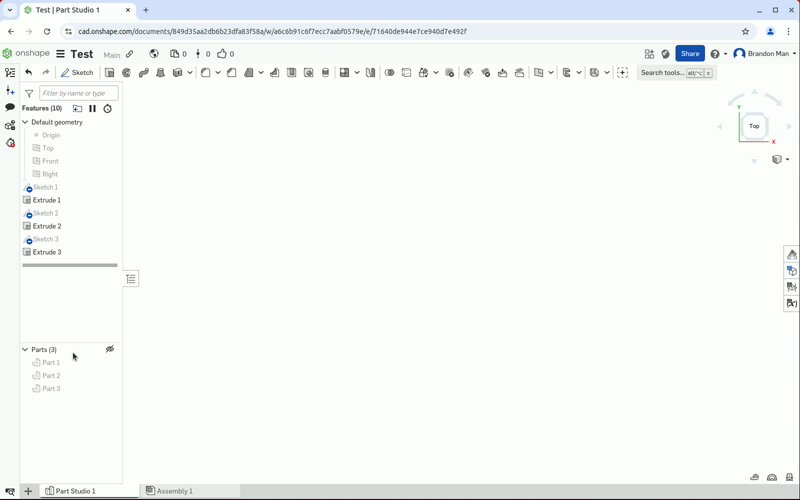
key(shift+y)
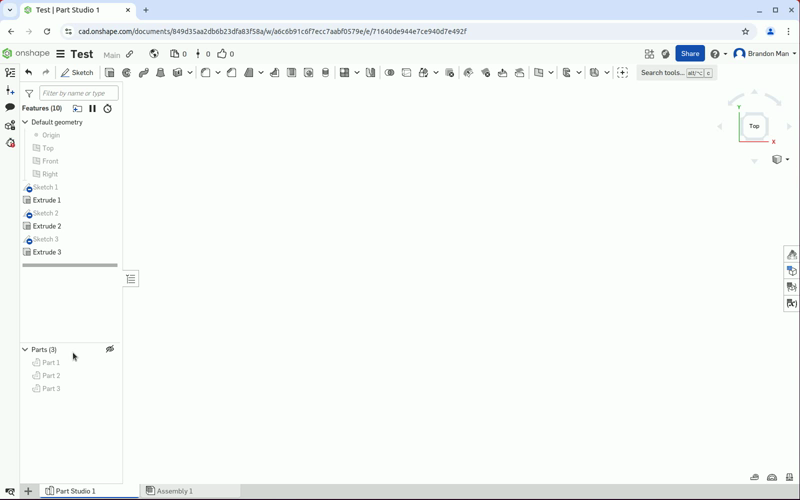
key(shift+s)
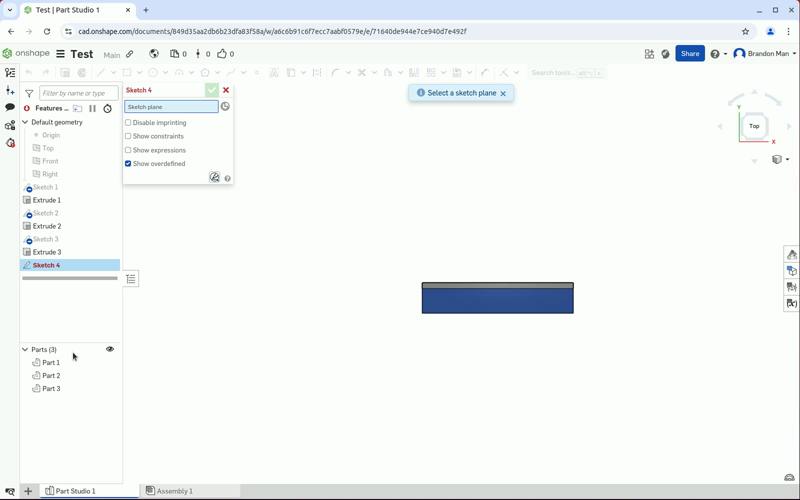
mouse_move(73, 150)
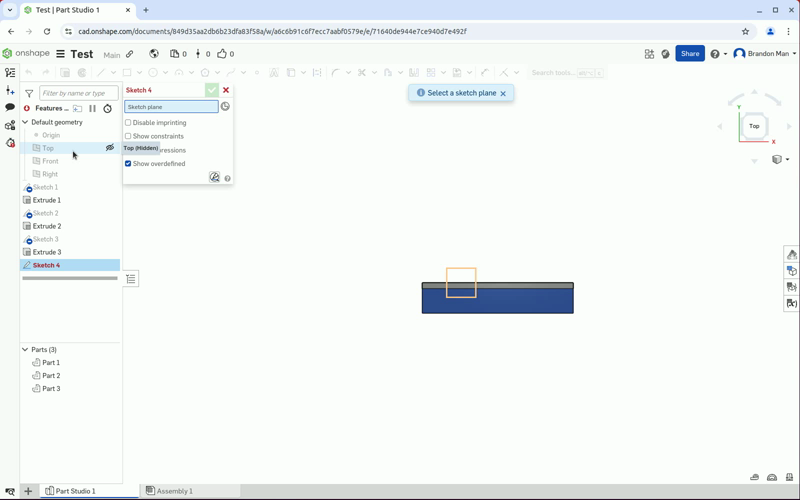
click(73, 150)
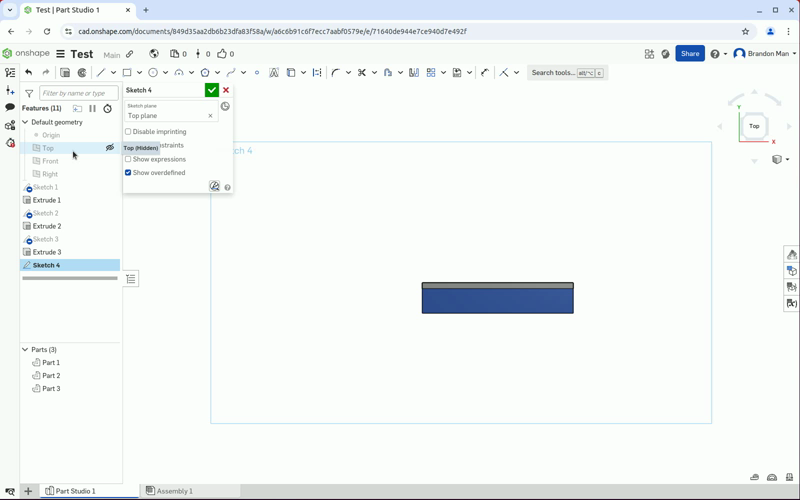
mouse_move(73, 352)
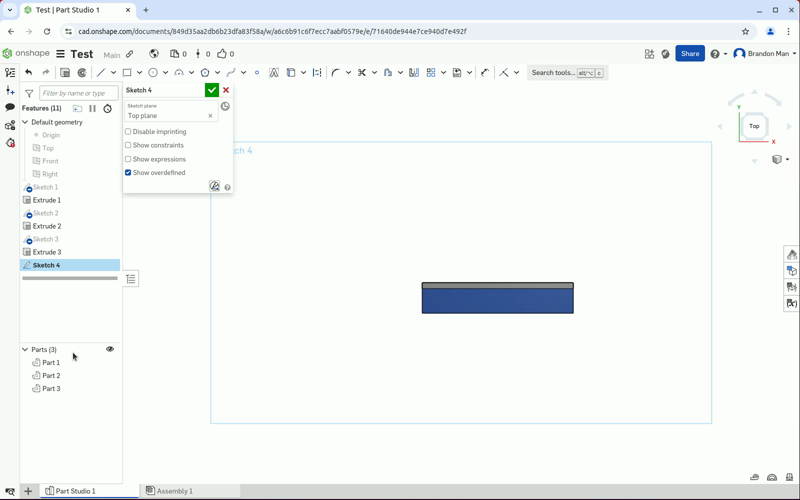
key(y)
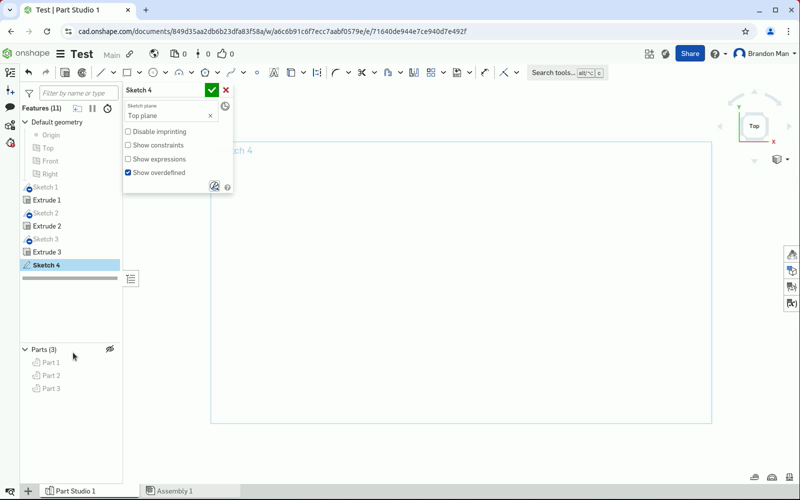
key(c)
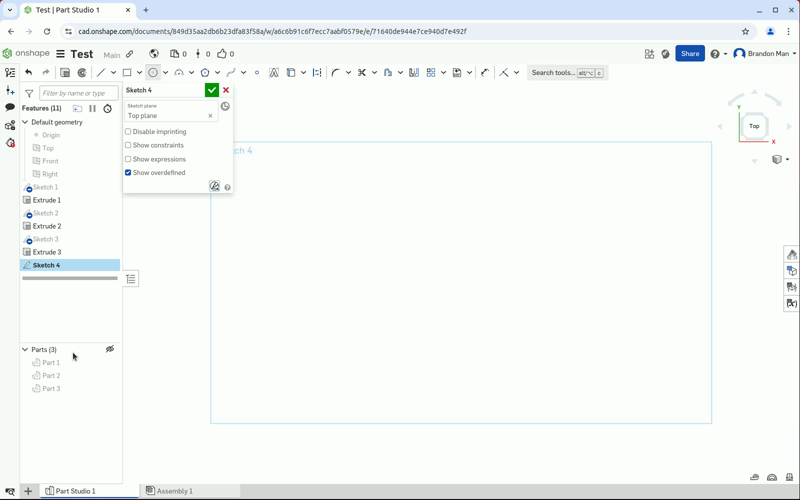
key_down(shift)
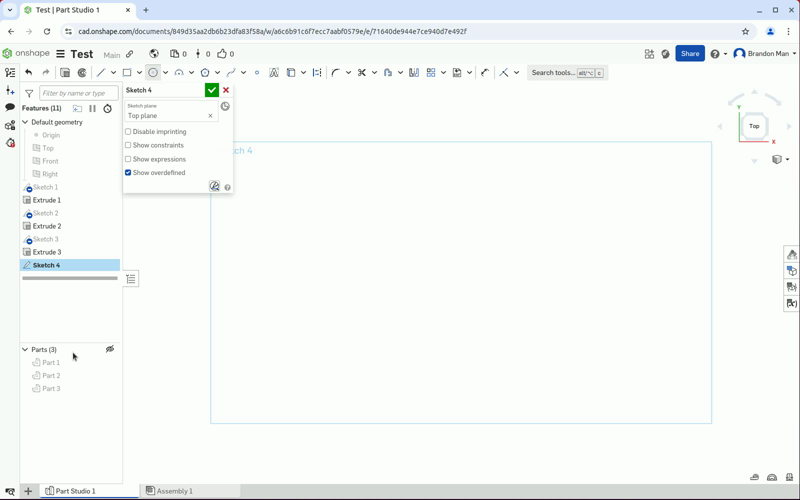
mouse_move(554, 299)
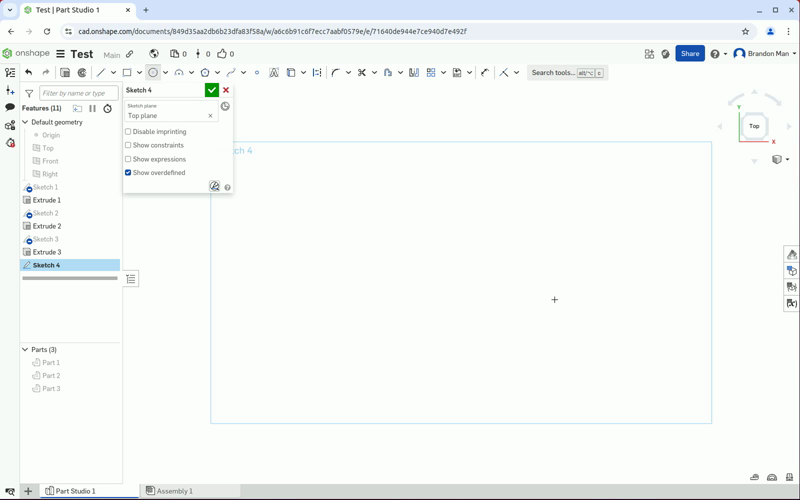
click(554, 299)
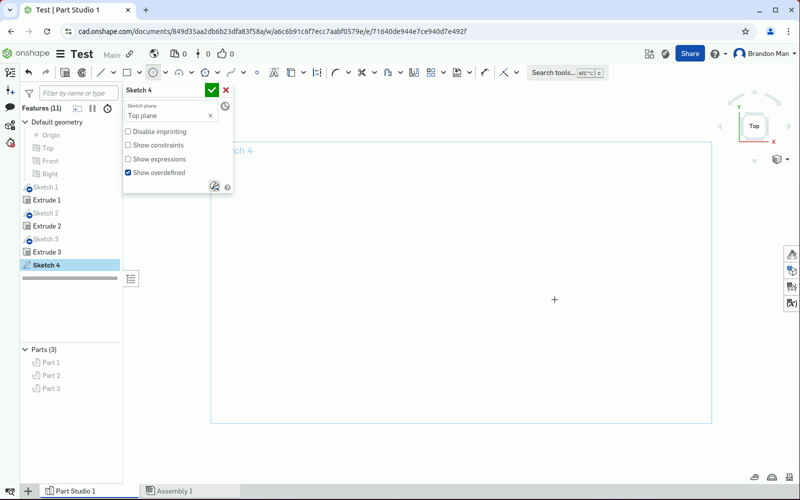
key_up(shift)
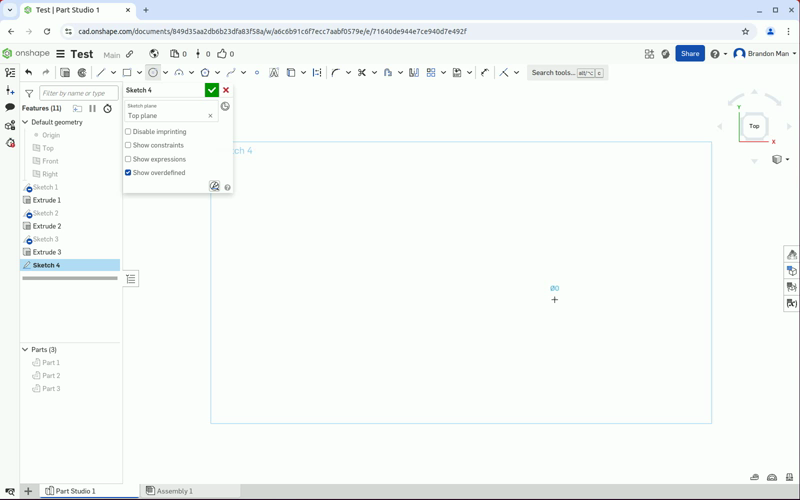
mouse_move(559, 299)
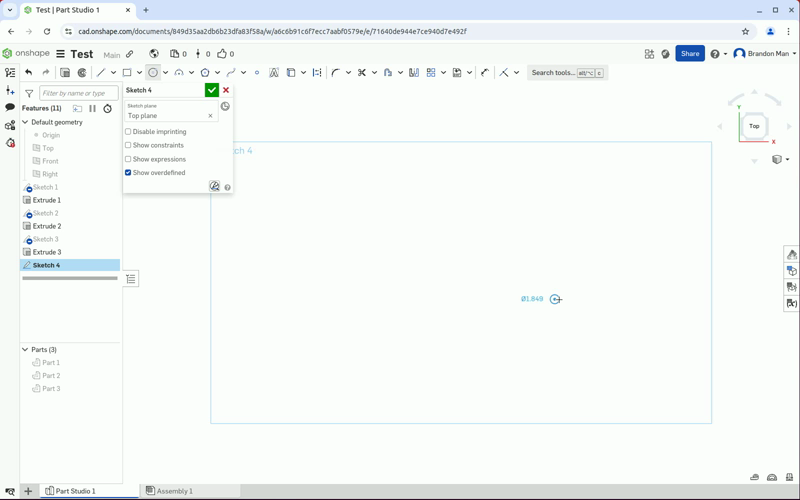
click(559, 299)
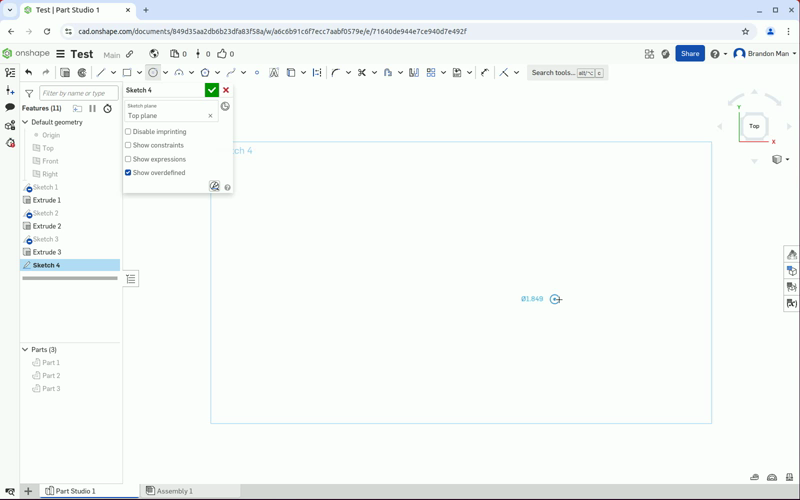
key(esc)
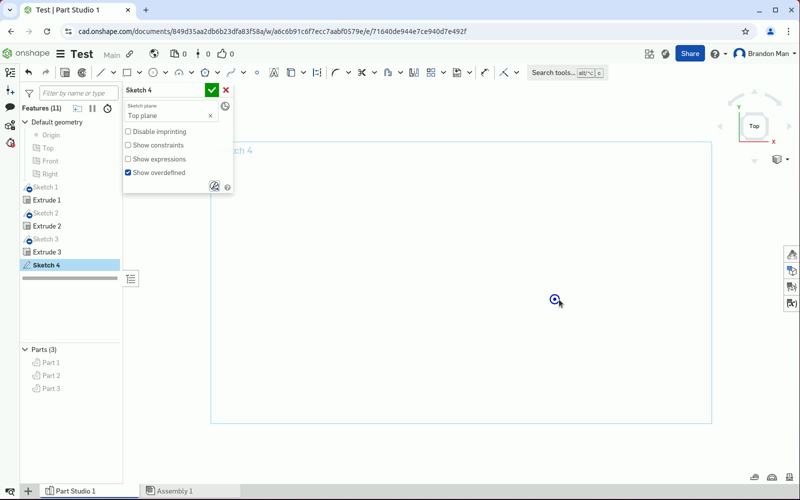
key(c)
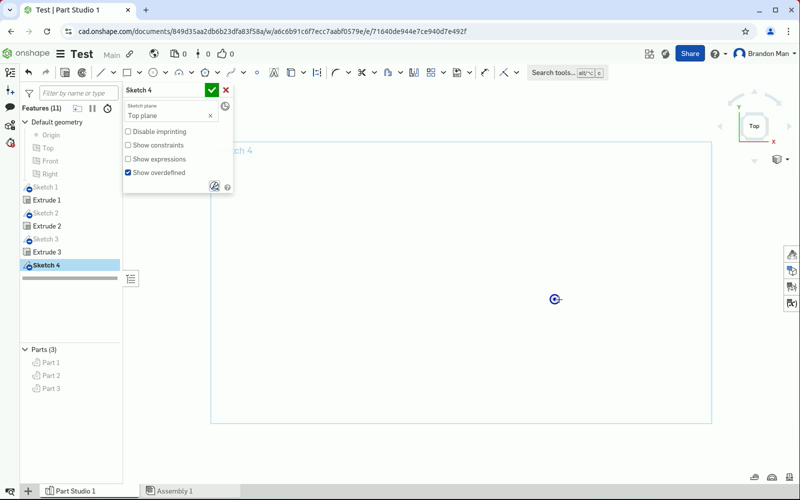
key_down(shift)
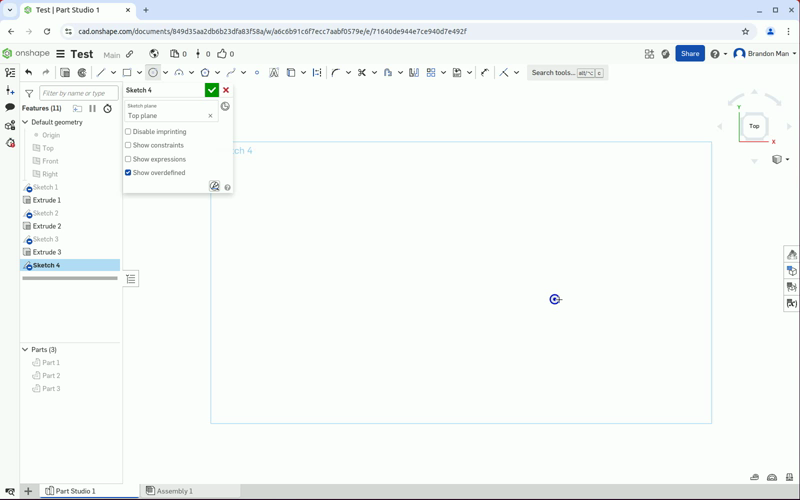
mouse_move(554, 299)
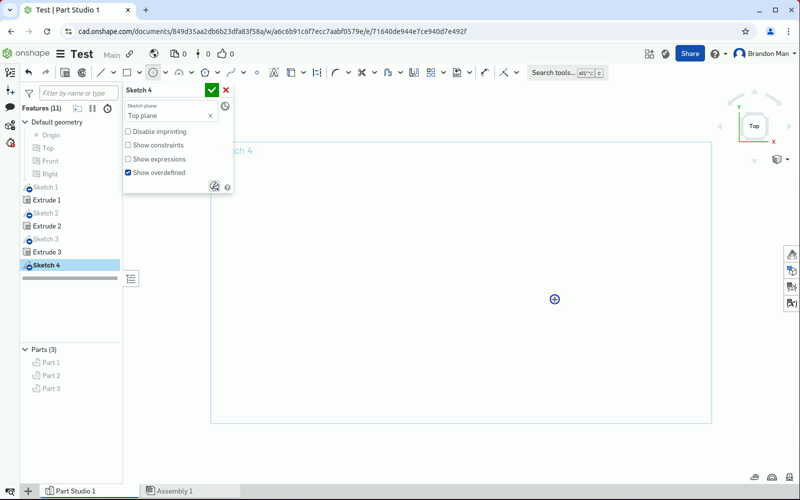
click(554, 299)
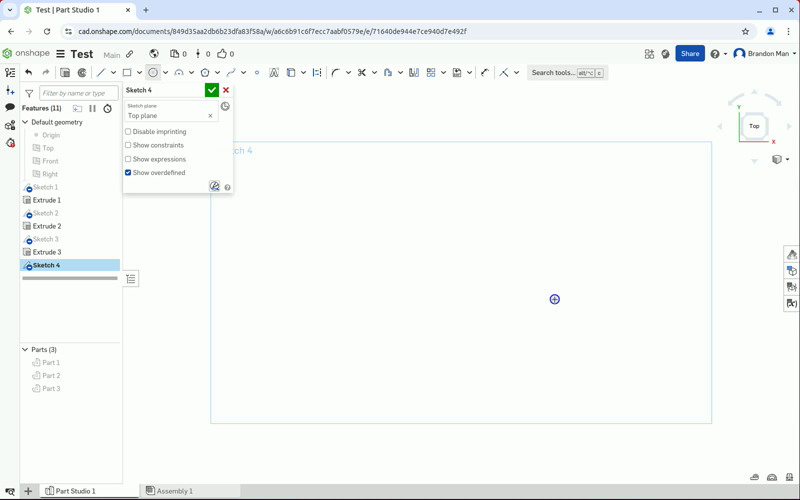
key_up(shift)
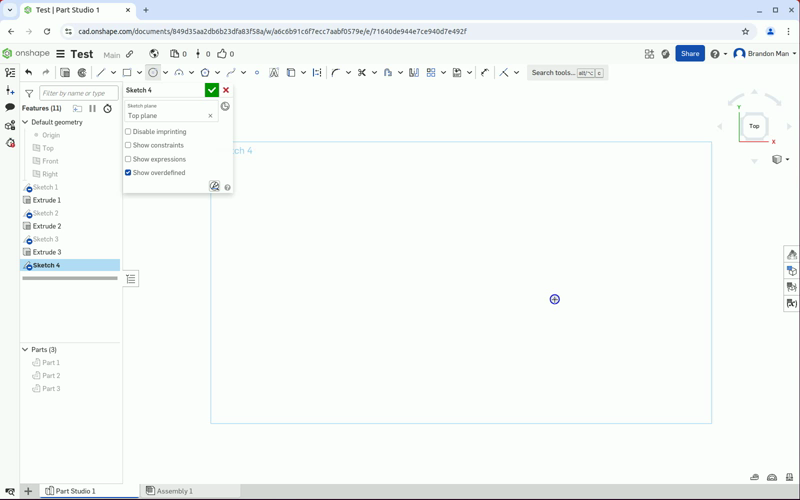
mouse_move(556, 299)
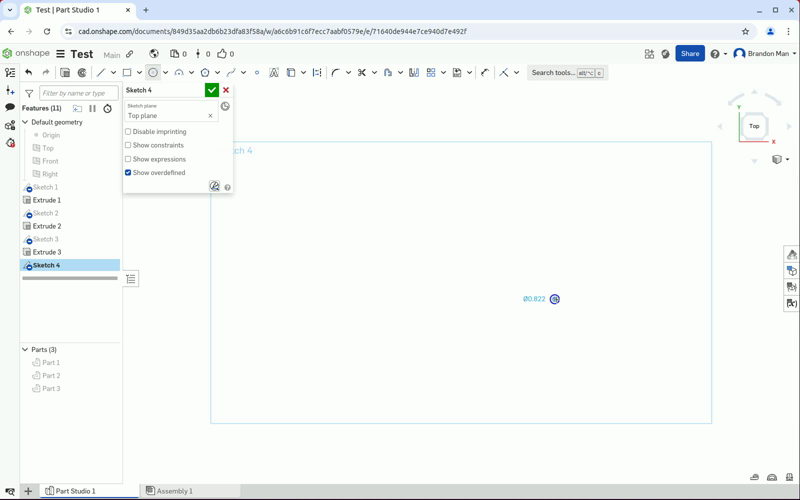
scroll(6)
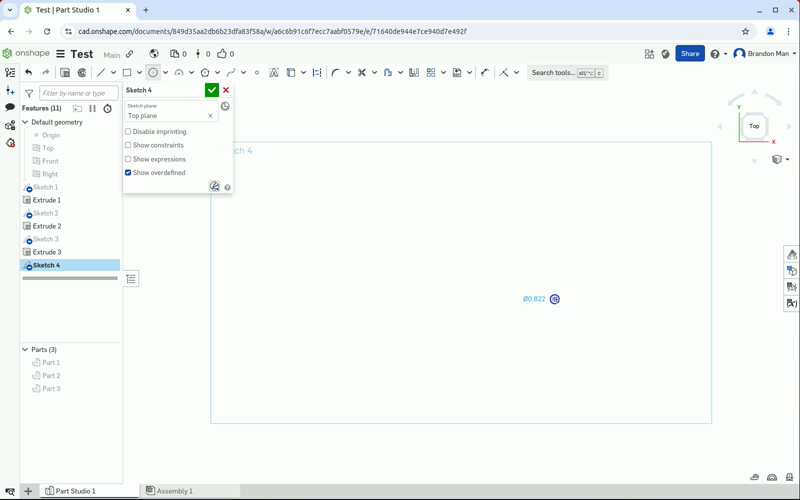
scroll(6)
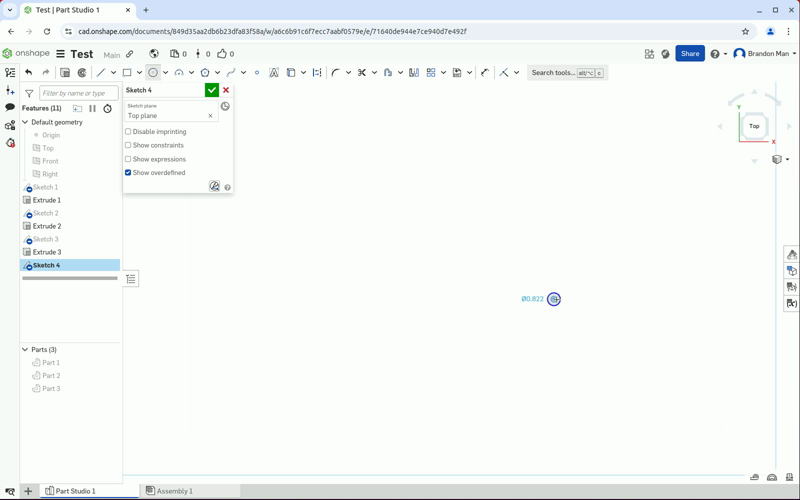
scroll(6)
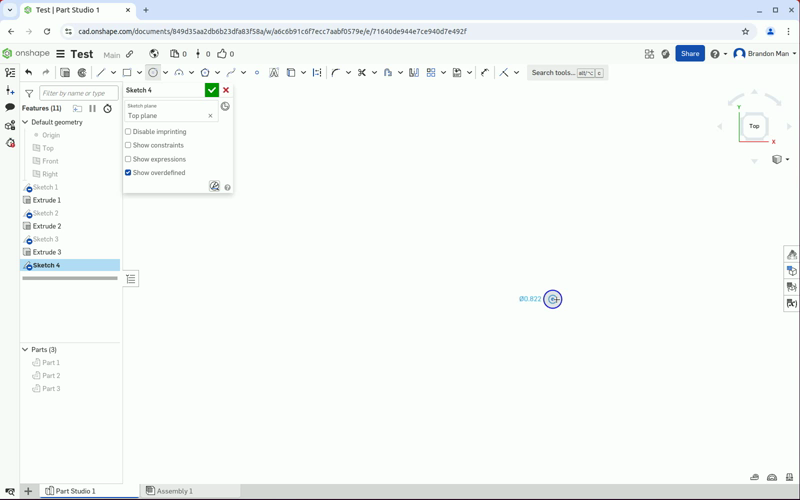
scroll(6)
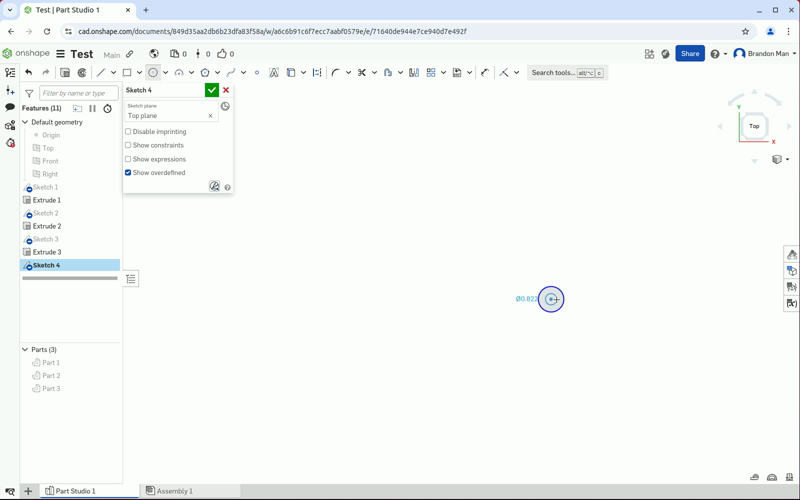
scroll(6)
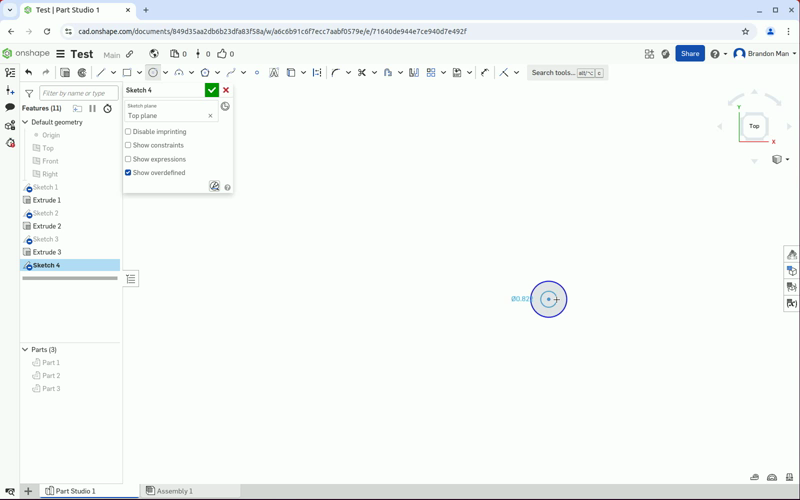
scroll(6)
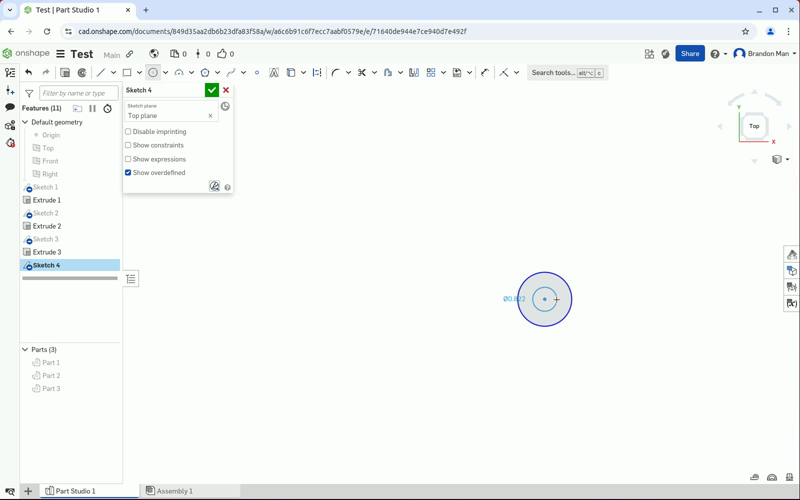
scroll(6)
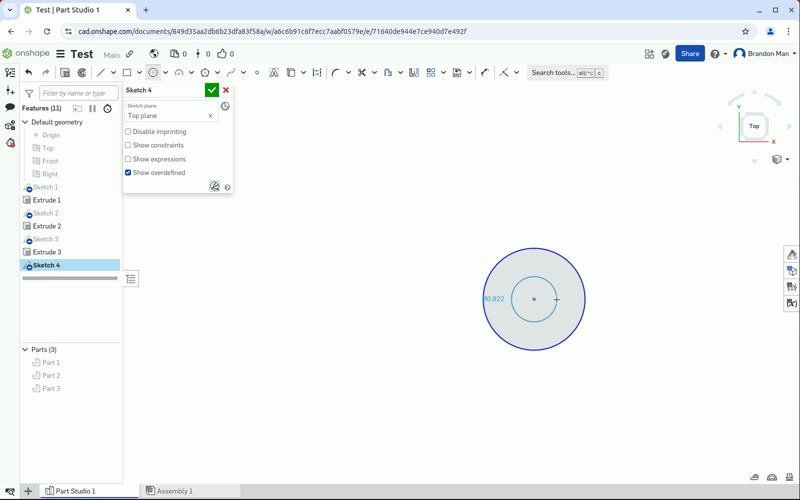
click(556, 299)
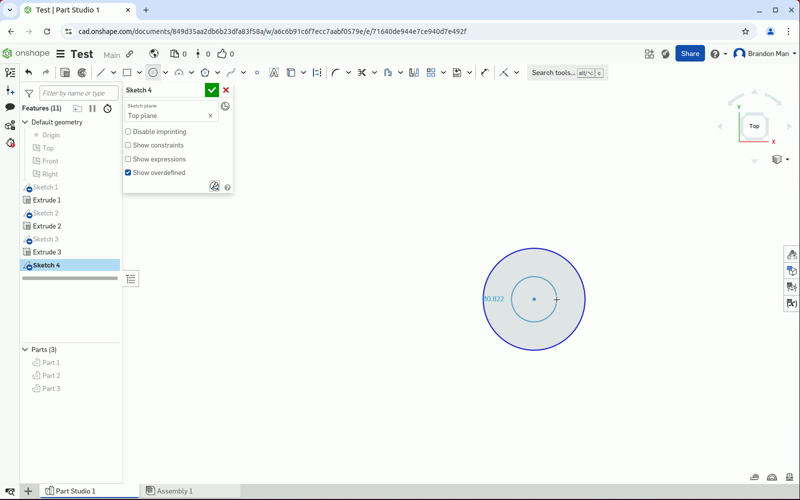
scroll(-6)
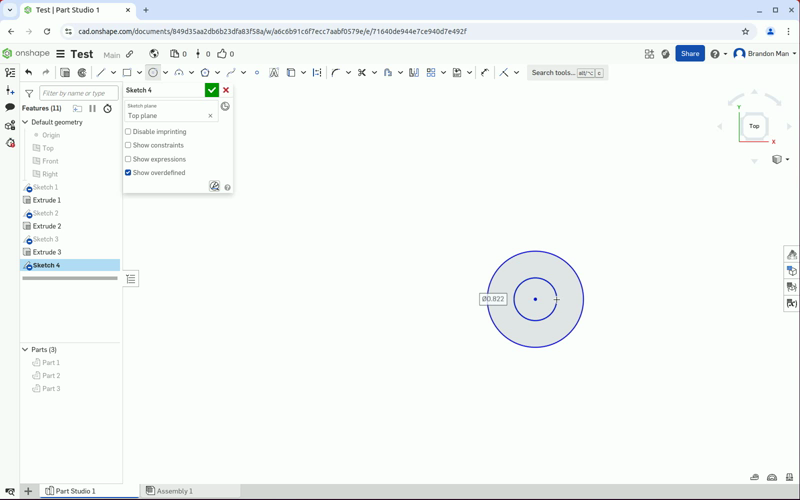
scroll(-6)
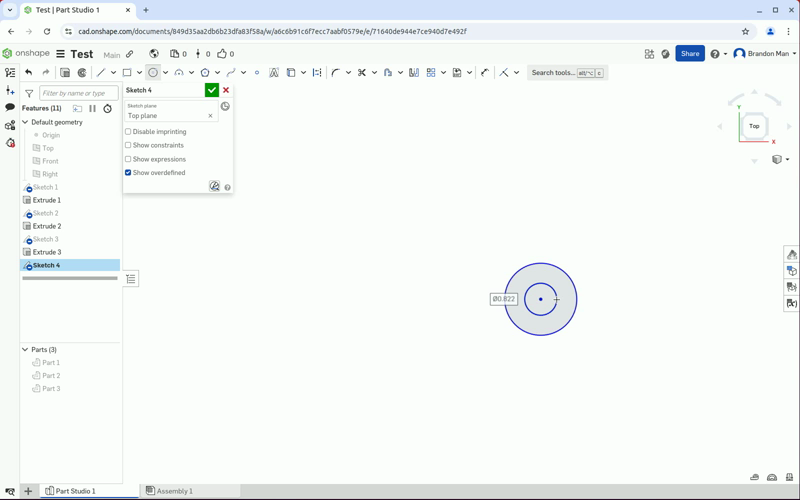
scroll(-6)
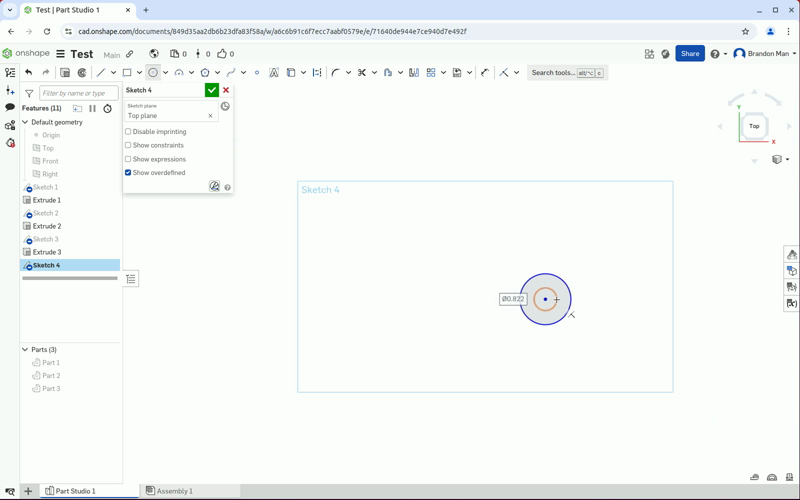
scroll(-6)
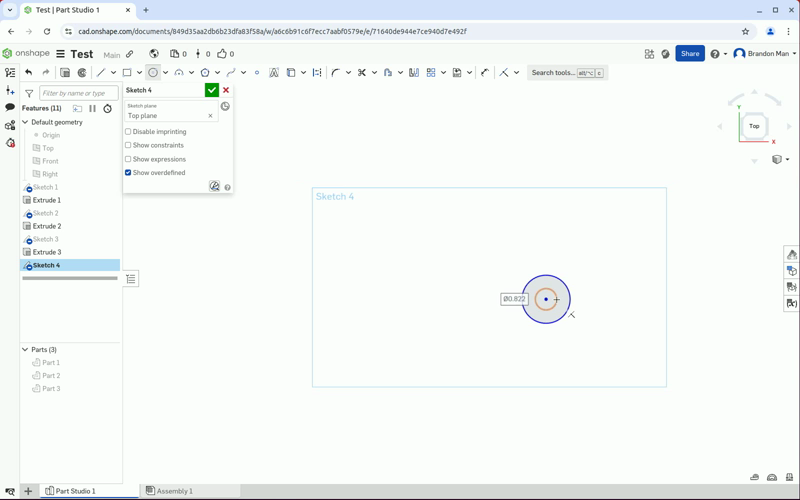
scroll(-6)
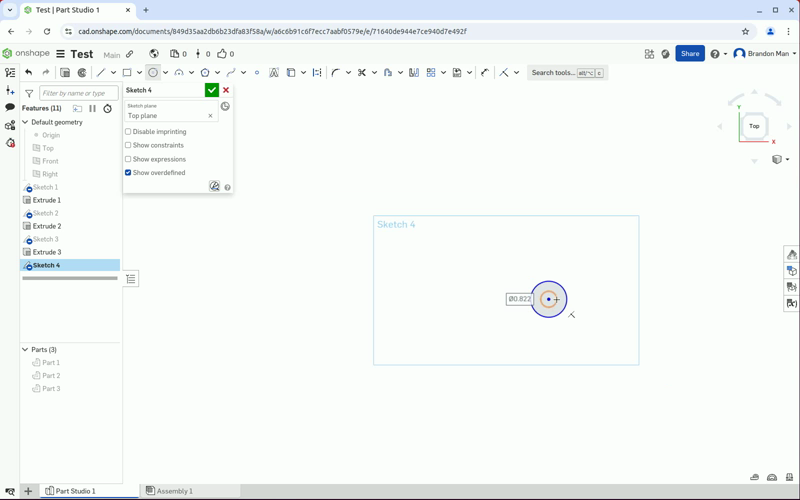
scroll(-6)
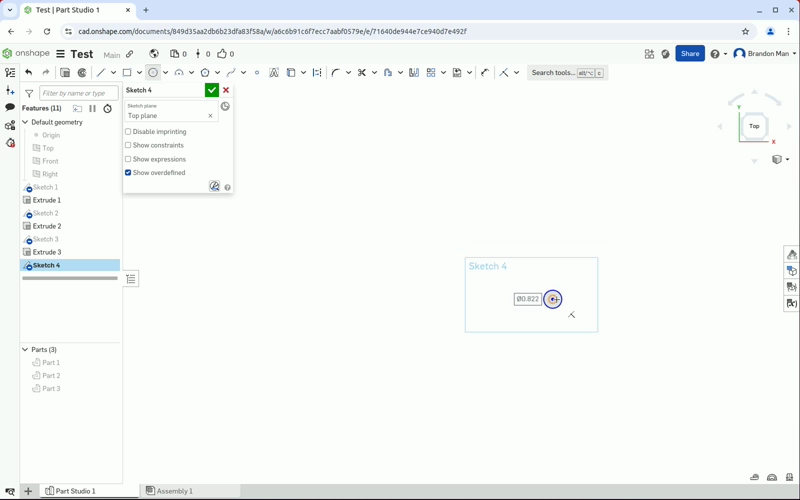
scroll(-6)
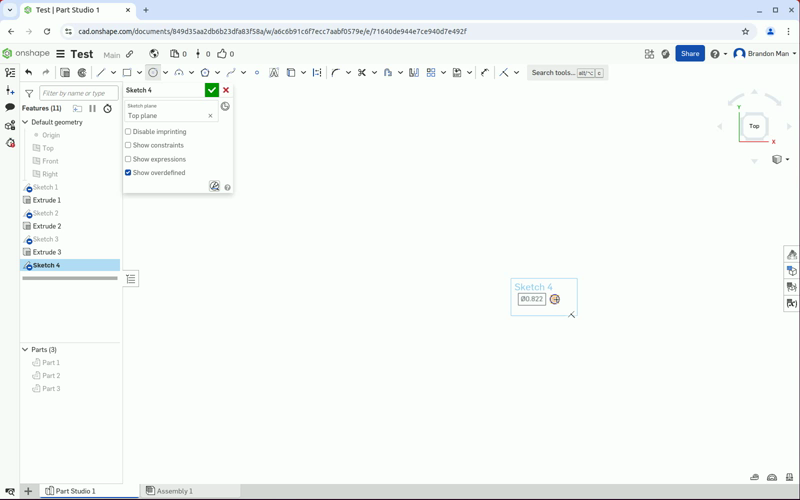
key(esc)
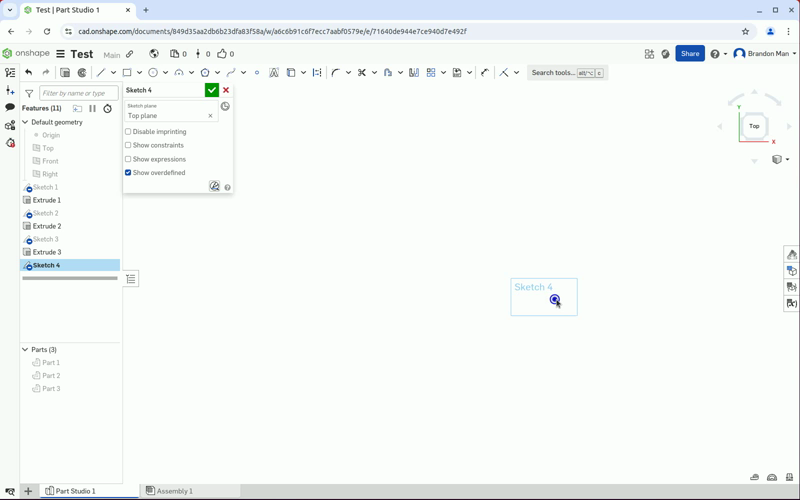
mouse_move(552, 298)
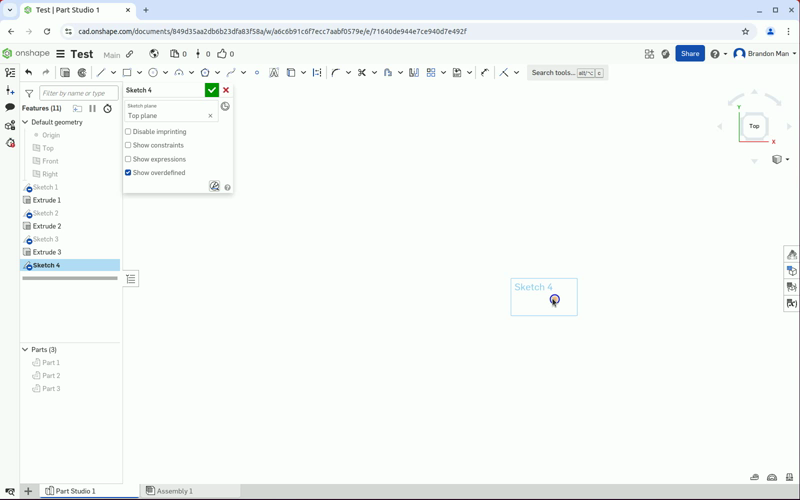
scroll(6)
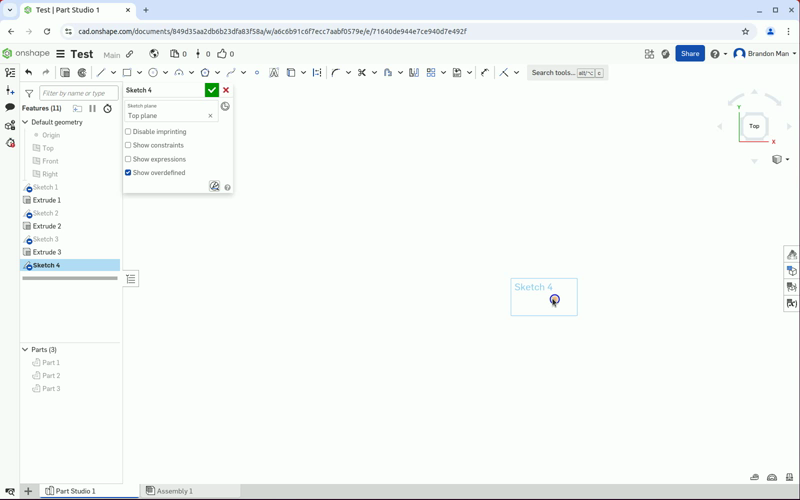
scroll(6)
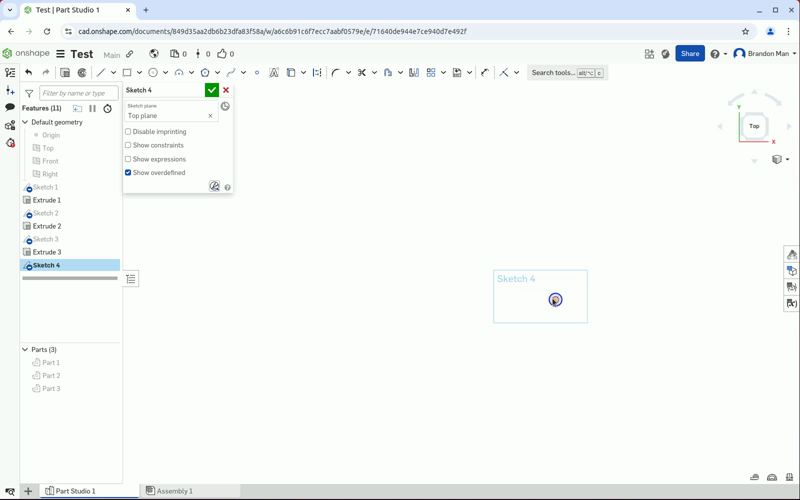
scroll(6)
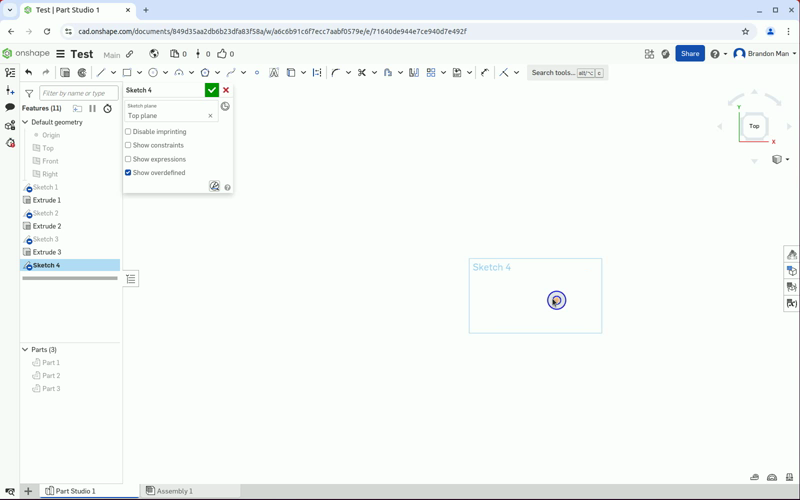
scroll(6)
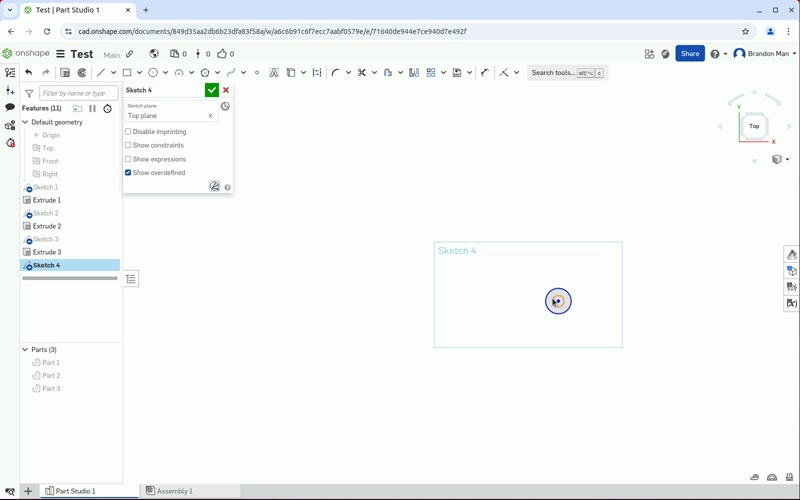
scroll(6)
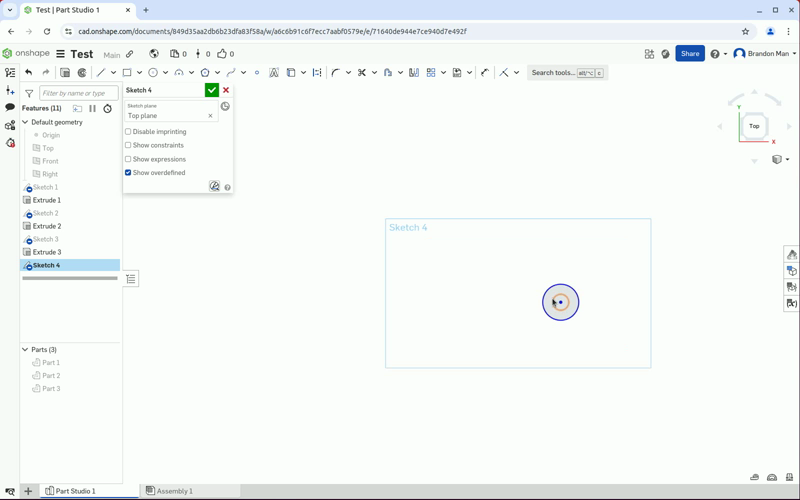
scroll(6)
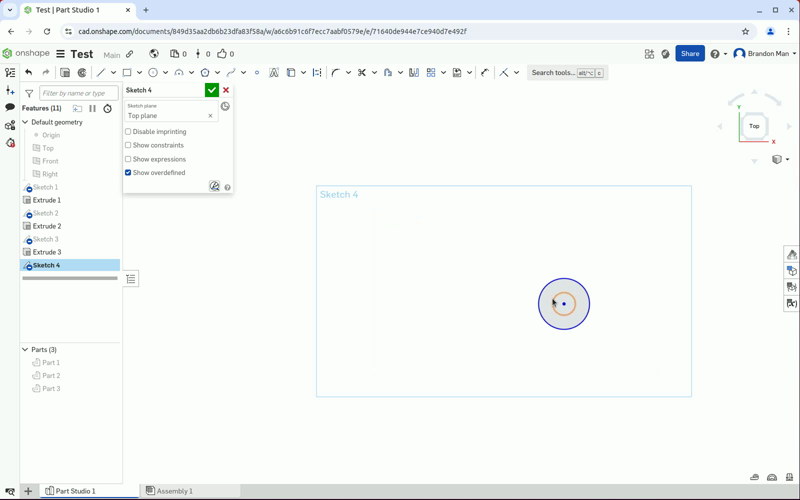
scroll(6)
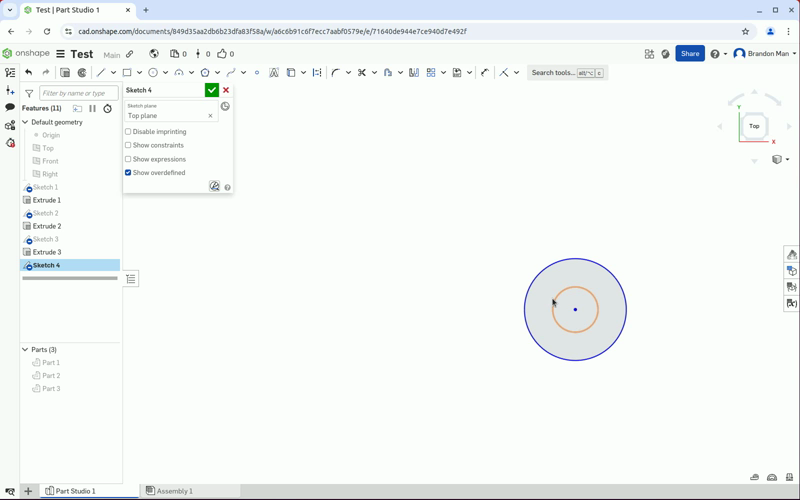
click(552, 298)
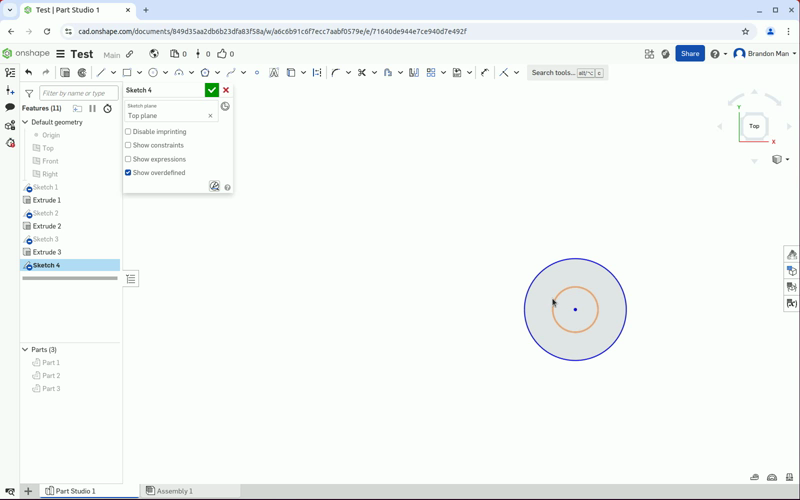
scroll(-6)
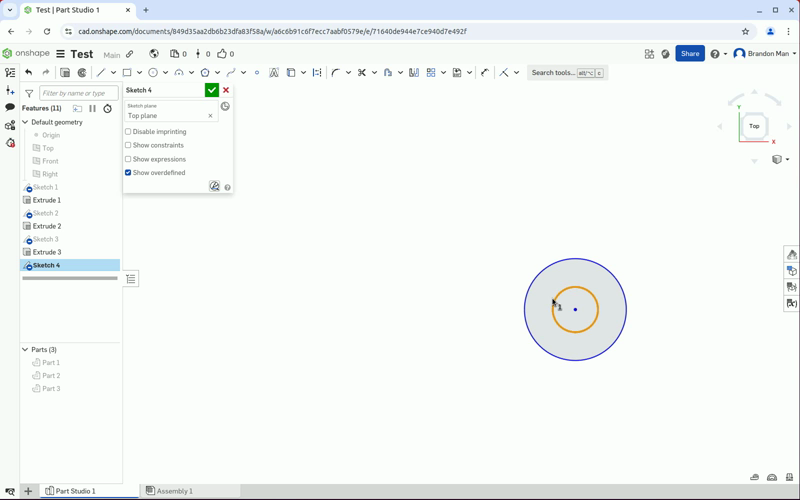
scroll(-6)
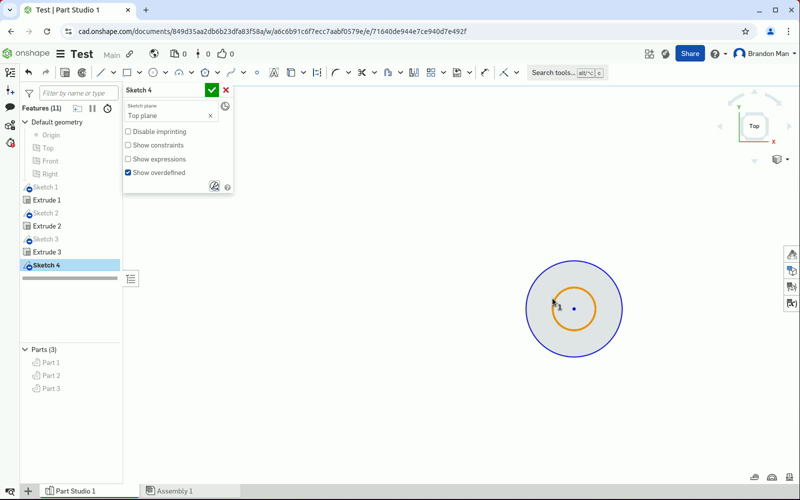
scroll(-6)
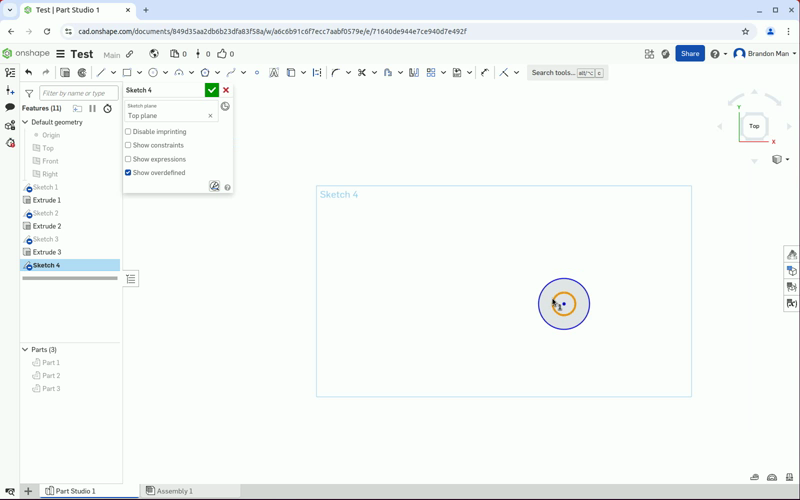
scroll(-6)
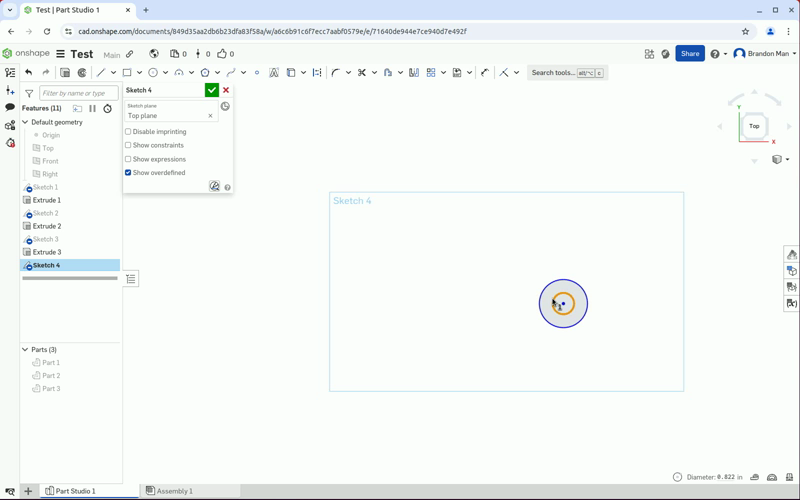
scroll(-6)
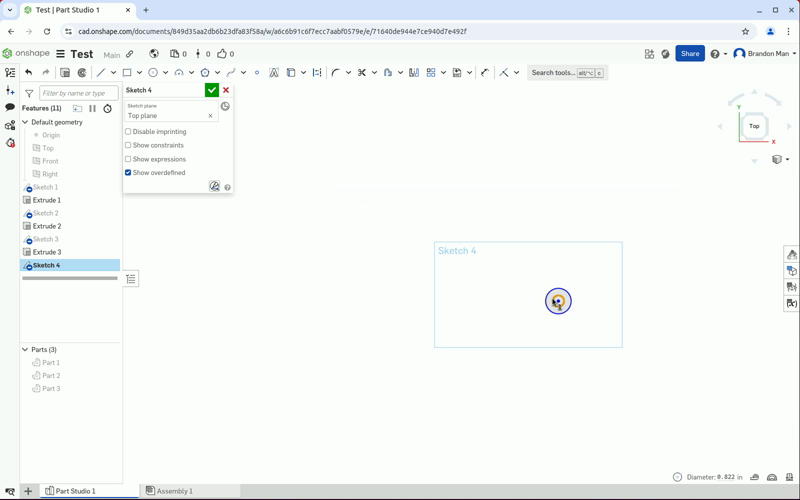
scroll(-6)
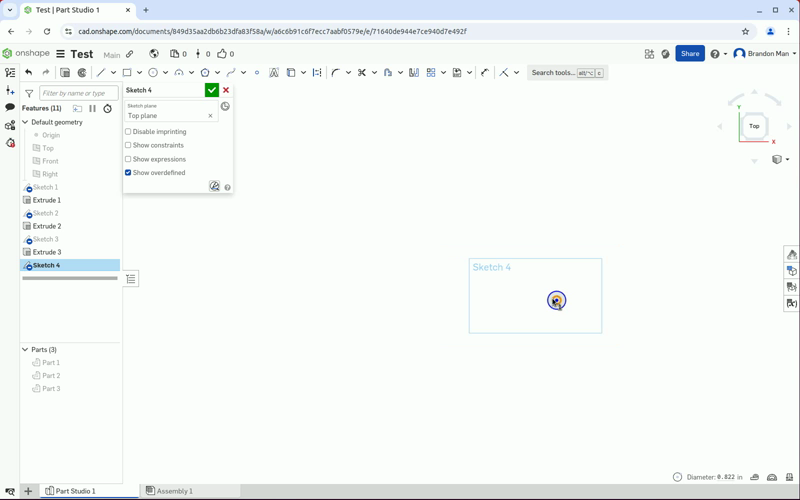
scroll(-6)
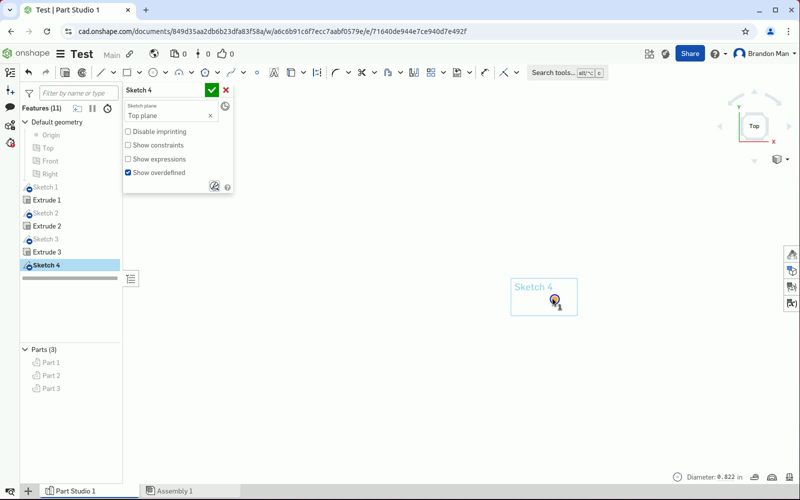
mouse_move(73, 352)
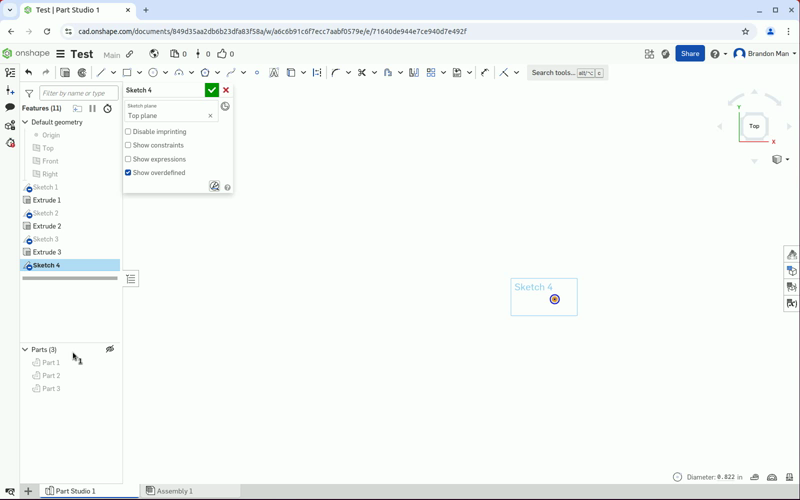
key(shift+y)
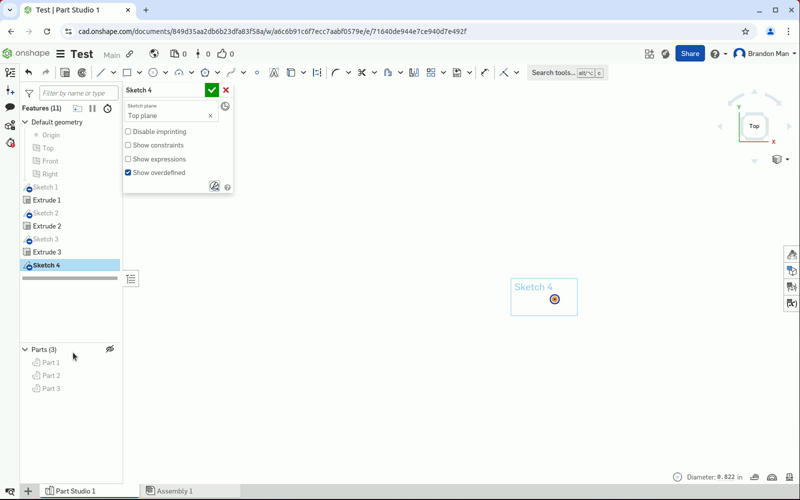
key(shift+e)
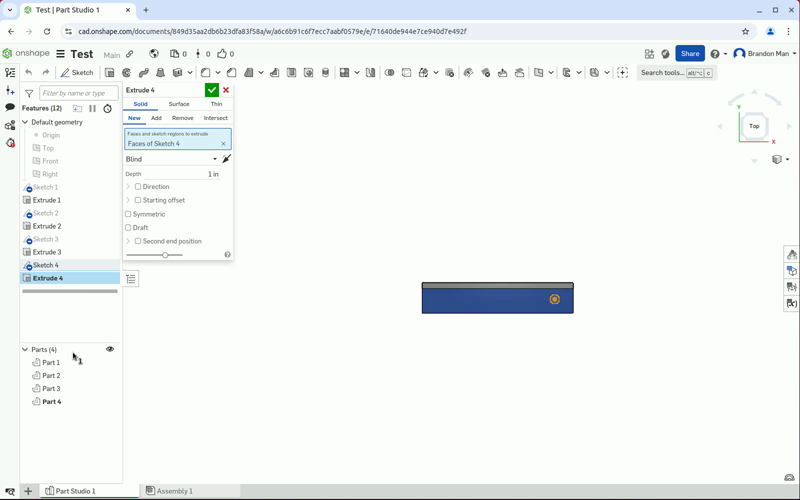
mouse_move(143, 106)
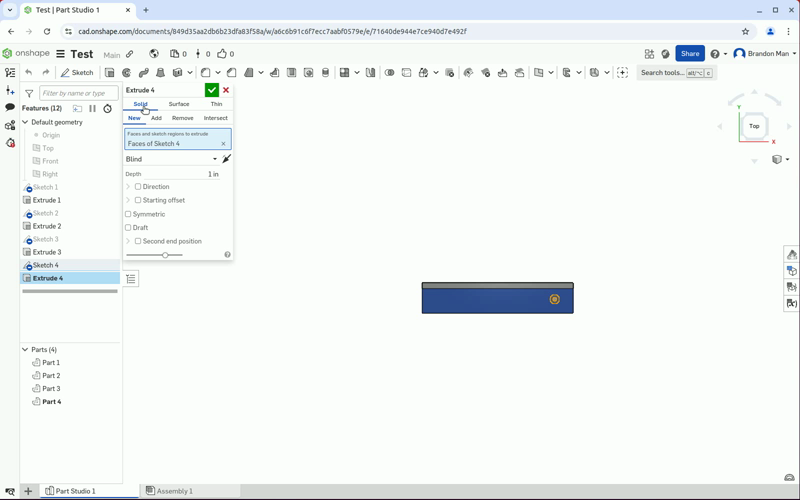
click(143, 106)
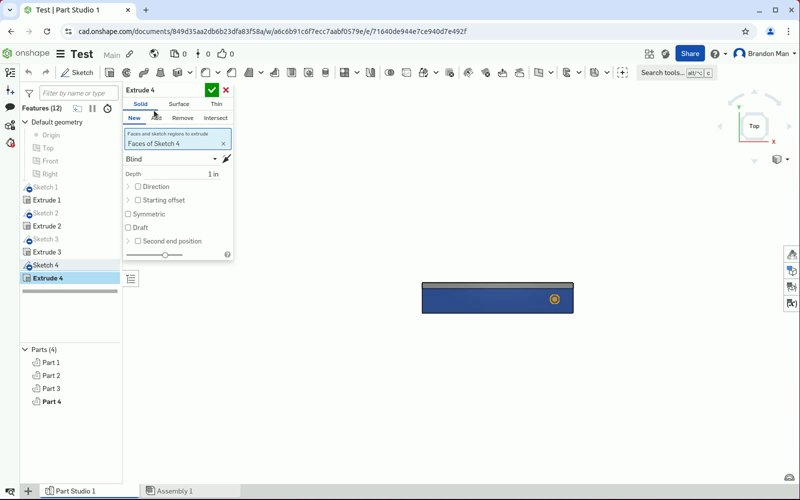
mouse_move(186, 120)
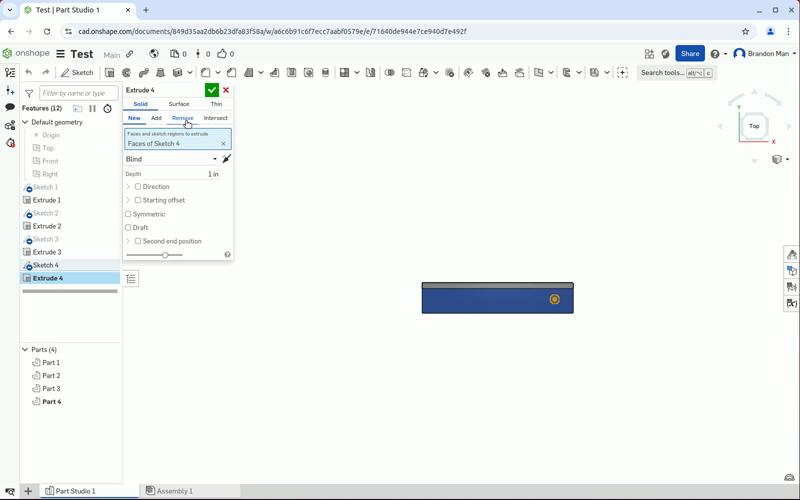
click(186, 120)
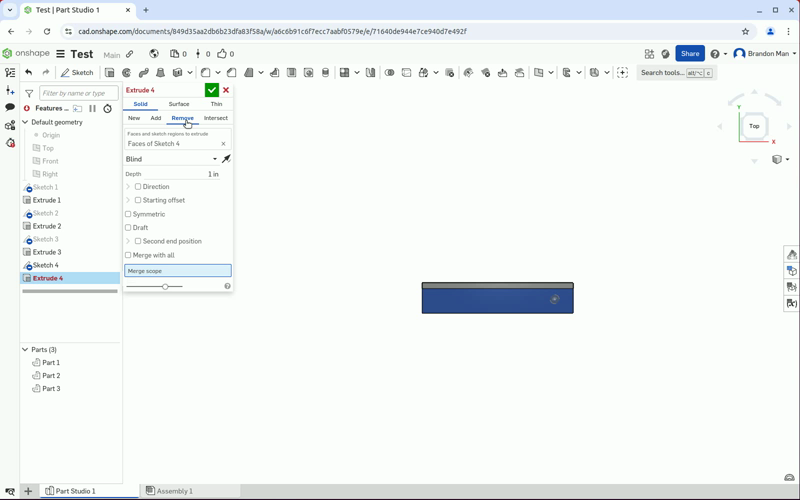
key(tab, 4)
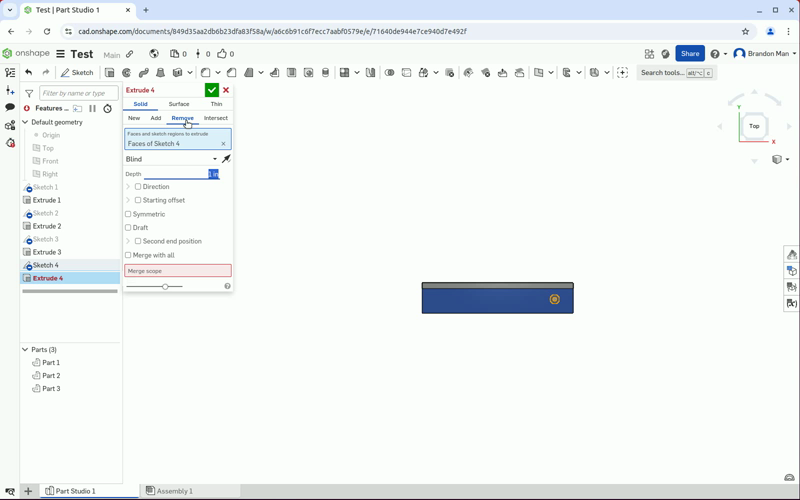
text(-5.777)
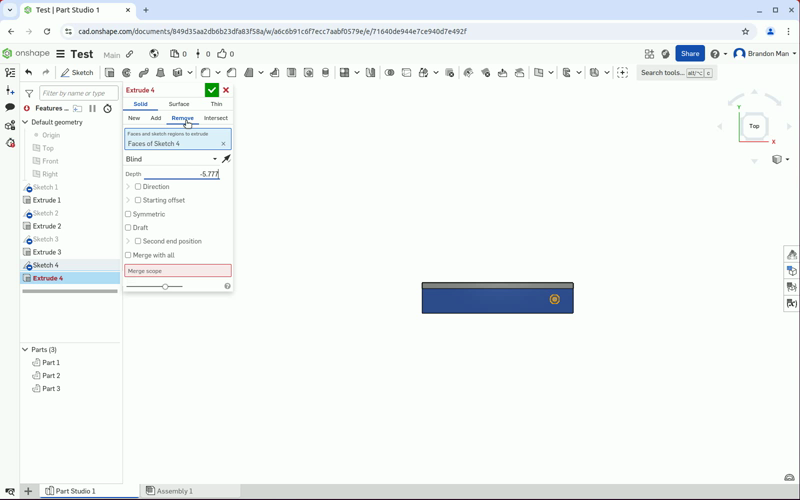
key(tab, 6)
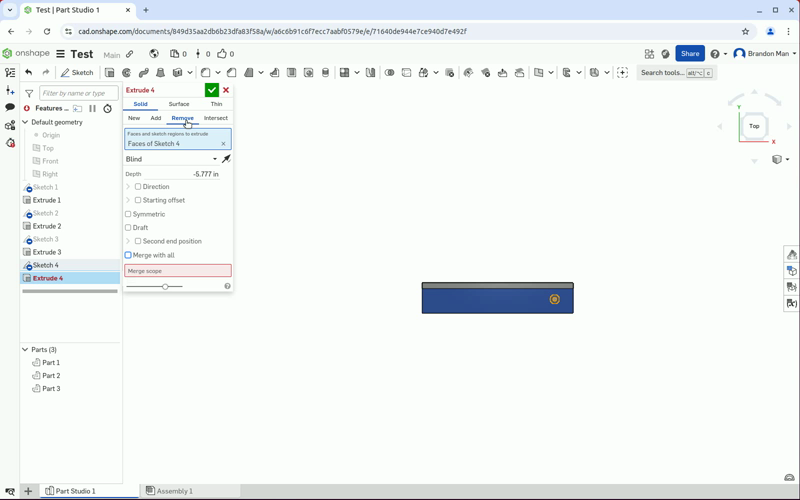
key(space)
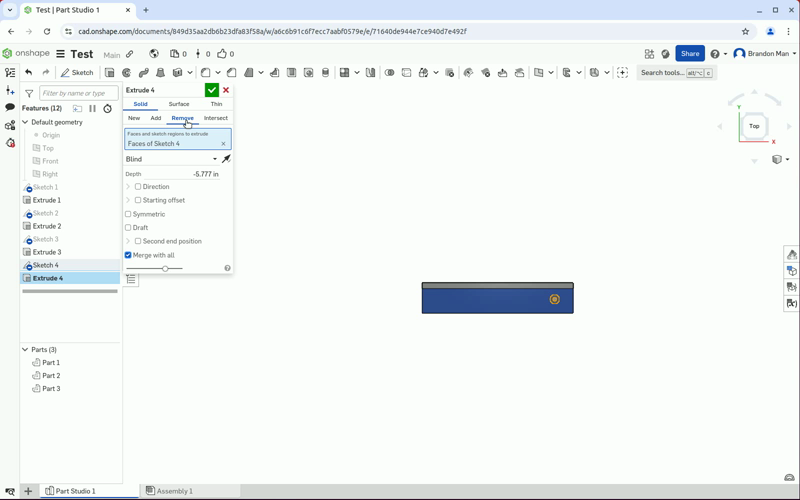
key(enter)
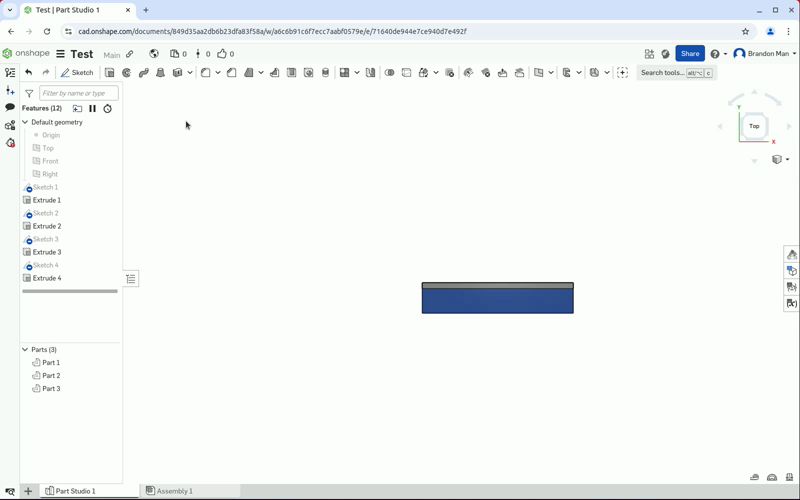
key(shift+h)
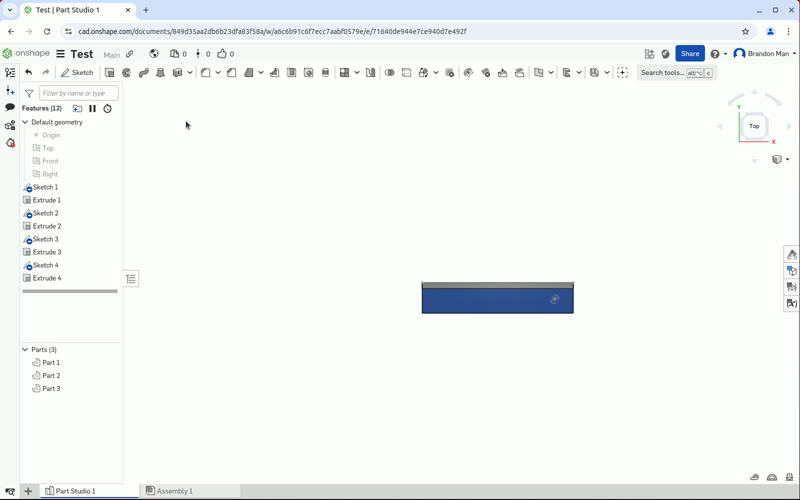
key(shift+h)
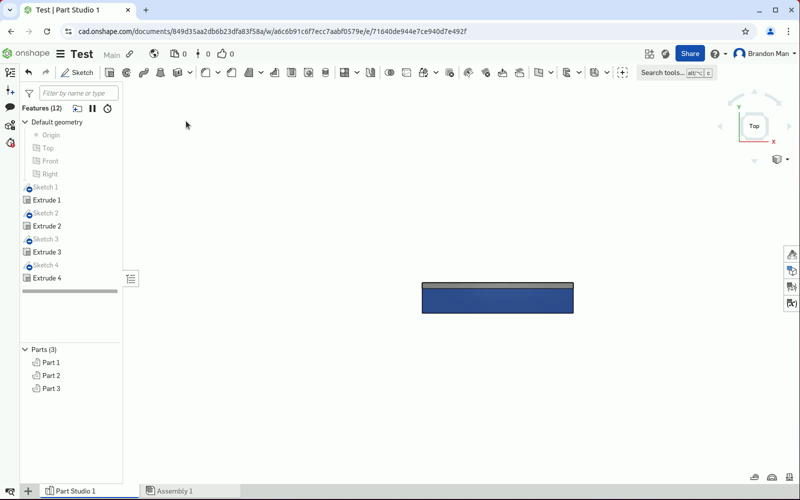
mouse_move(73, 189)
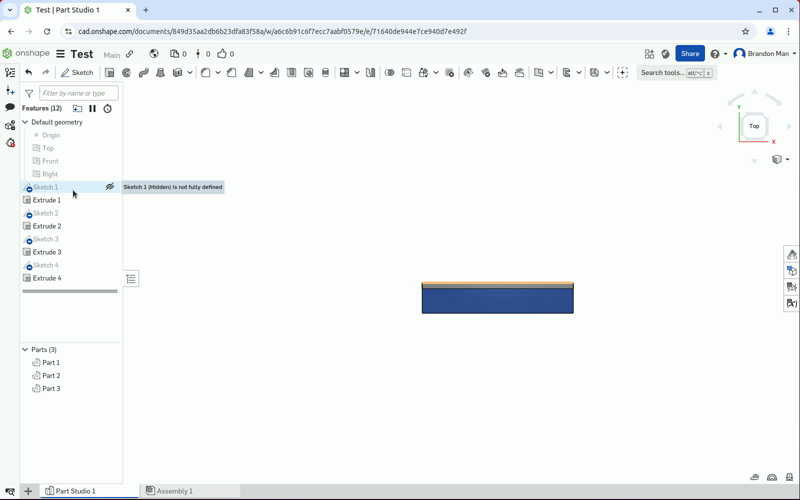
click(73, 189)
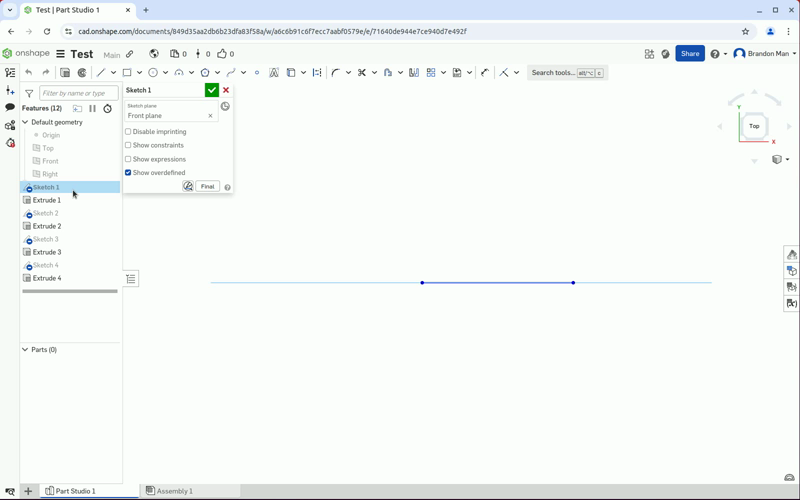
mouse_move(229, 92)
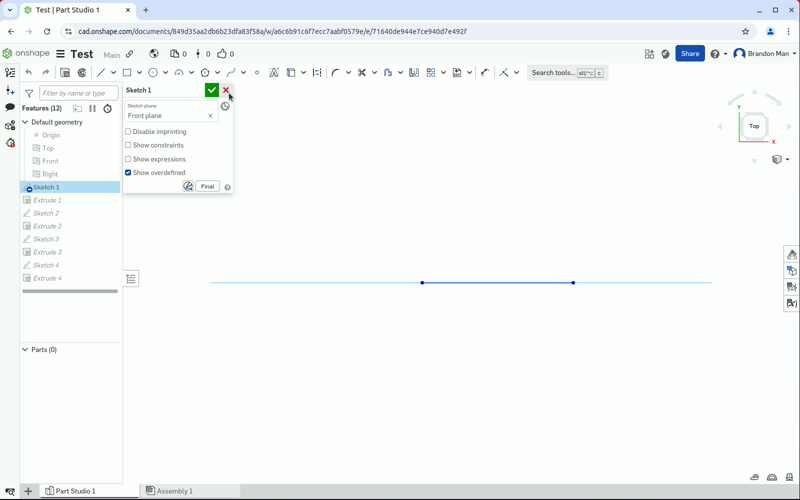
click(229, 92)
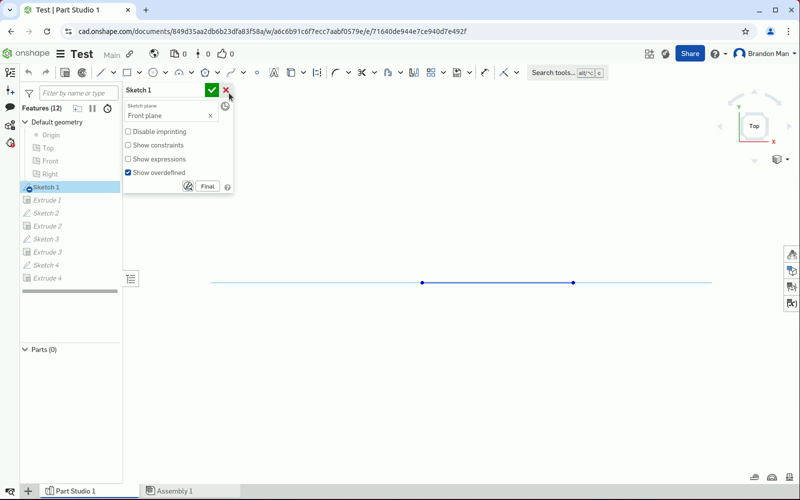
key(shift+s)
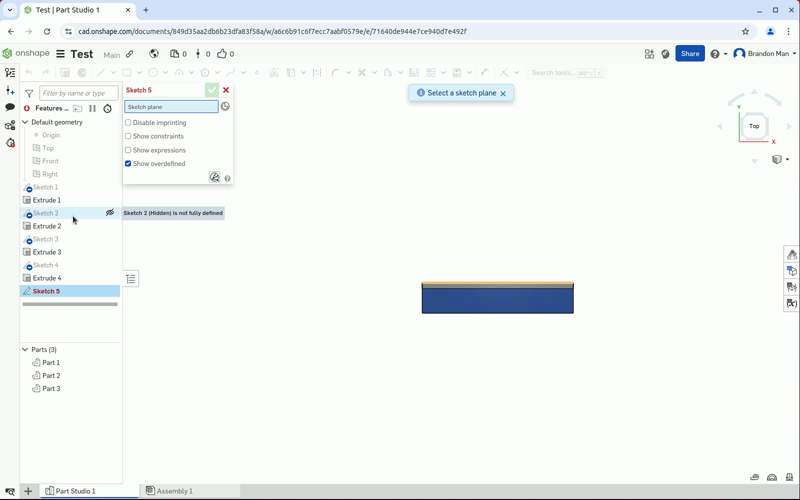
scroll(3)
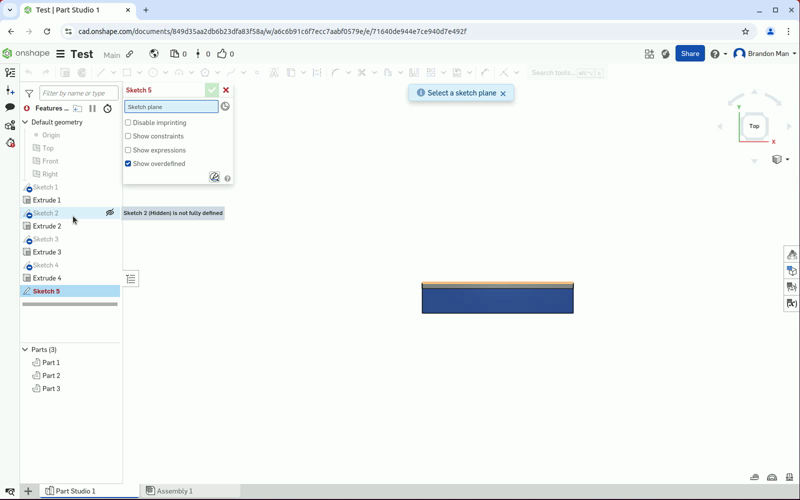
mouse_move(73, 150)
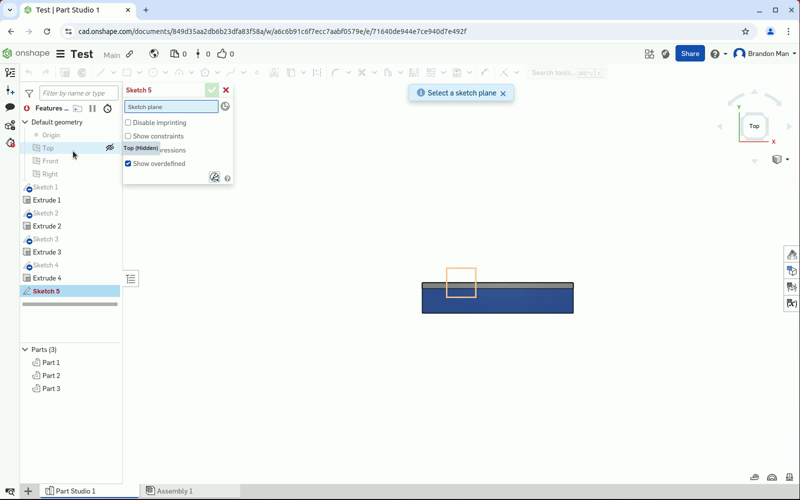
click(73, 150)
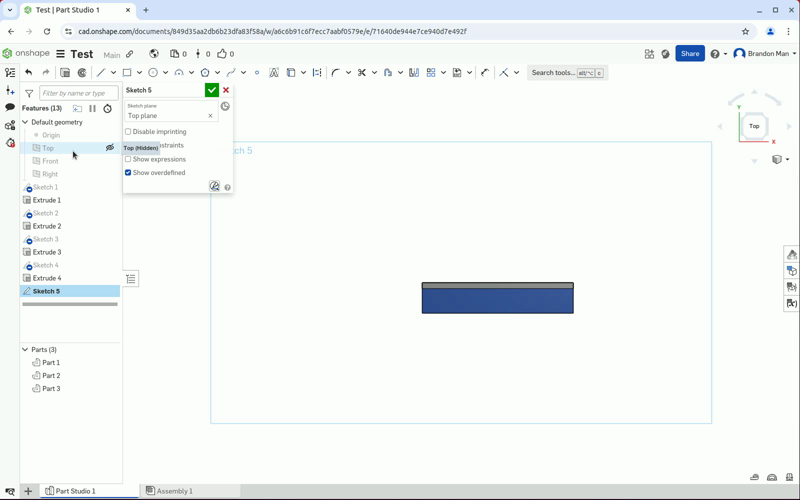
mouse_move(73, 352)
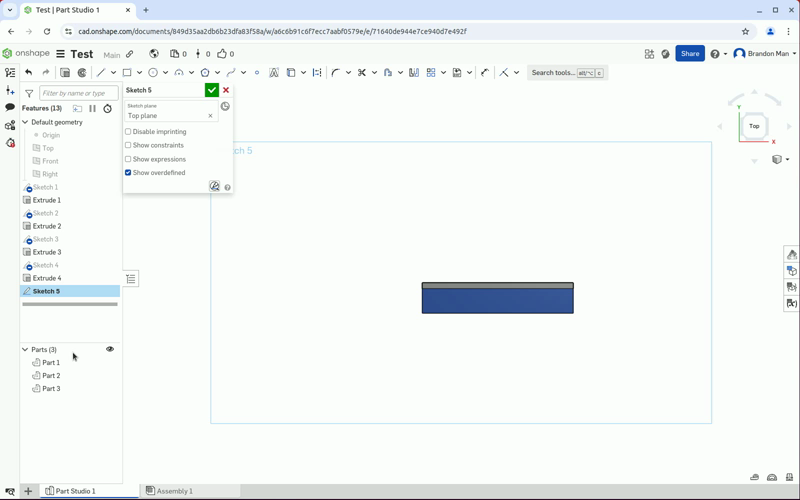
key(y)
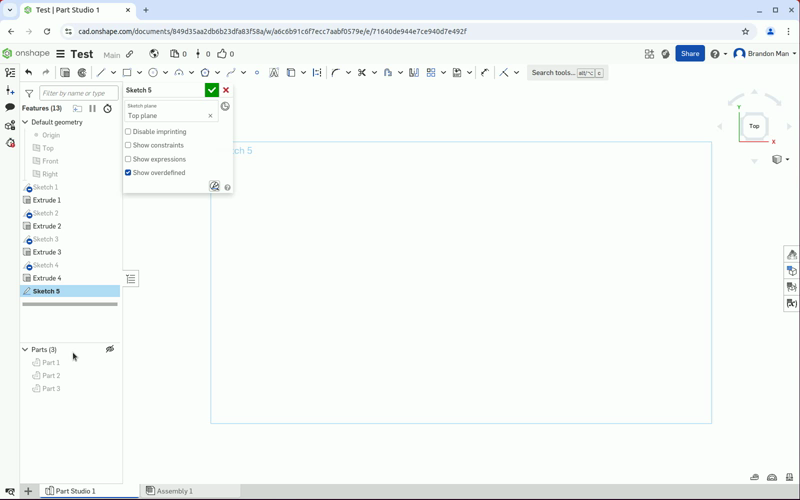
key(c)
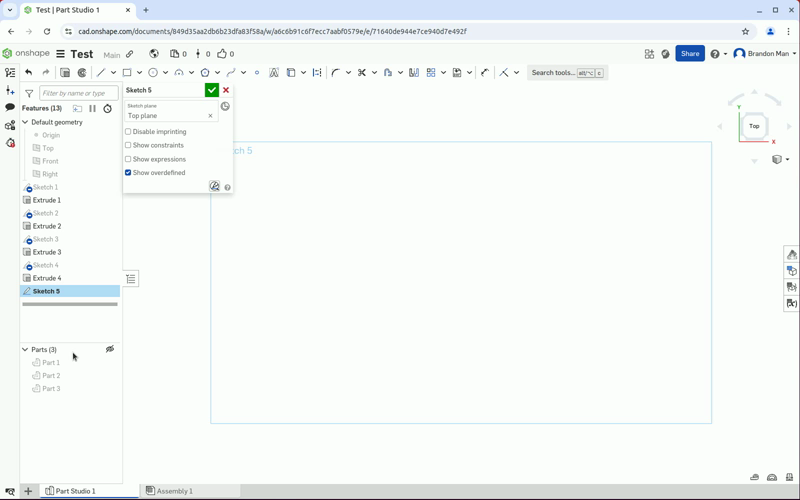
key_down(shift)
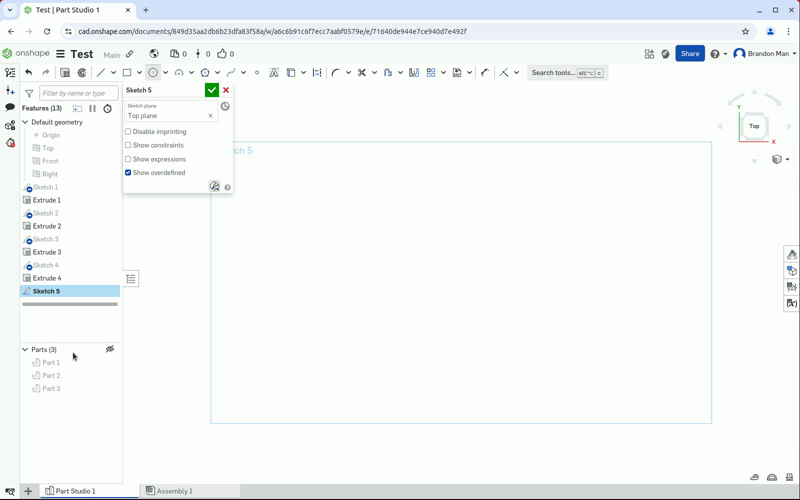
mouse_move(442, 299)
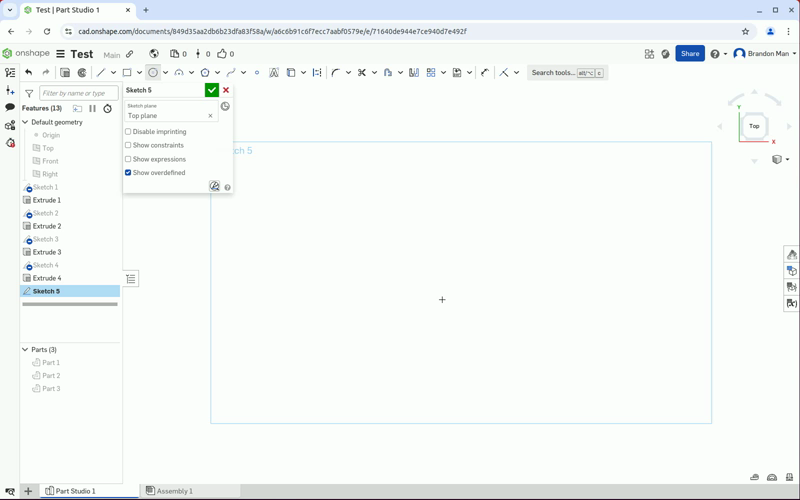
click(442, 299)
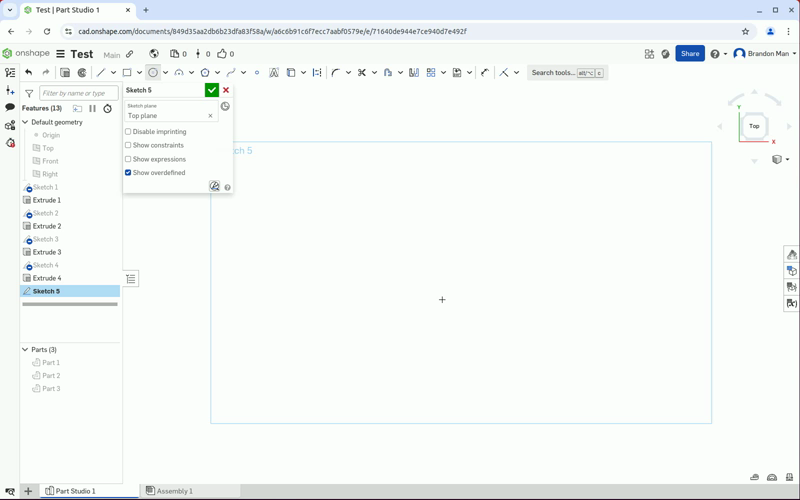
key_up(shift)
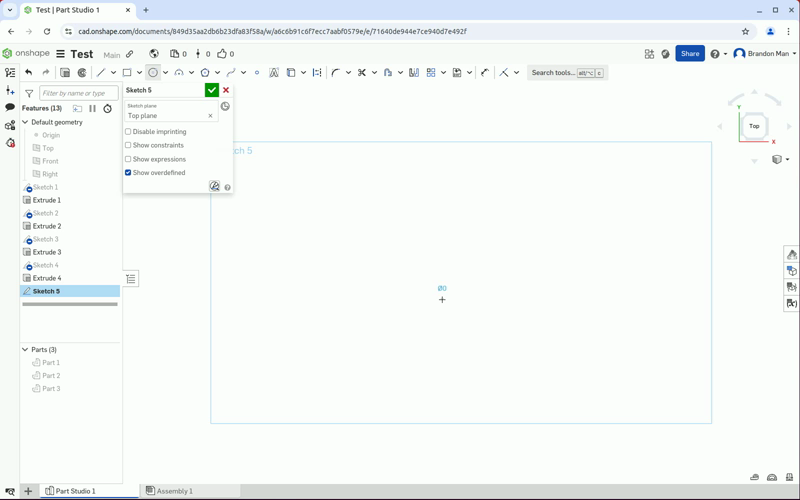
mouse_move(447, 299)
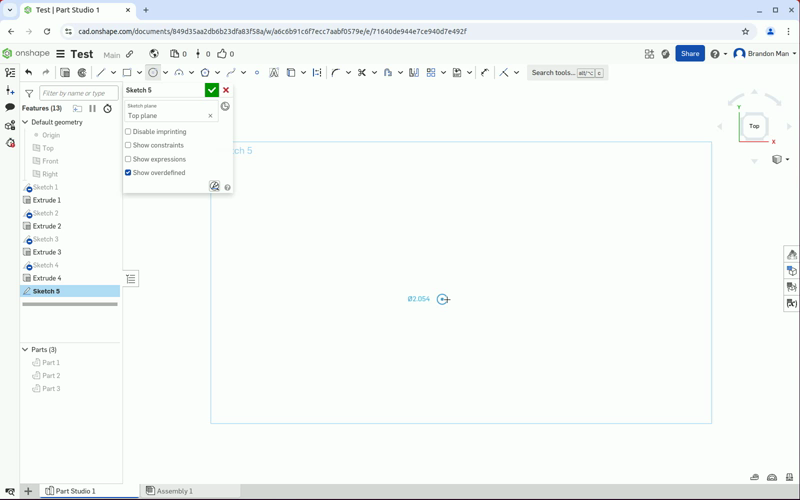
click(447, 299)
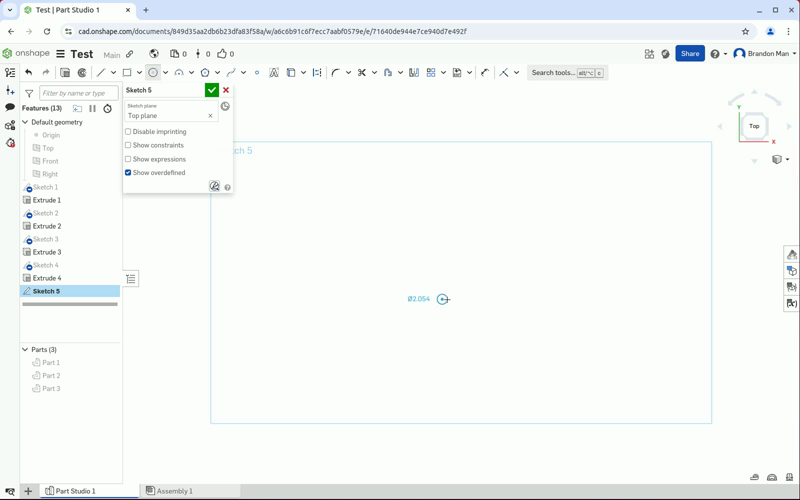
key(esc)
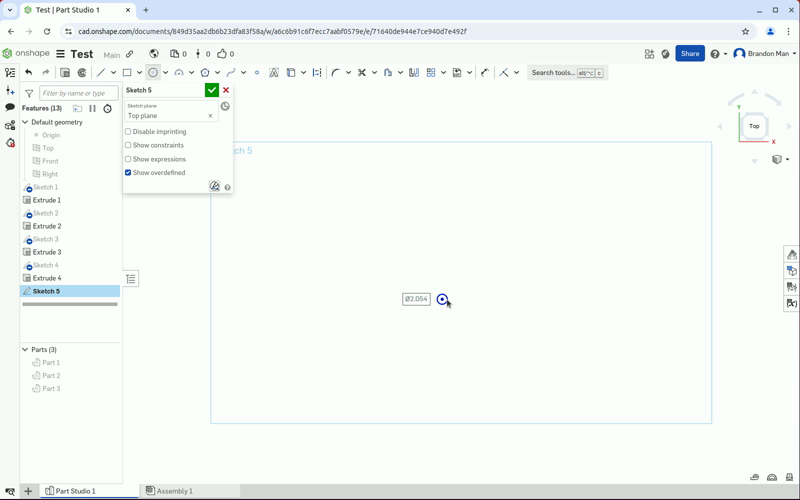
key(c)
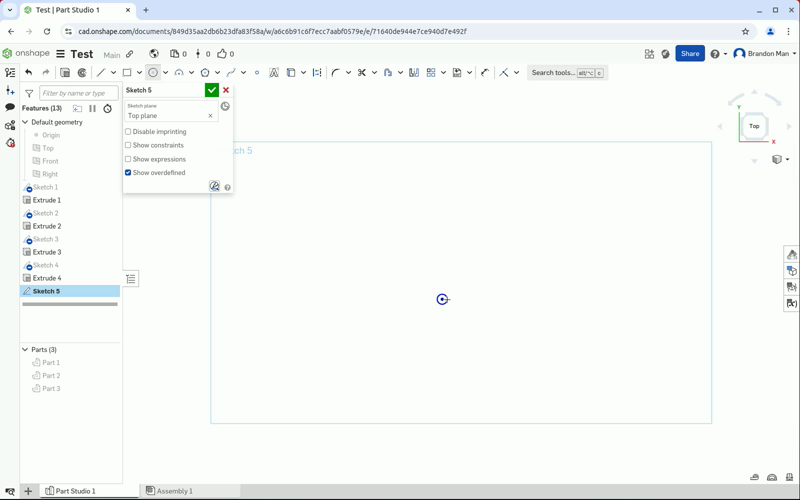
key_down(shift)
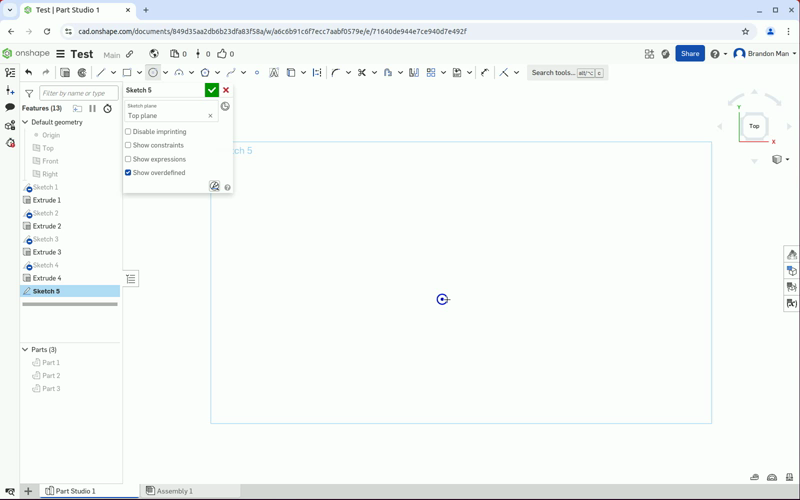
mouse_move(442, 299)
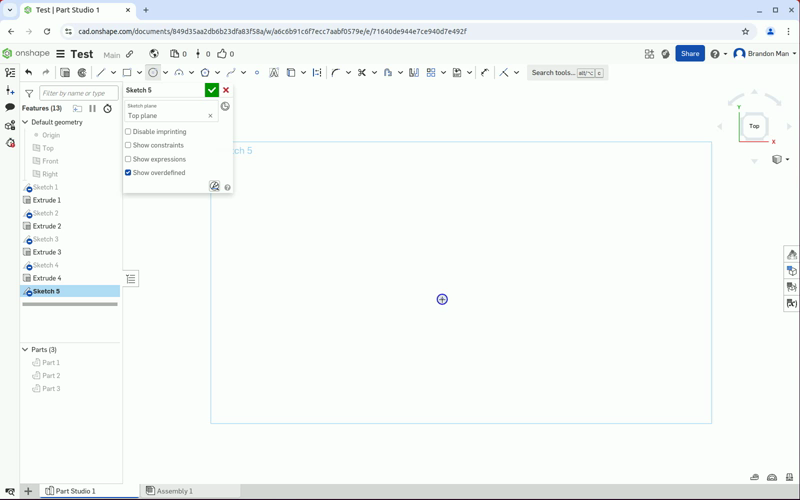
click(442, 299)
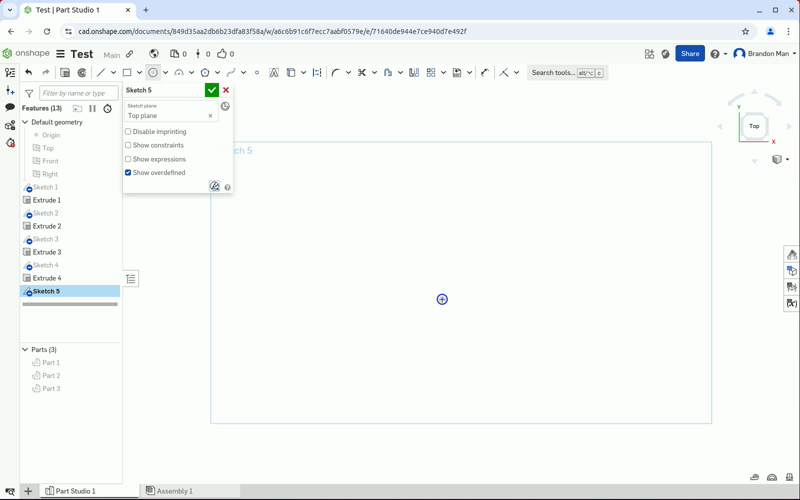
key_up(shift)
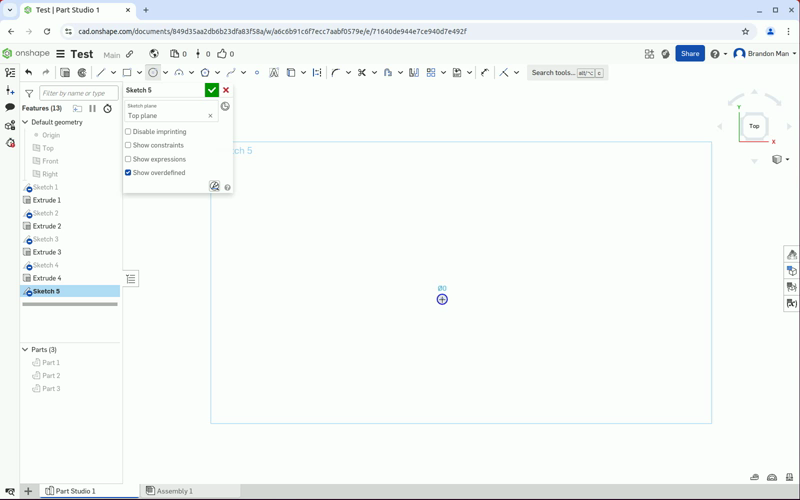
mouse_move(444, 299)
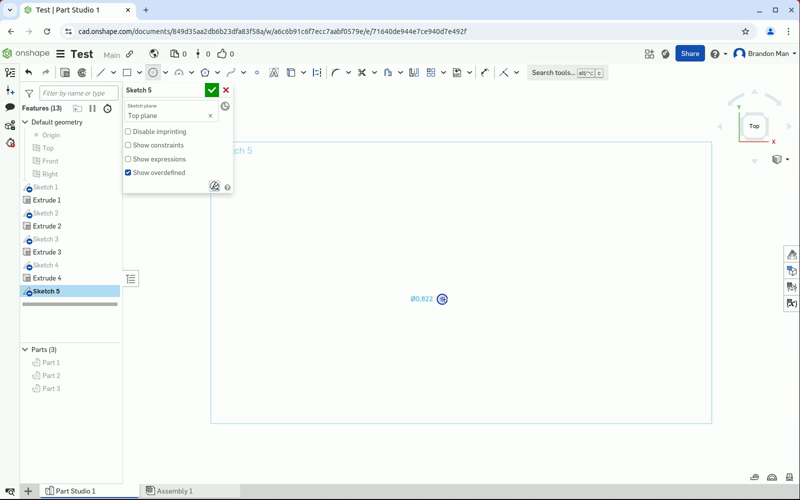
scroll(6)
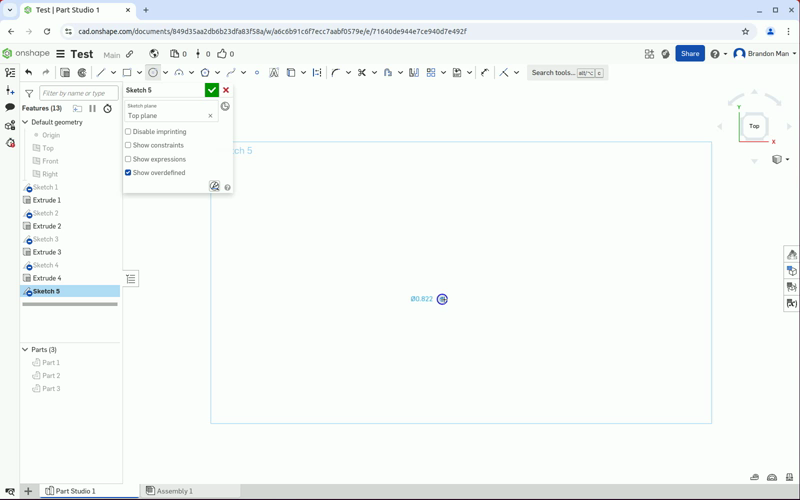
scroll(6)
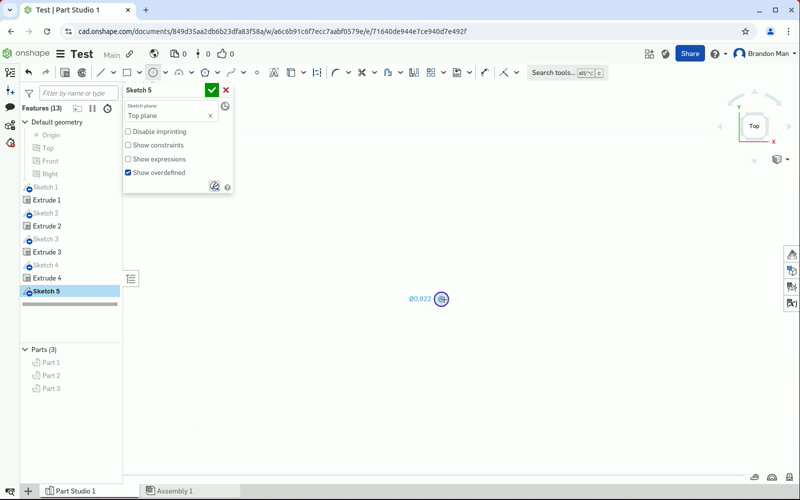
scroll(6)
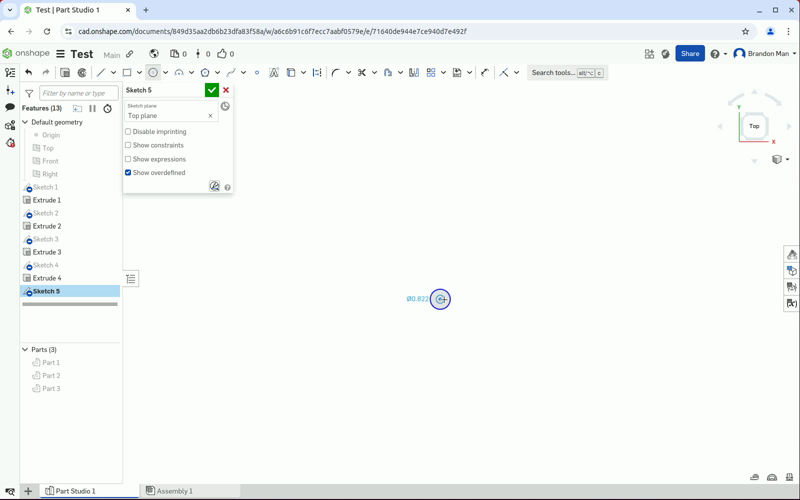
scroll(6)
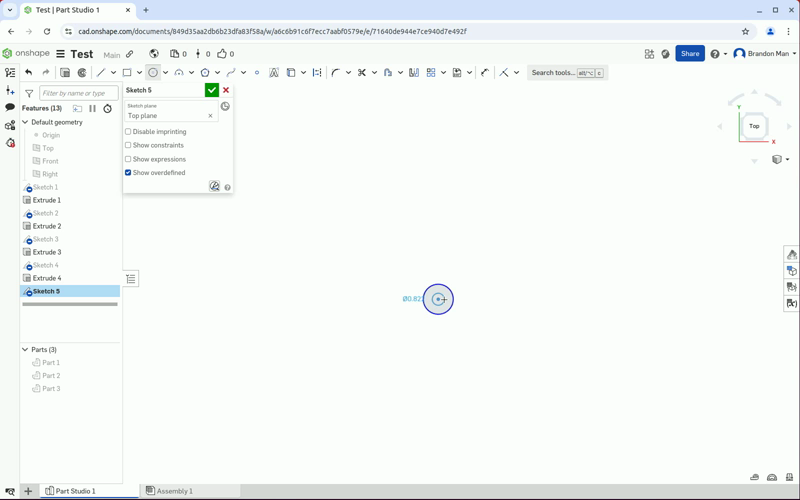
scroll(6)
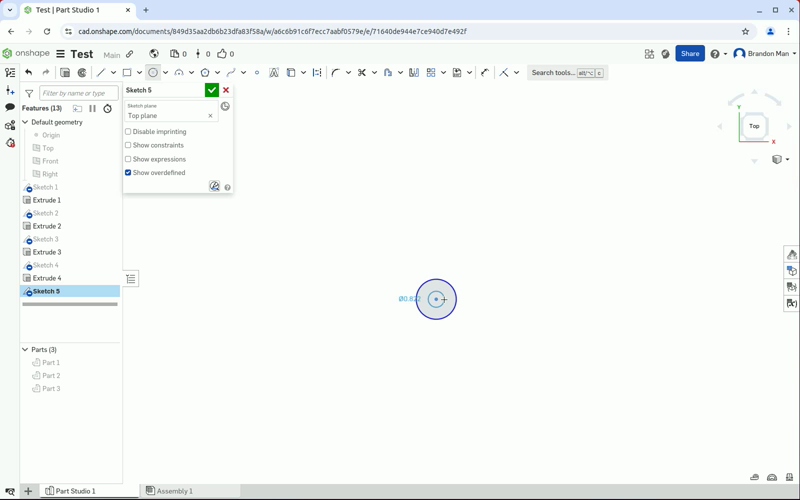
scroll(6)
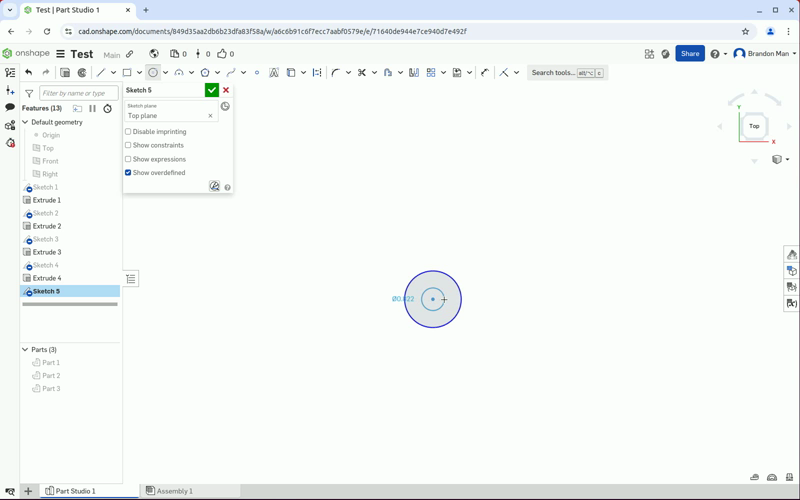
scroll(6)
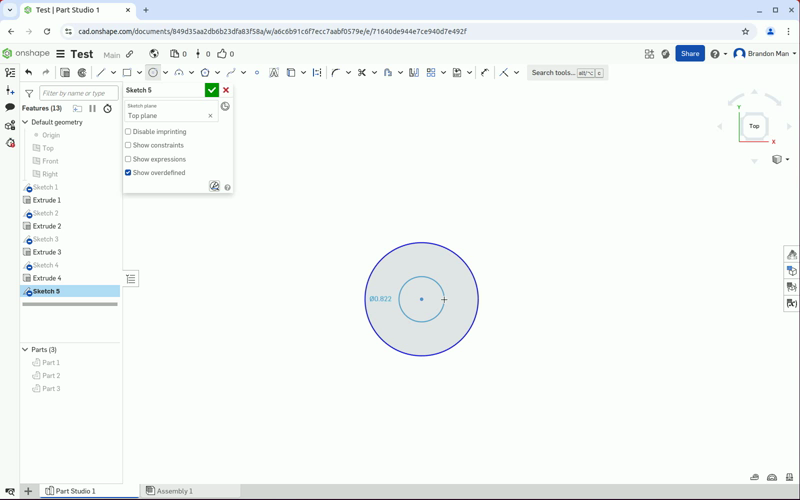
click(444, 299)
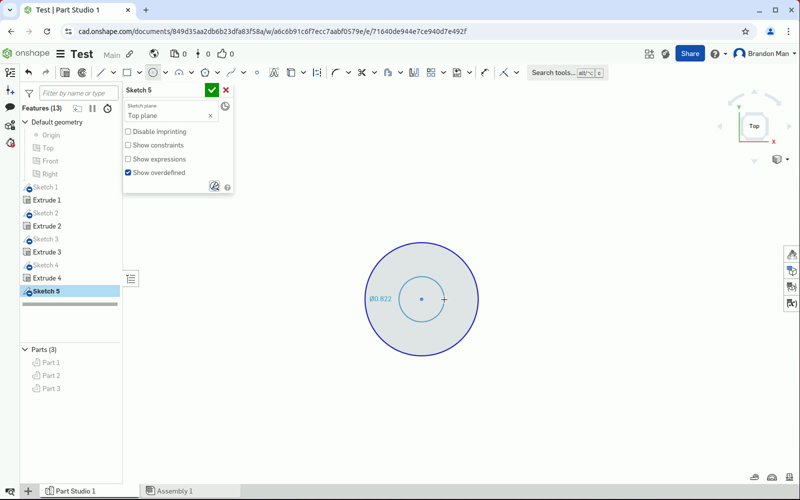
scroll(-6)
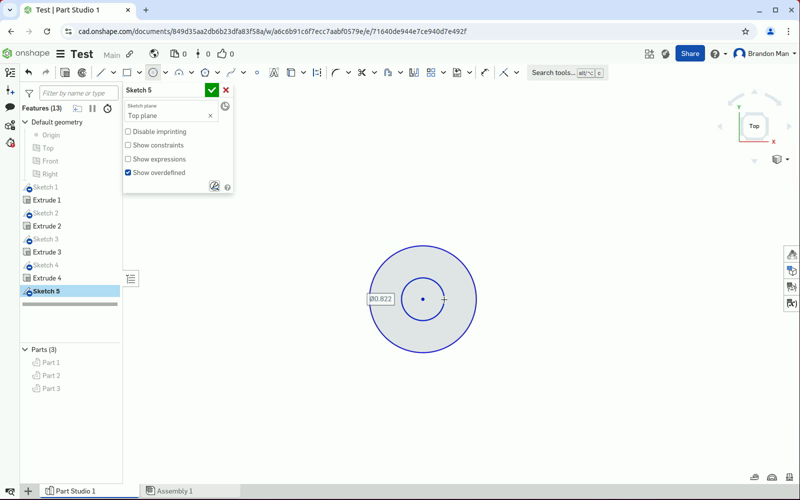
scroll(-6)
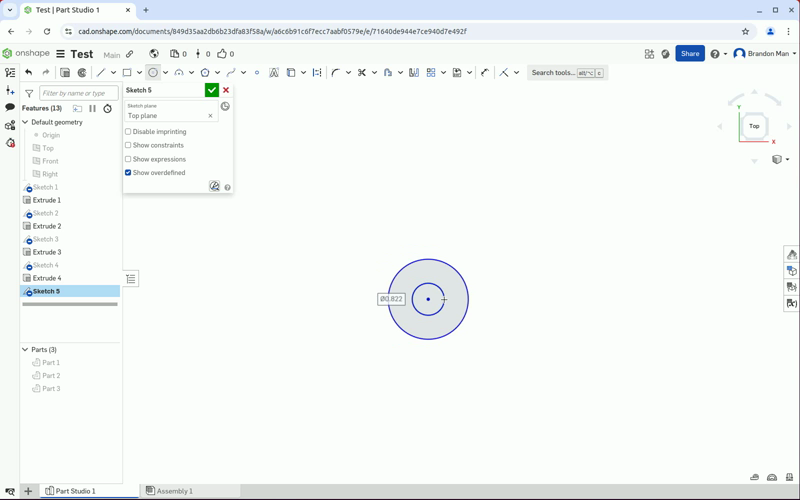
scroll(-6)
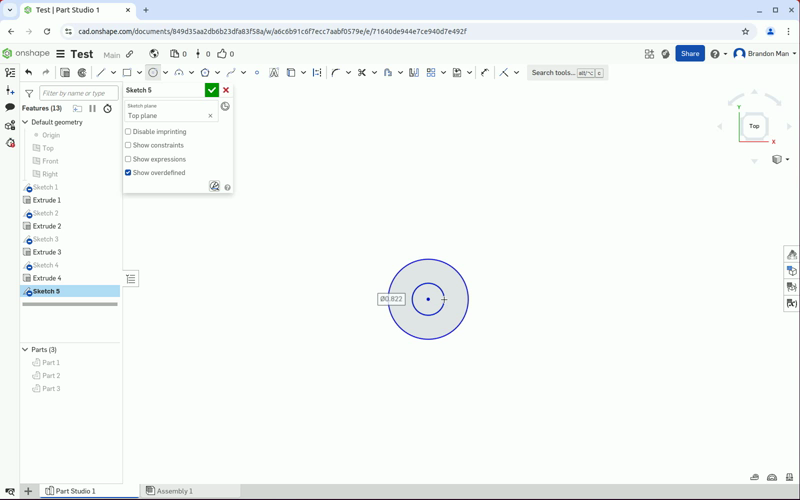
scroll(-6)
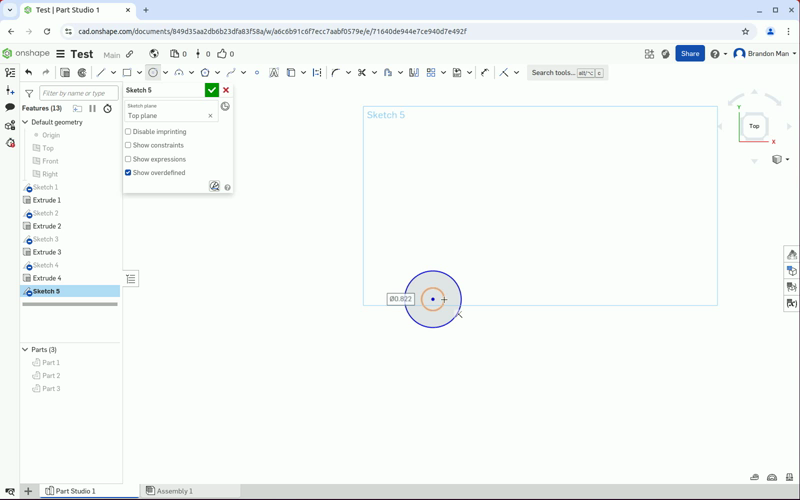
scroll(-6)
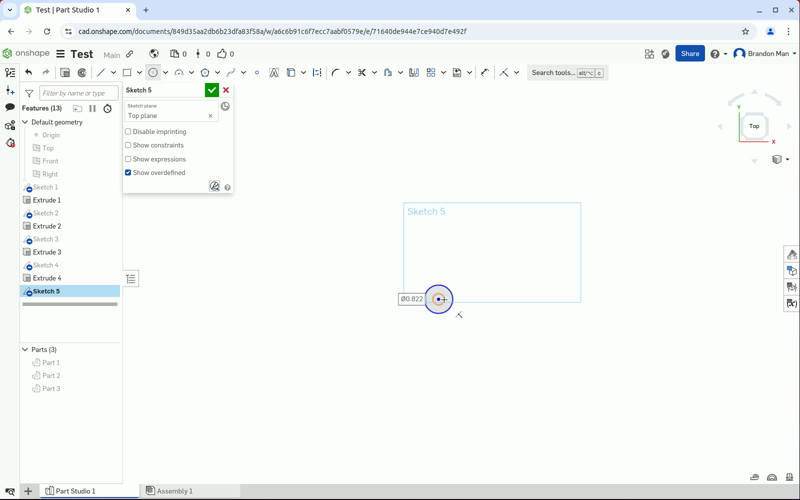
scroll(-6)
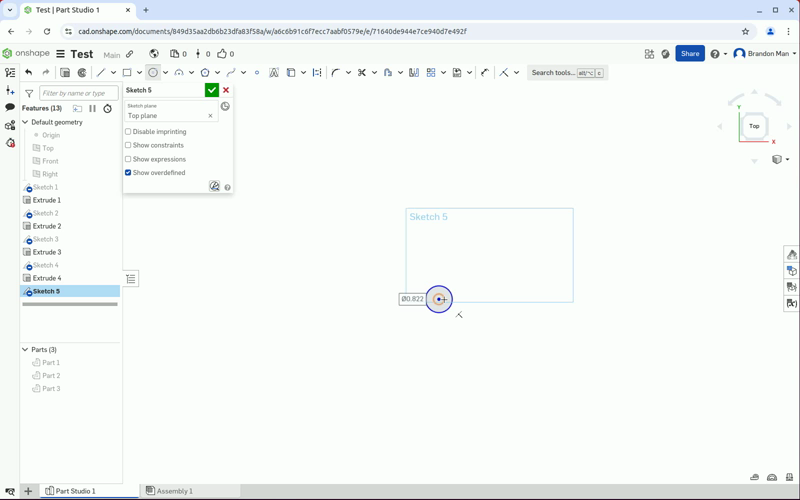
scroll(-6)
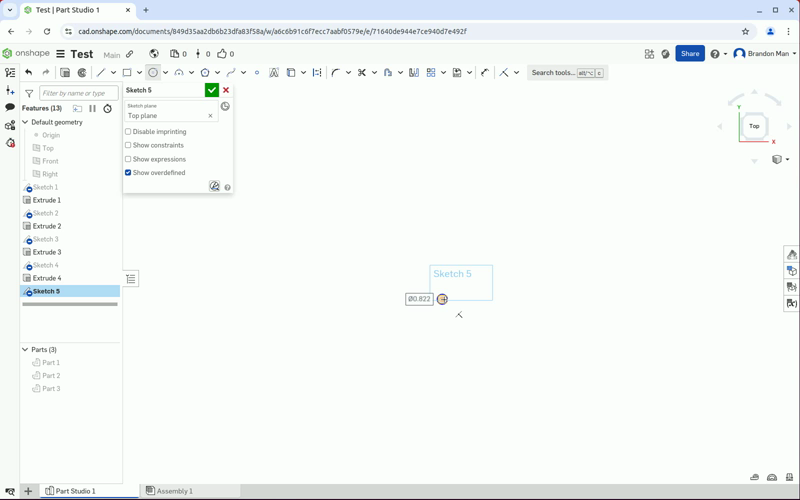
key(esc)
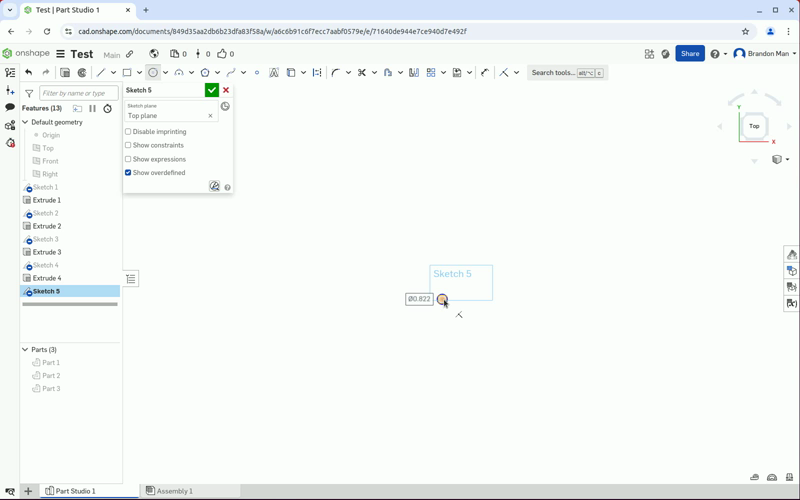
mouse_move(442, 296)
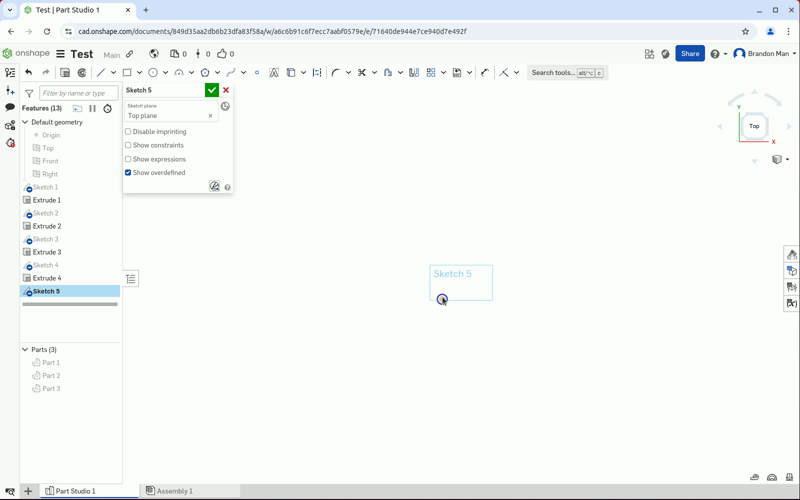
scroll(6)
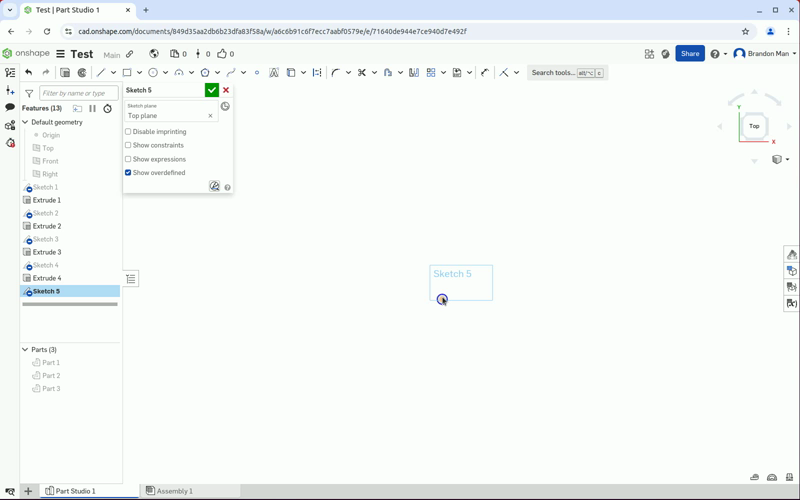
scroll(6)
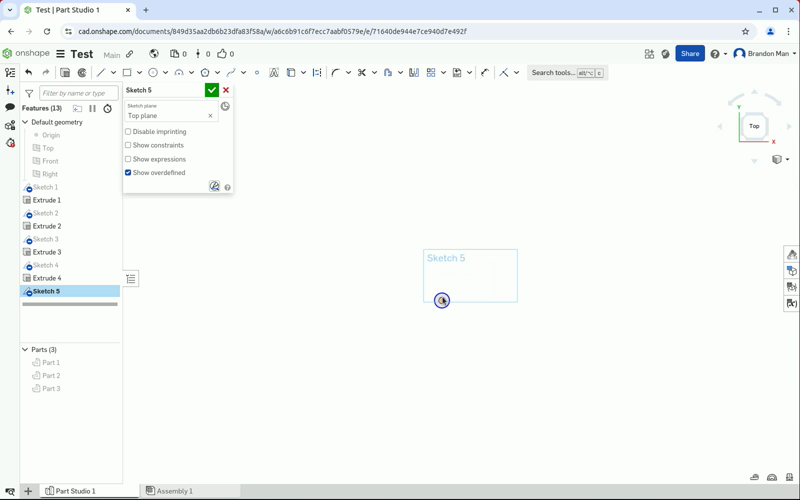
scroll(6)
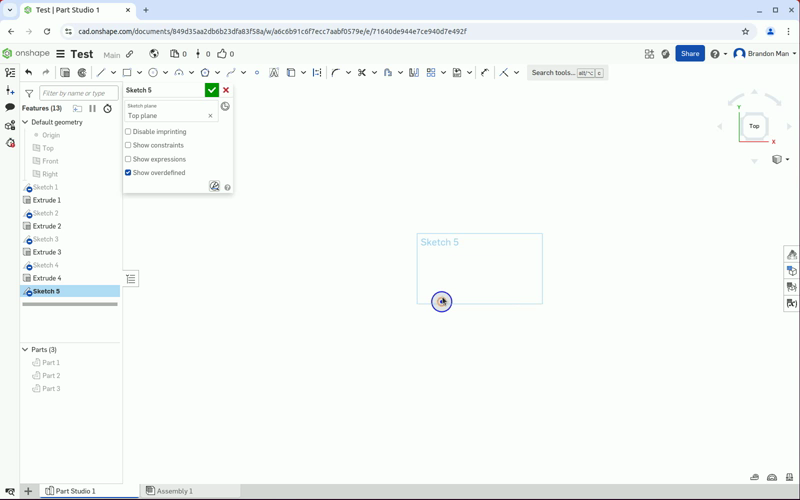
scroll(6)
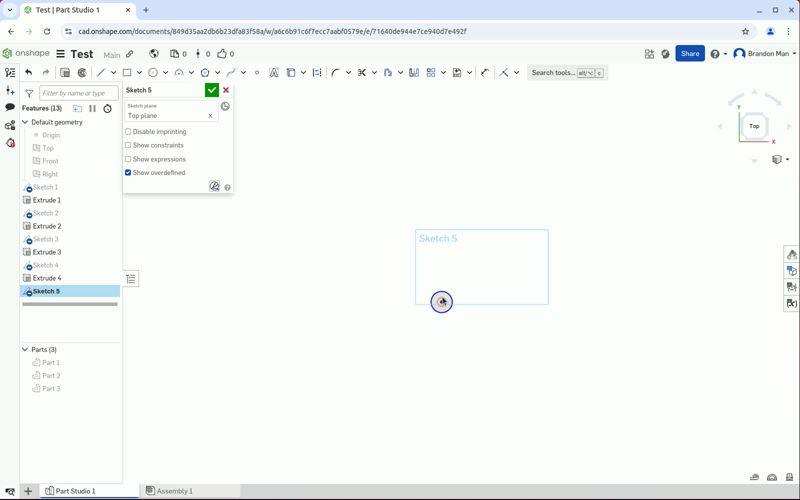
scroll(6)
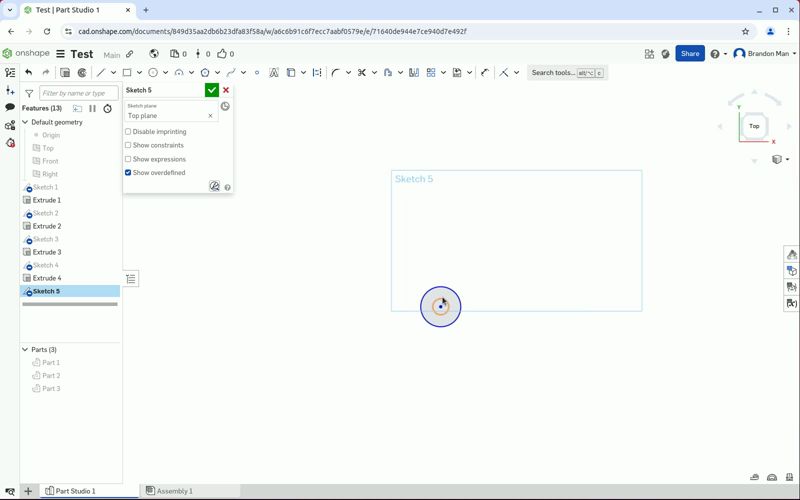
scroll(6)
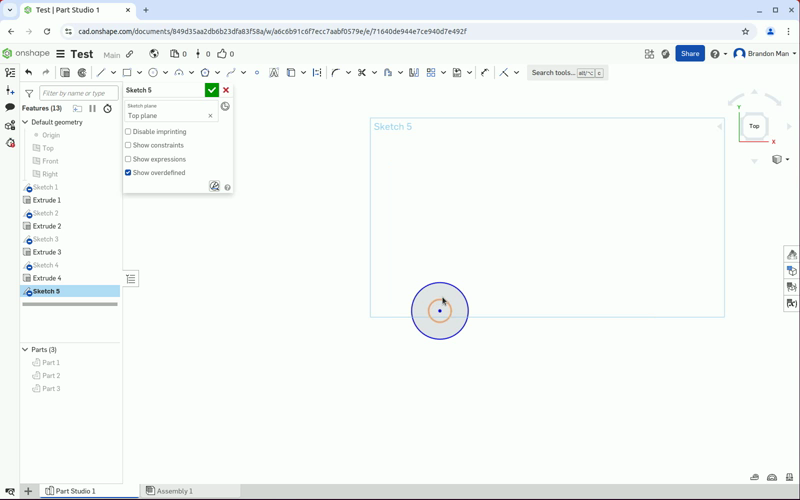
scroll(6)
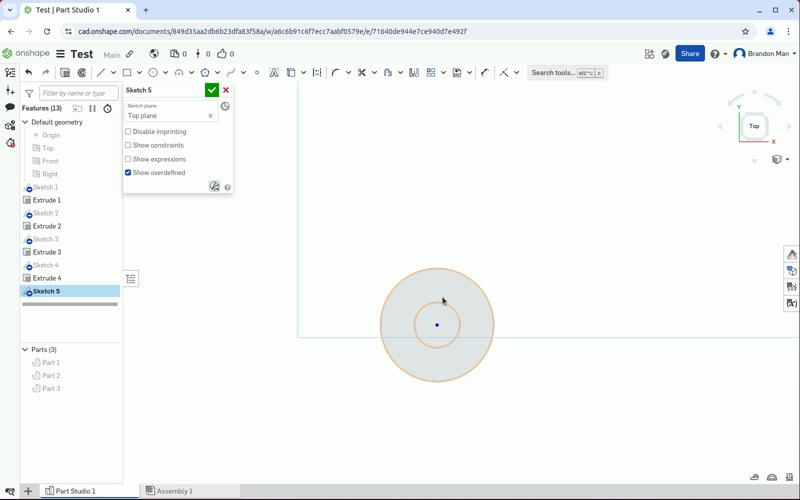
click(442, 296)
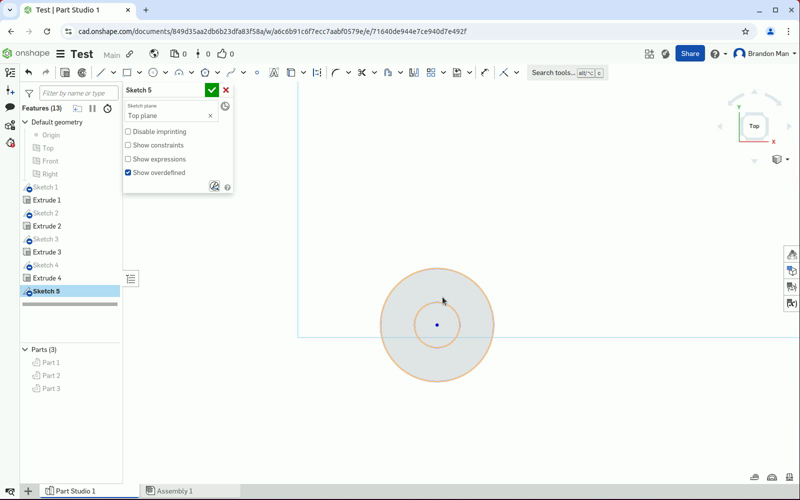
scroll(-6)
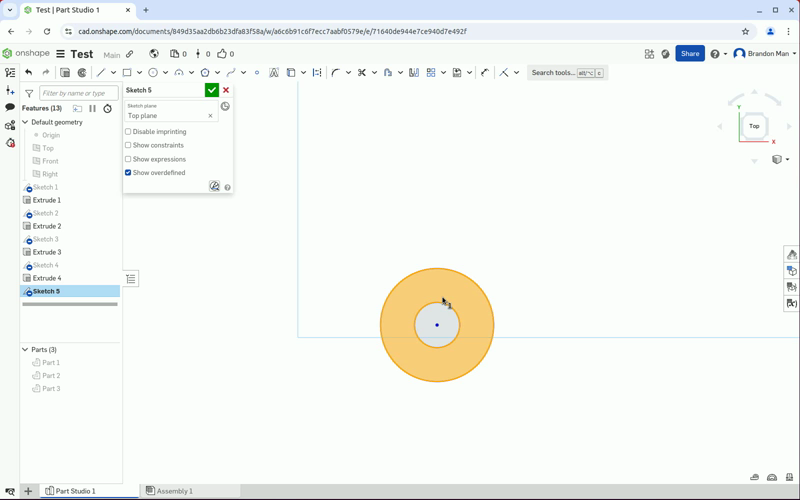
scroll(-6)
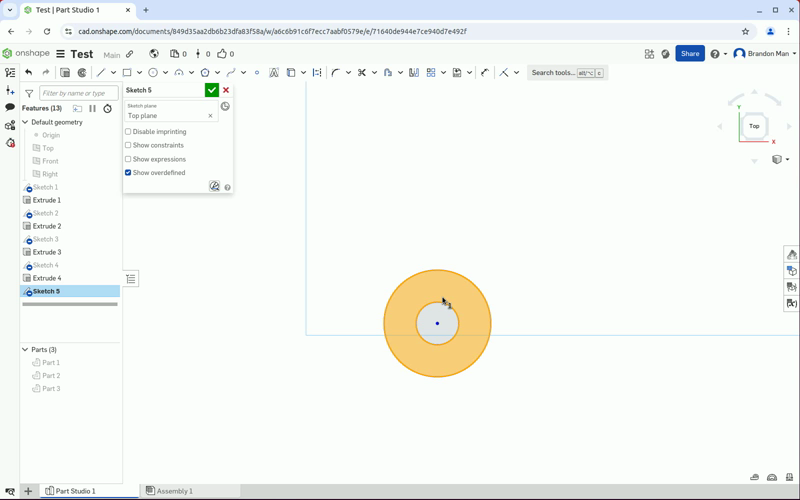
scroll(-6)
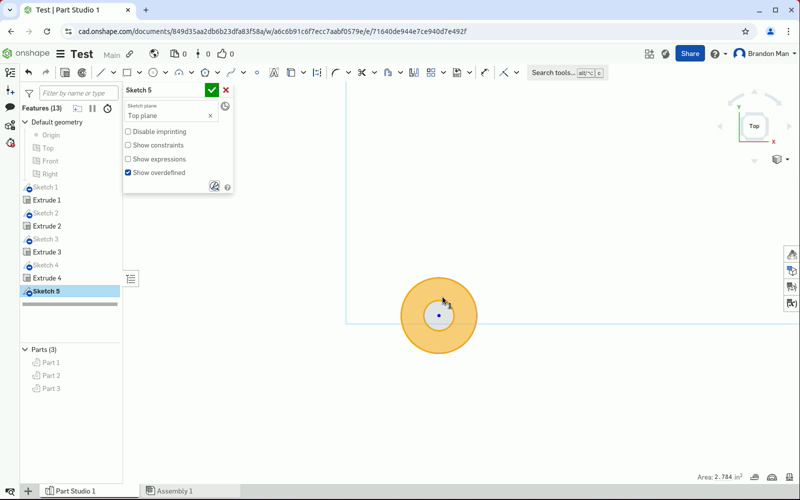
scroll(-6)
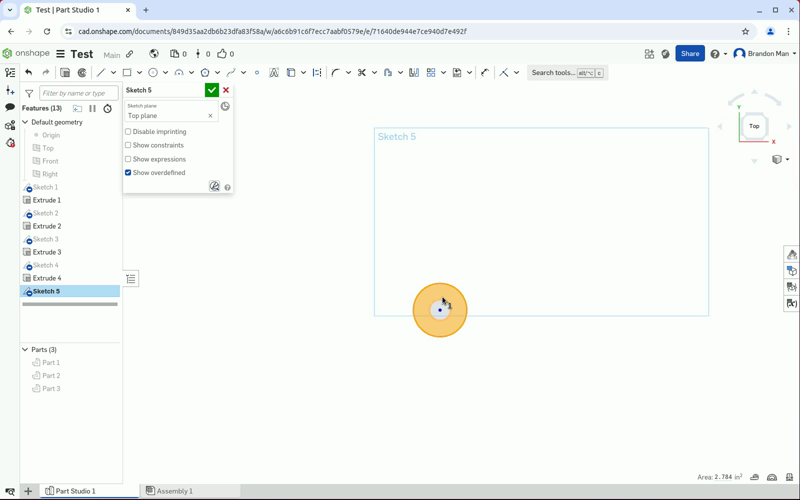
scroll(-6)
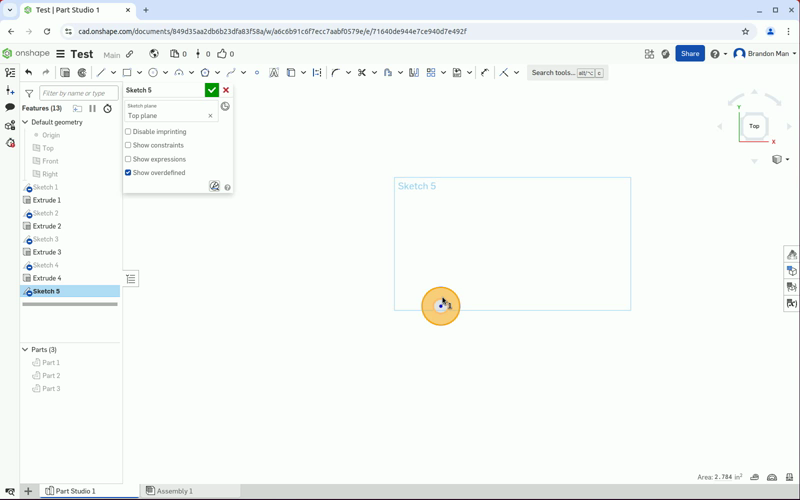
scroll(-6)
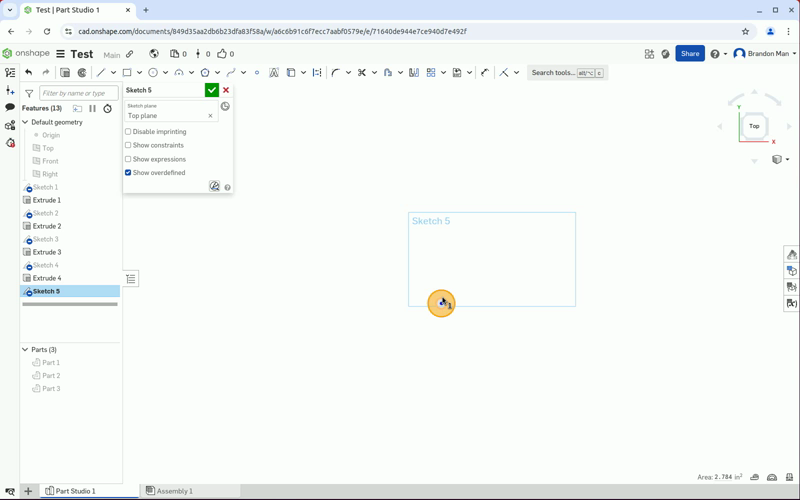
scroll(-6)
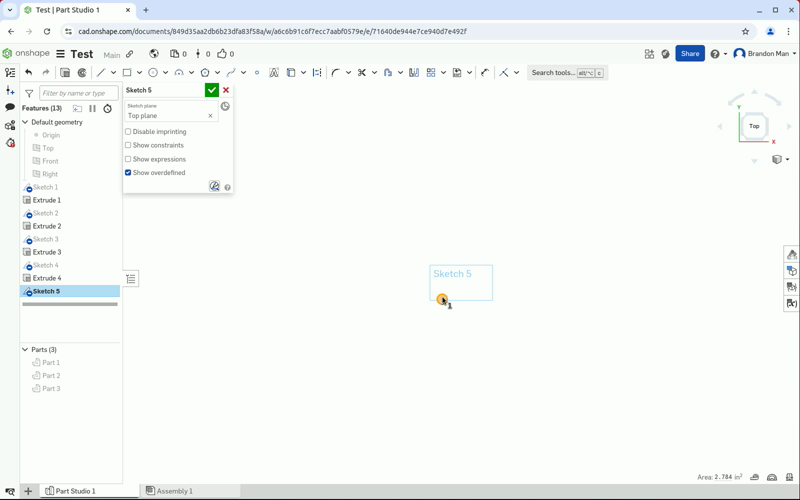
mouse_move(73, 352)
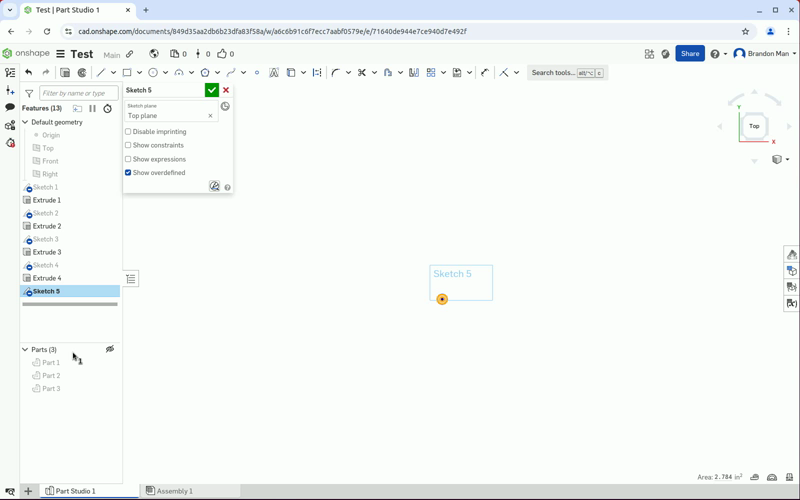
key(shift+y)
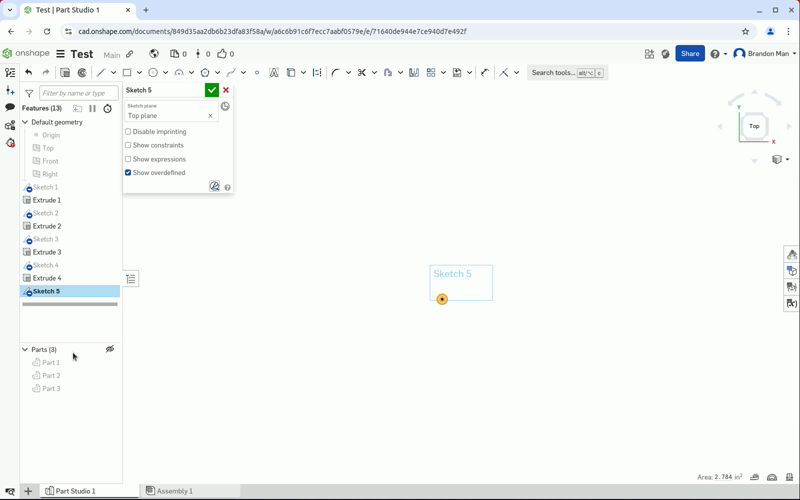
key(shift+e)
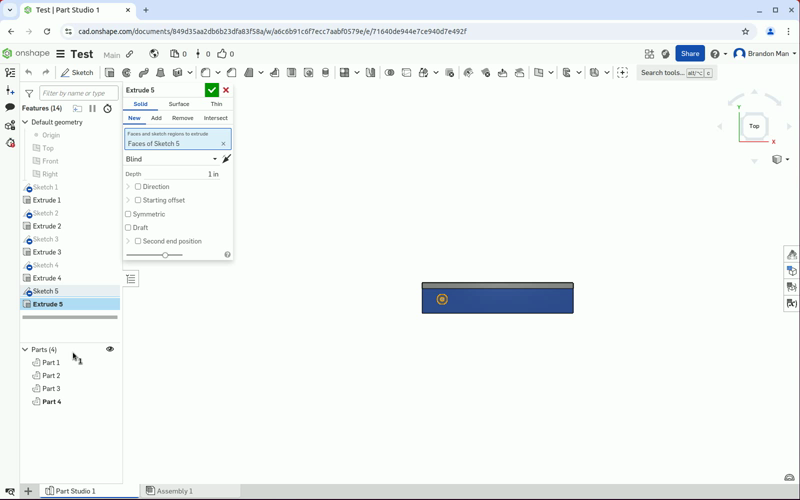
mouse_move(143, 106)
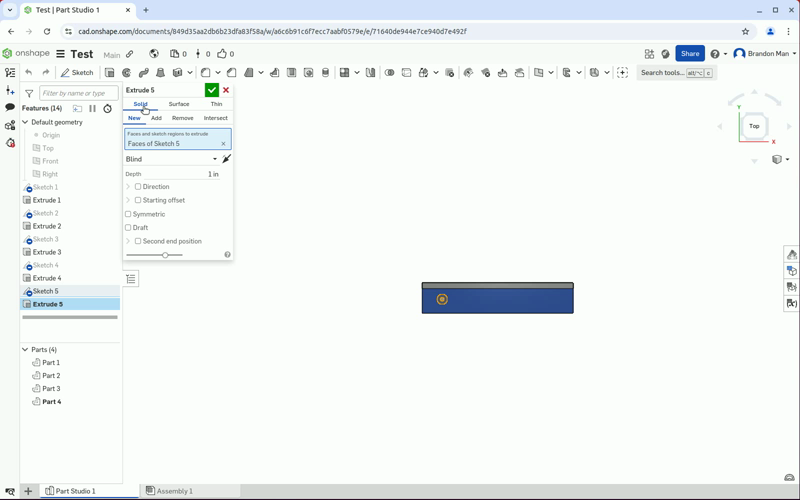
click(143, 106)
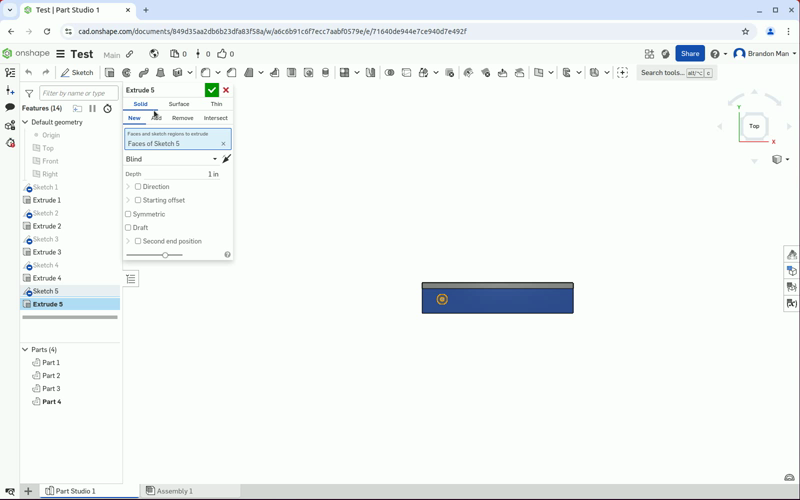
mouse_move(186, 120)
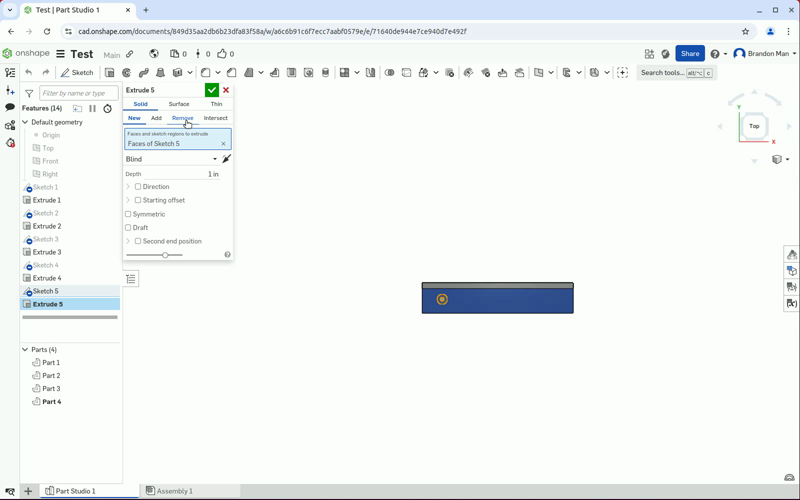
click(186, 120)
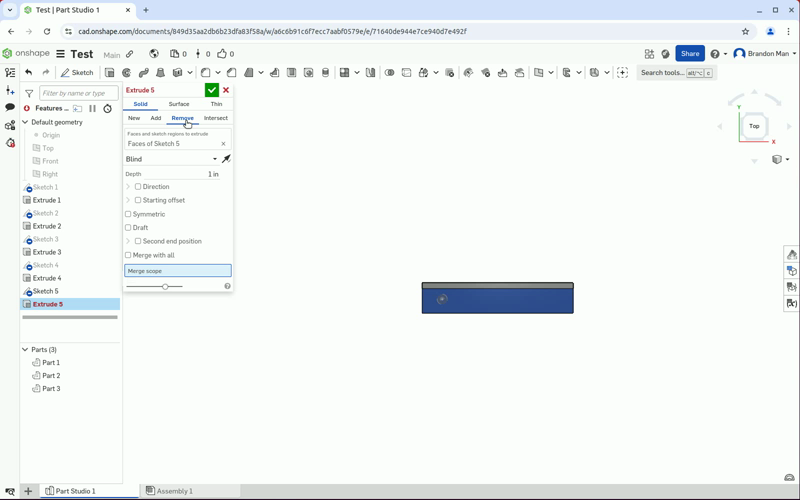
key(tab, 4)
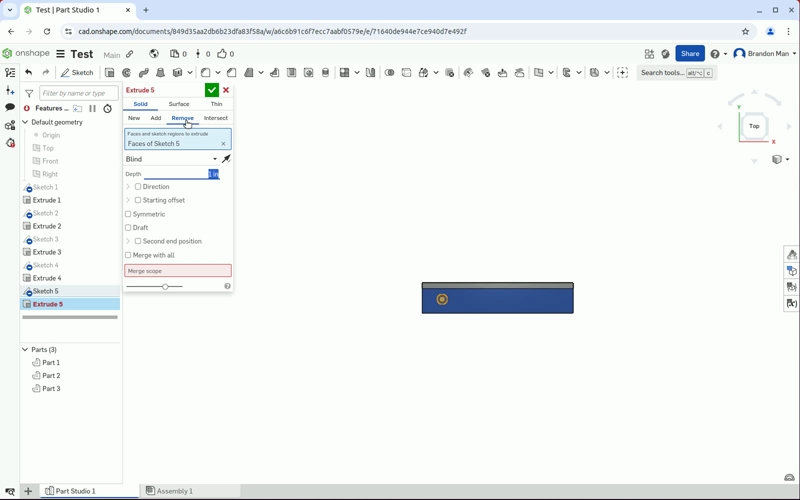
text(-5.777)
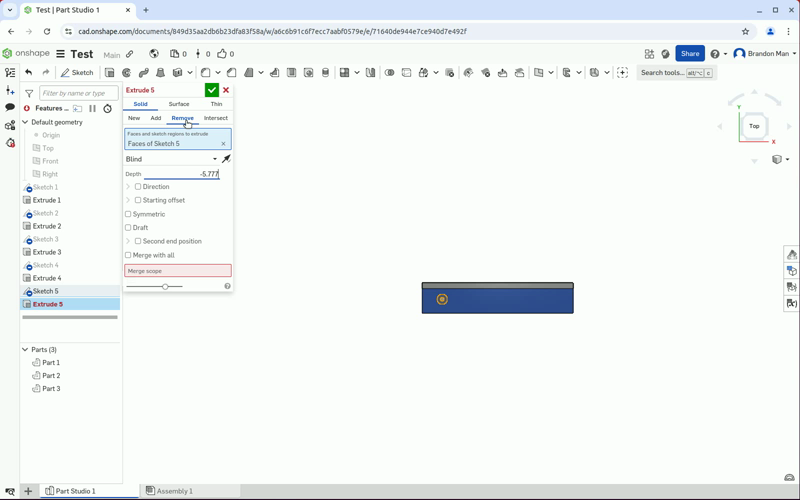
key(tab, 6)
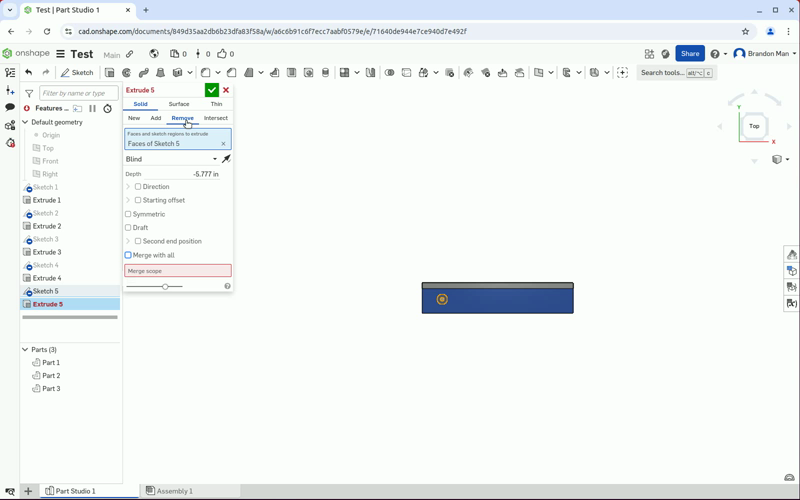
key(space)
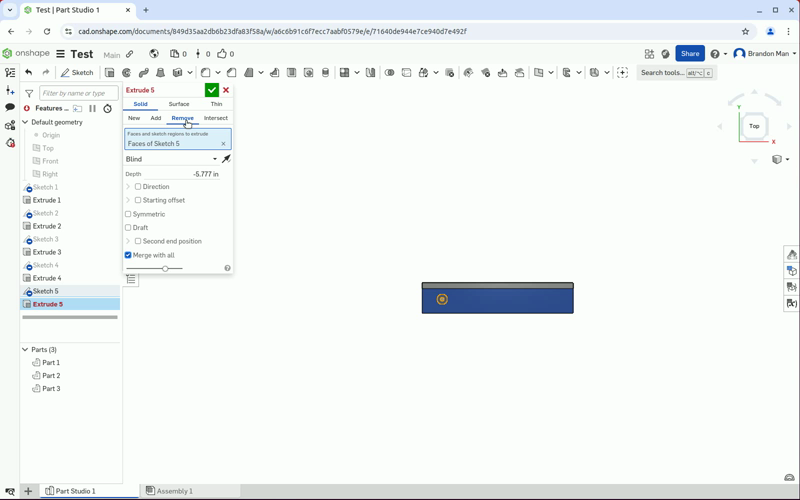
key(enter)
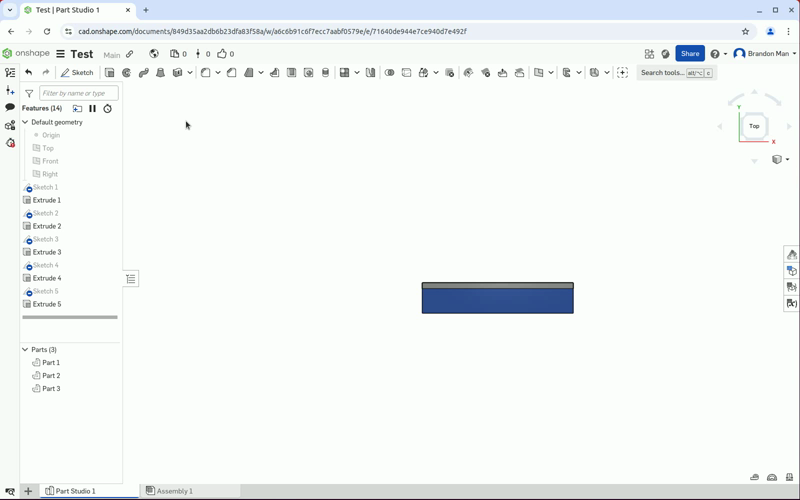
key(shift+h)
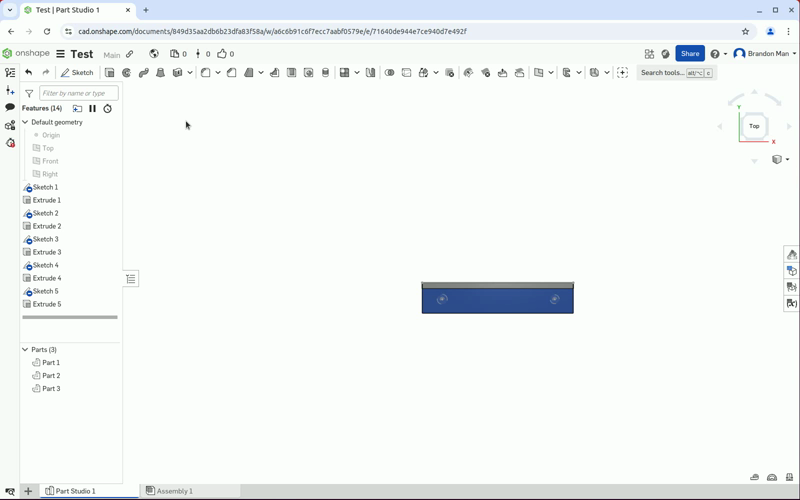
key(shift+h)
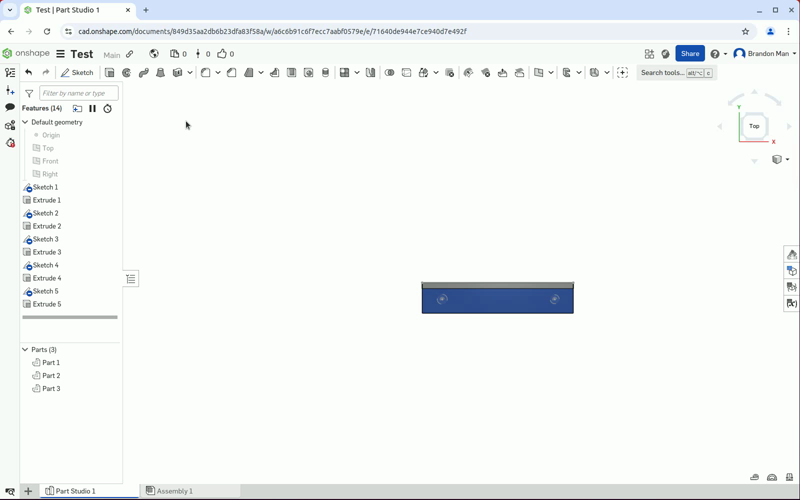
key(shift+7)
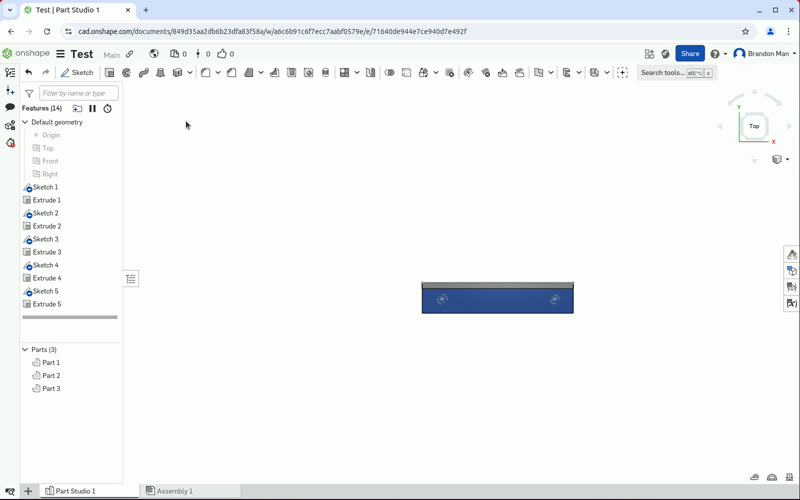
key(up, 3)
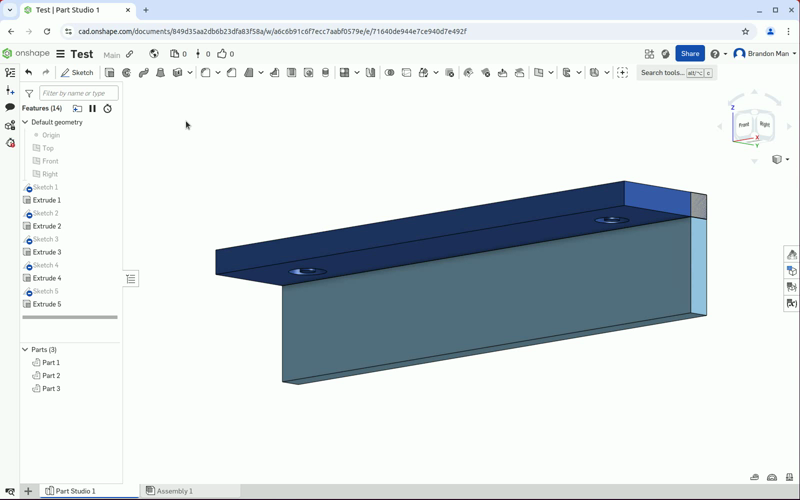
key(left, 3)
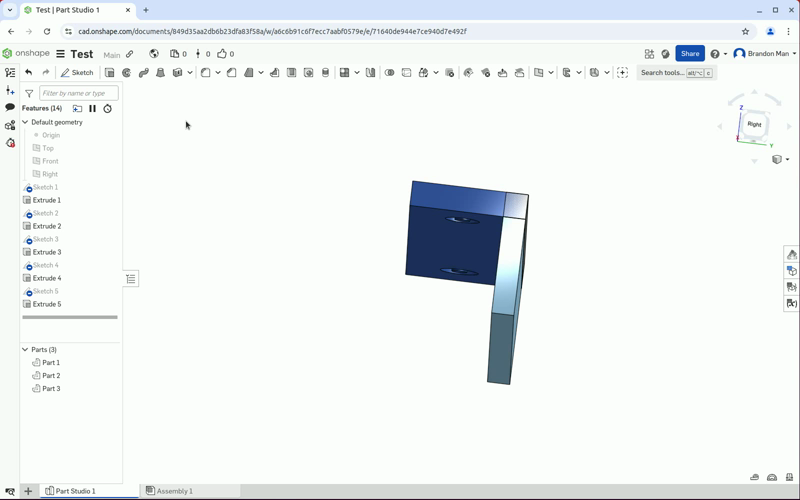
key(right, 3)
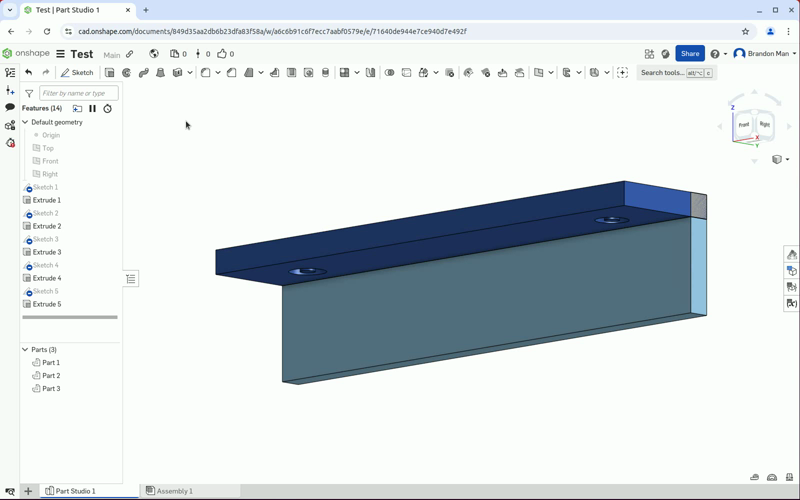
key(down, 3)
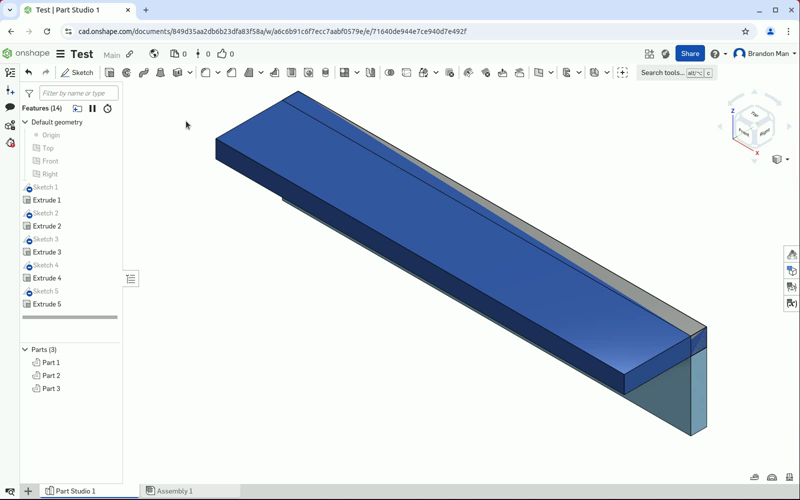
mouse_move(73, 189)
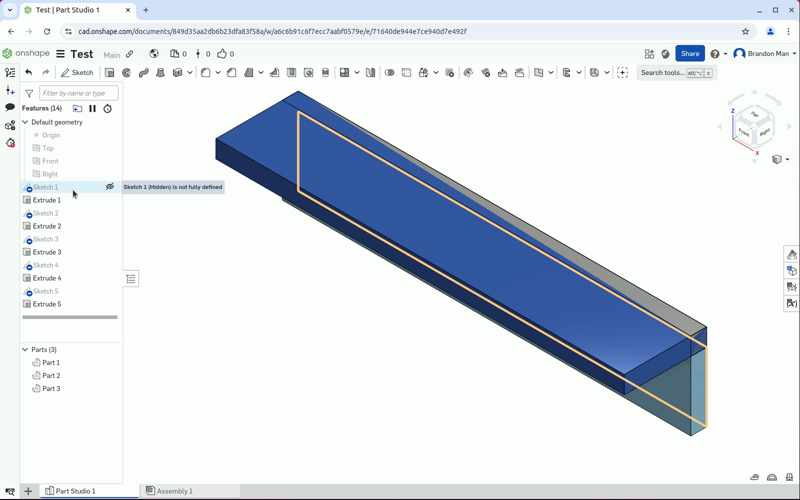
click(73, 189)